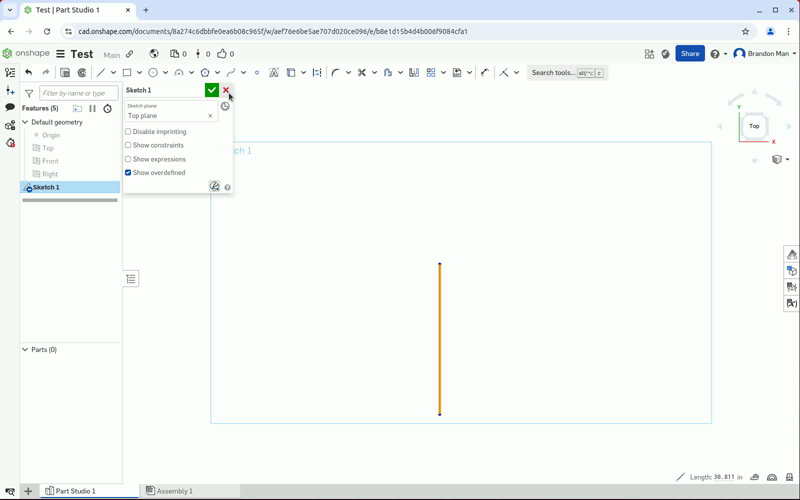
key(shift+h)
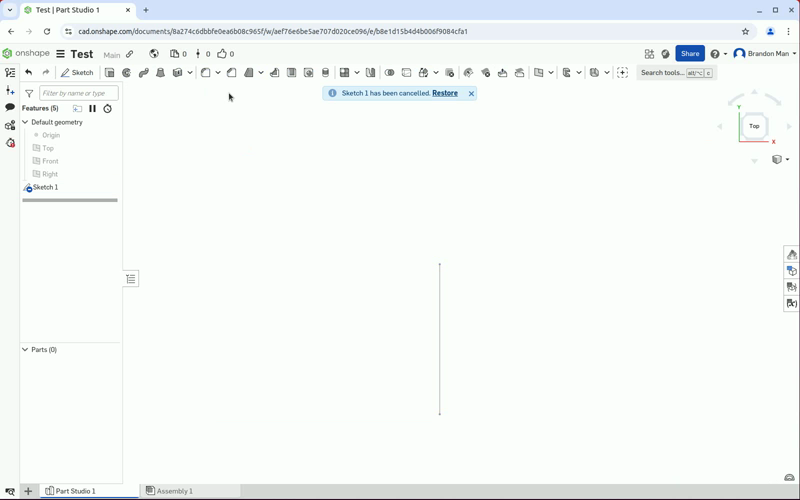
key(shift+s)
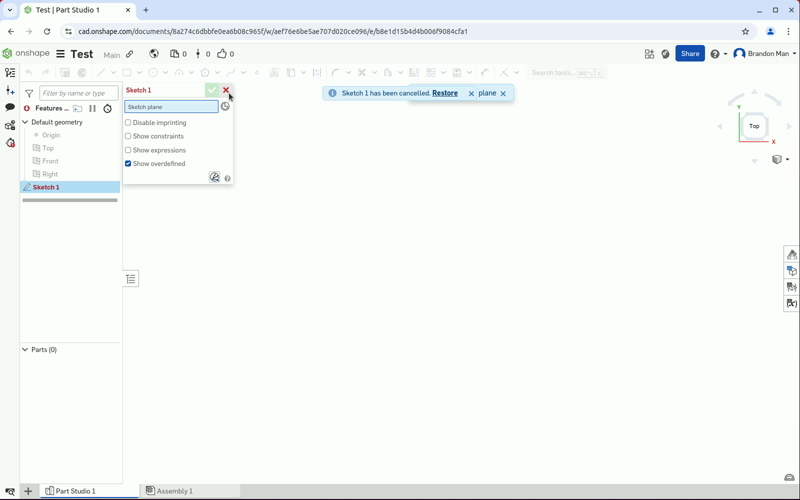
mouse_move(73, 150)
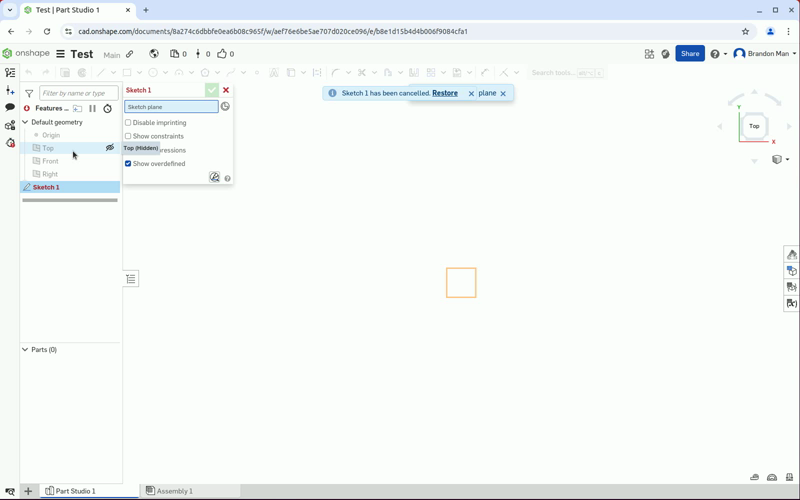
click(73, 150)
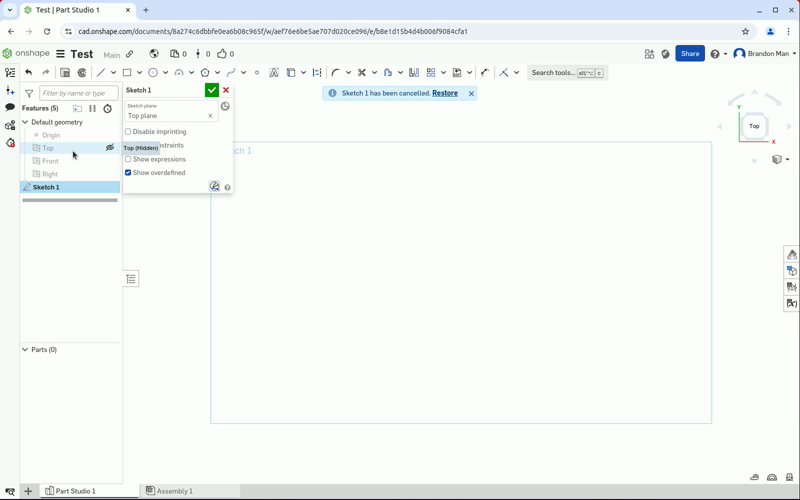
mouse_move(73, 352)
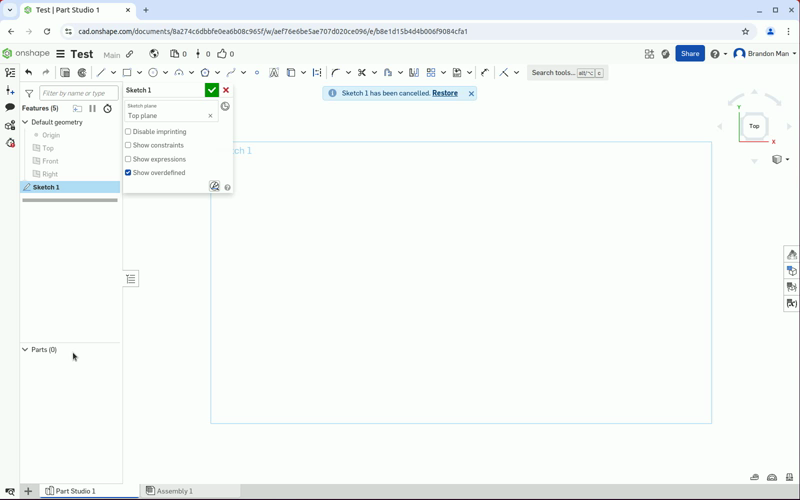
key(y)
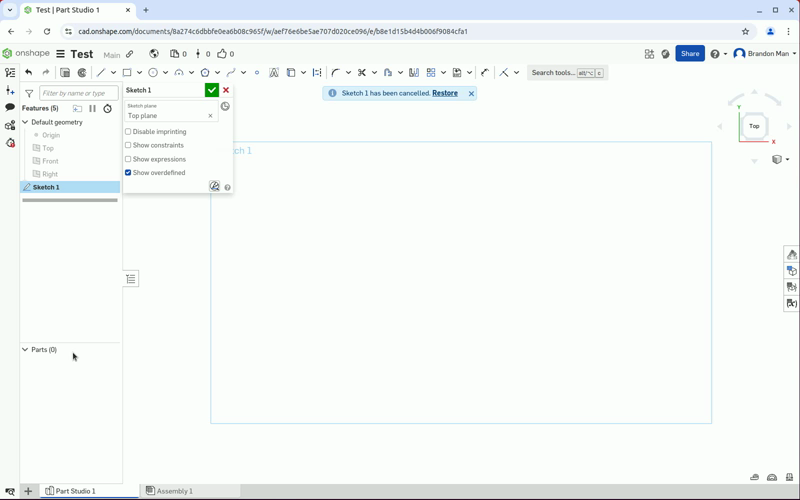
key(l)
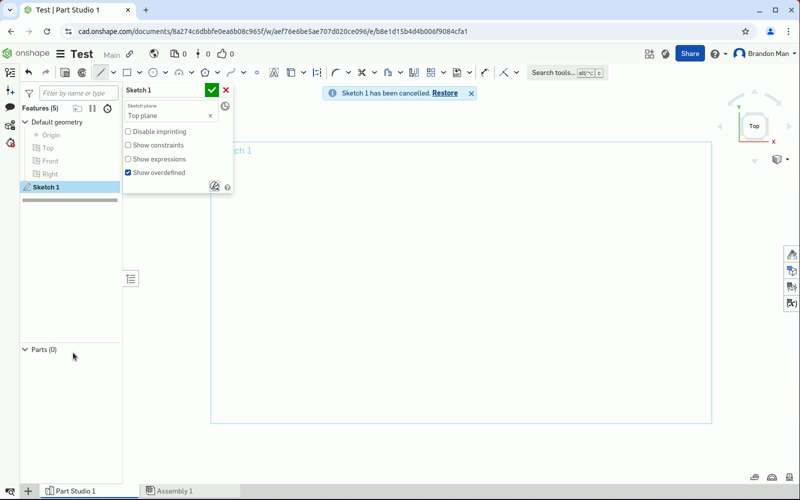
key_down(shift)
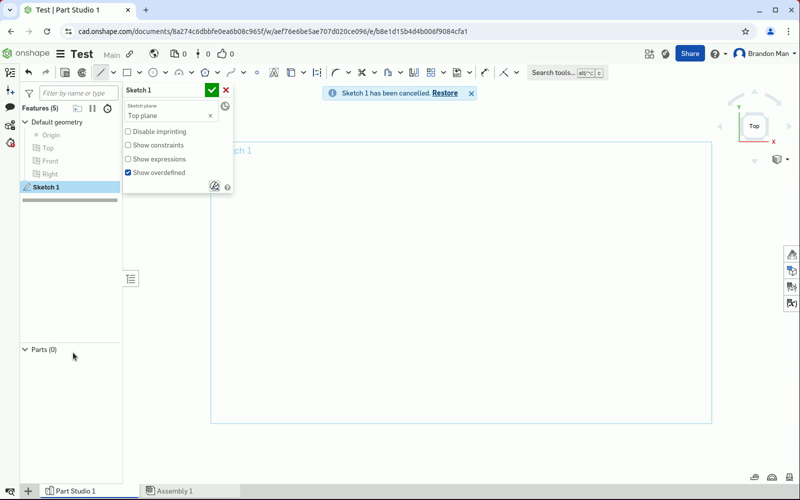
mouse_move(351, 335)
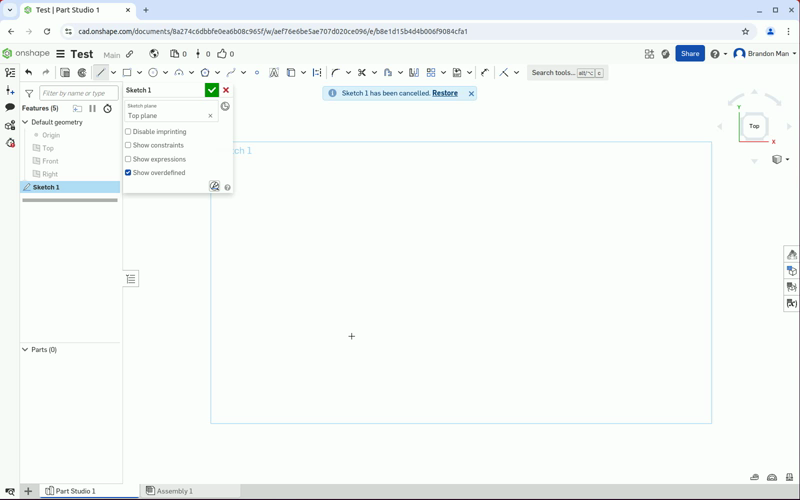
click(351, 335)
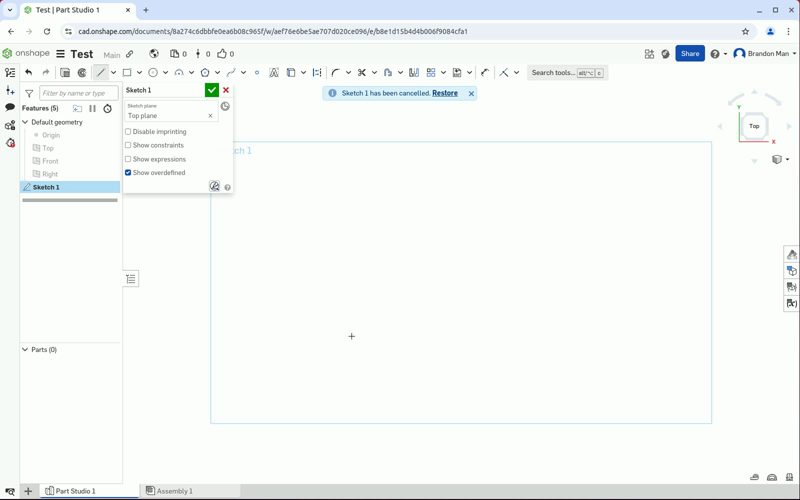
key_up(shift)
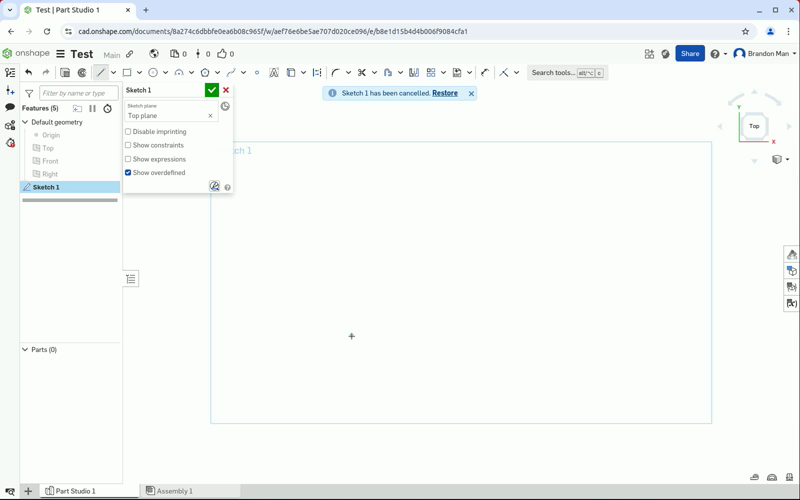
key_down(shift)
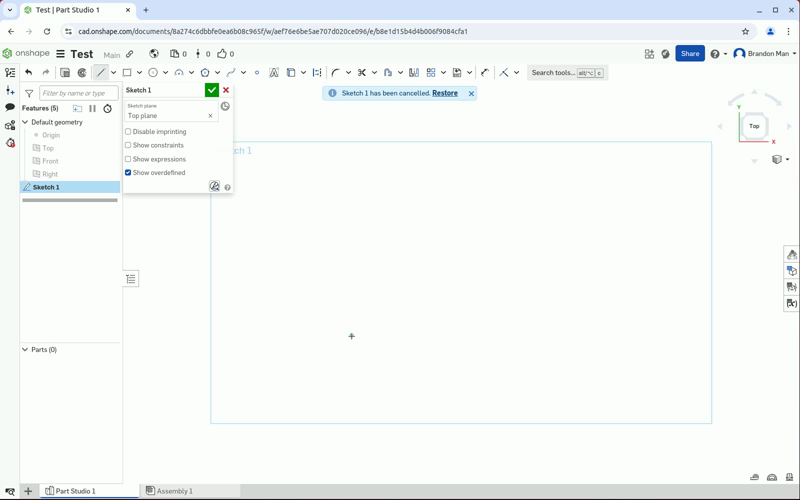
mouse_move(569, 335)
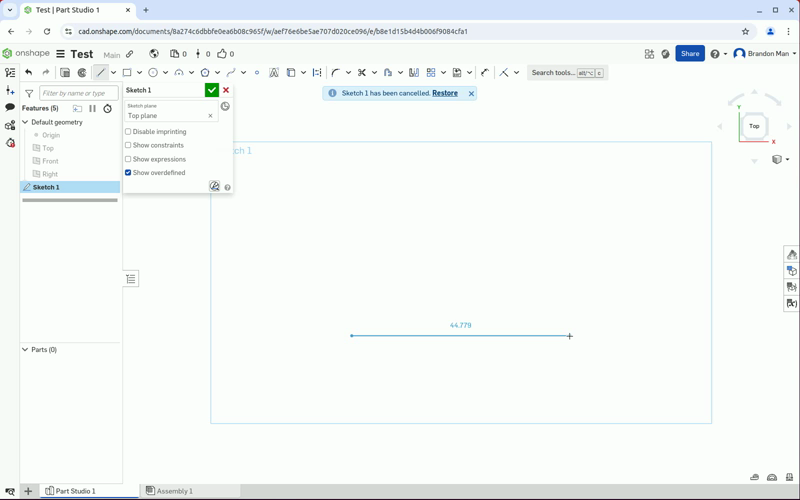
click(569, 335)
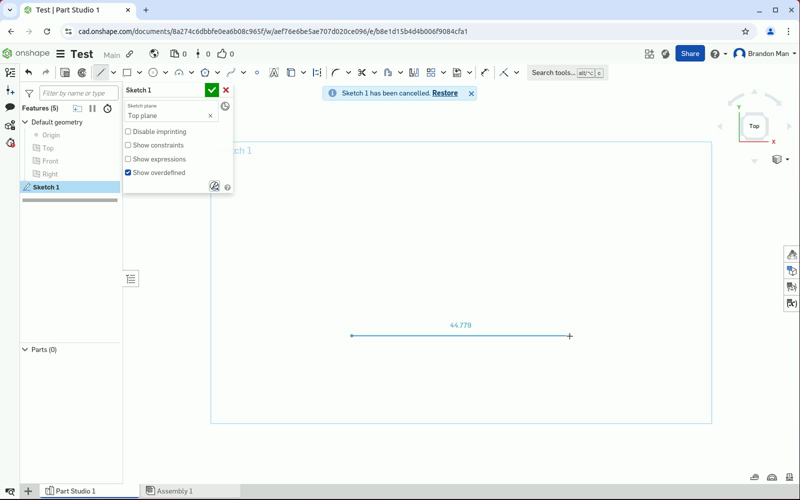
key_up(shift)
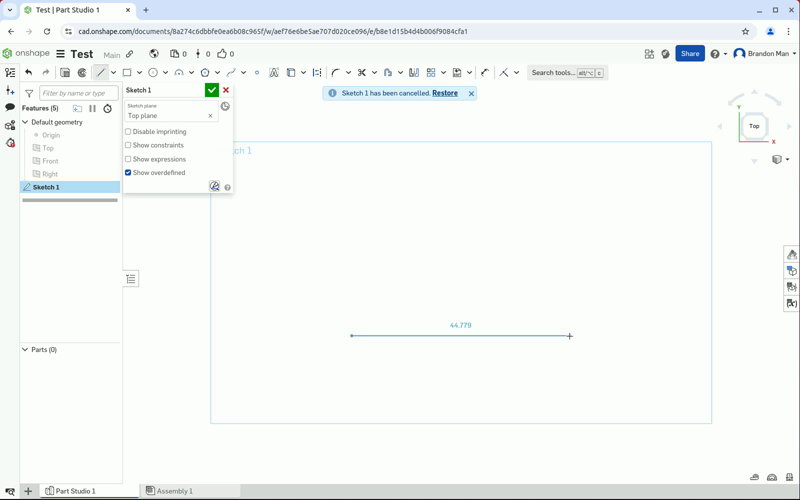
key_down(shift)
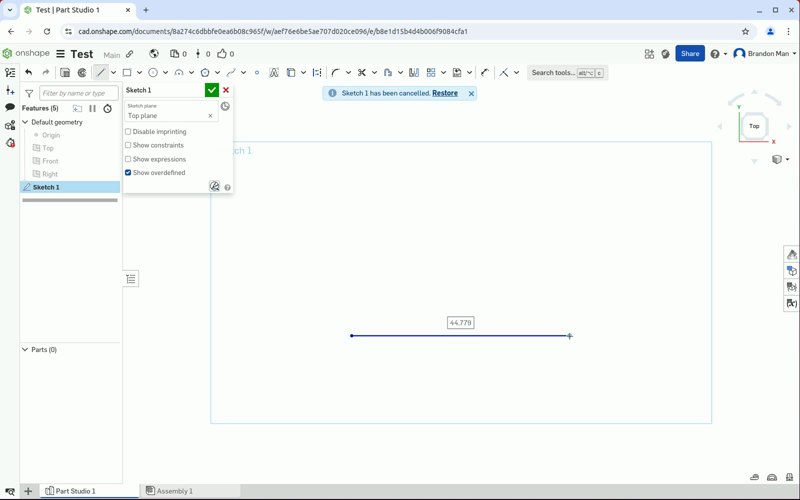
mouse_move(569, 230)
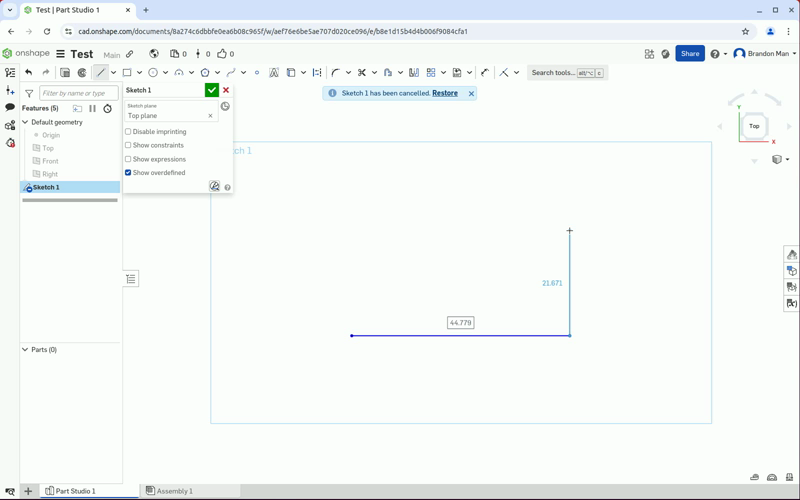
click(569, 230)
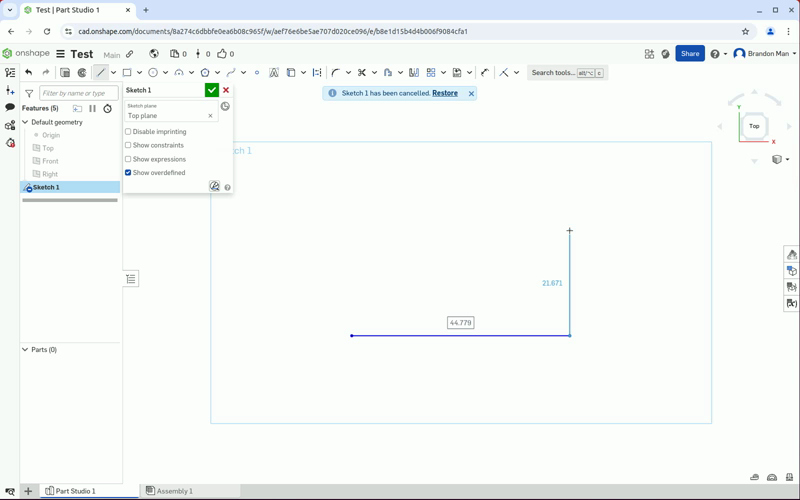
key_up(shift)
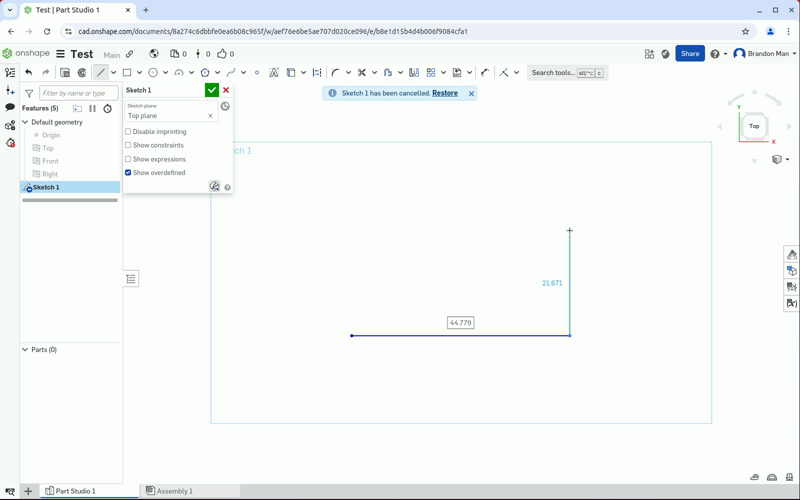
key_down(shift)
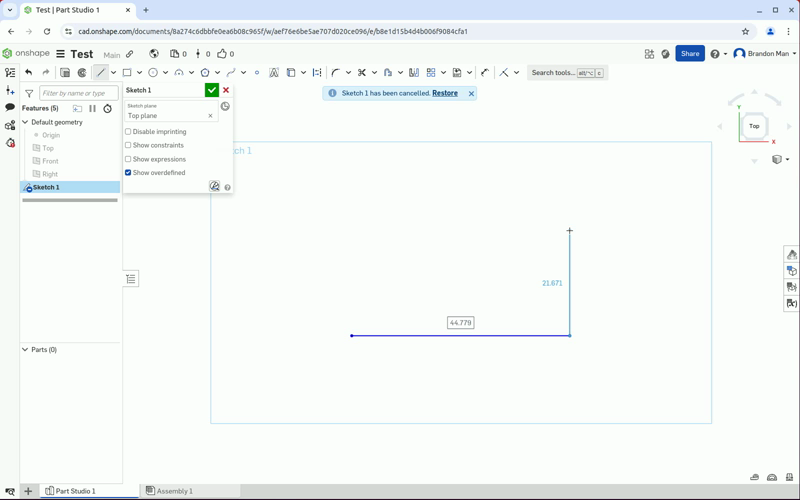
mouse_move(351, 230)
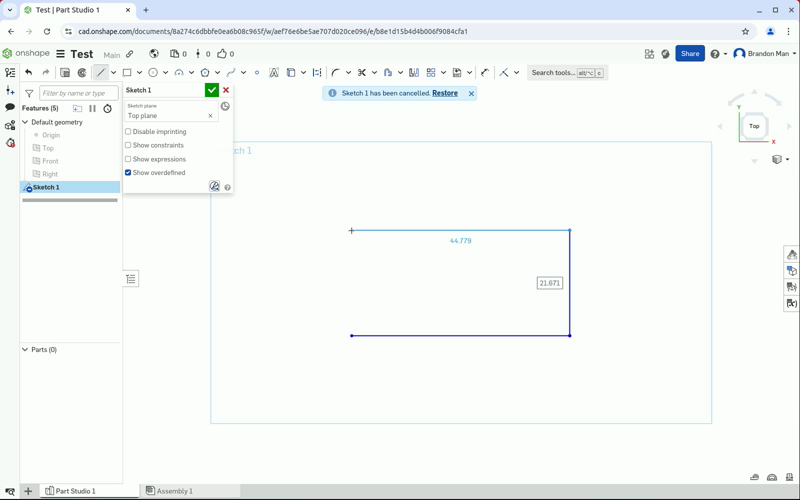
click(351, 230)
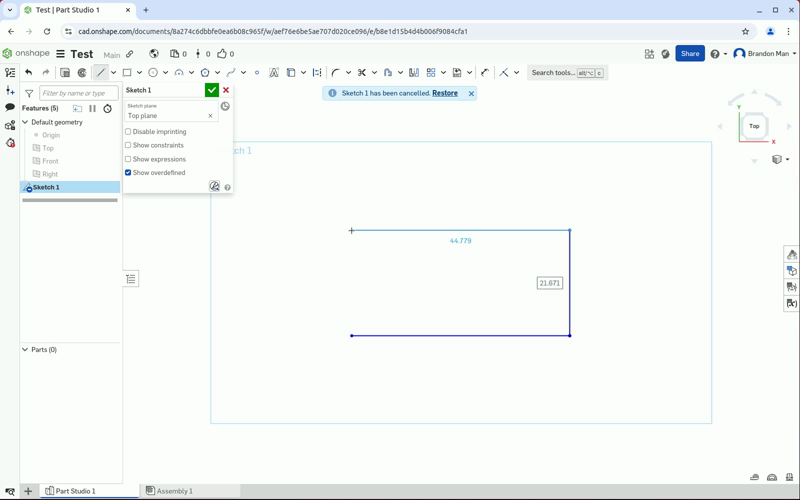
key_up(shift)
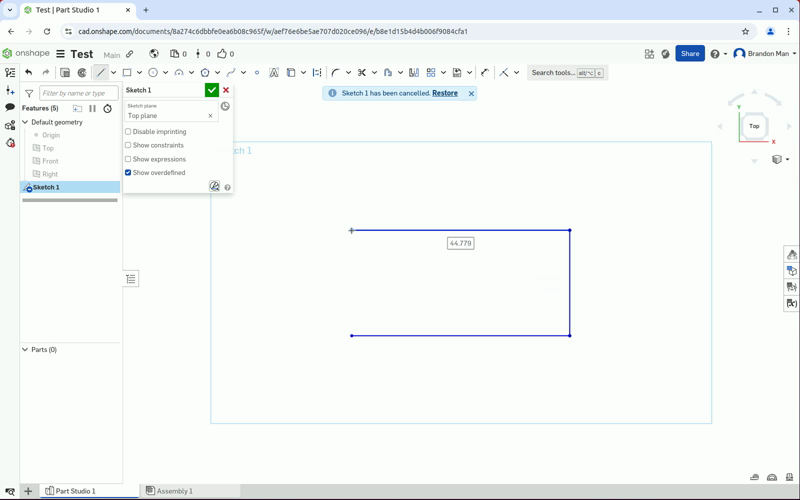
key_down(shift)
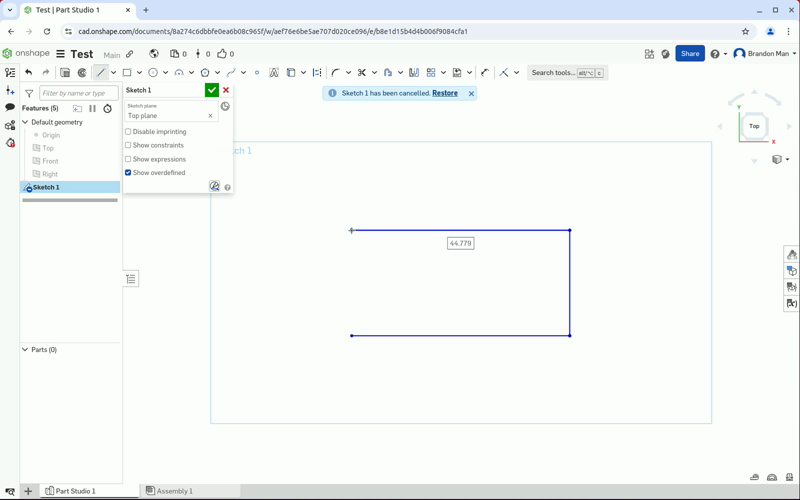
mouse_move(351, 335)
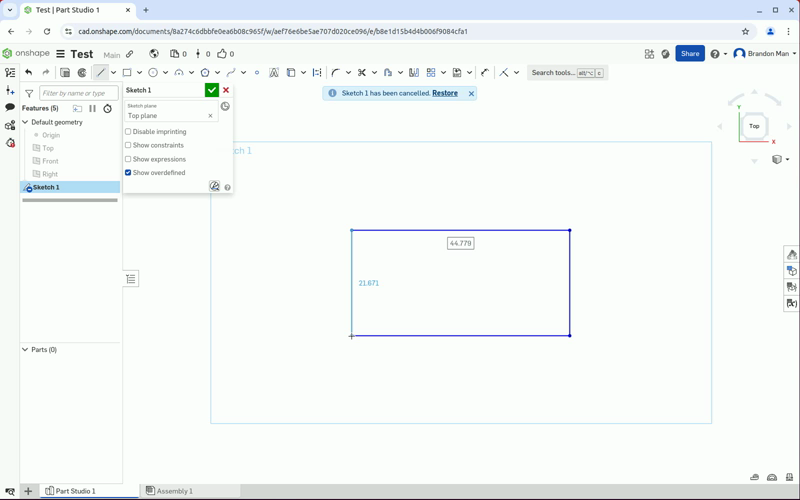
key_up(shift)
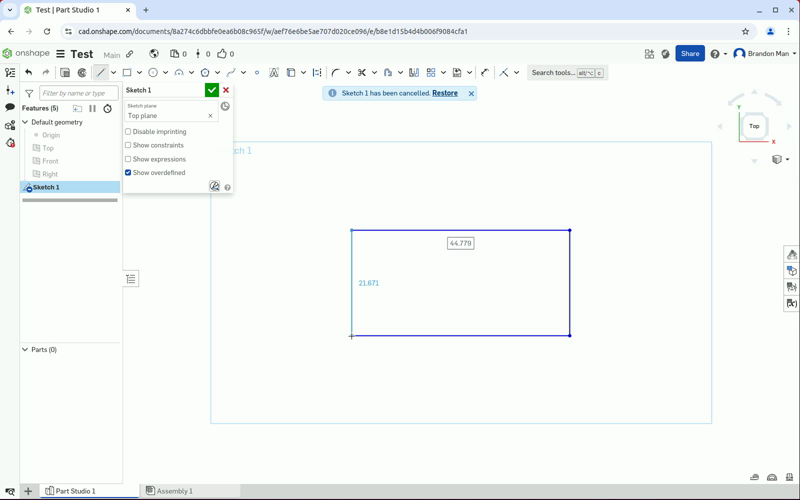
click(351, 335)
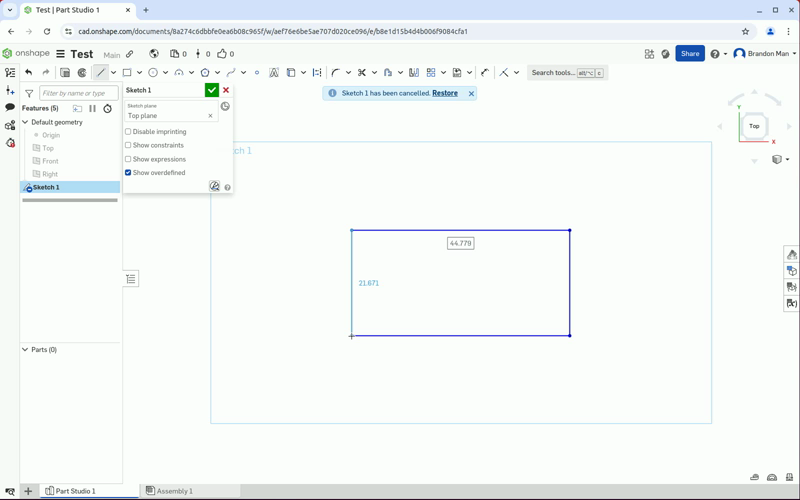
key(esc)
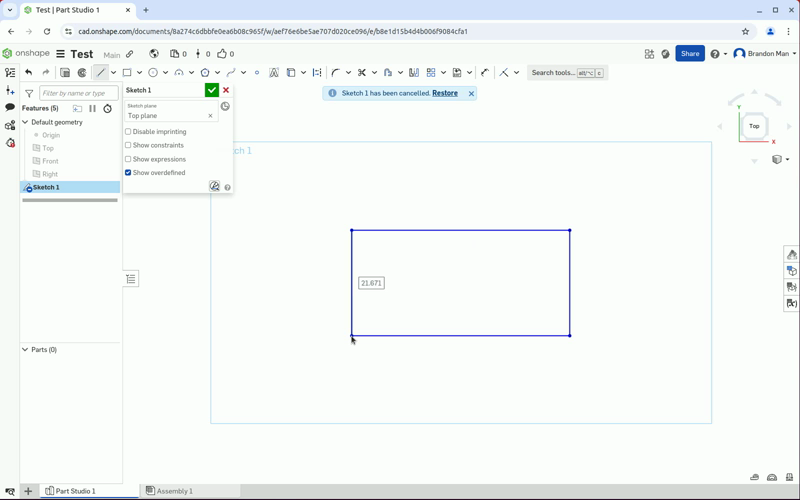
mouse_move(461, 289)
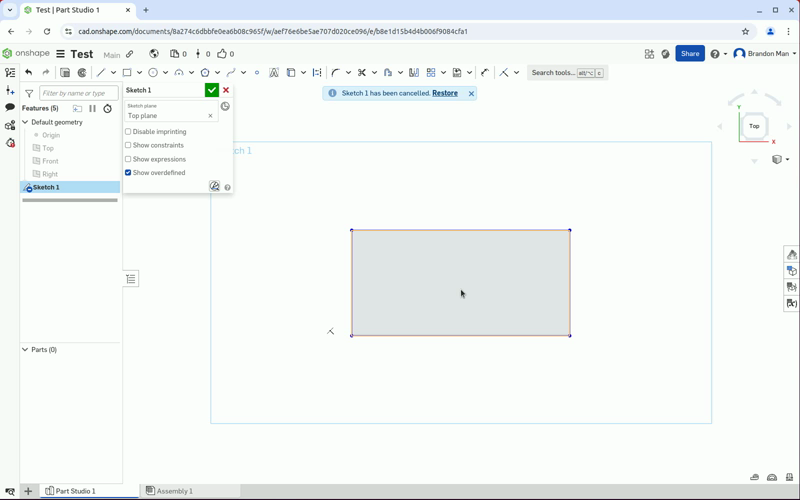
click(461, 289)
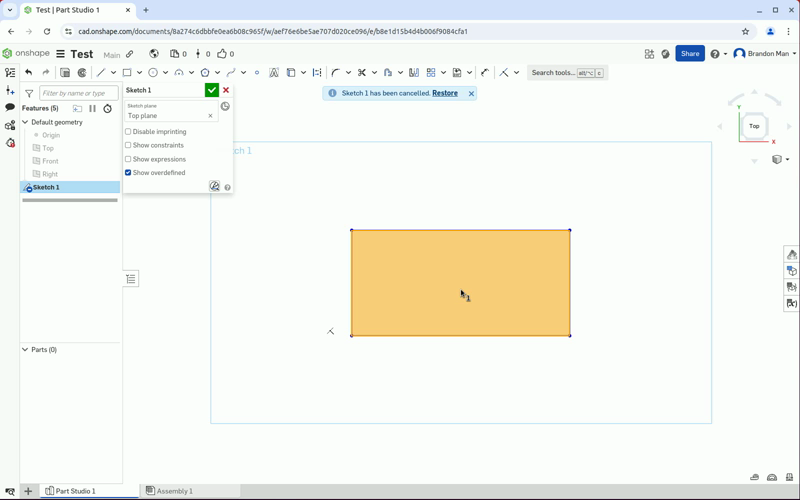
mouse_move(73, 352)
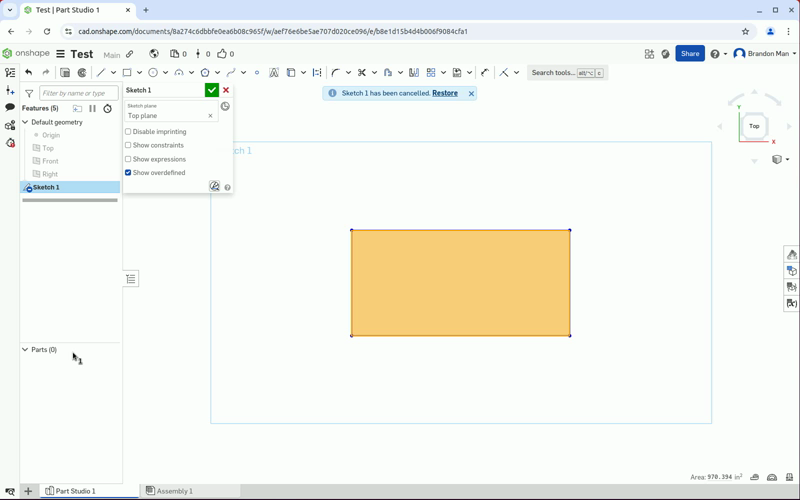
key(shift+y)
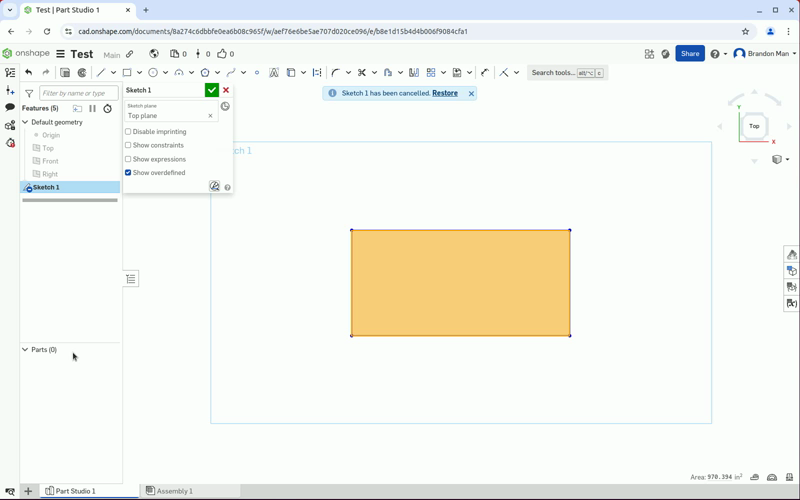
key(shift+e)
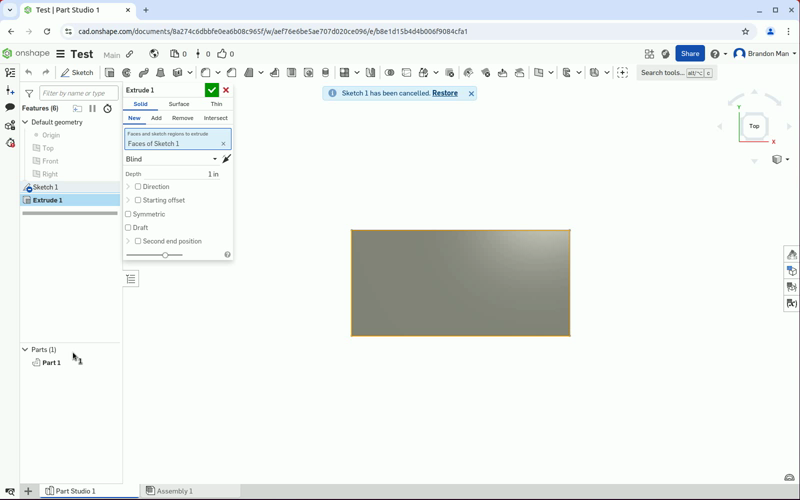
mouse_move(143, 106)
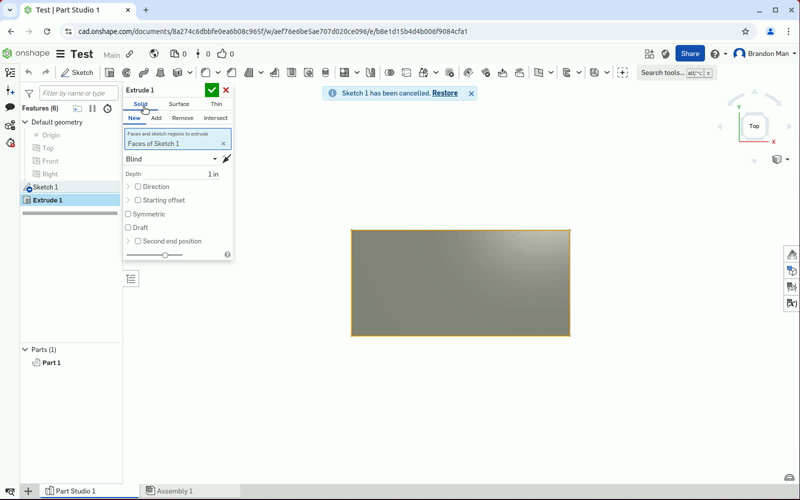
click(143, 106)
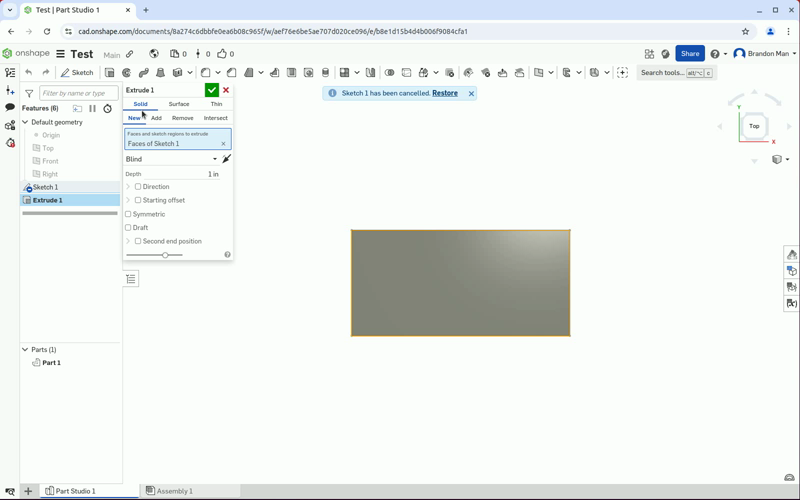
mouse_move(137, 120)
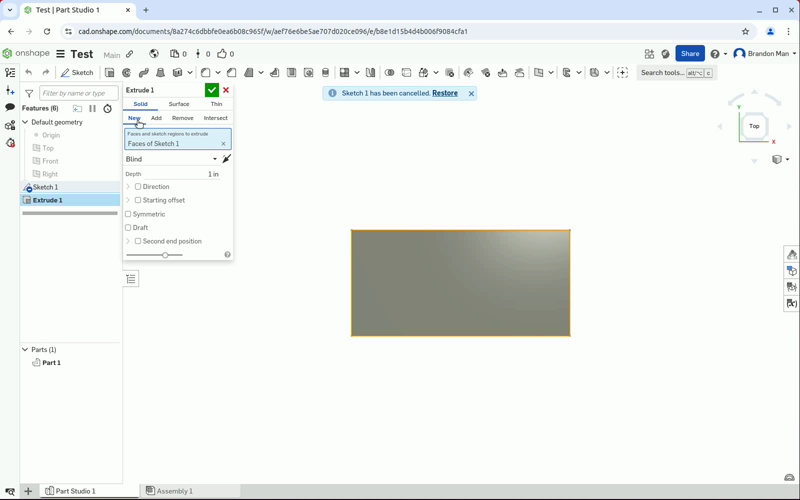
click(137, 120)
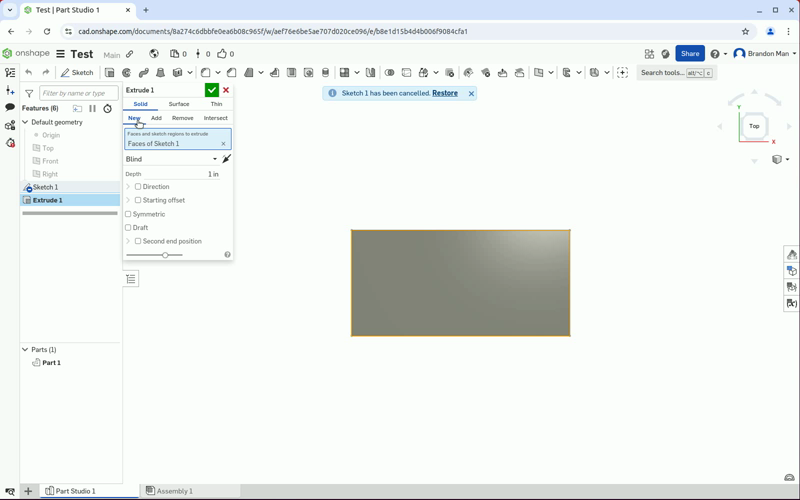
key(tab, 4)
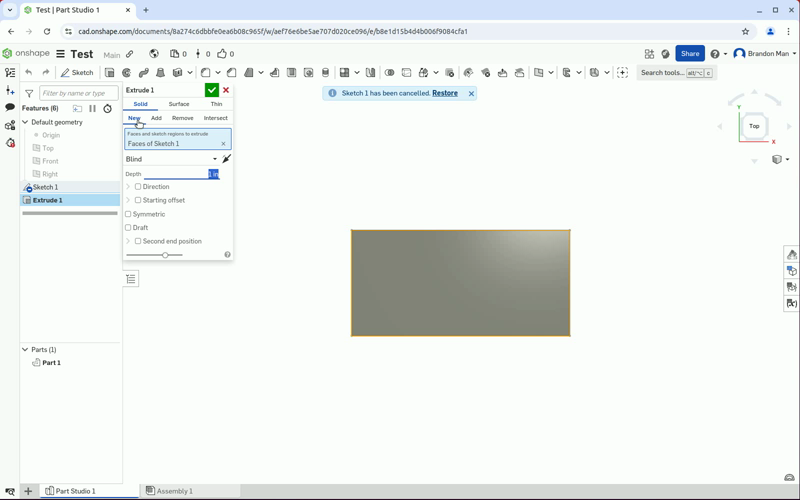
text(4.574)
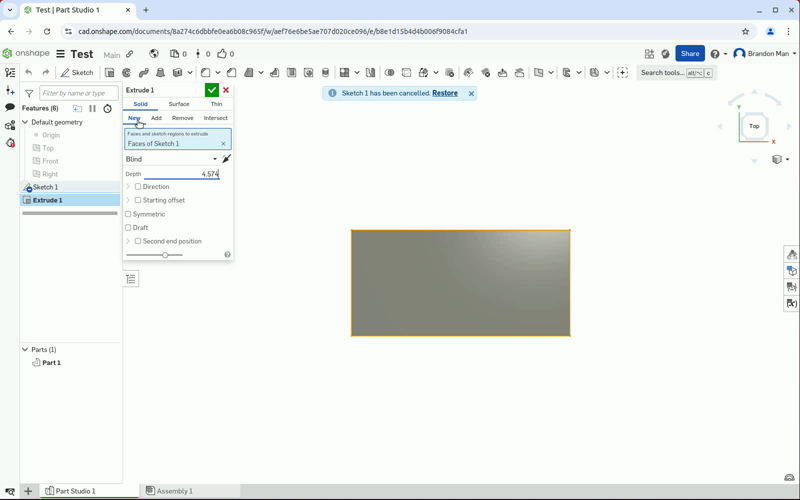
key(enter)
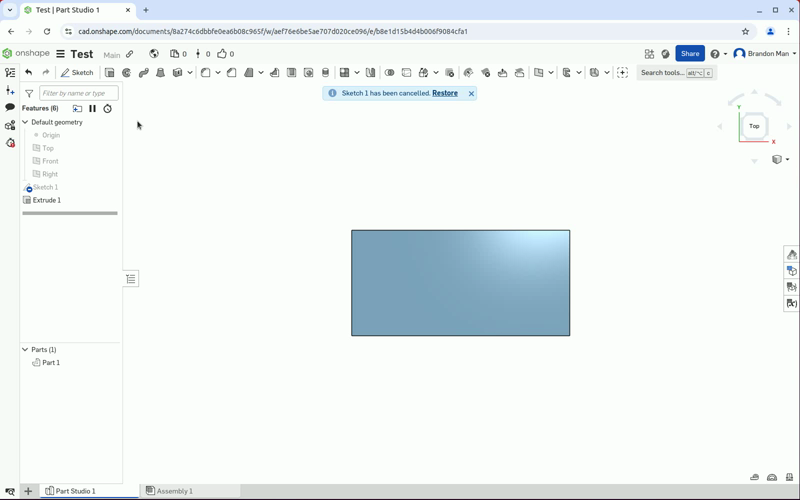
key(shift+h)
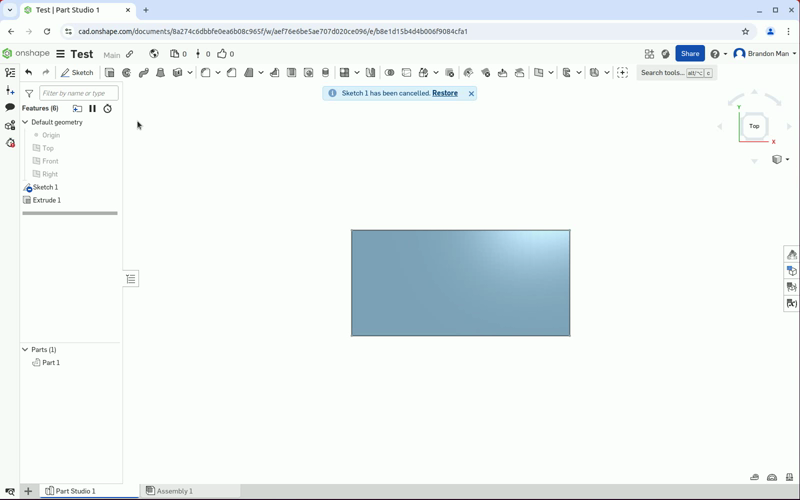
key(shift+h)
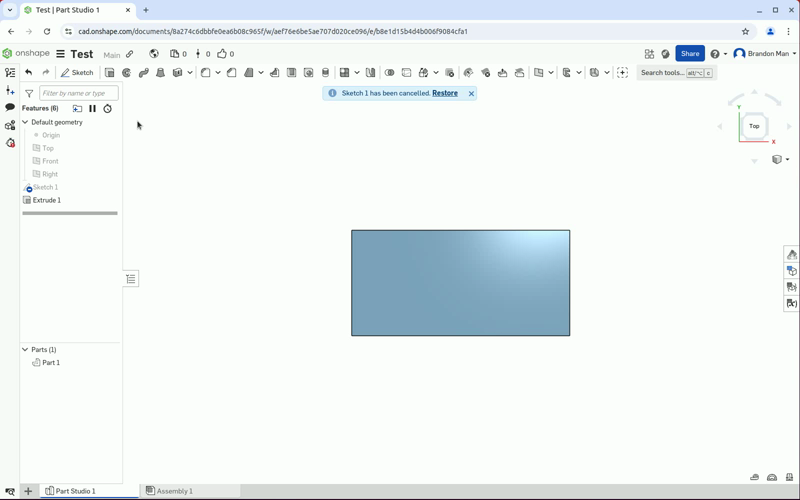
mouse_move(73, 189)
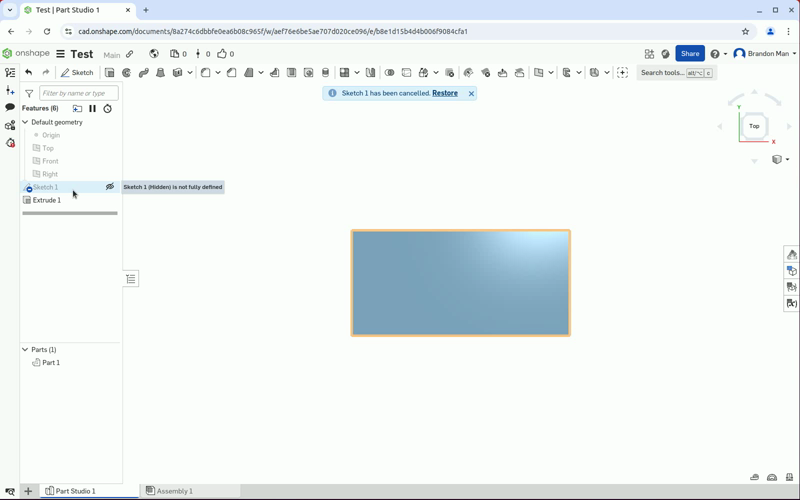
click(73, 189)
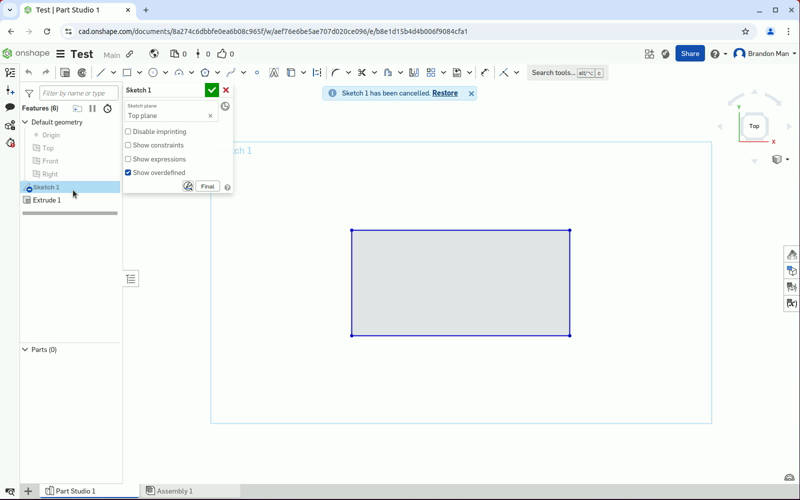
mouse_move(229, 92)
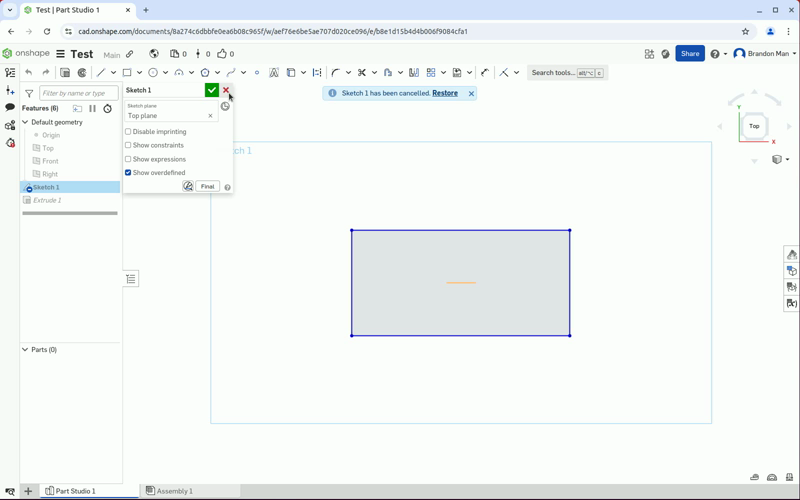
click(229, 92)
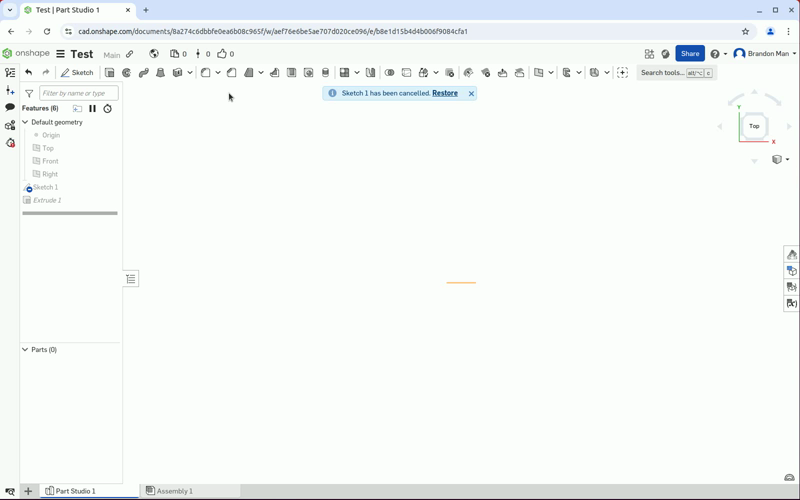
mouse_move(73, 352)
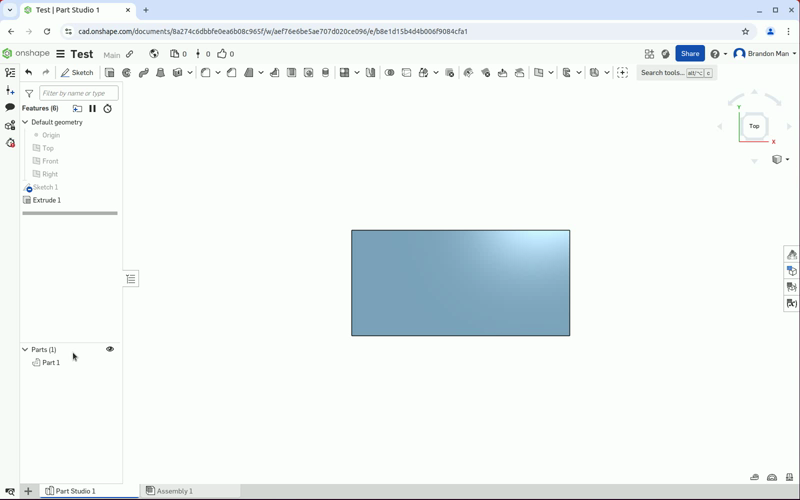
key(y)
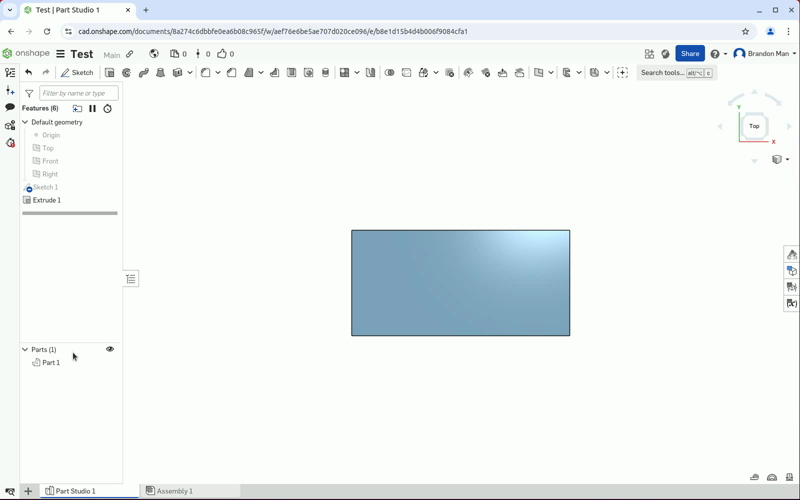
key(shift+p)
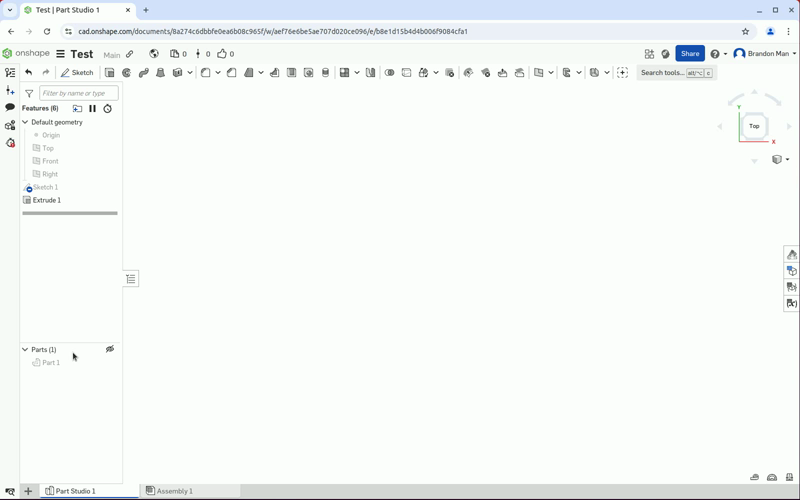
key(space)
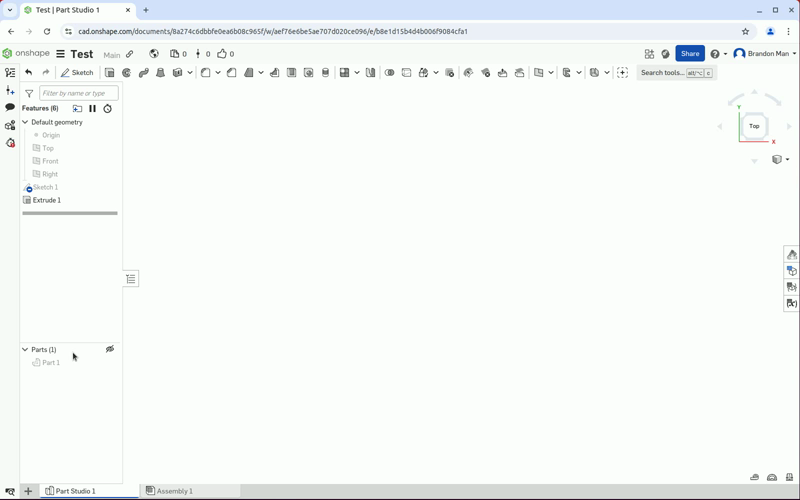
key_down(shift)
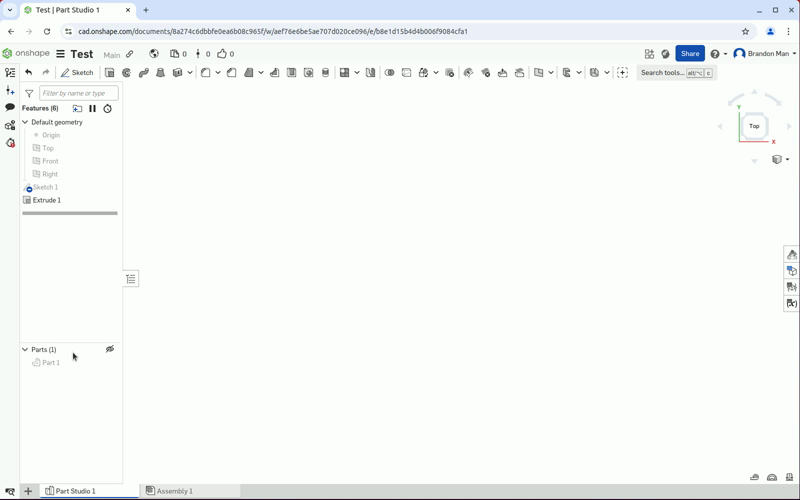
key(up)
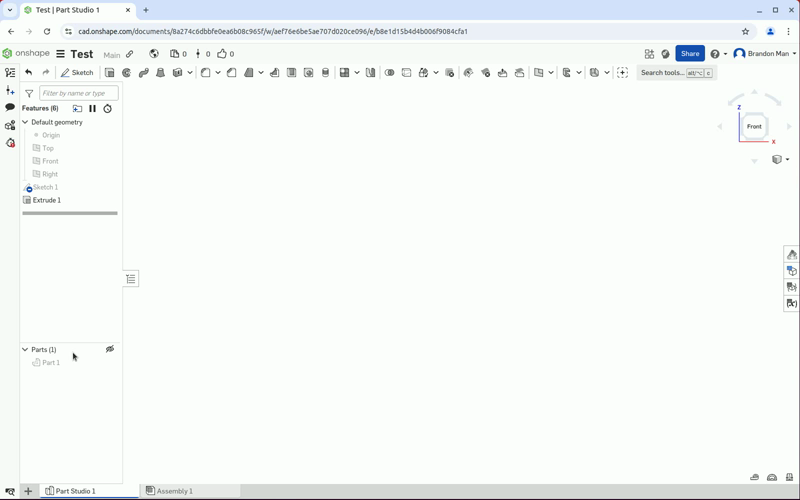
key_up(shift)
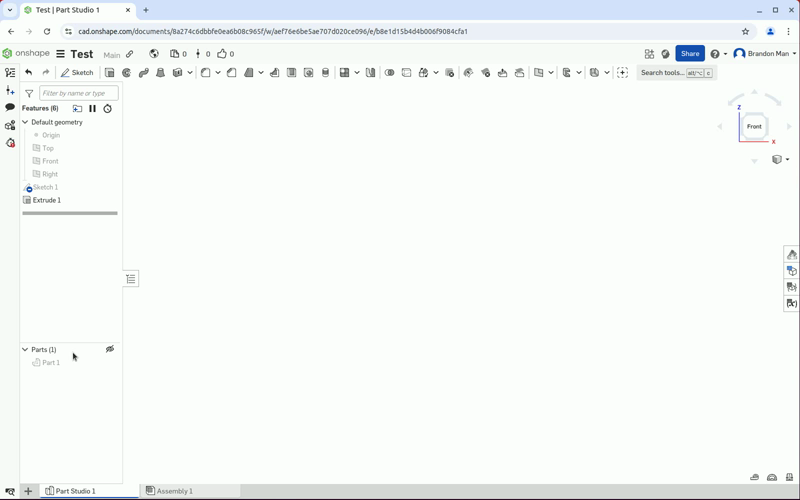
key(space)
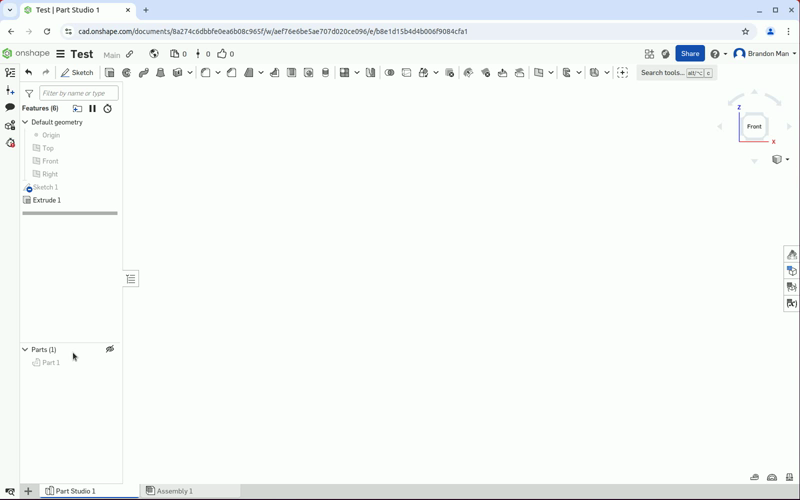
key_down(shift)
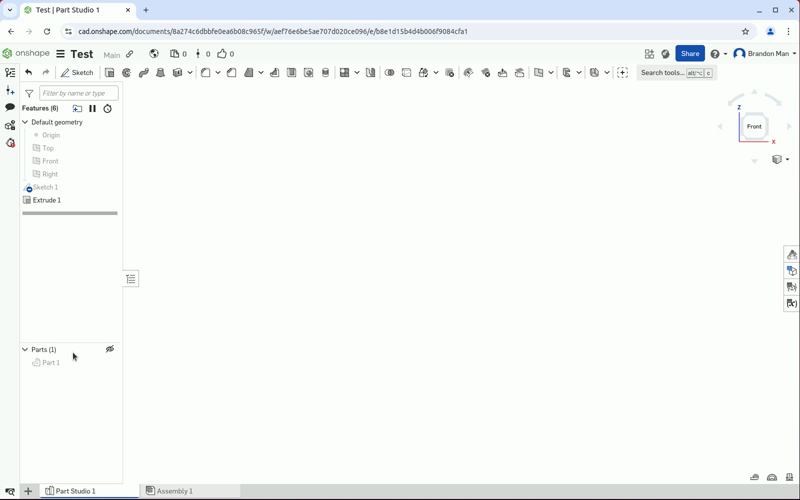
key(left)
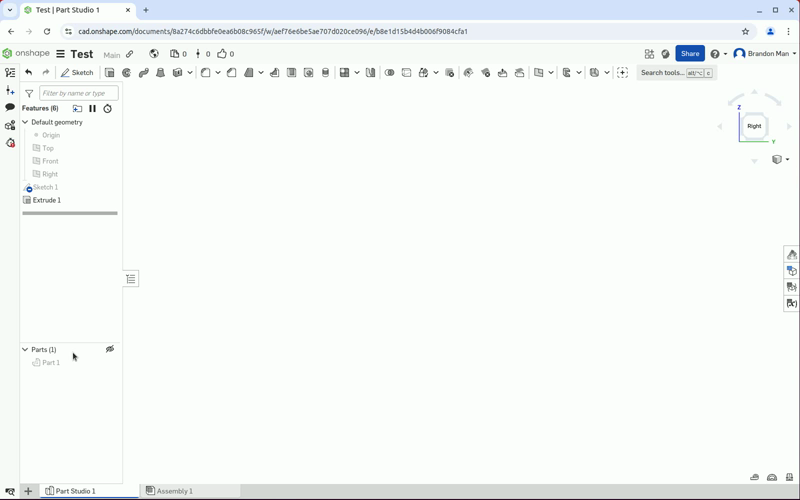
key_up(shift)
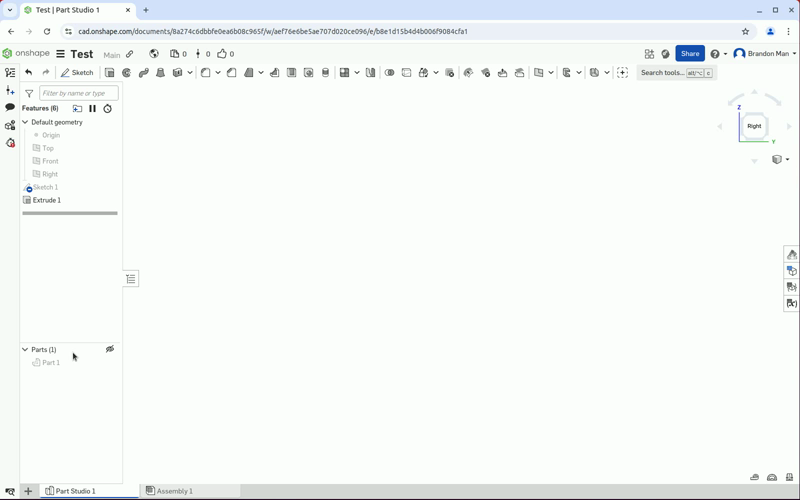
mouse_move(73, 352)
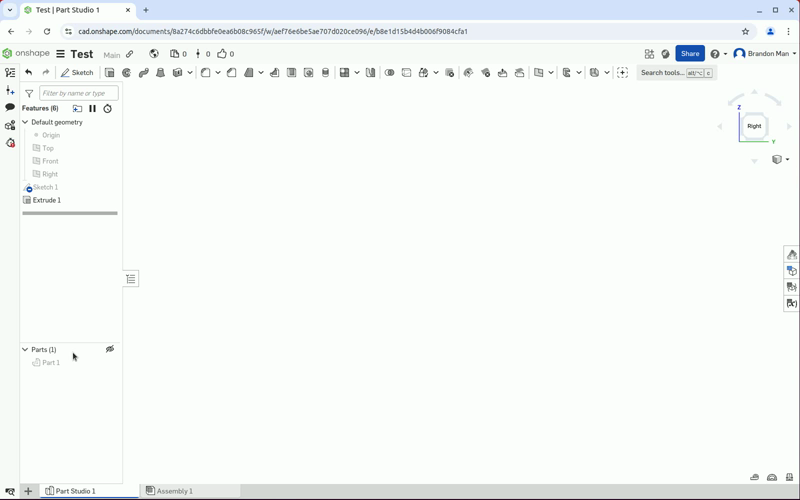
key(shift+y)
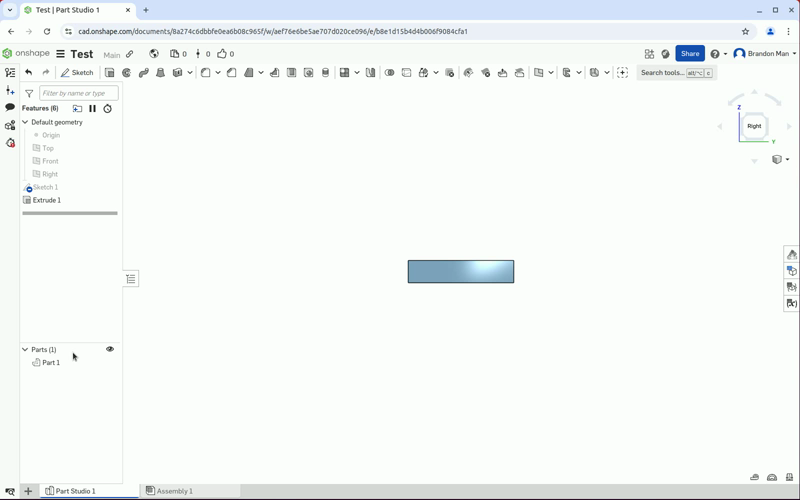
mouse_move(541, 75)
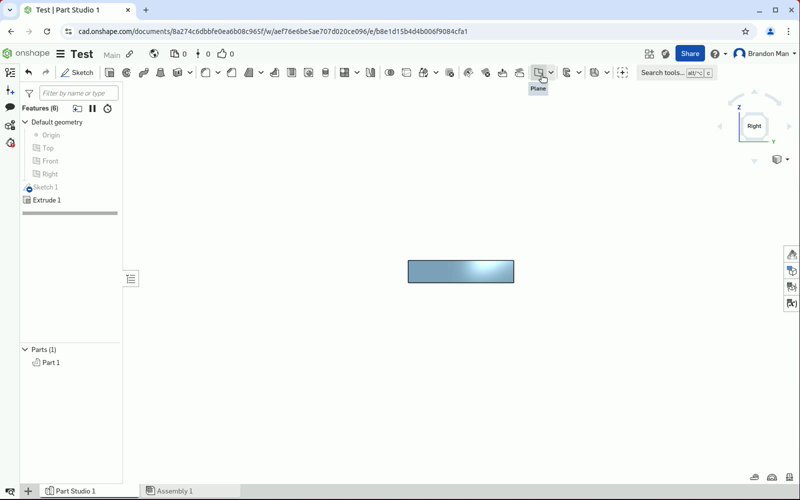
click(541, 75)
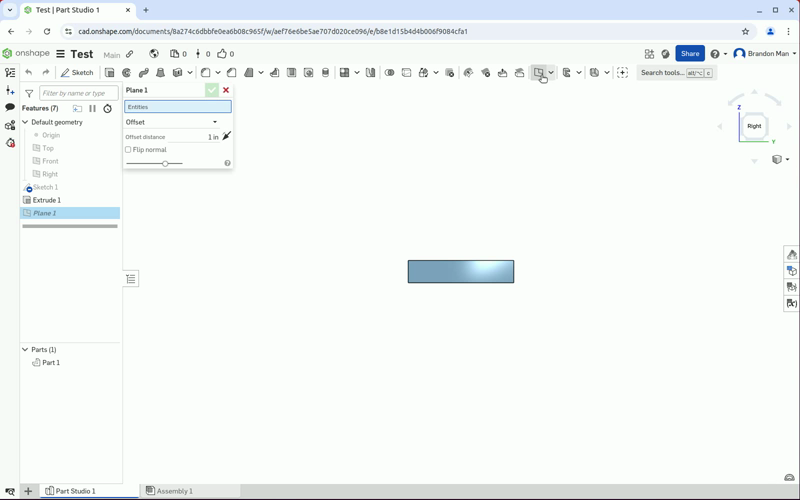
mouse_move(73, 176)
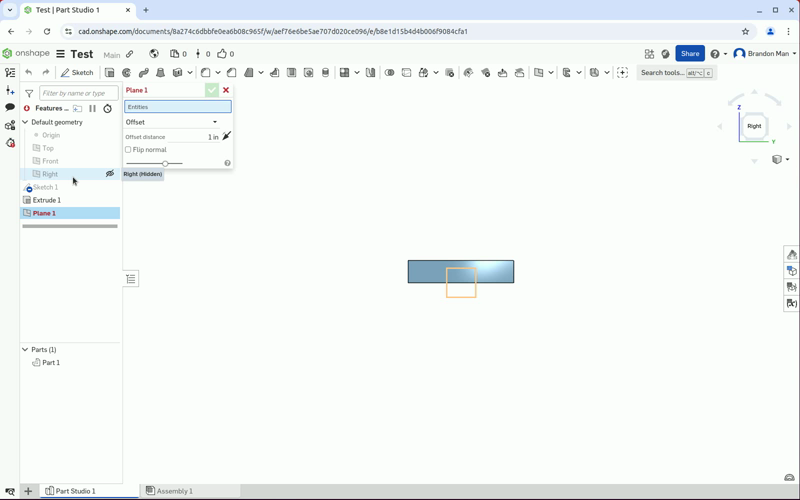
click(73, 176)
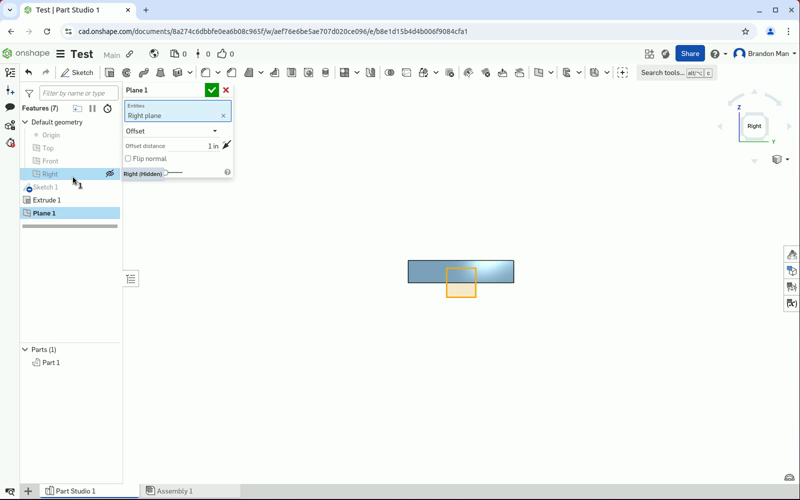
key(tab, 2)
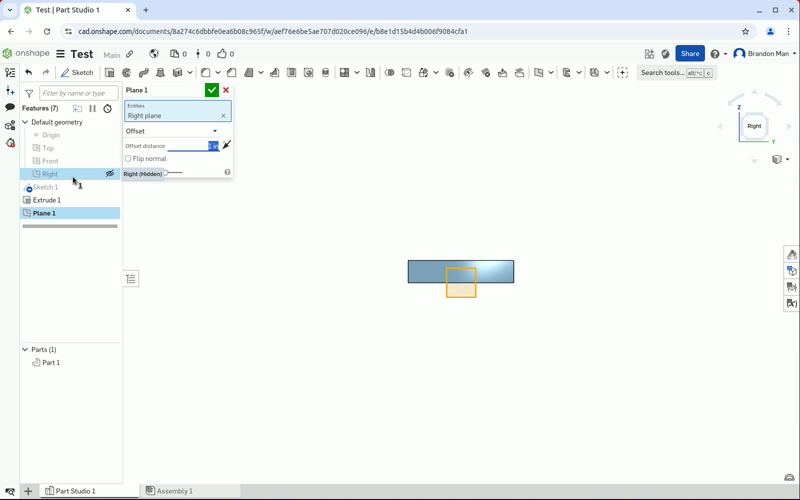
text(22.4)
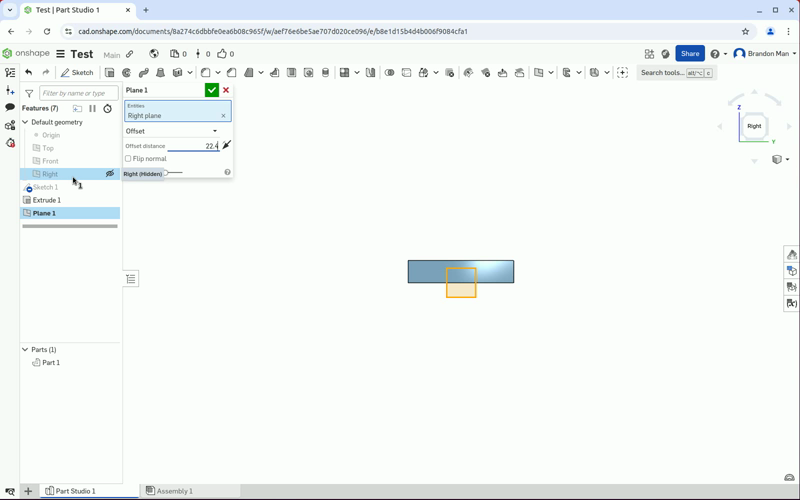
key(enter, 2)
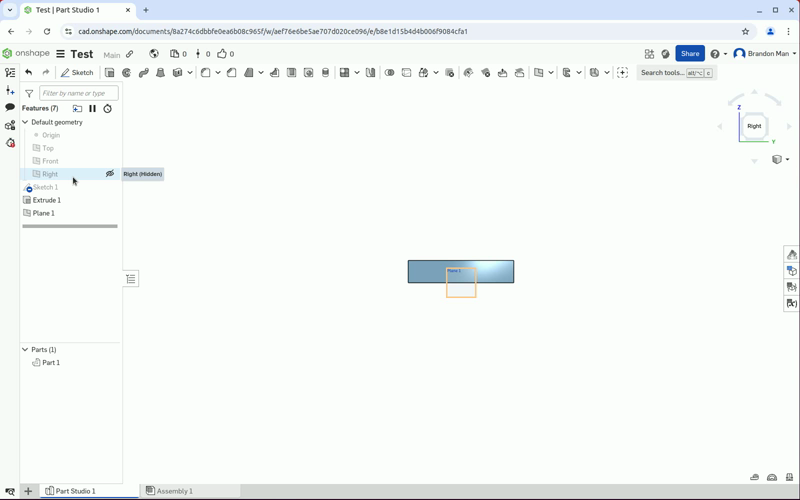
key(shift+s)
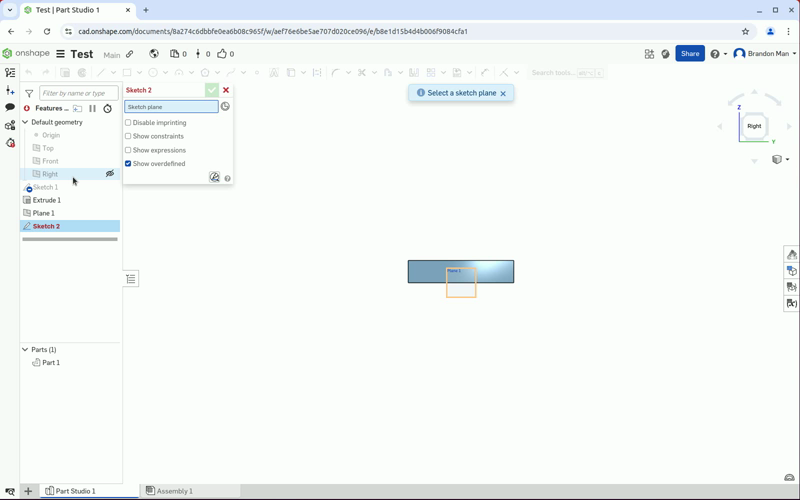
mouse_move(73, 215)
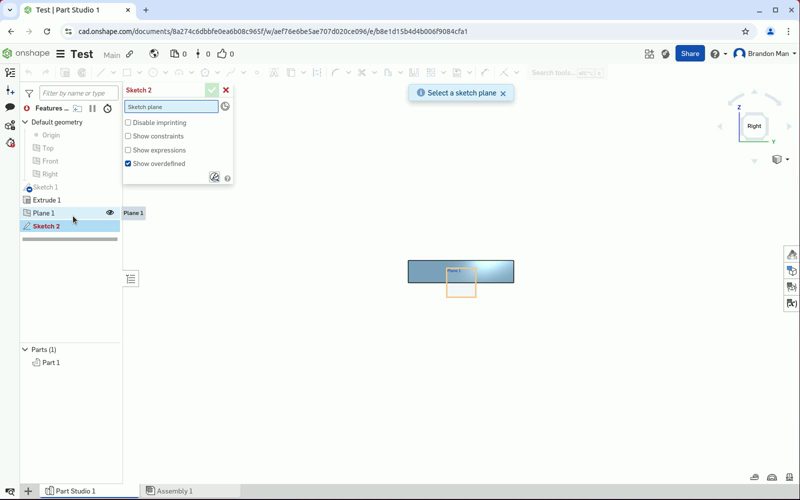
click(73, 215)
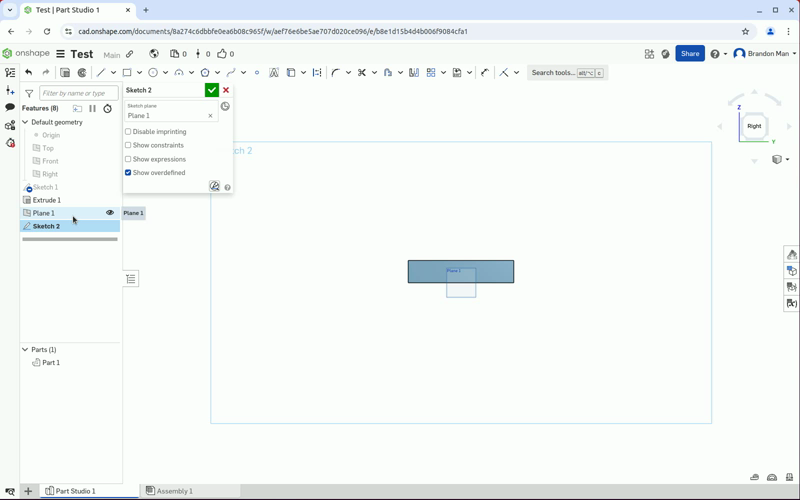
mouse_move(73, 352)
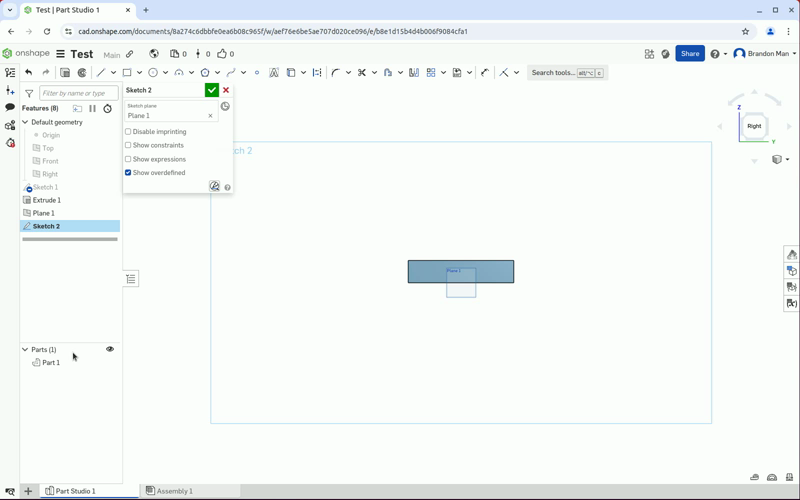
key(y)
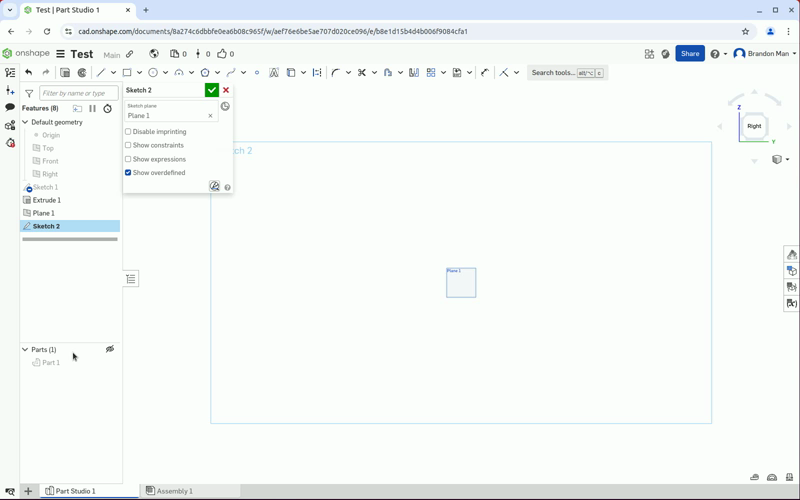
key(l)
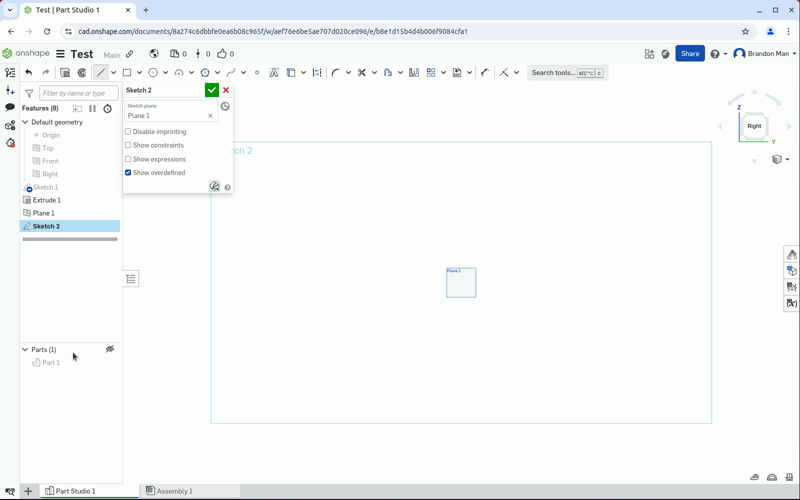
key_down(shift)
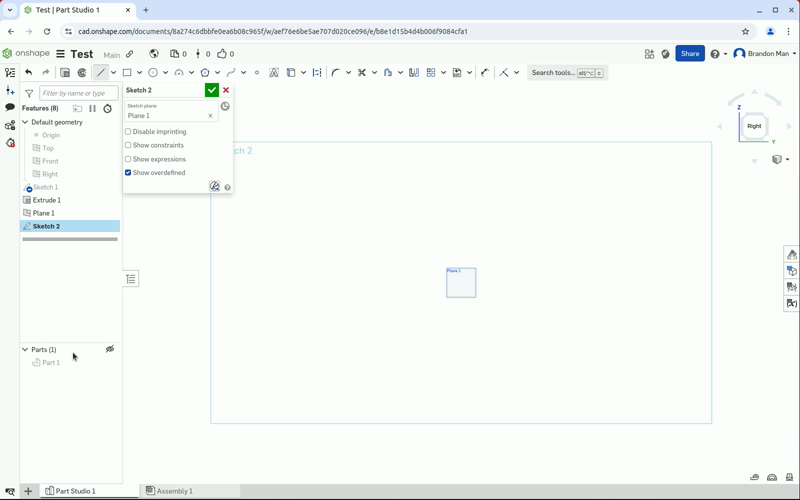
mouse_move(407, 282)
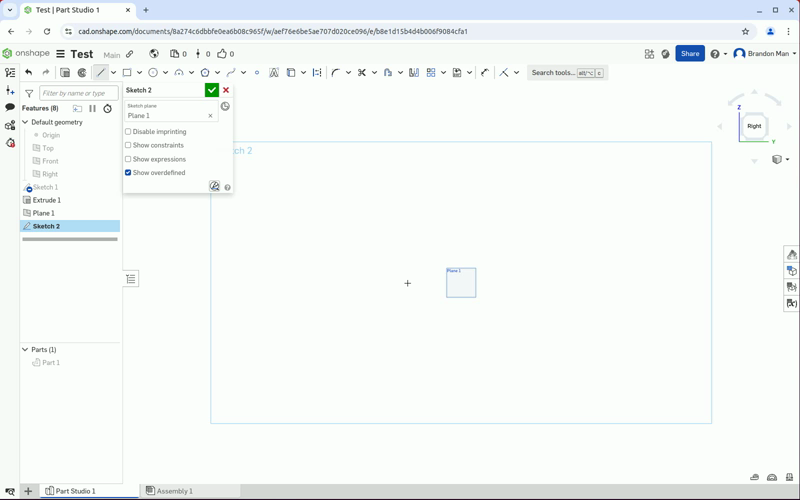
click(407, 282)
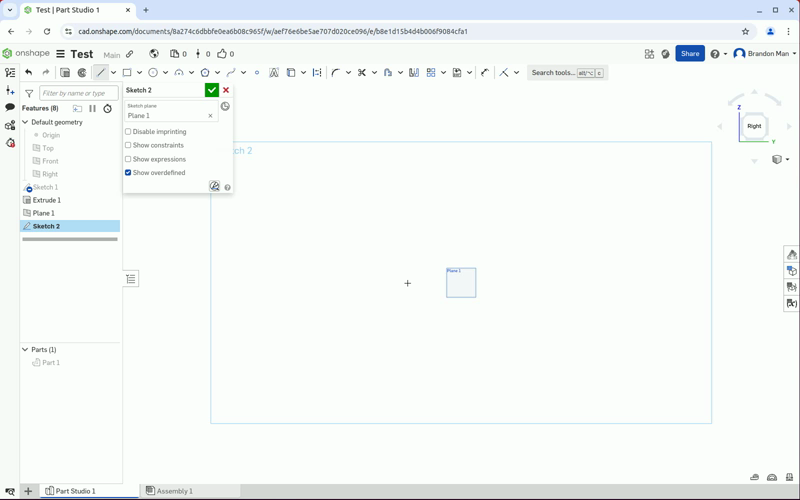
key_up(shift)
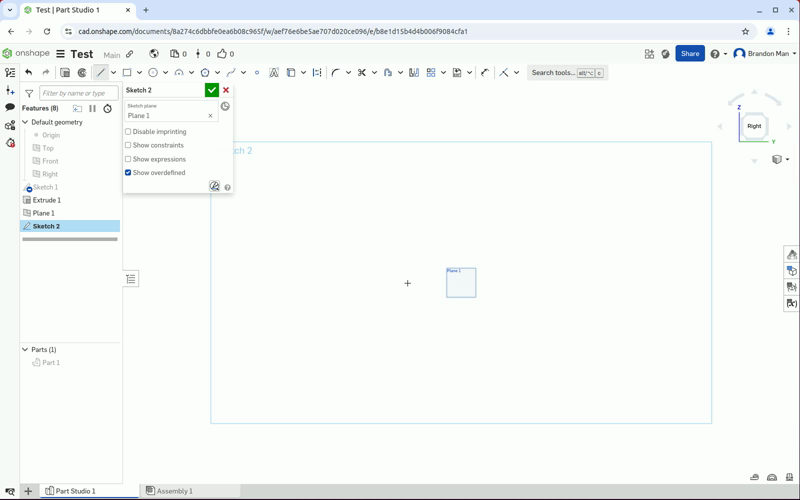
key_down(shift)
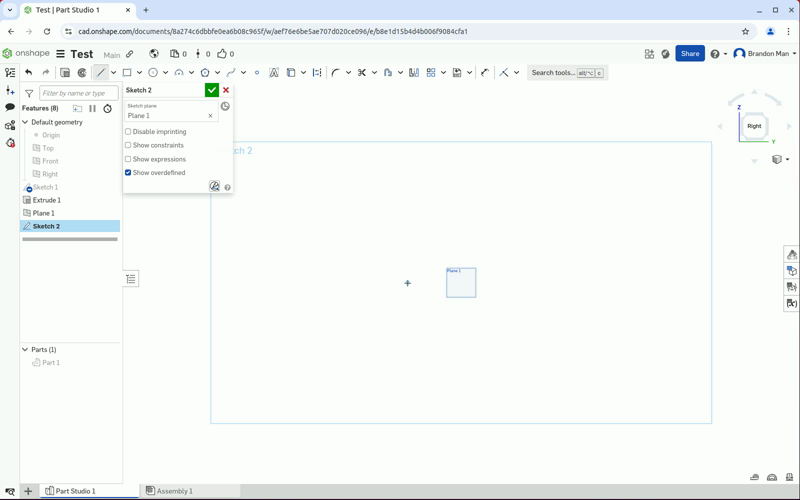
mouse_move(513, 282)
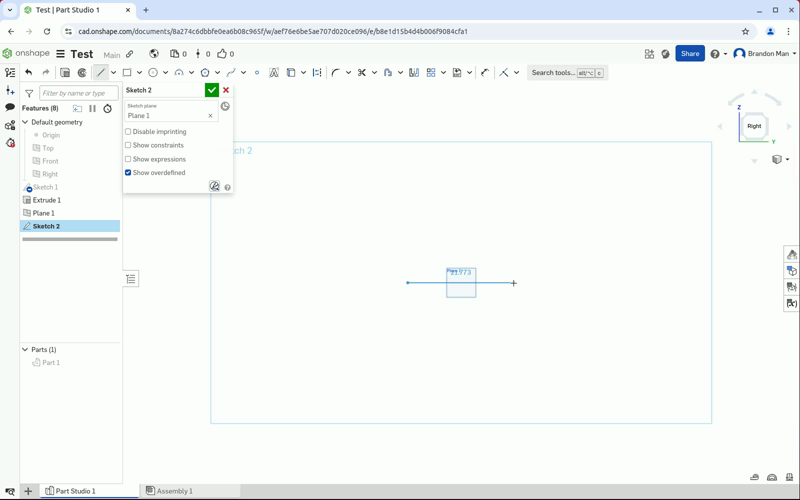
click(513, 282)
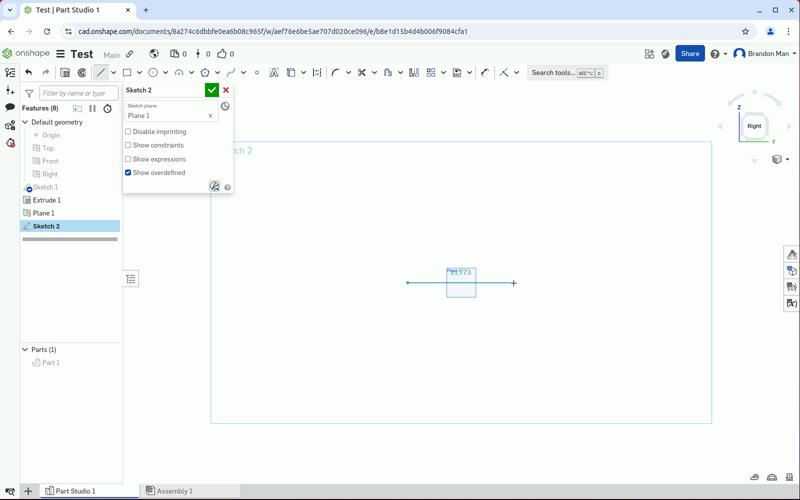
key_up(shift)
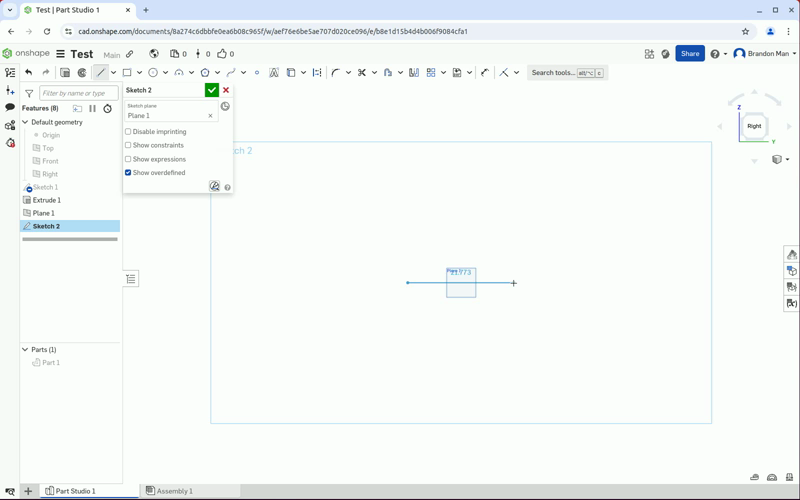
key_down(shift)
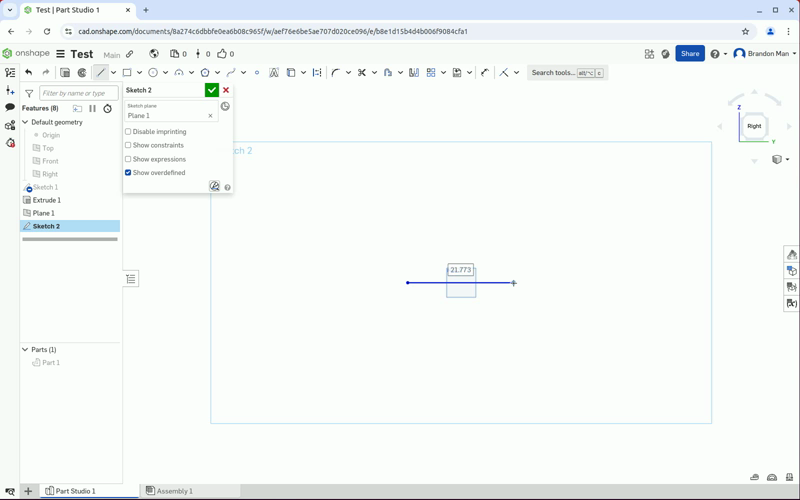
mouse_move(543, 282)
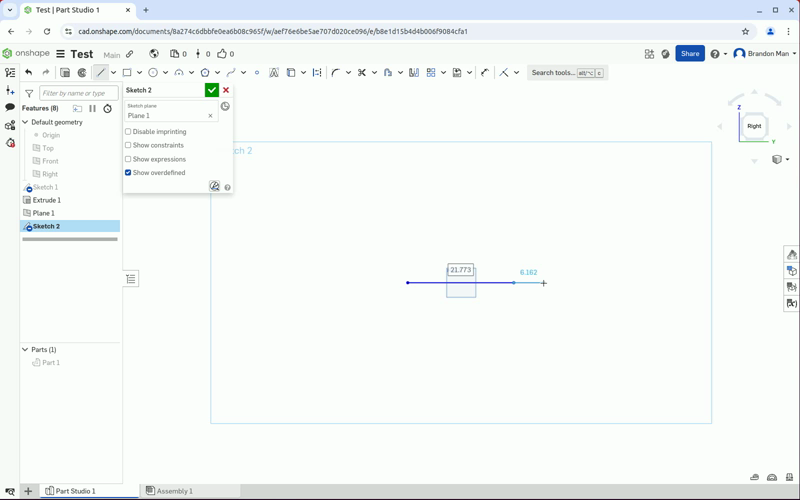
mouse_move(513, 260)
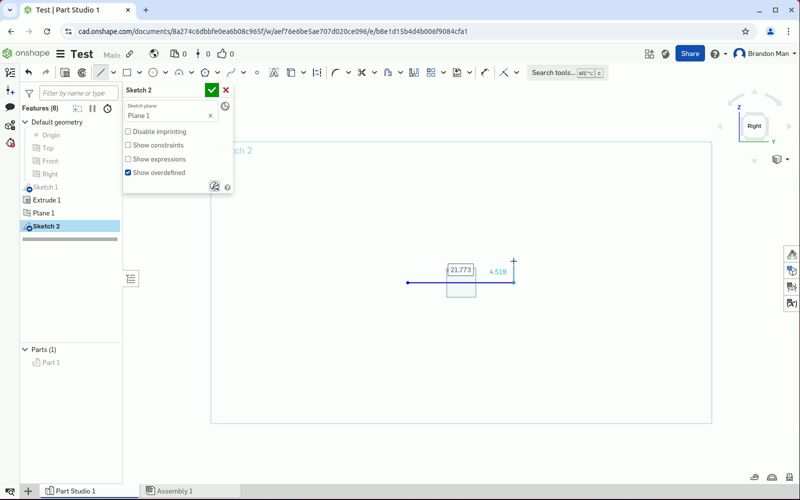
click(513, 260)
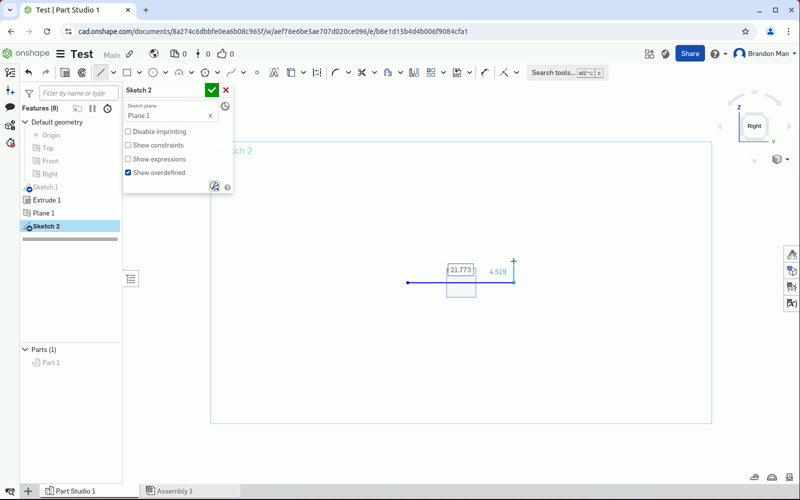
key_up(shift)
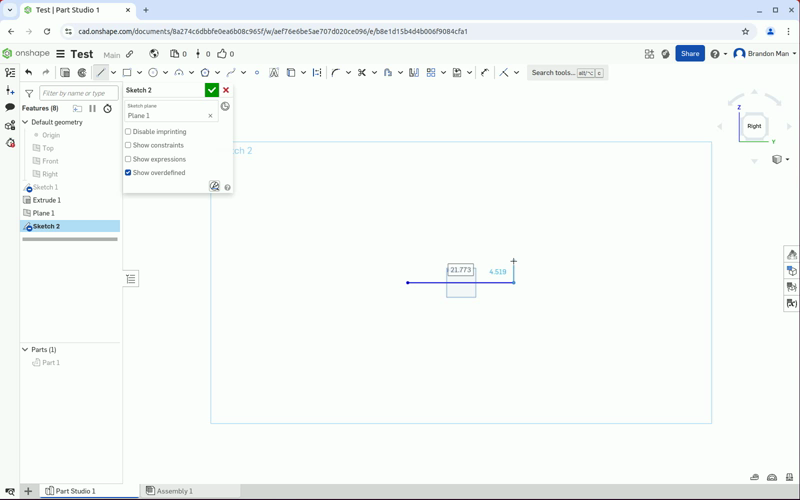
key_down(shift)
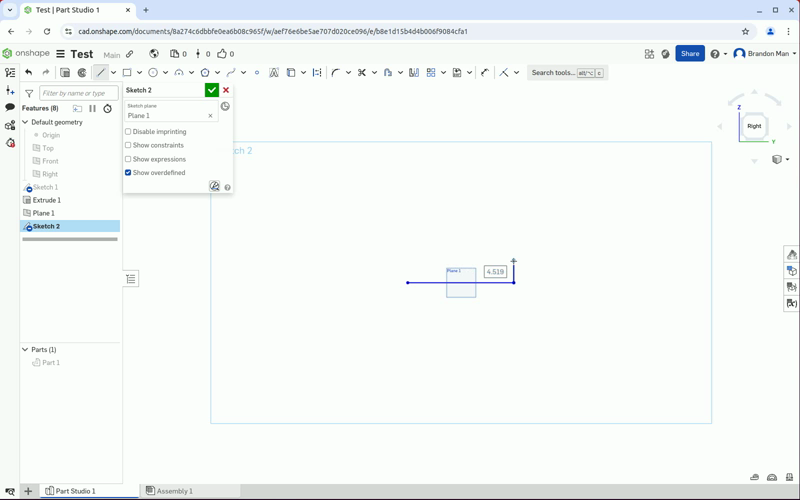
mouse_move(407, 260)
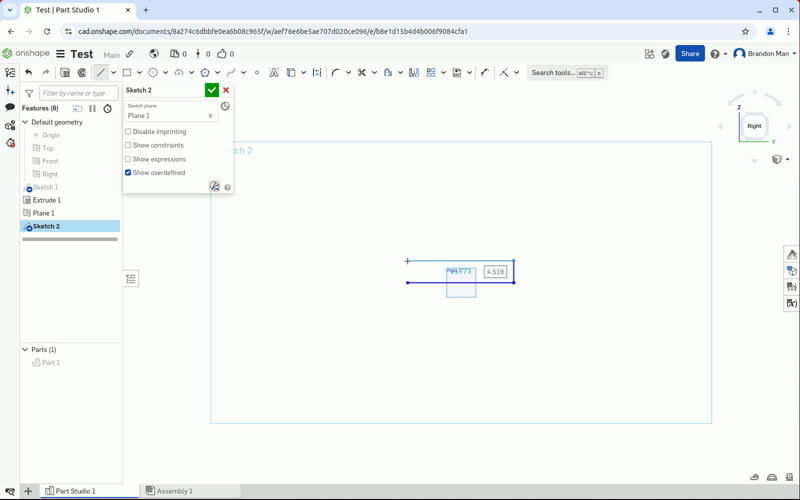
click(407, 260)
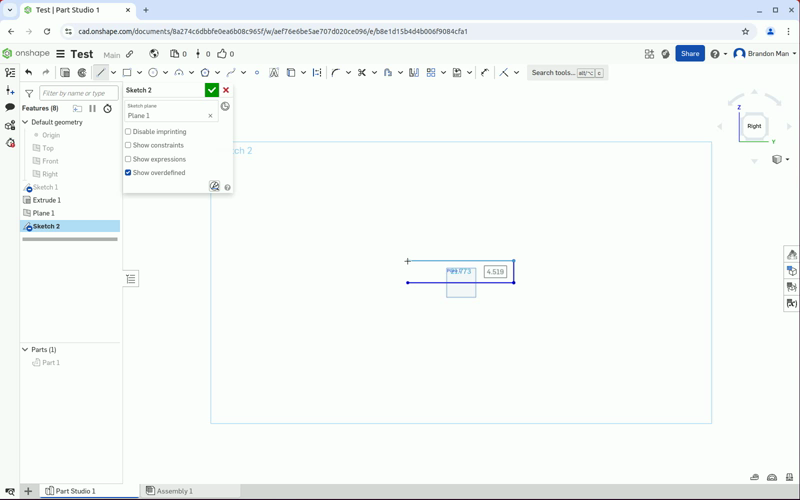
key_up(shift)
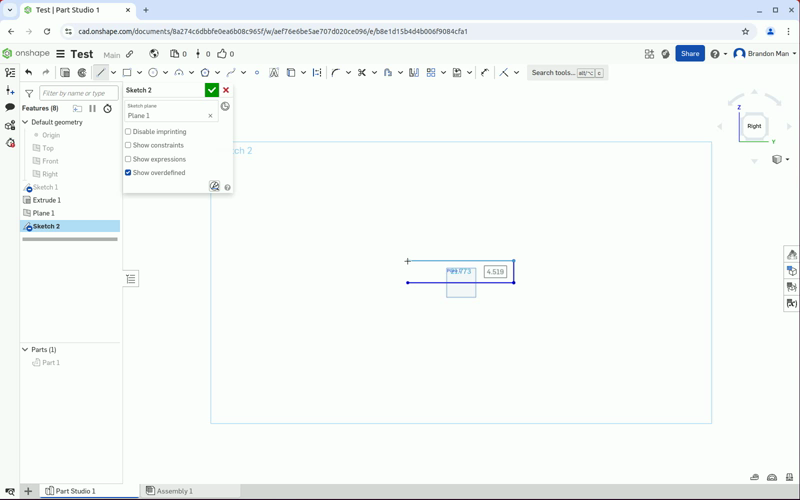
mouse_move(437, 260)
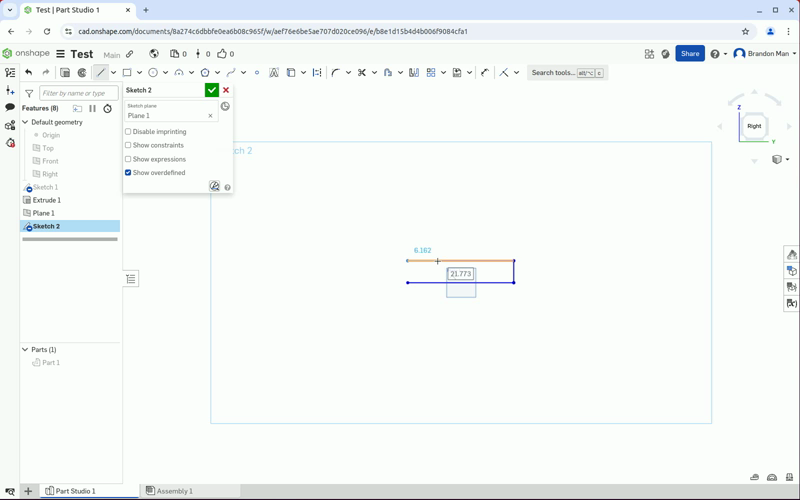
key_down(shift)
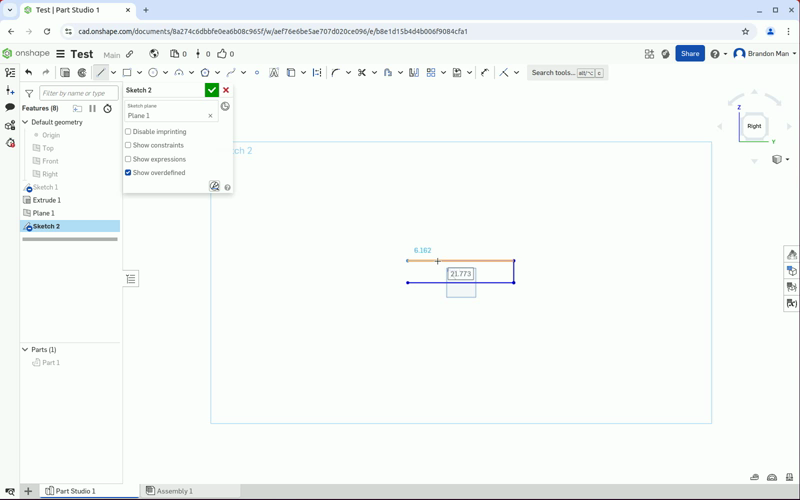
mouse_move(407, 282)
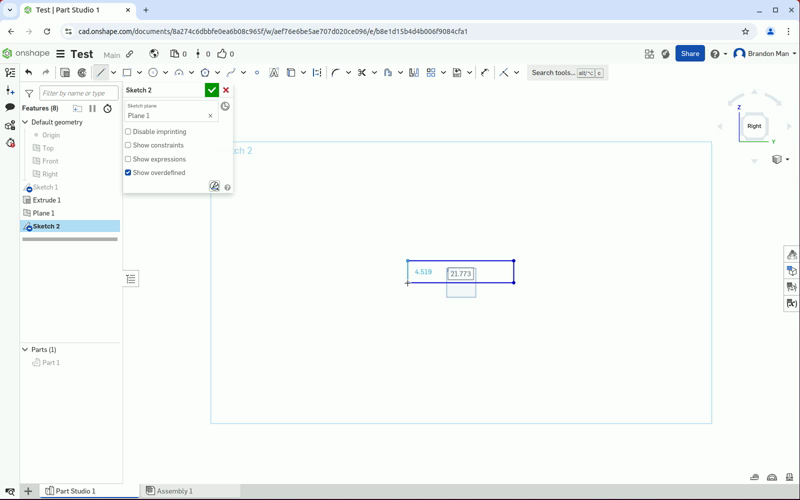
key_up(shift)
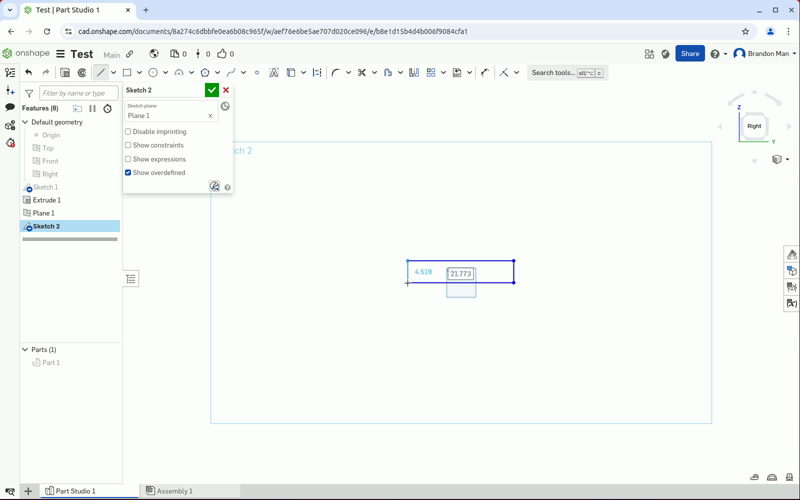
click(407, 282)
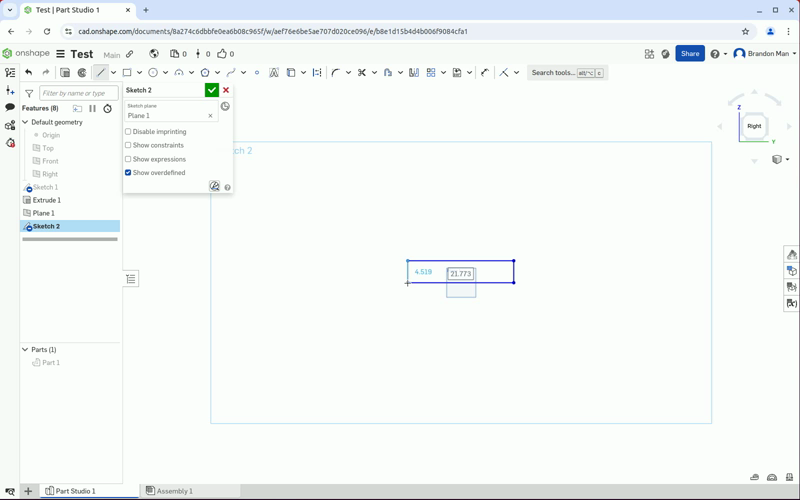
key(esc)
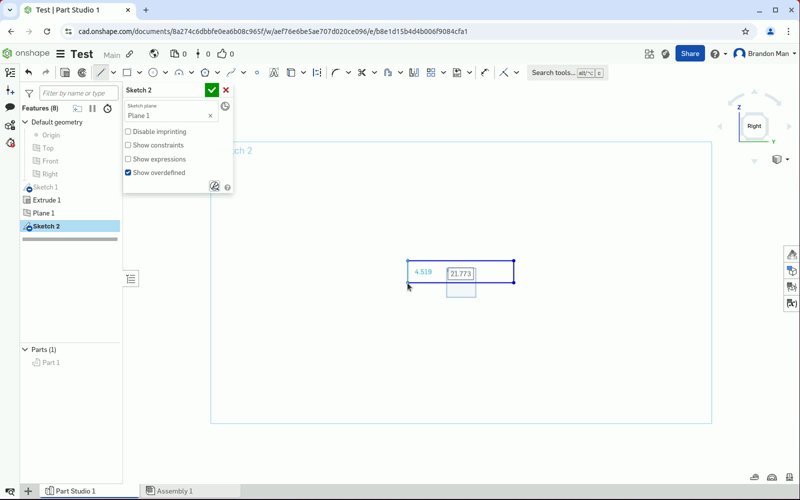
mouse_move(426, 278)
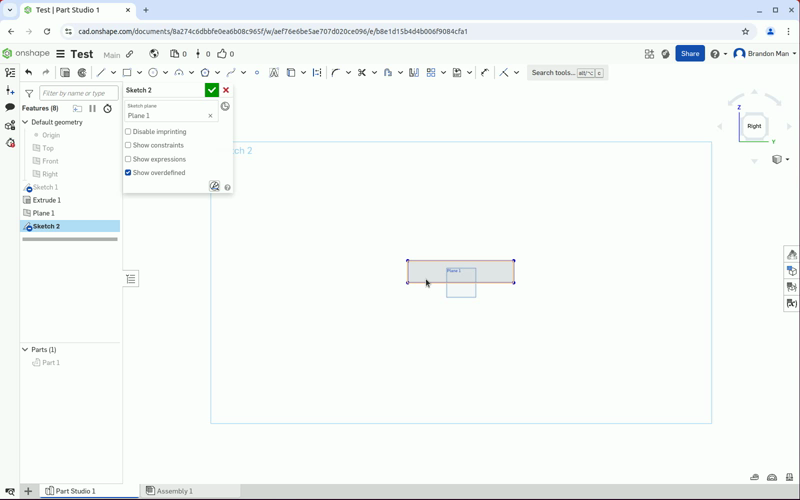
click(426, 278)
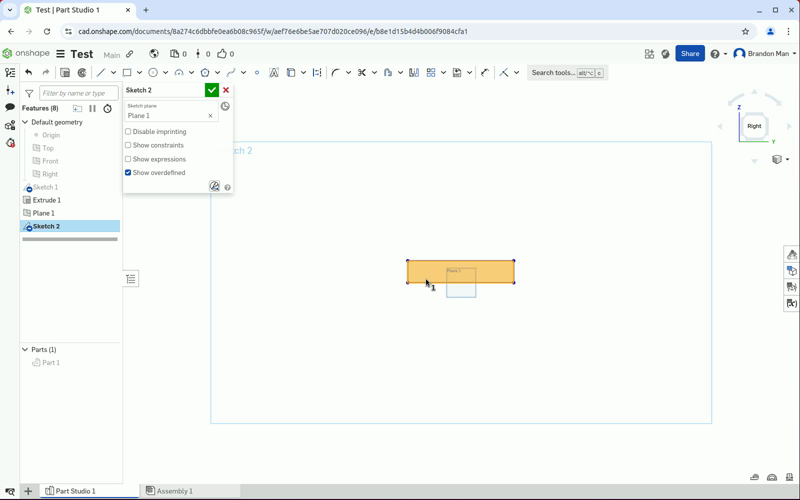
mouse_move(73, 352)
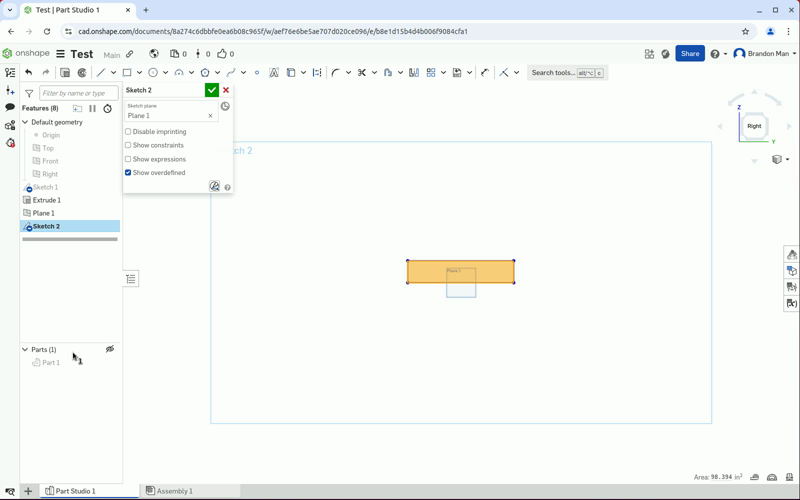
key(shift+y)
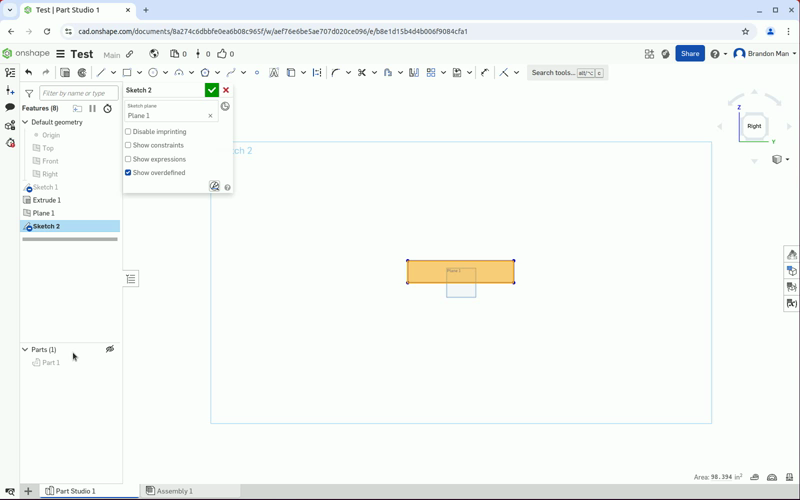
key(shift+e)
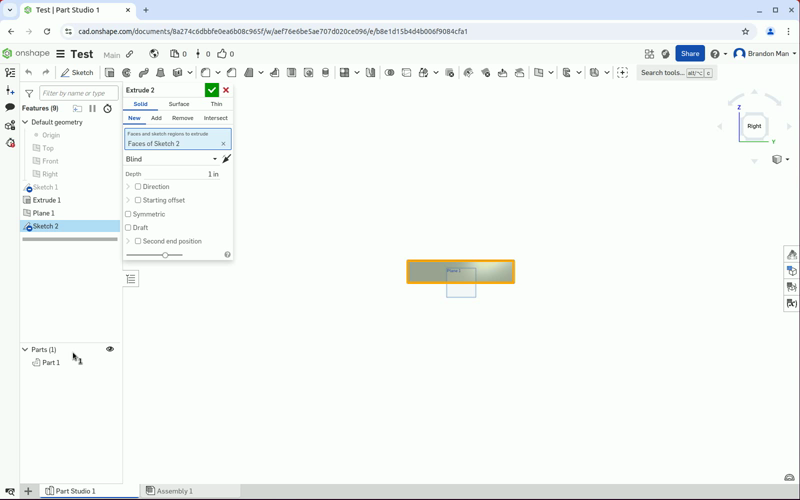
mouse_move(143, 106)
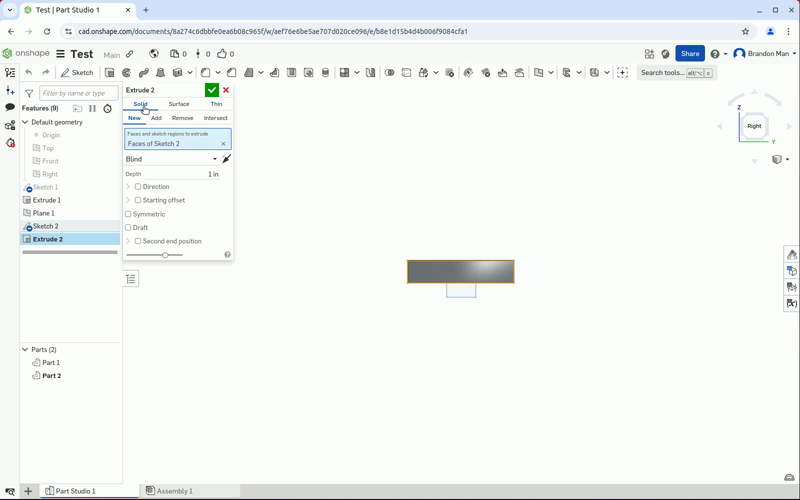
click(143, 106)
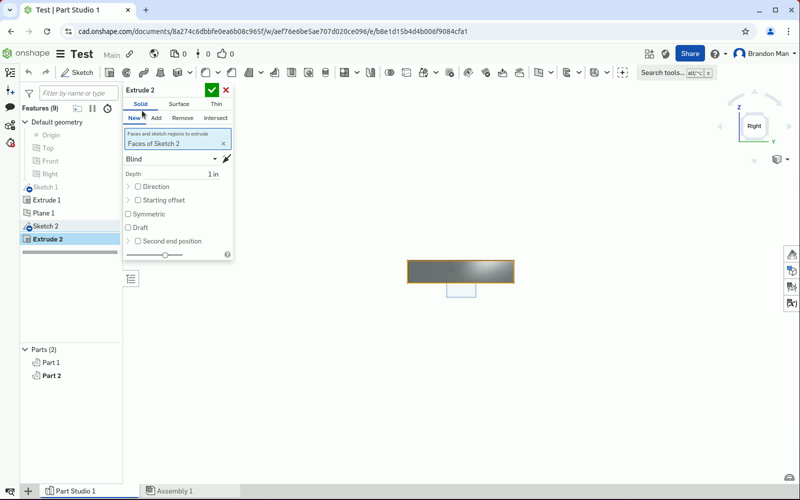
mouse_move(137, 120)
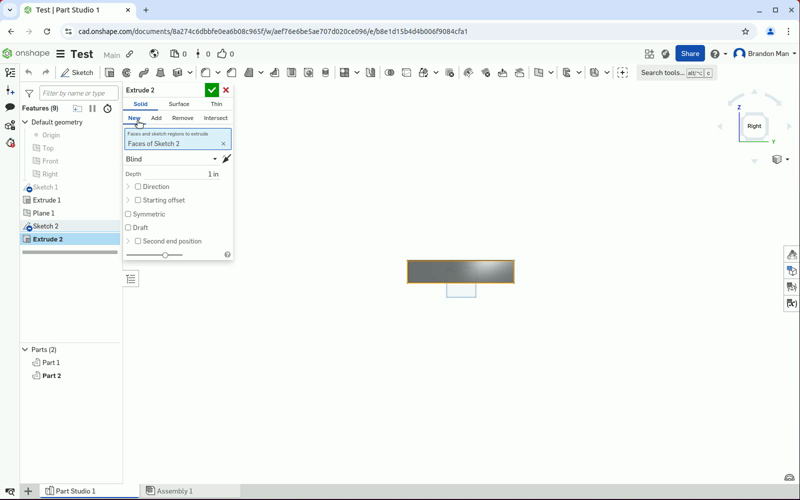
click(137, 120)
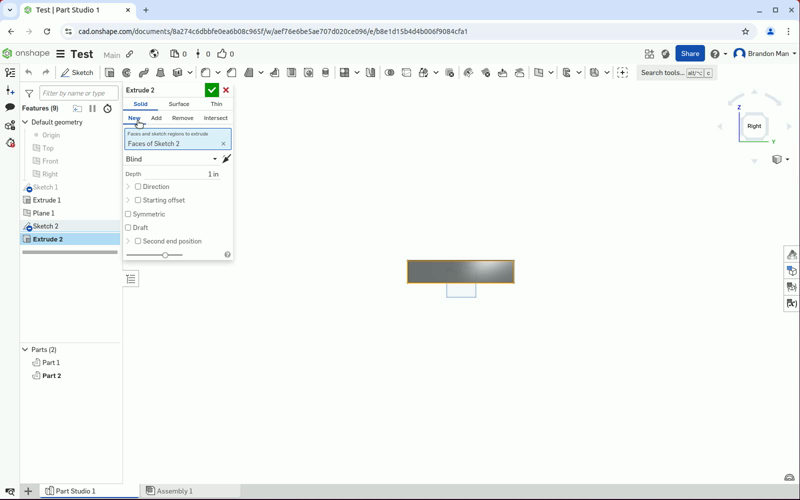
key(tab, 4)
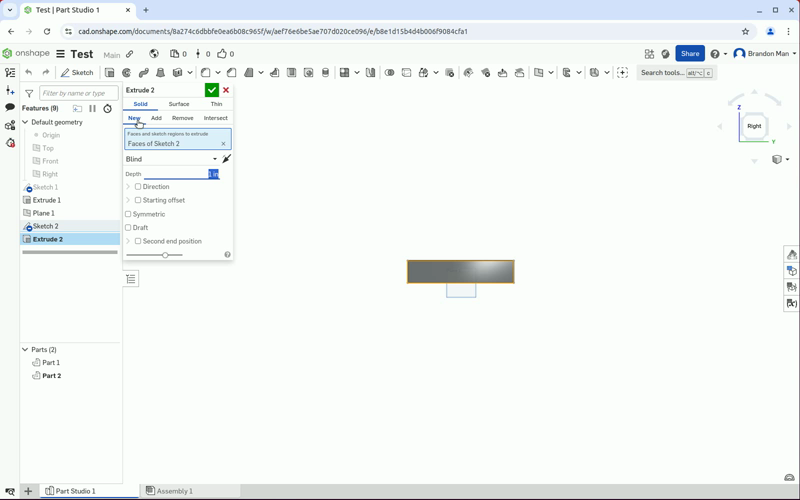
text(0.722)
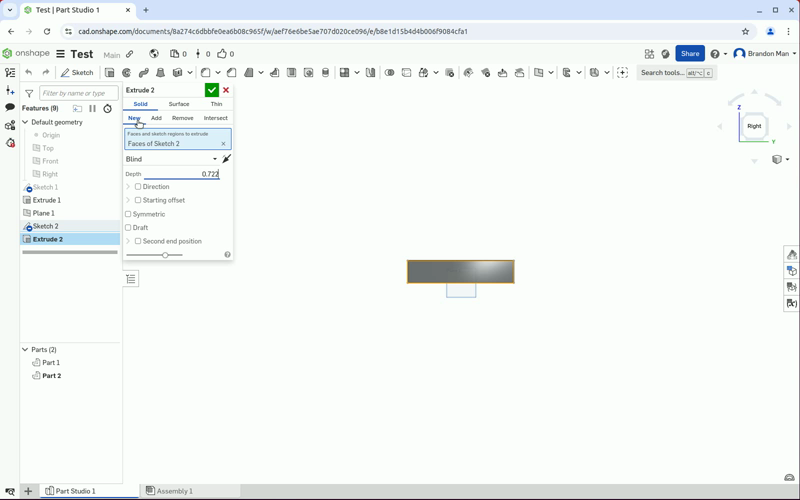
key(enter)
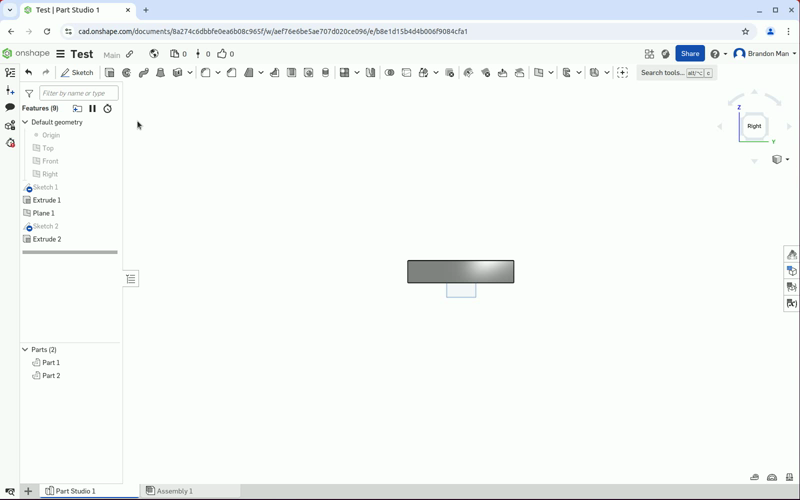
key(shift+h)
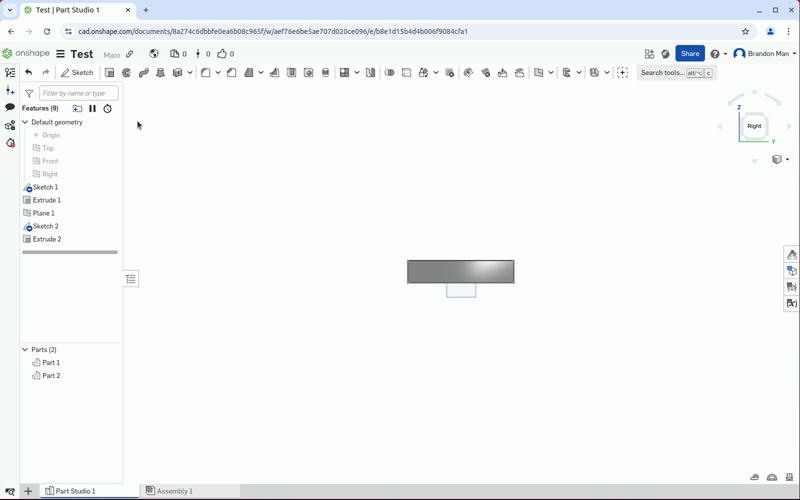
key(shift+h)
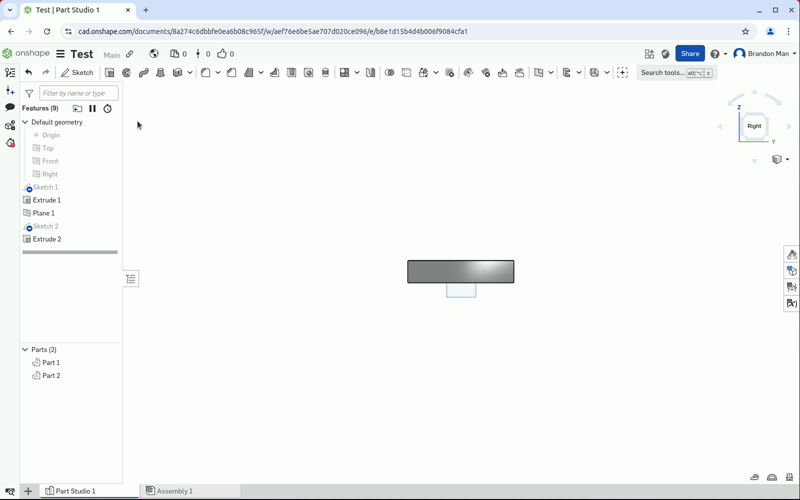
mouse_move(73, 189)
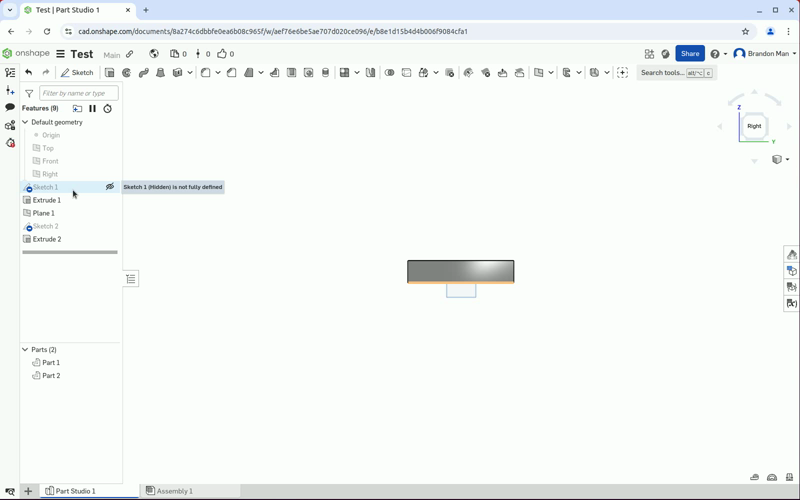
click(73, 189)
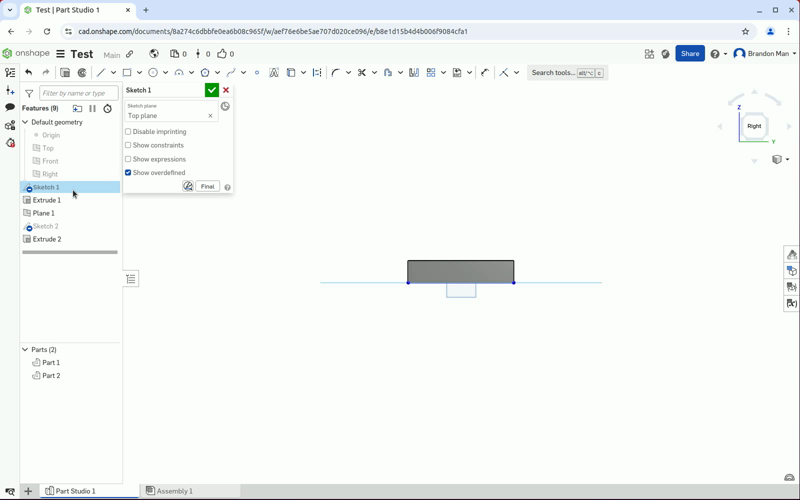
mouse_move(229, 92)
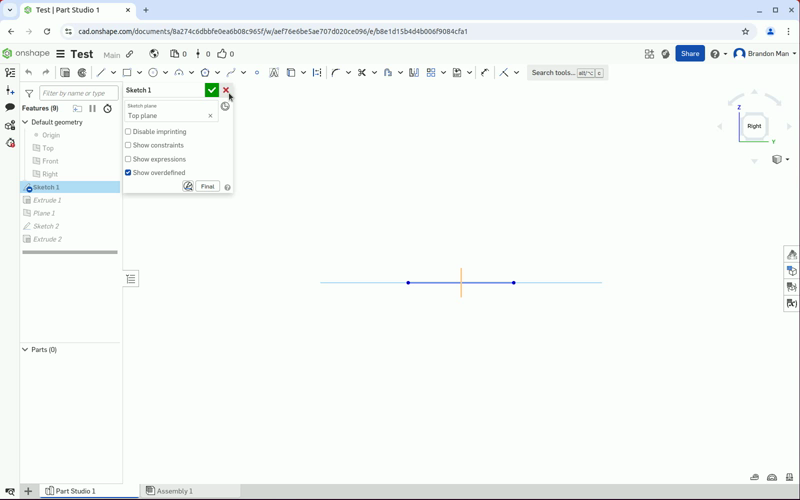
click(229, 92)
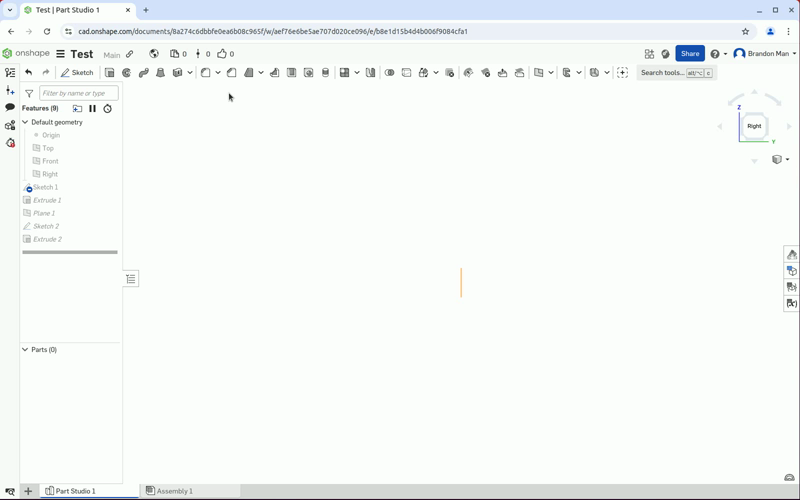
key(shift+s)
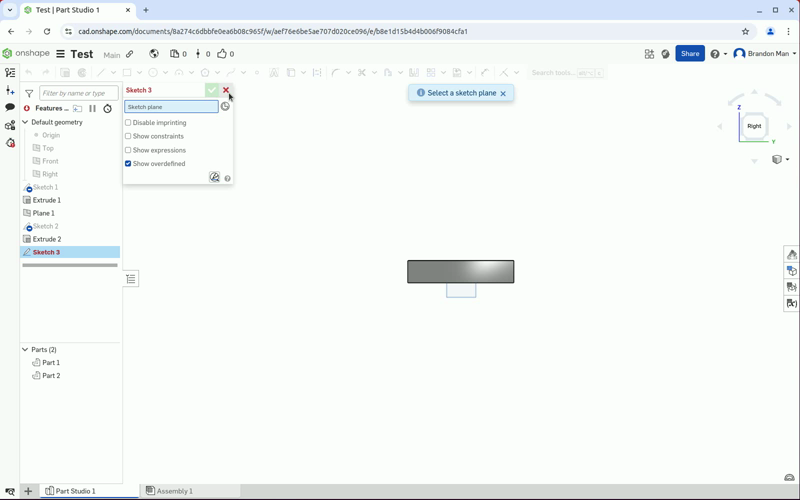
mouse_move(73, 215)
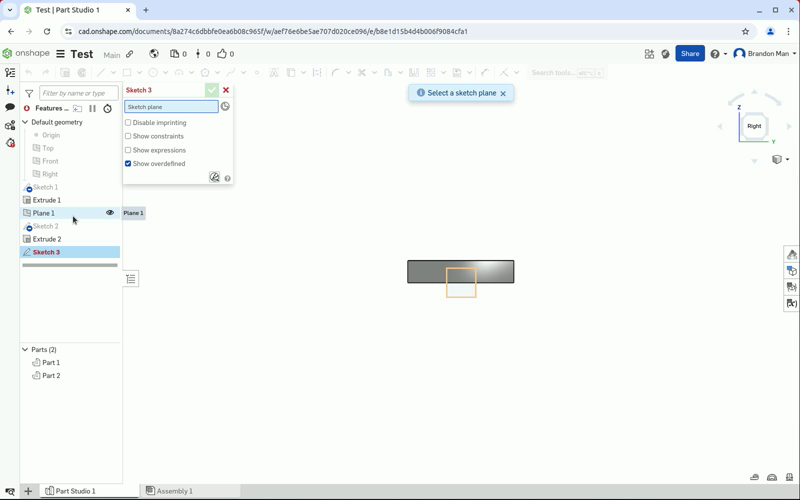
click(73, 215)
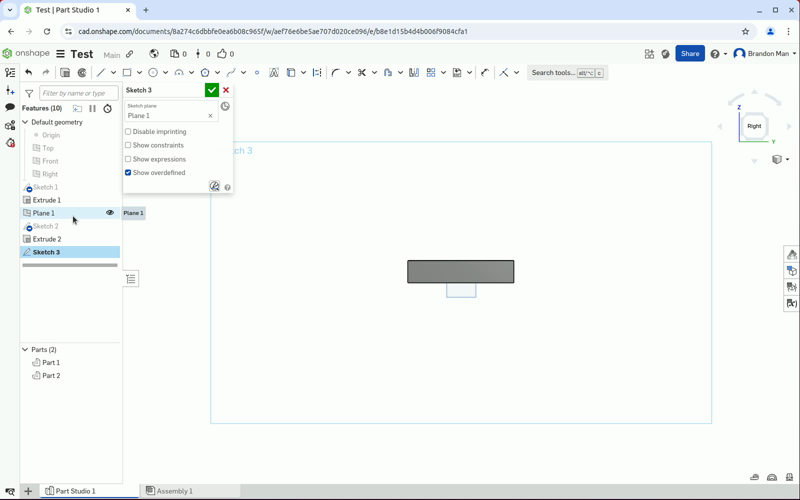
mouse_move(73, 352)
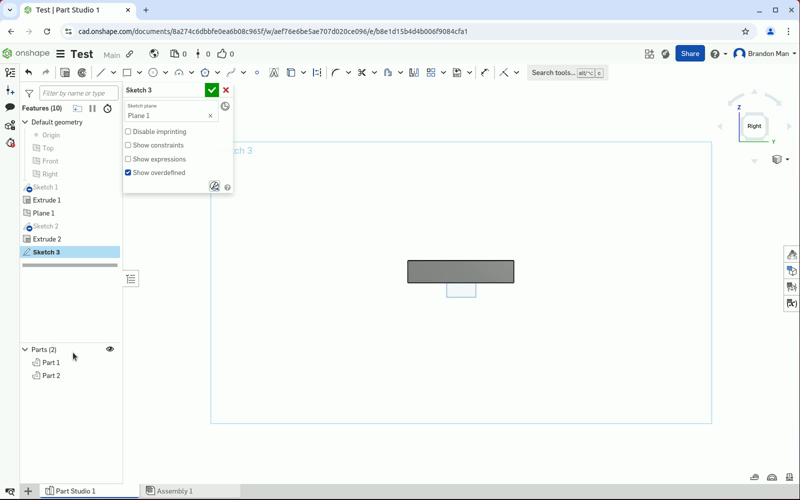
key(y)
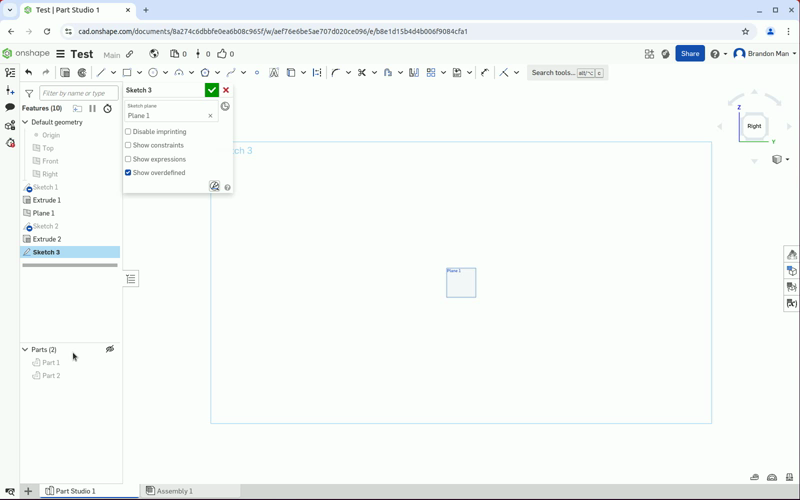
key(l)
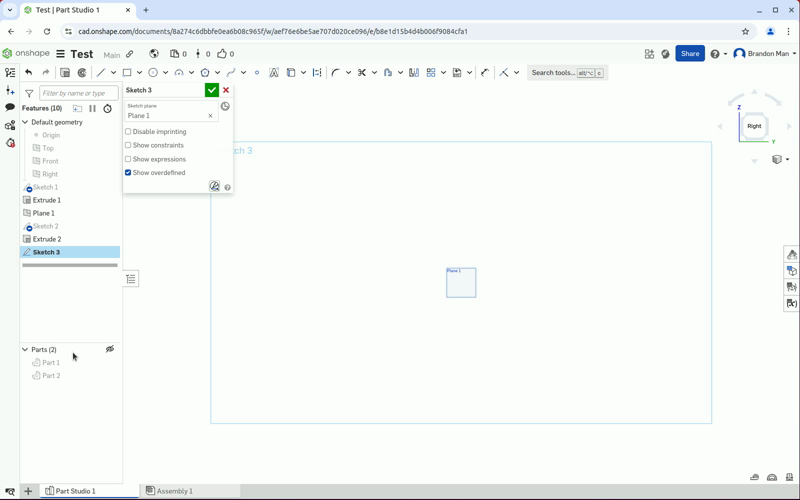
key_down(shift)
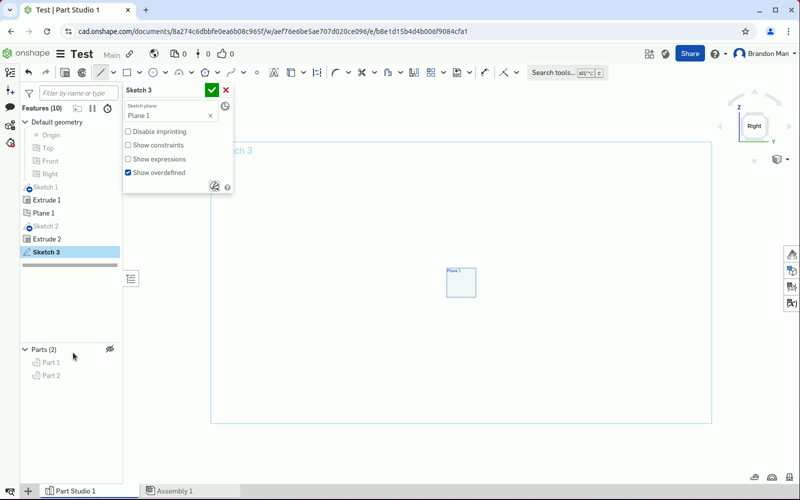
mouse_move(407, 260)
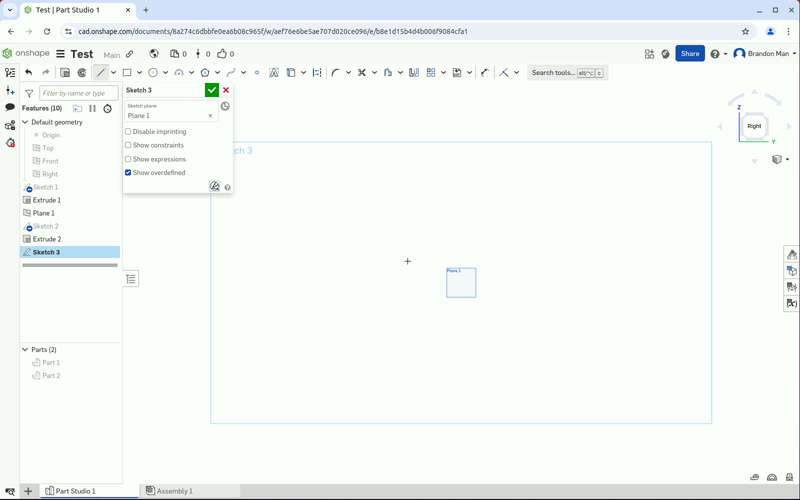
click(407, 260)
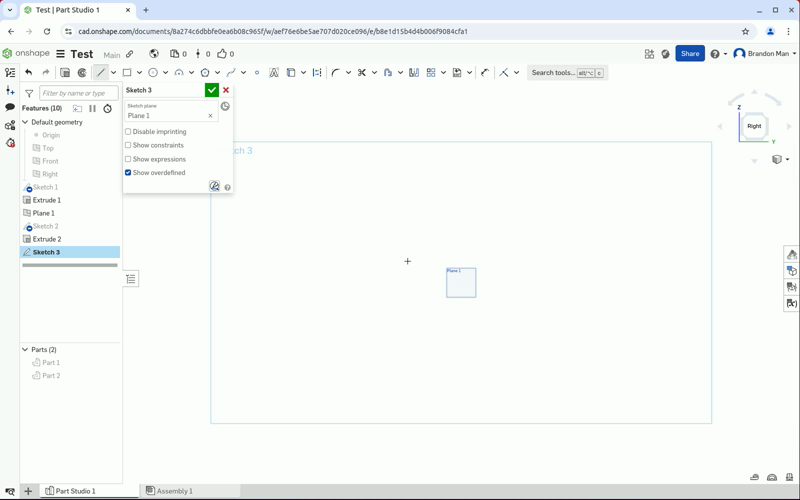
key_up(shift)
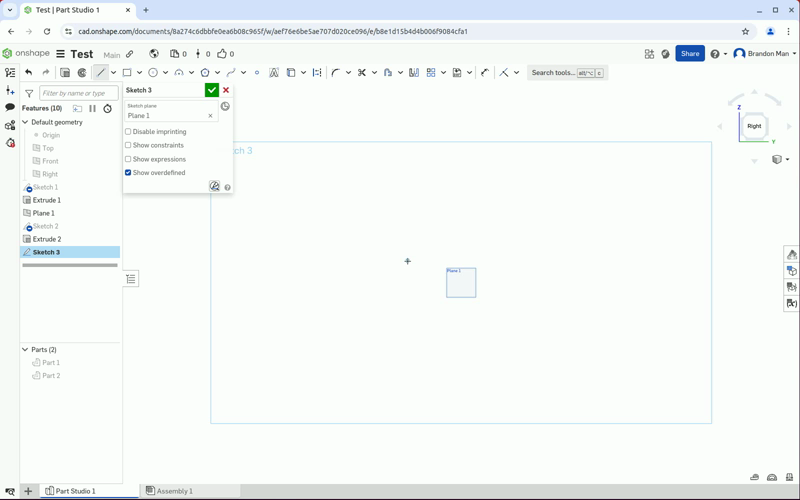
key_down(shift)
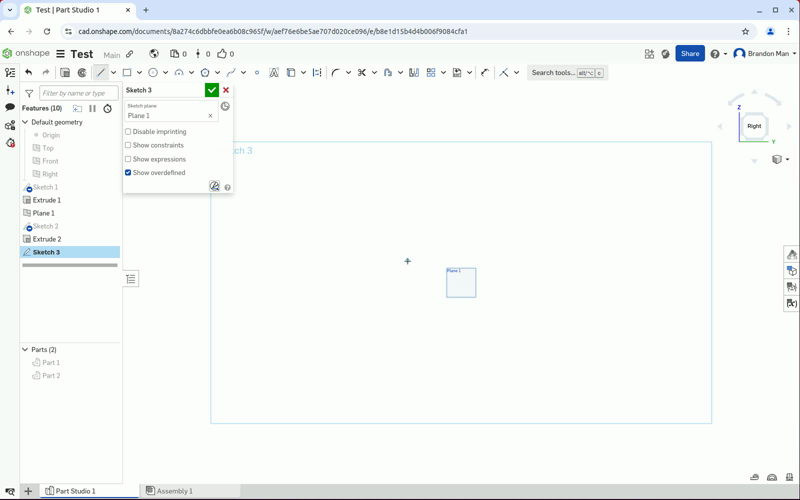
mouse_move(513, 260)
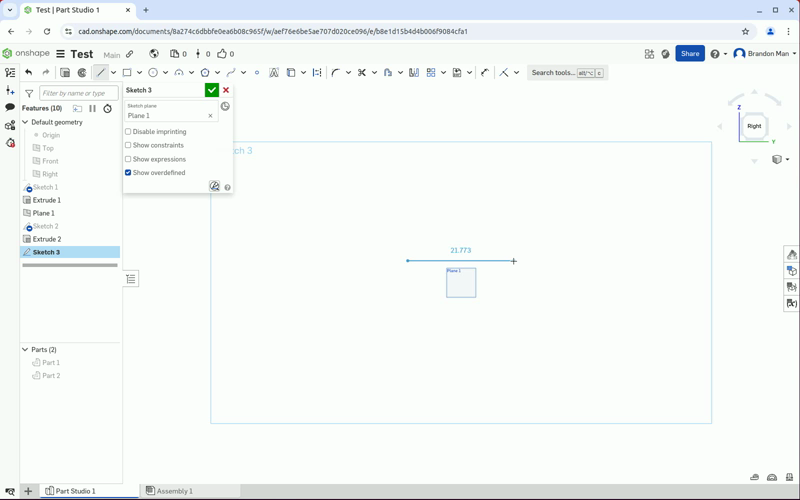
click(513, 260)
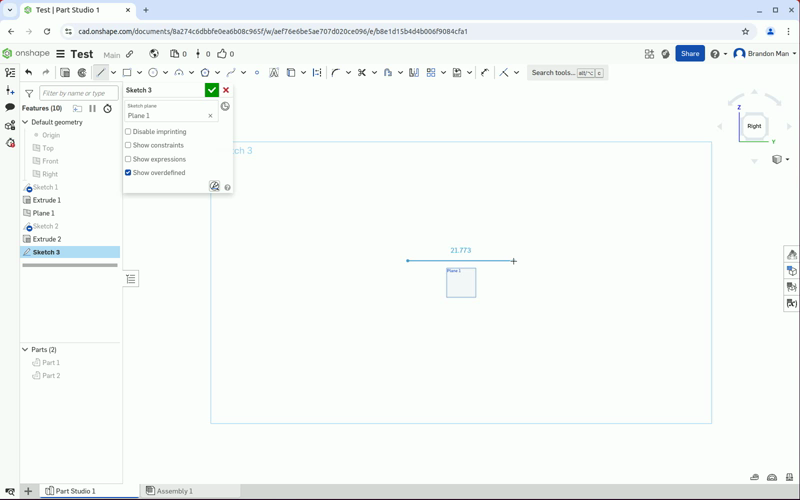
key_up(shift)
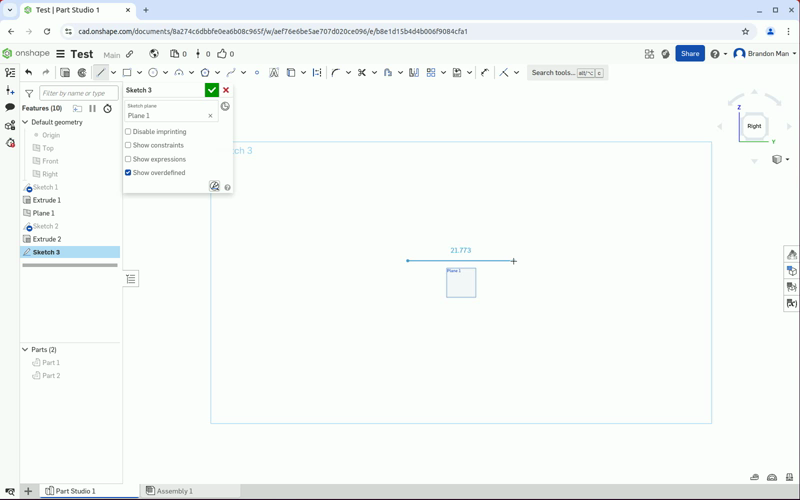
key_down(shift)
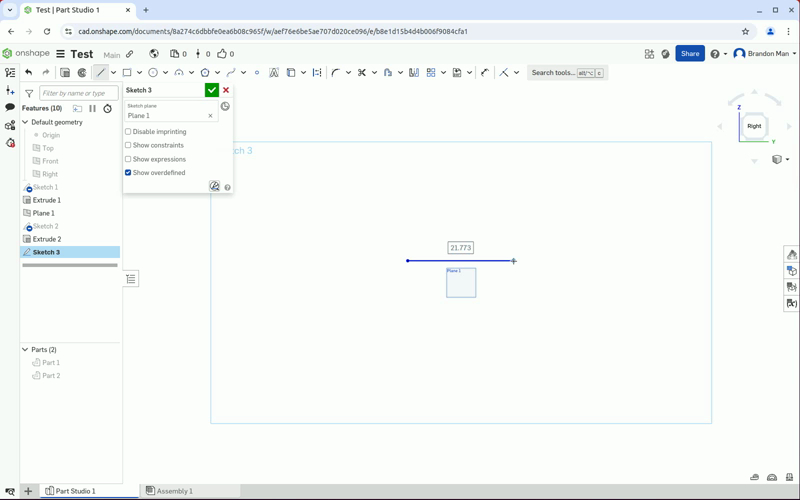
mouse_move(543, 260)
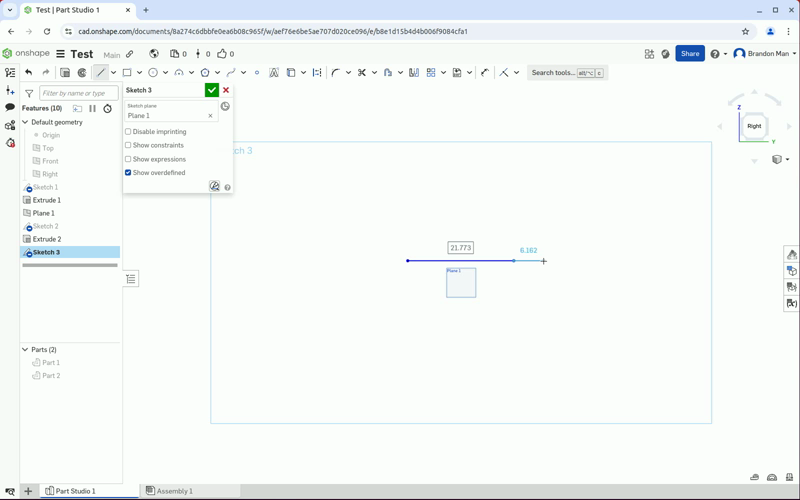
mouse_move(513, 257)
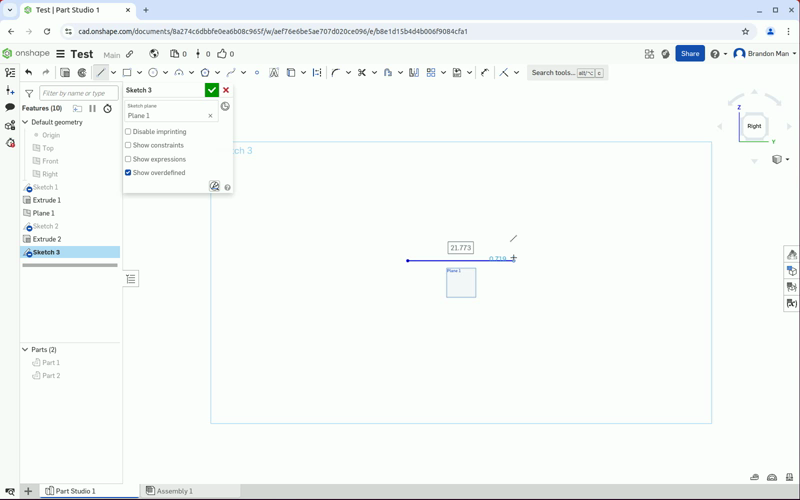
scroll(6)
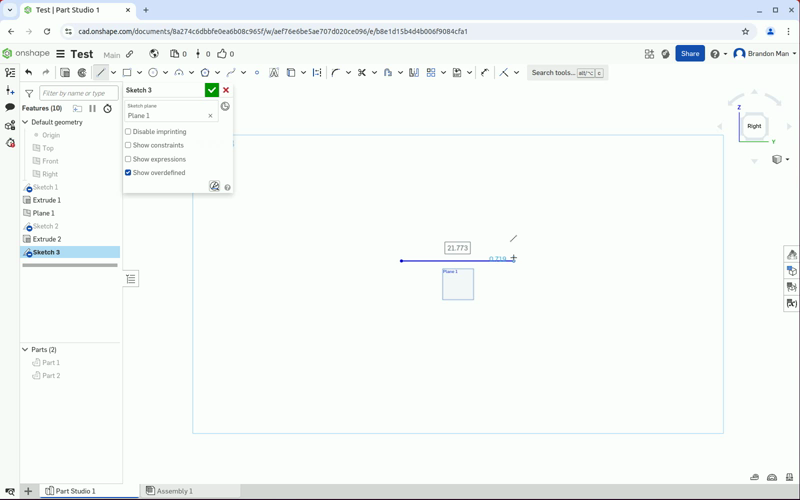
scroll(6)
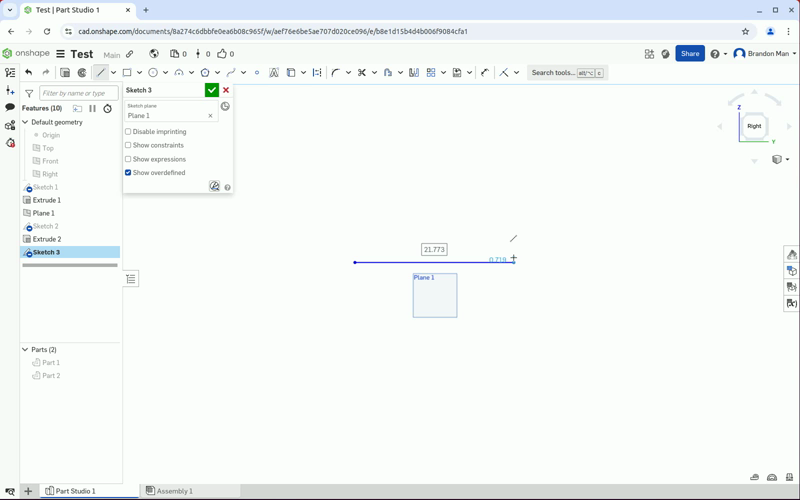
scroll(6)
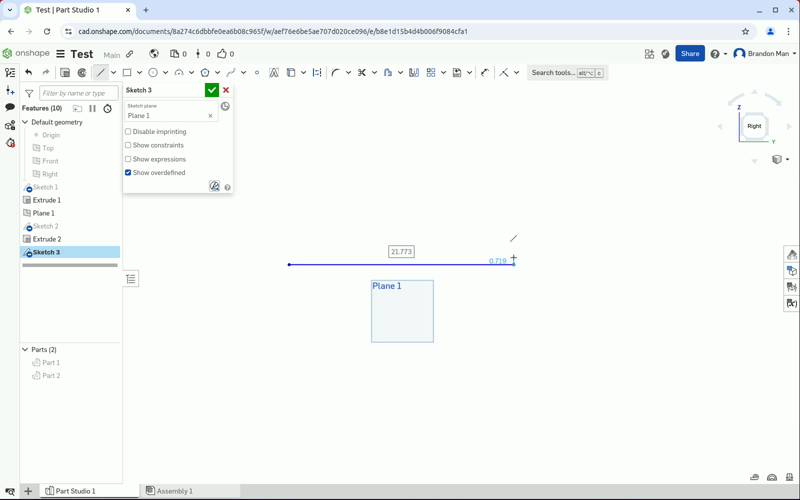
scroll(6)
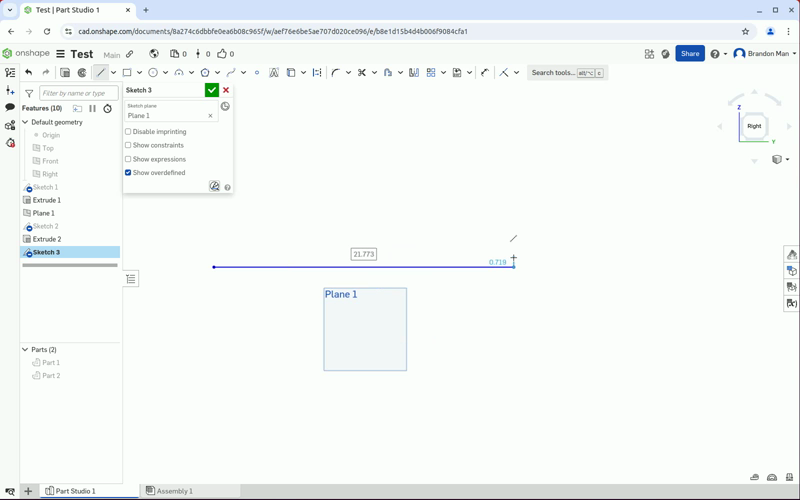
scroll(6)
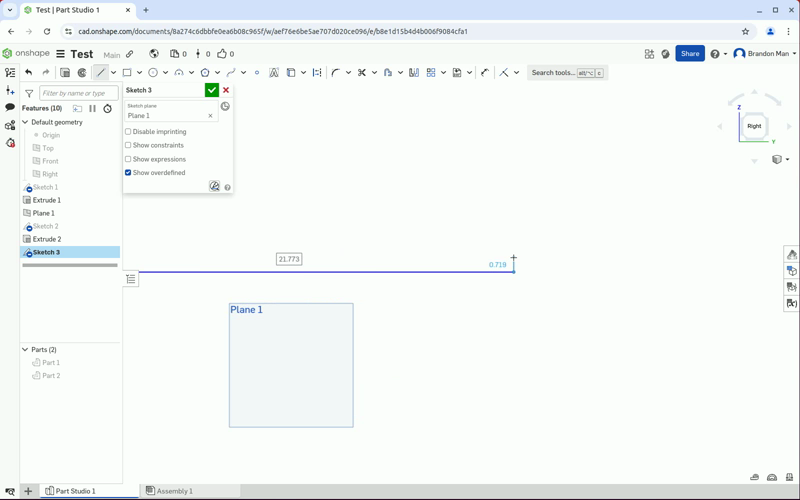
scroll(6)
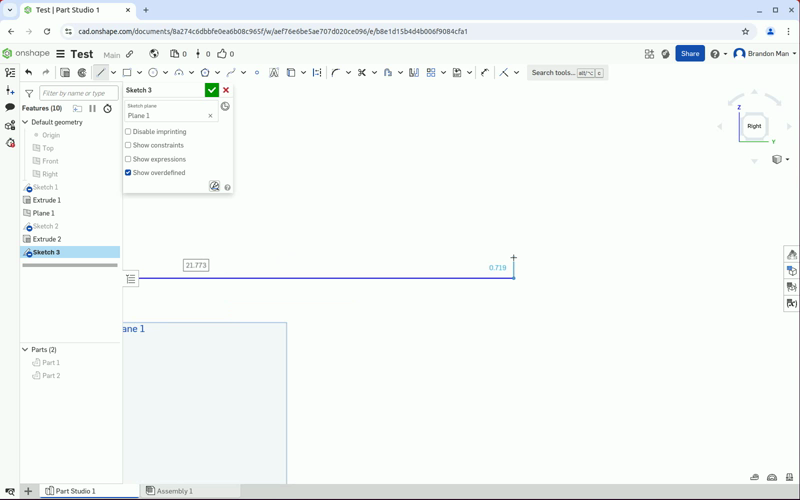
scroll(6)
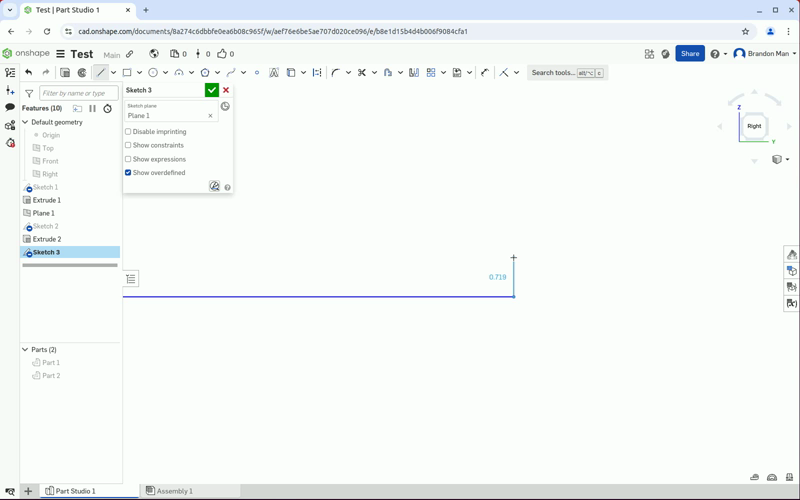
click(513, 257)
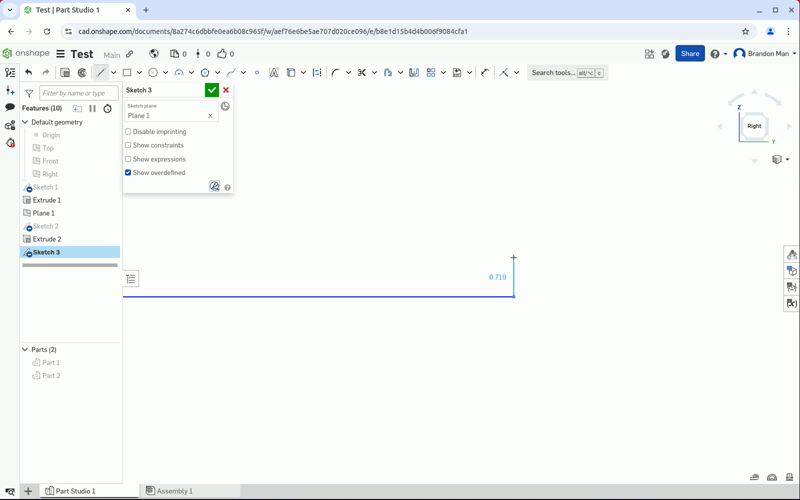
scroll(-6)
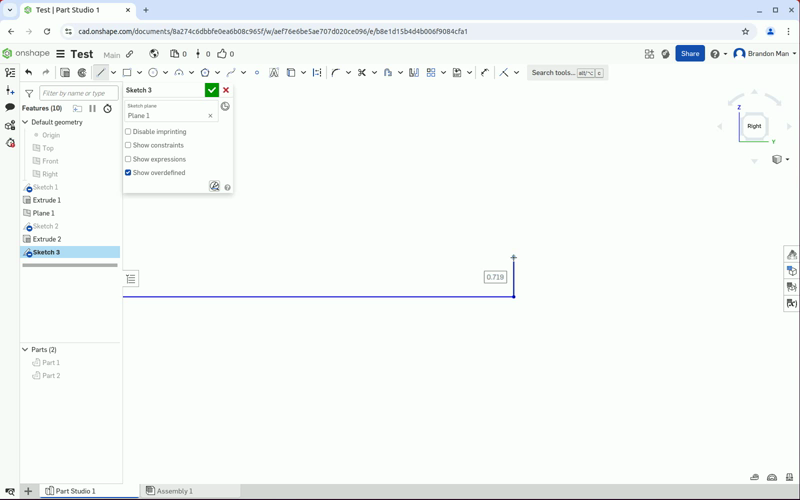
scroll(-6)
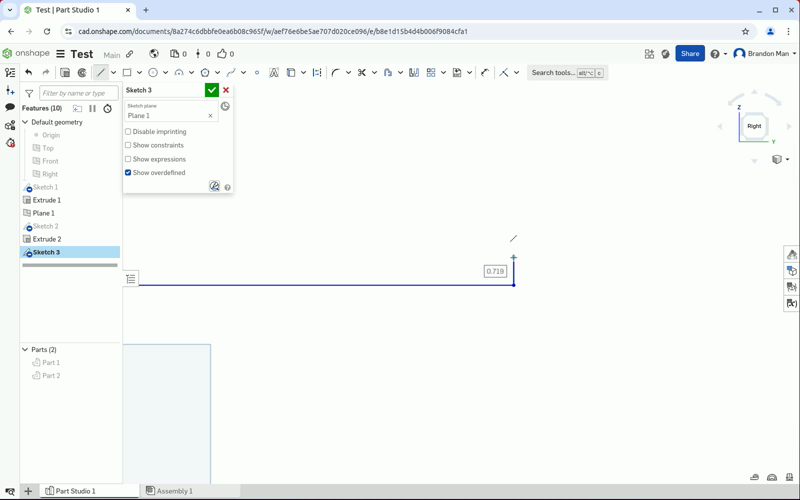
scroll(-6)
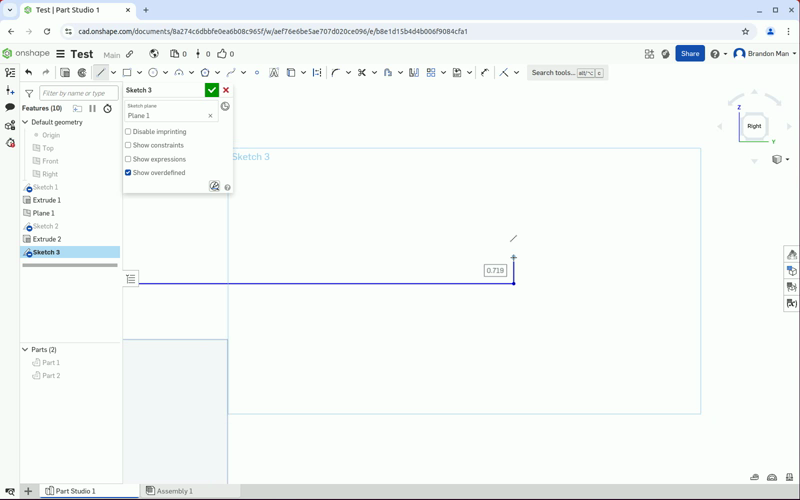
scroll(-6)
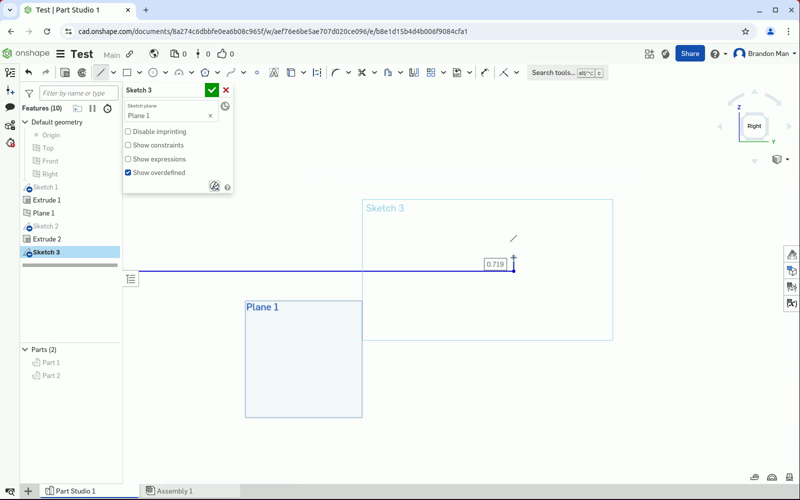
scroll(-6)
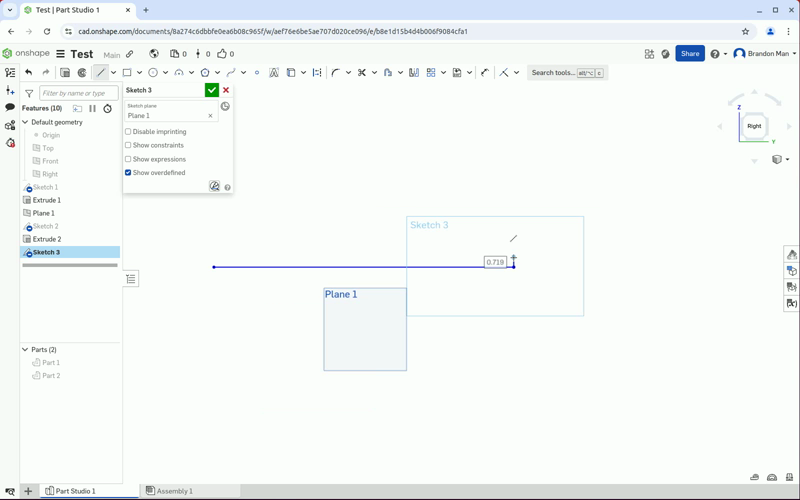
scroll(-6)
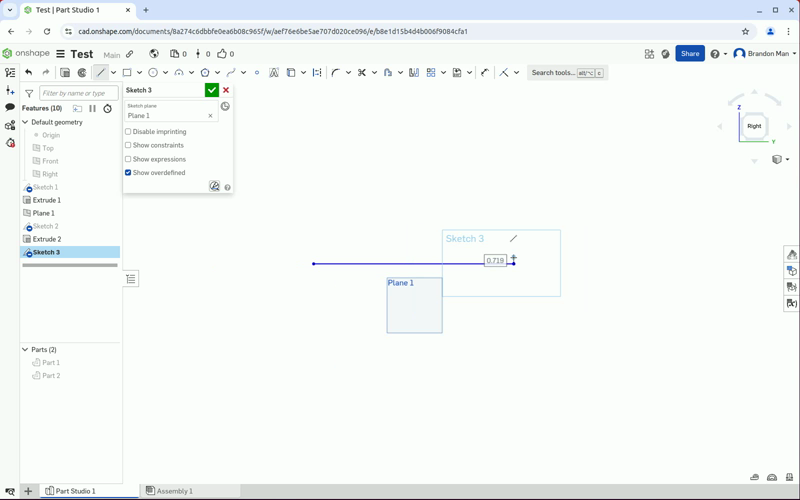
scroll(-6)
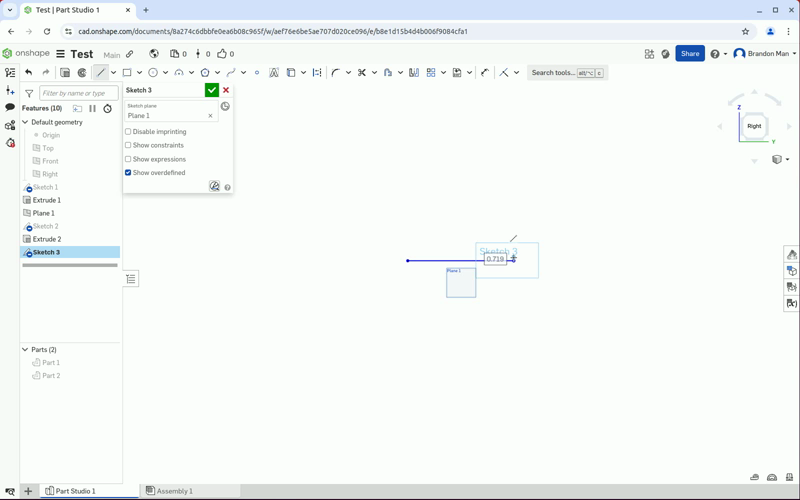
key_up(shift)
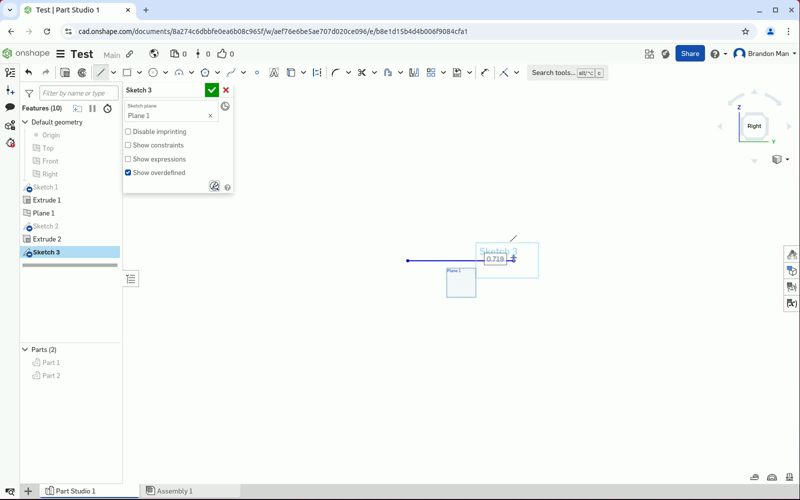
key_down(shift)
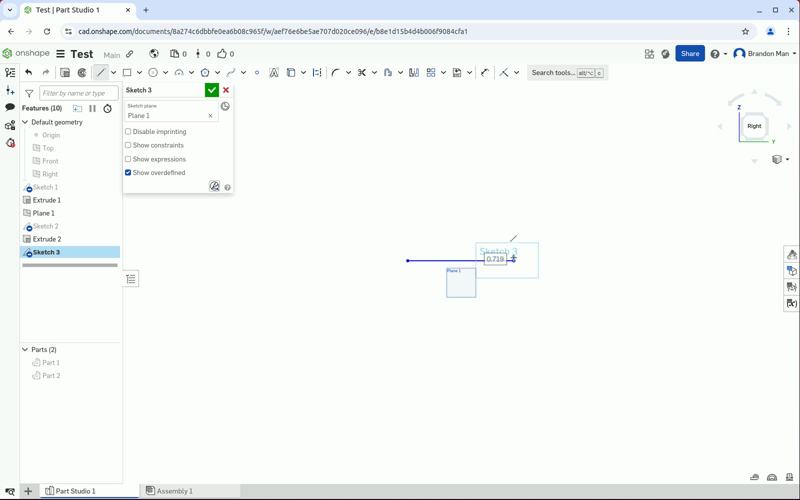
mouse_move(407, 257)
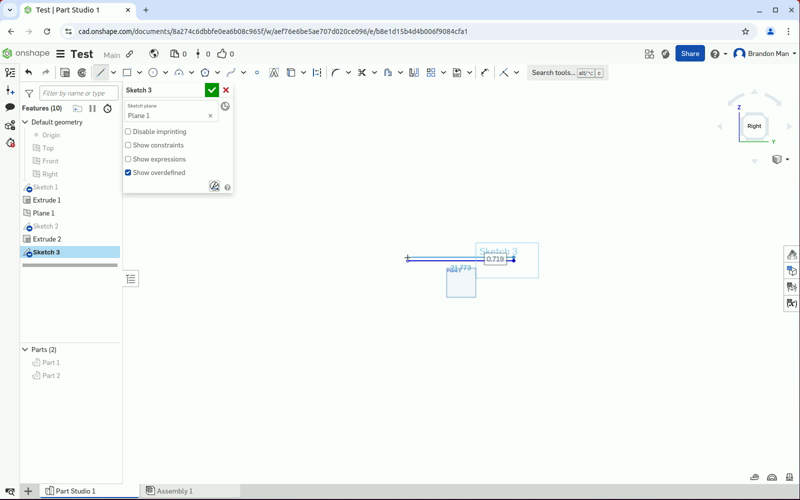
scroll(6)
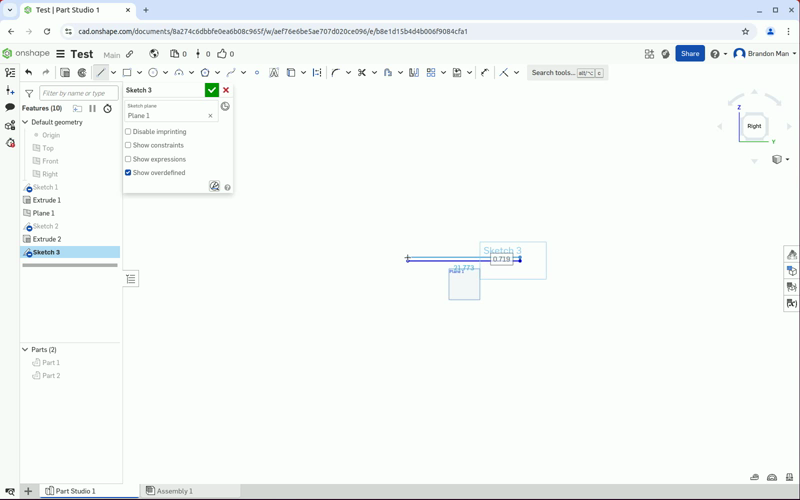
scroll(6)
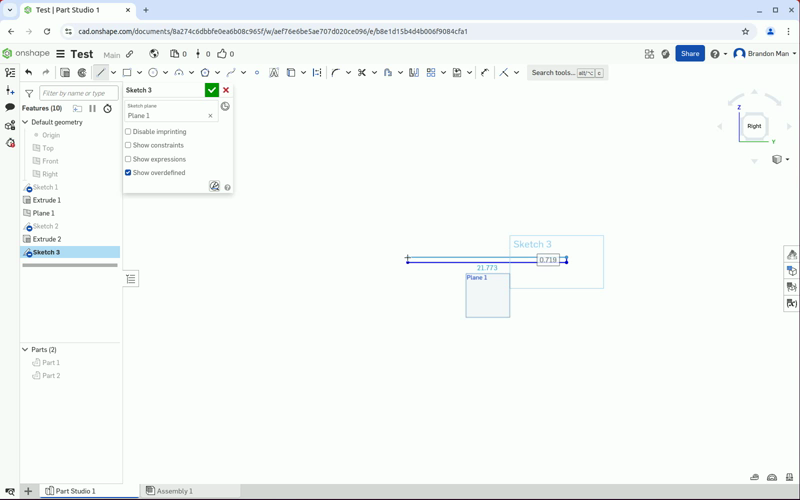
scroll(6)
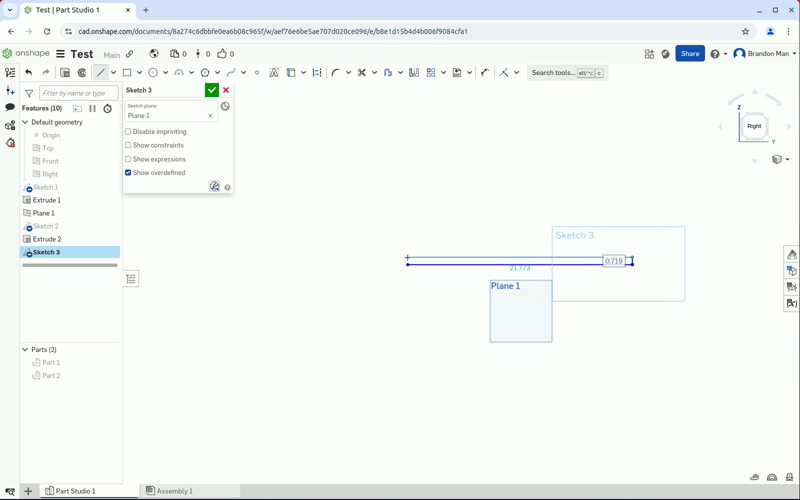
scroll(6)
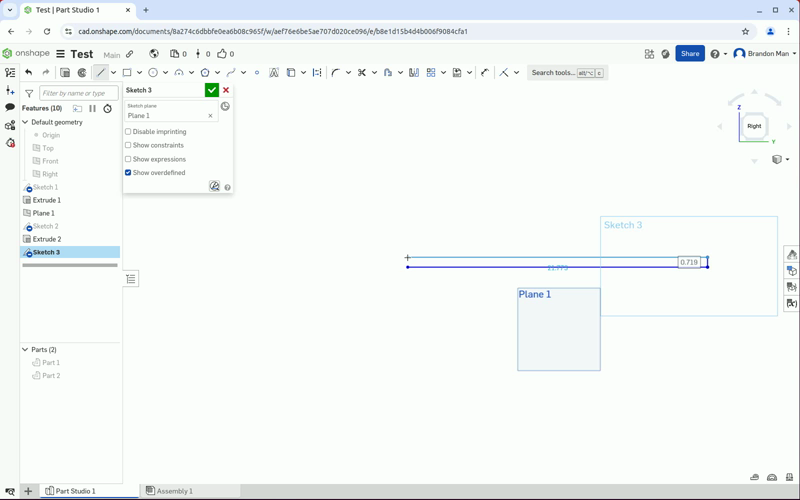
scroll(6)
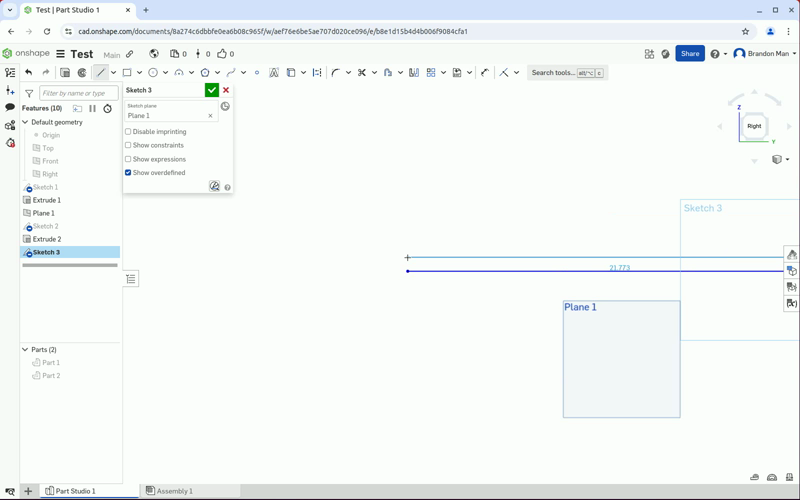
scroll(6)
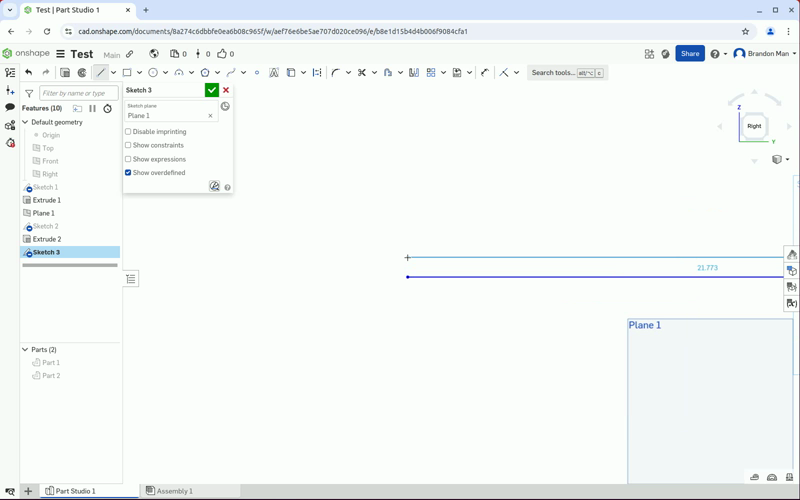
scroll(6)
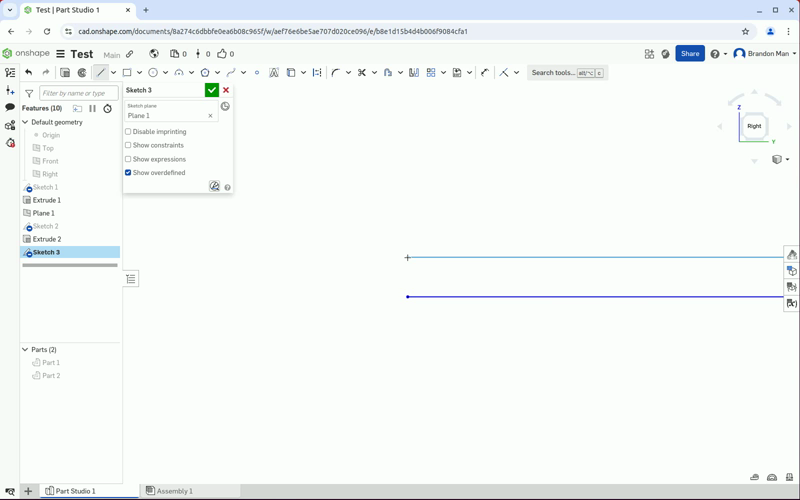
click(407, 257)
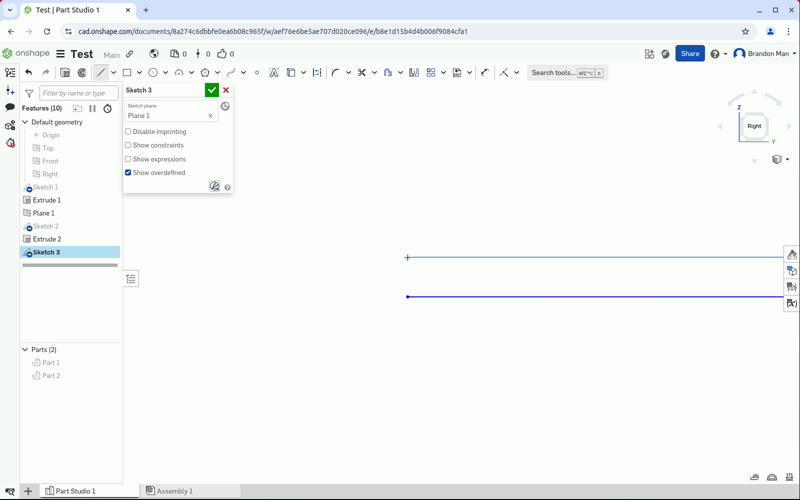
scroll(-6)
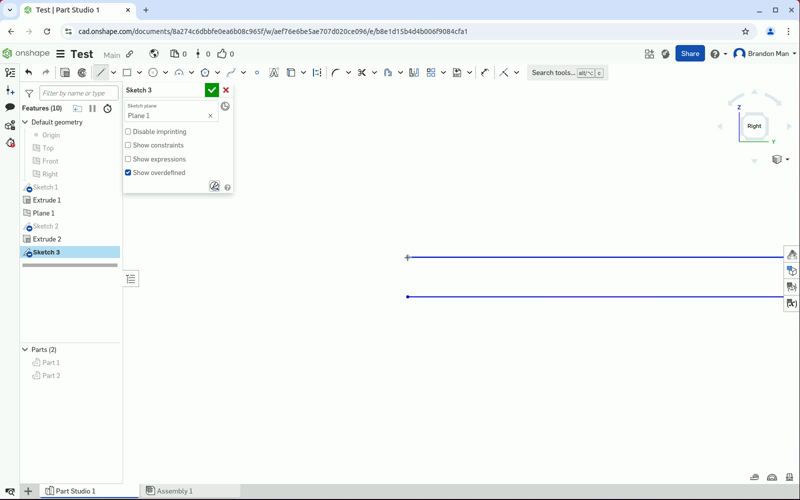
scroll(-6)
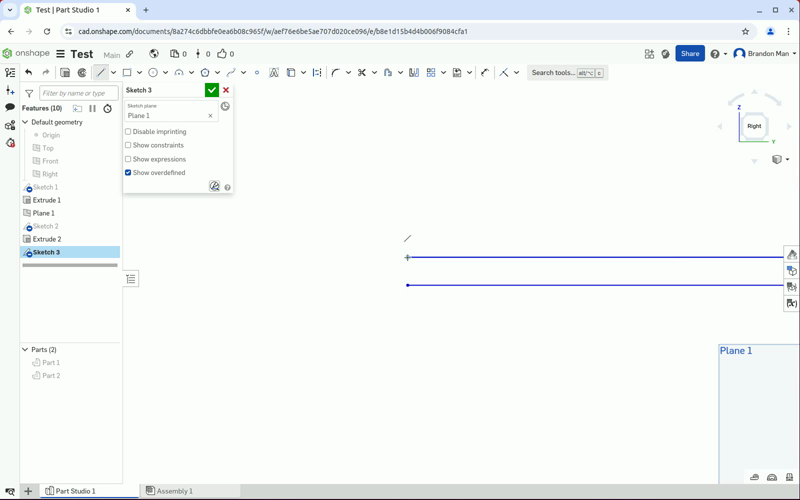
scroll(-6)
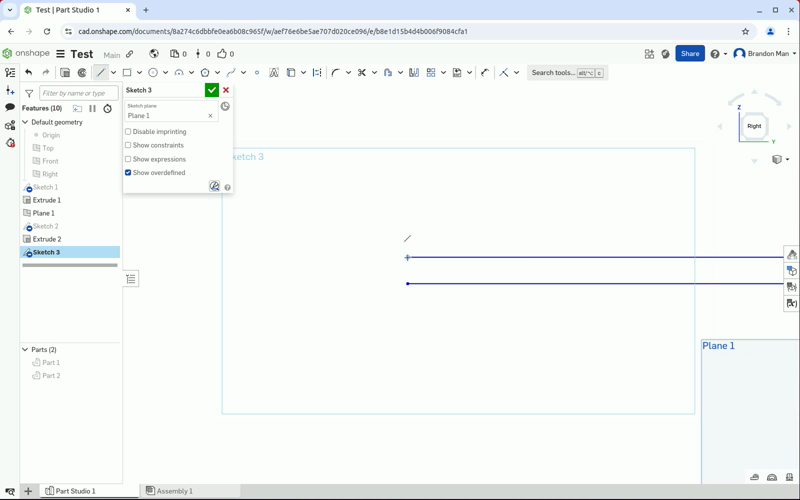
scroll(-6)
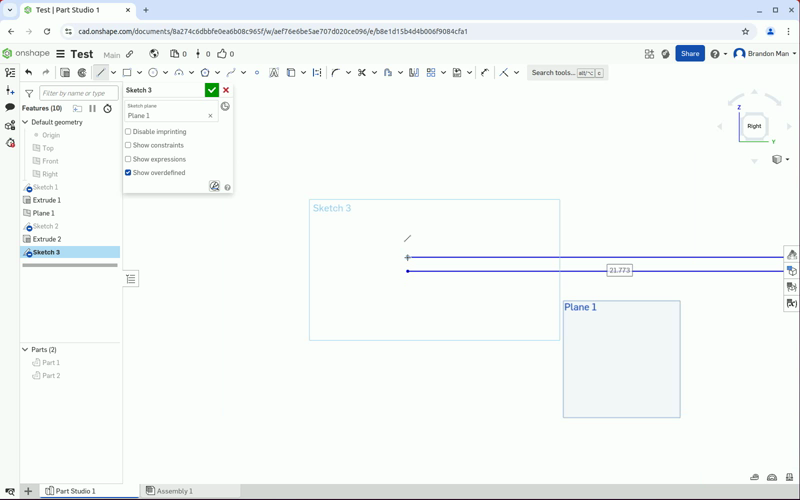
scroll(-6)
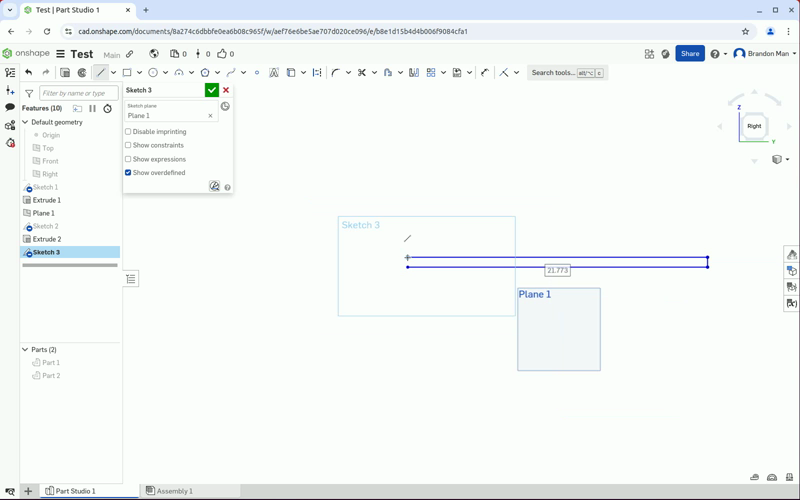
scroll(-6)
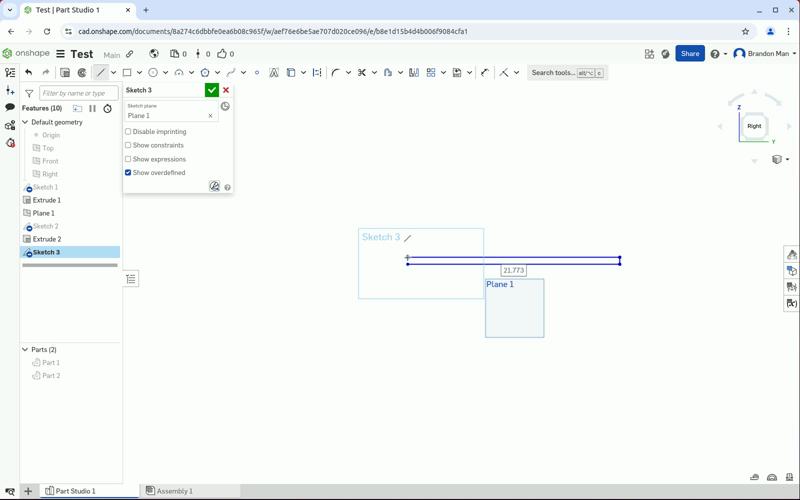
scroll(-6)
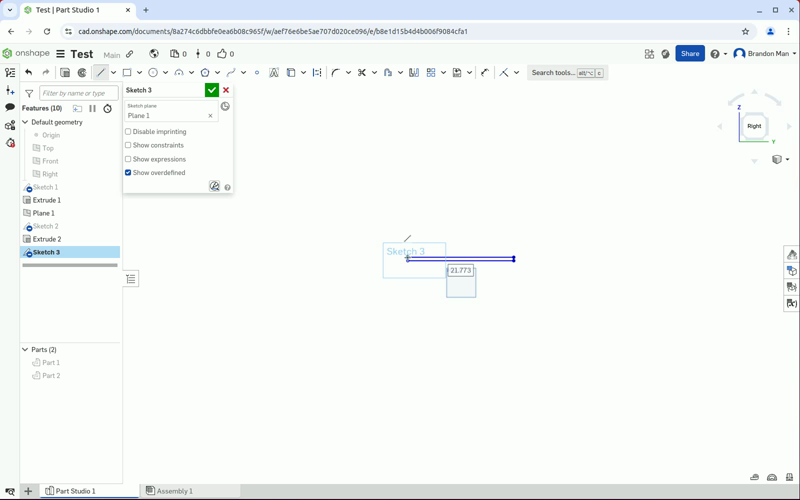
key_up(shift)
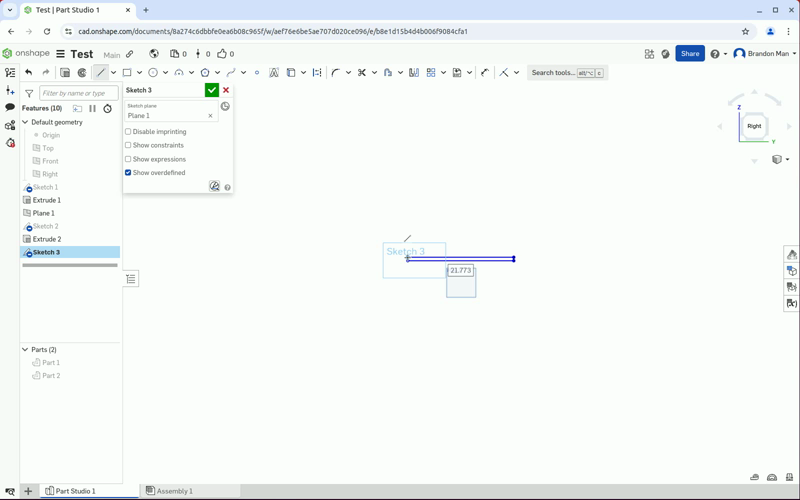
mouse_move(437, 257)
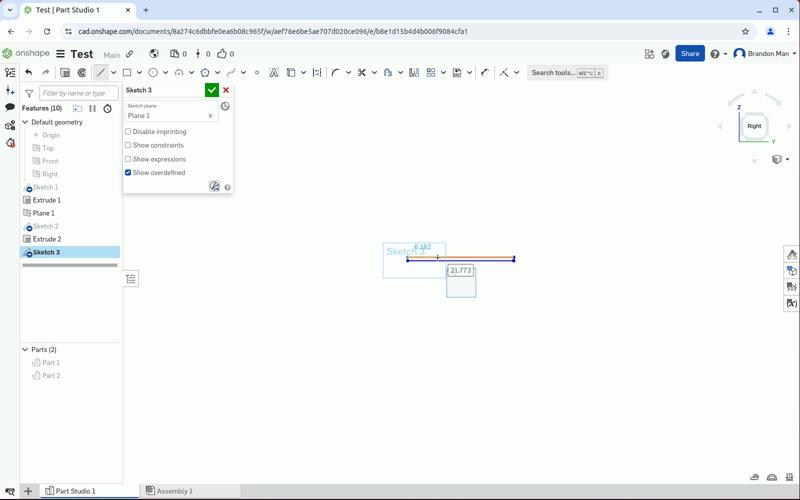
key_down(shift)
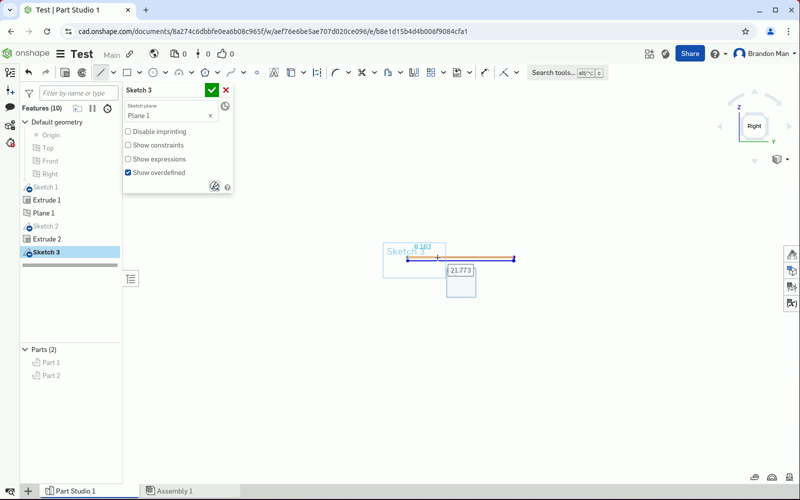
mouse_move(407, 260)
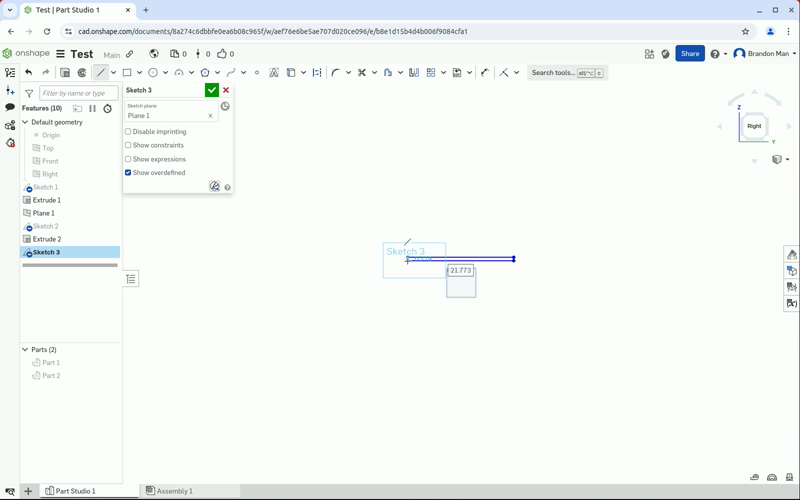
scroll(6)
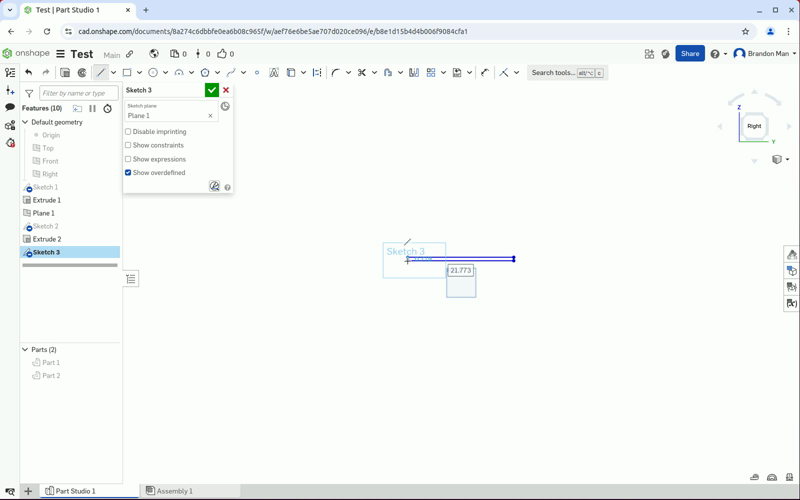
scroll(6)
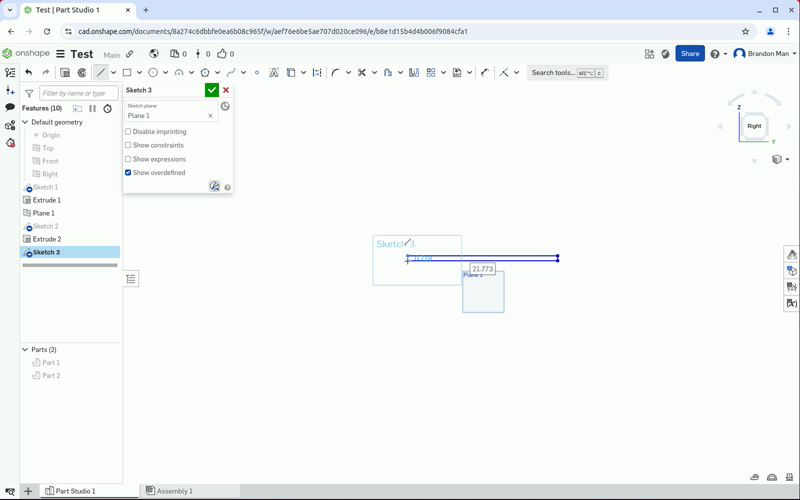
scroll(6)
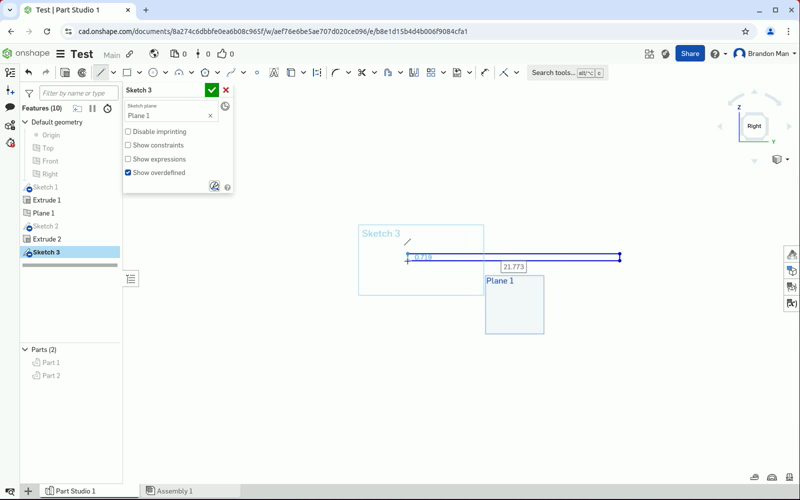
scroll(6)
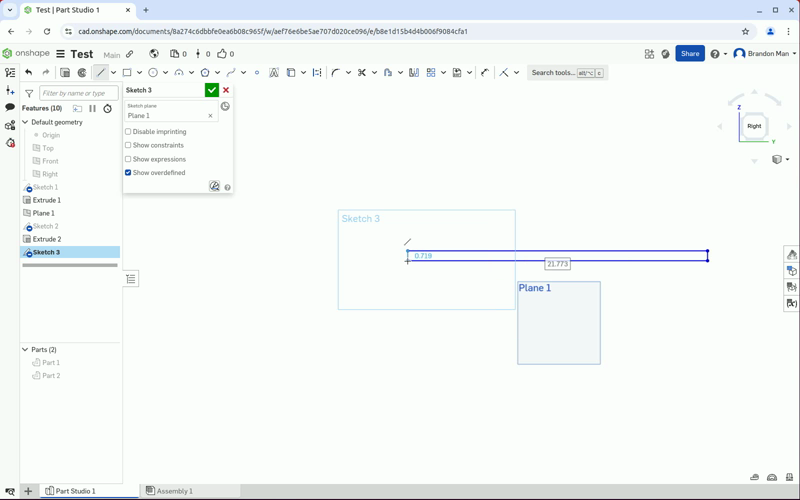
scroll(6)
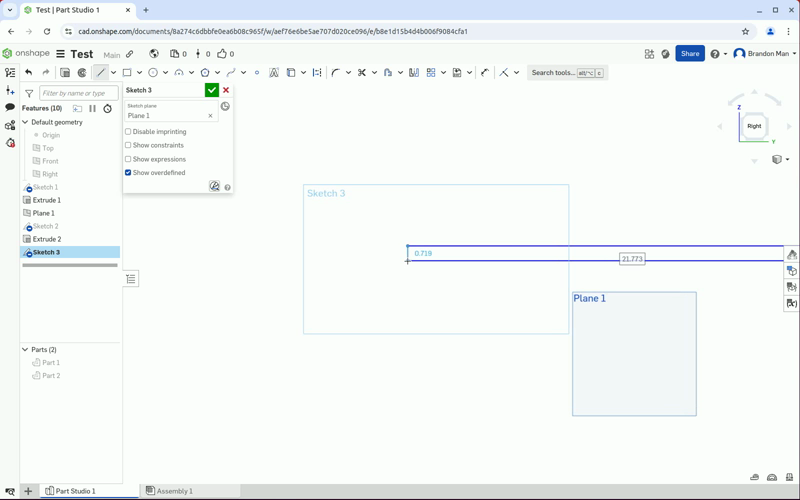
scroll(6)
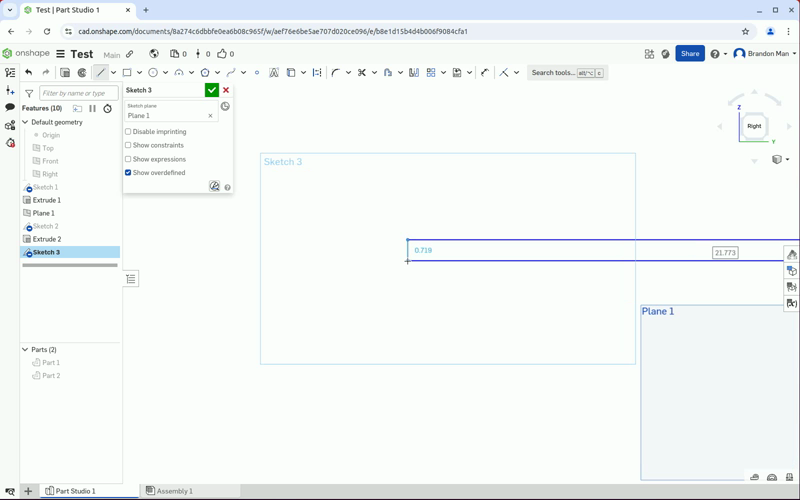
scroll(6)
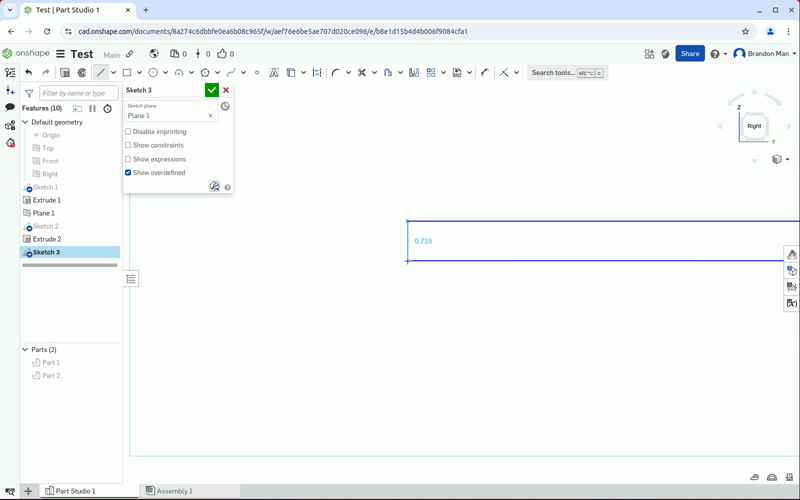
key_up(shift)
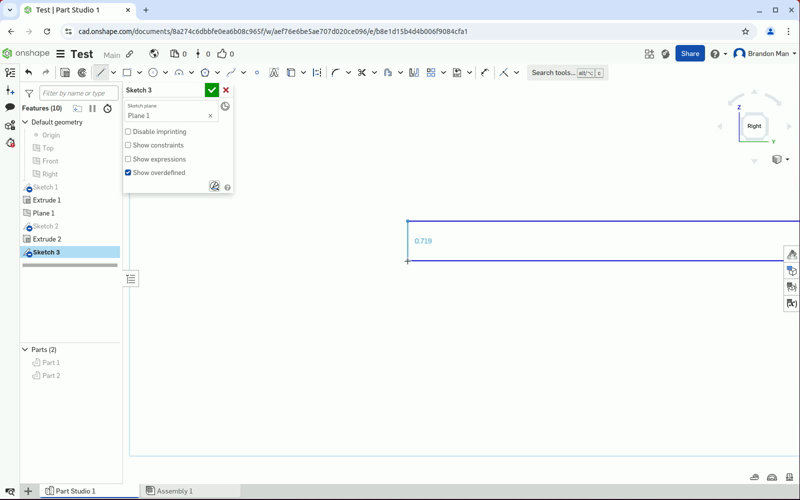
click(407, 260)
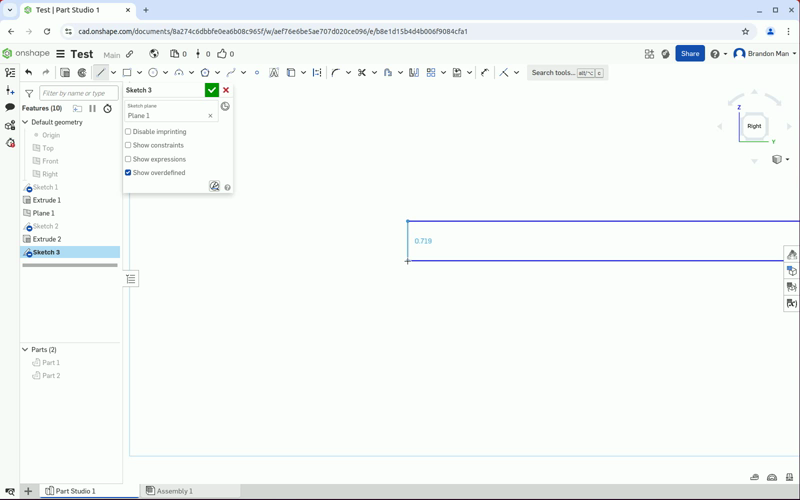
scroll(-6)
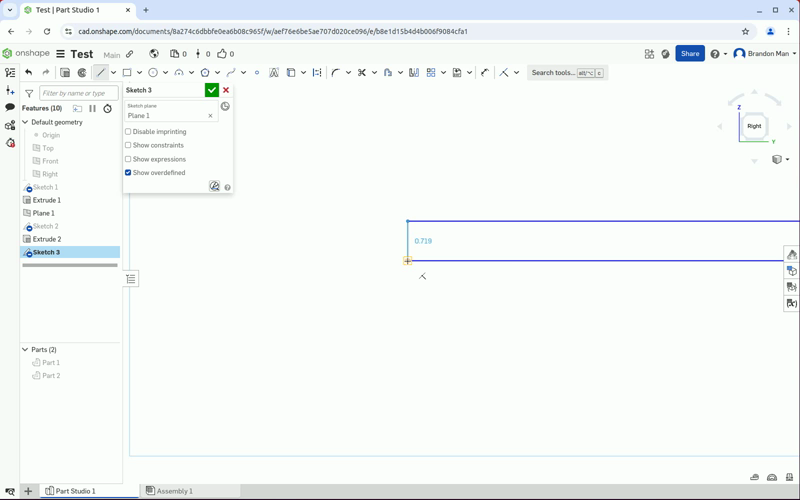
scroll(-6)
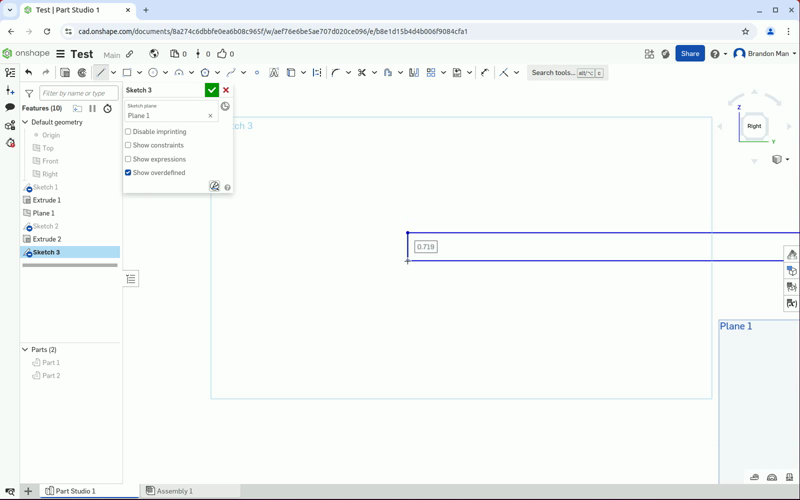
scroll(-6)
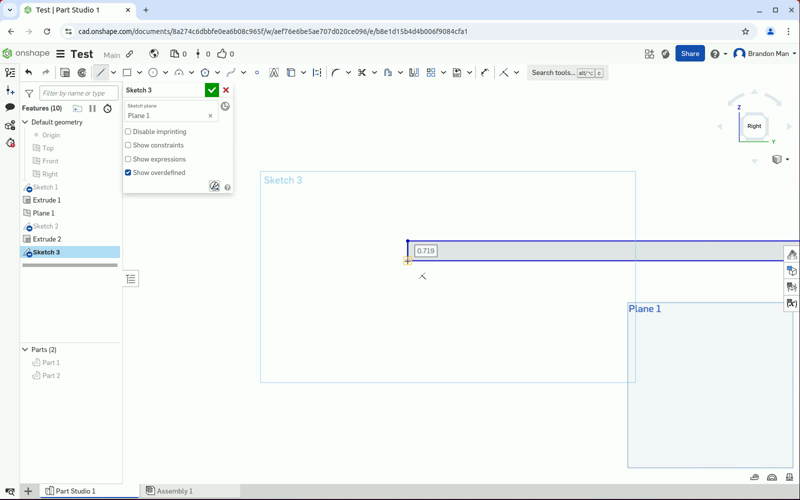
scroll(-6)
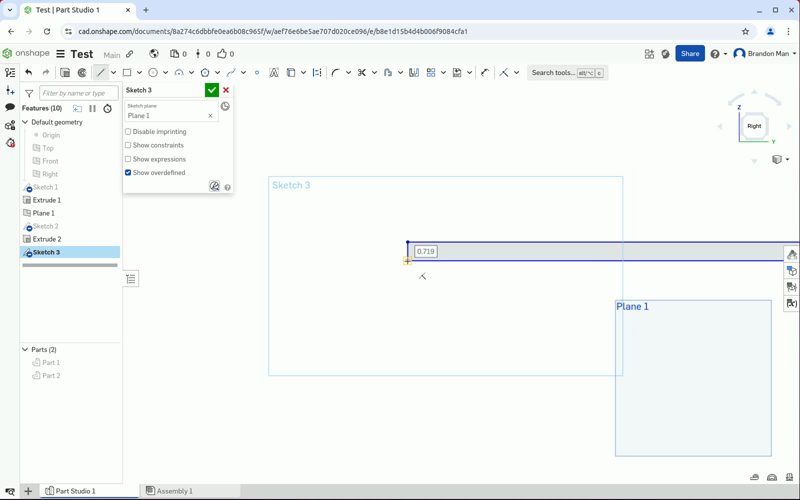
scroll(-6)
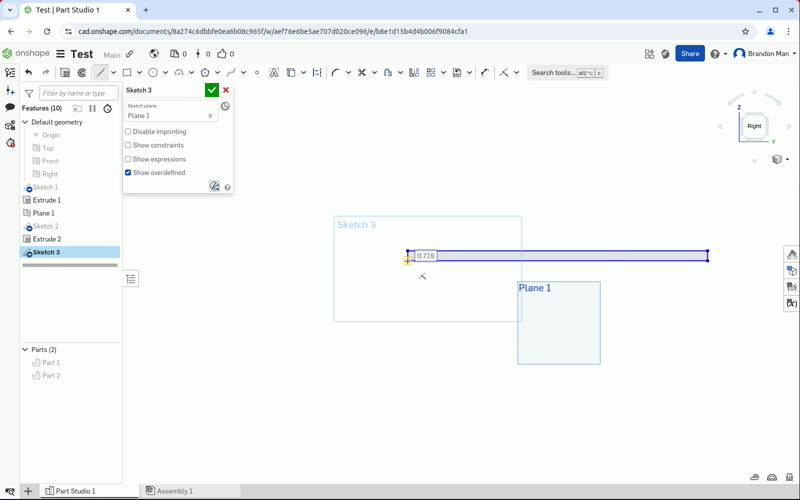
scroll(-6)
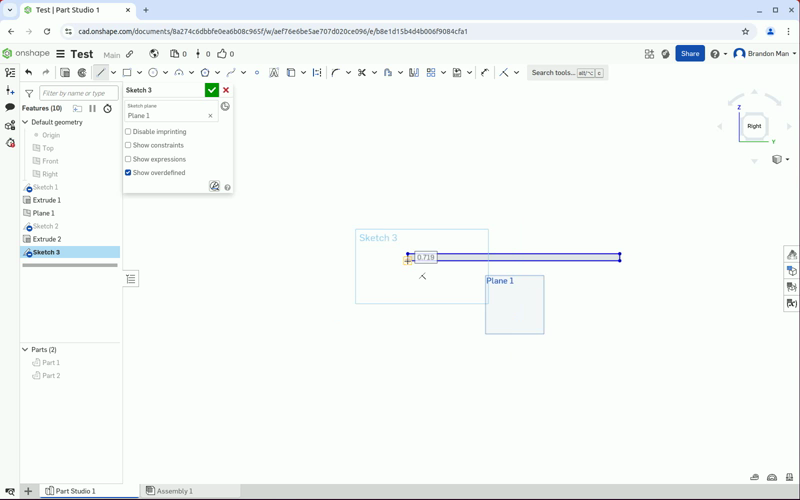
scroll(-6)
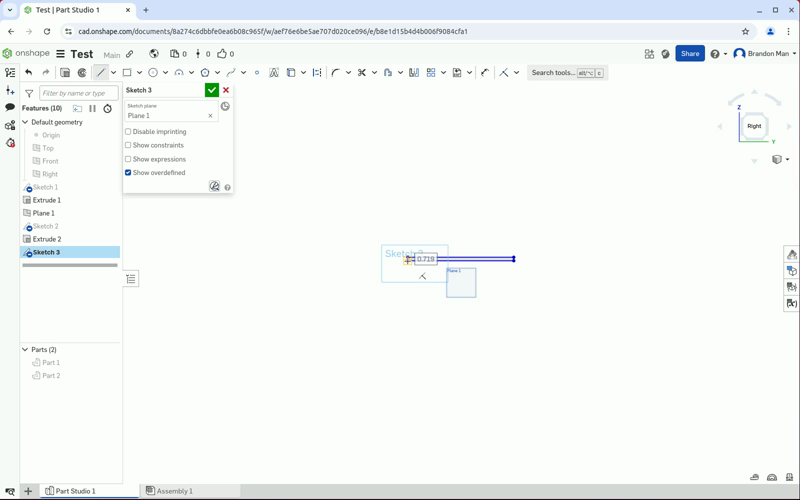
key(esc)
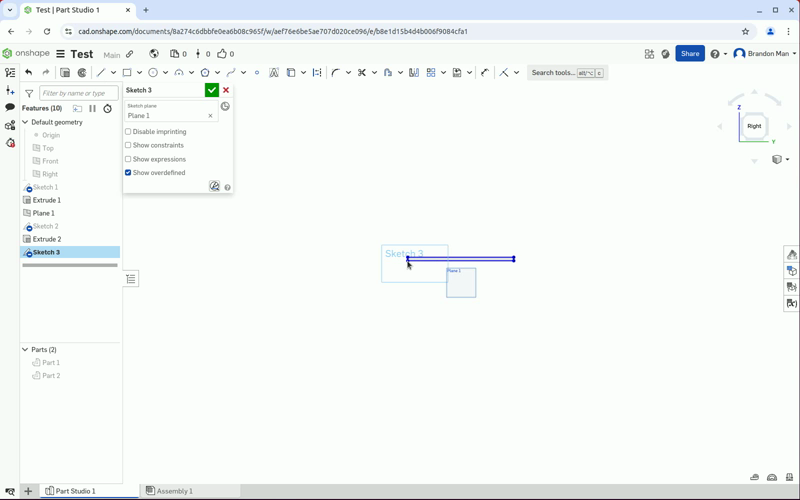
mouse_move(493, 259)
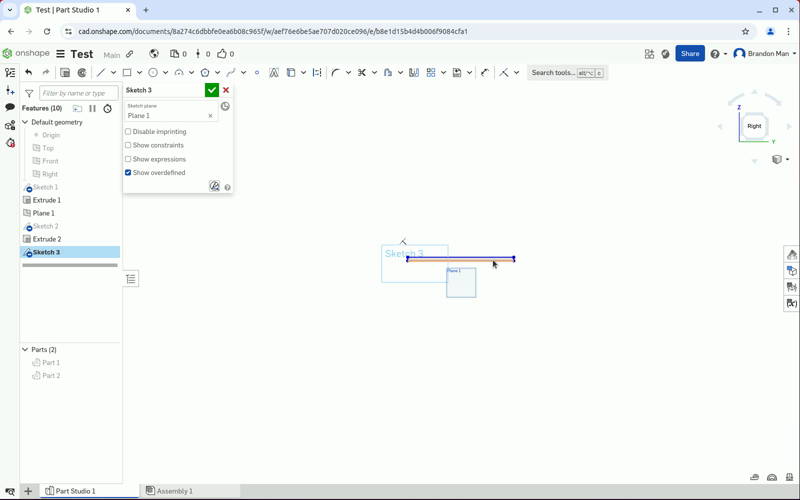
scroll(6)
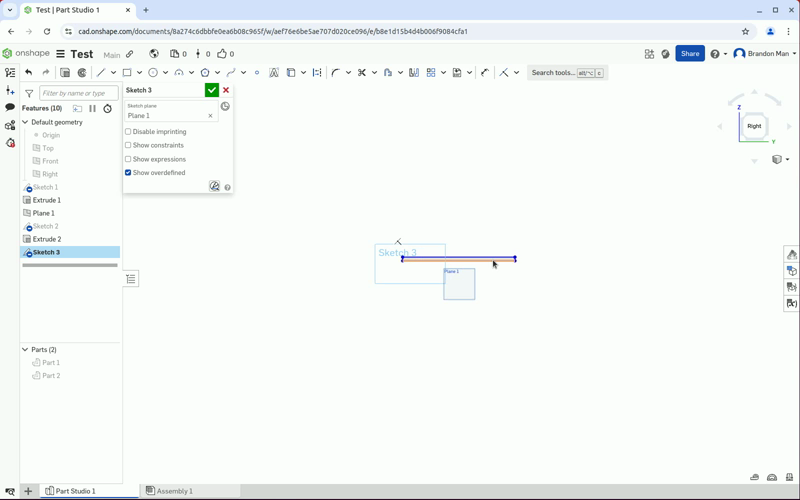
scroll(6)
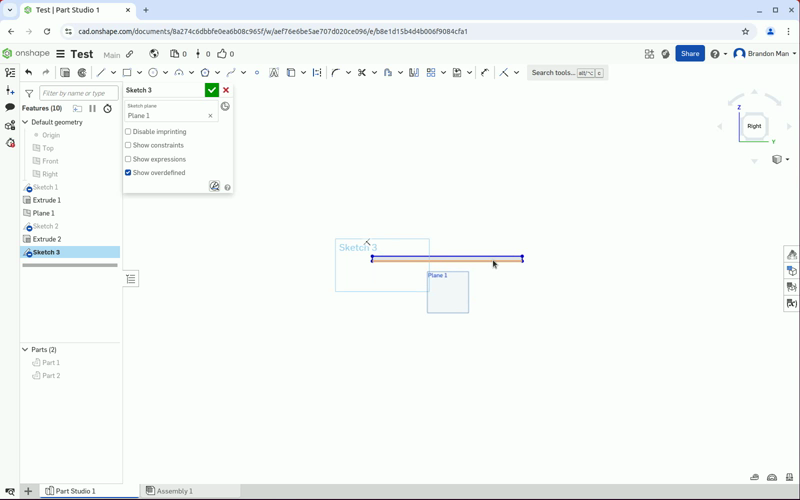
scroll(6)
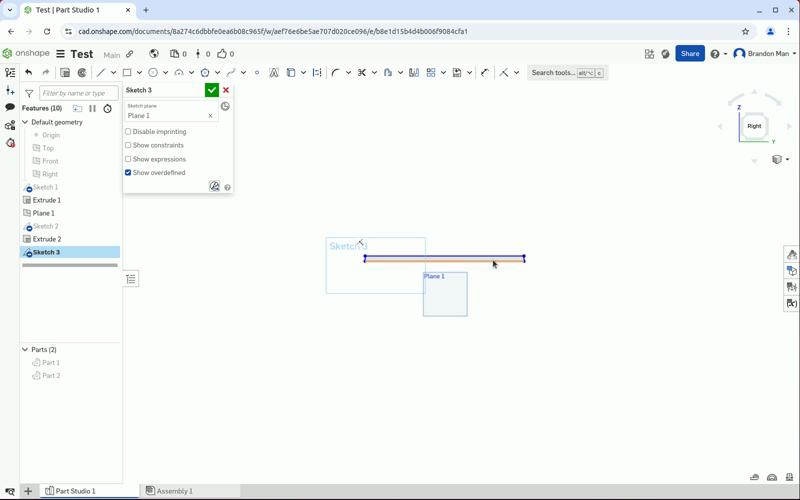
scroll(6)
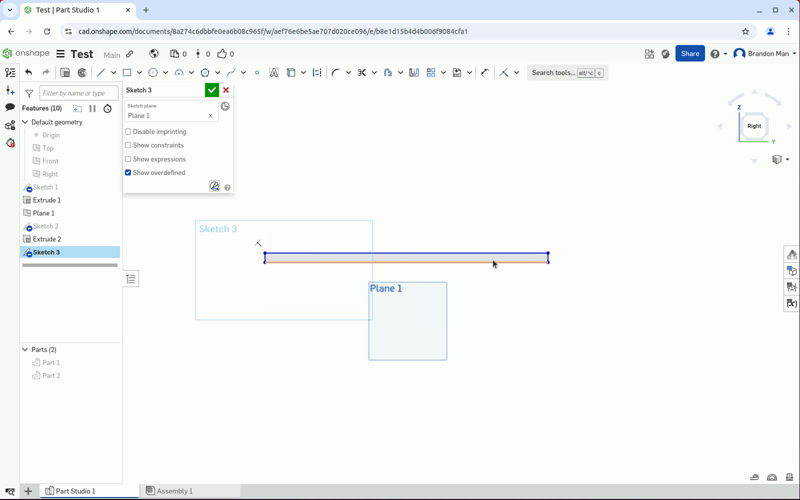
scroll(6)
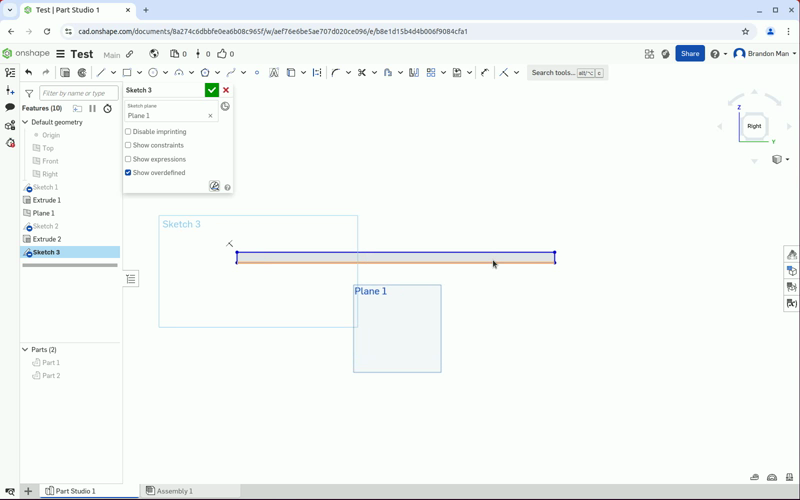
scroll(6)
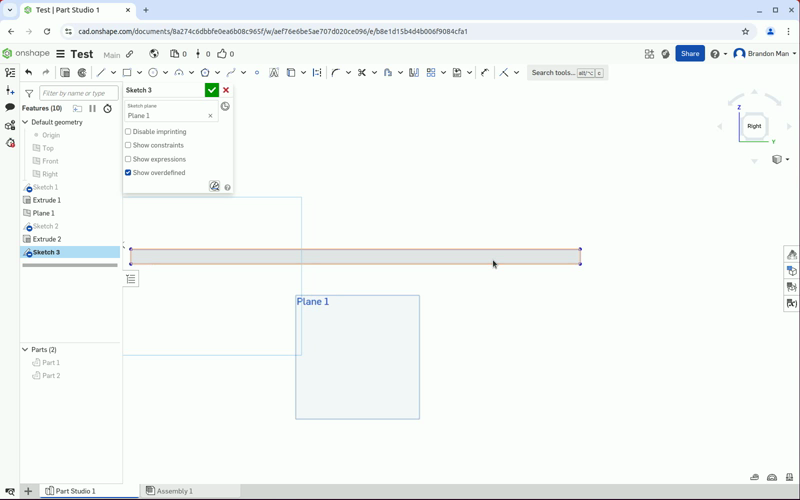
scroll(6)
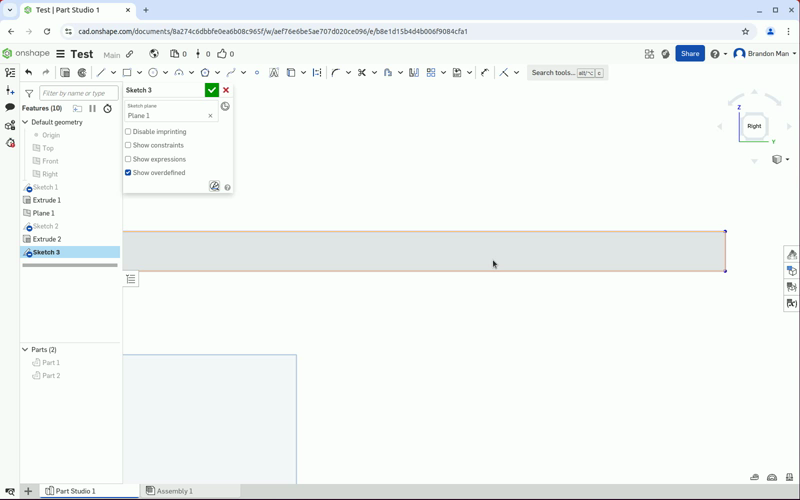
click(493, 259)
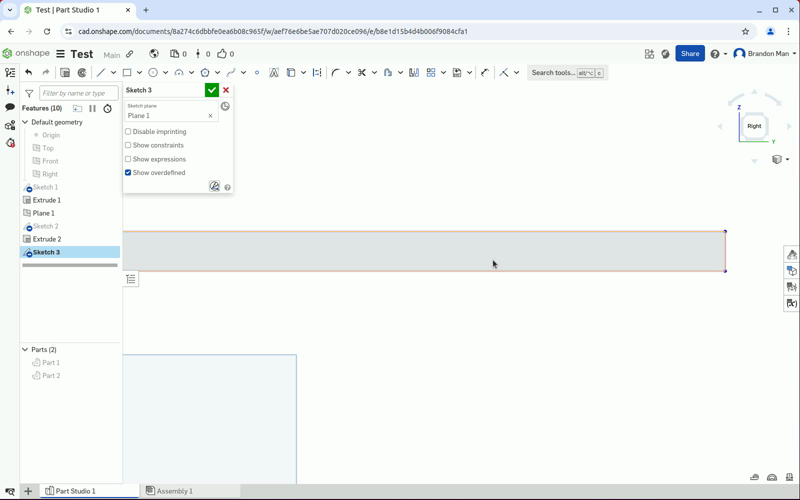
scroll(-6)
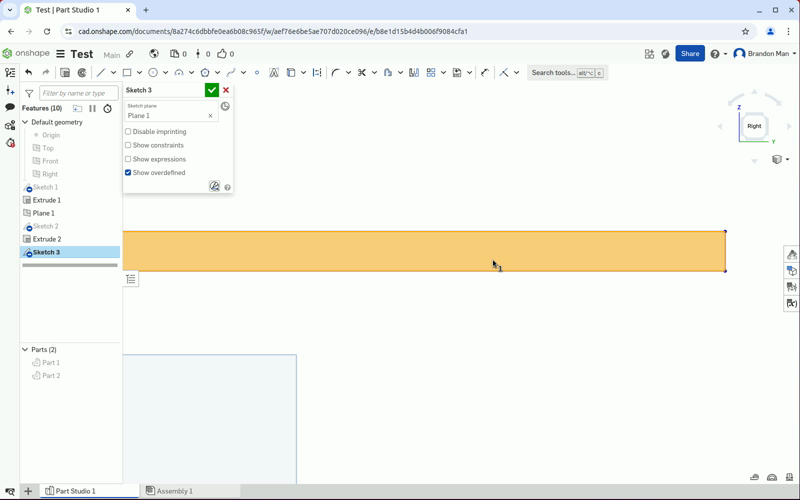
scroll(-6)
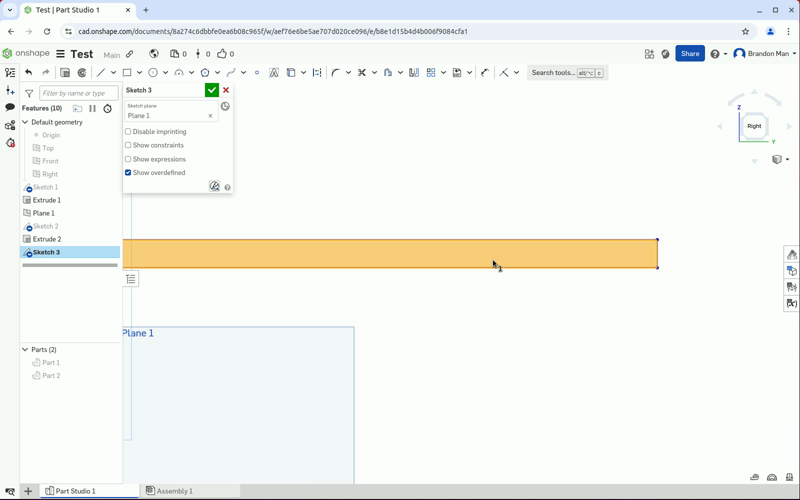
scroll(-6)
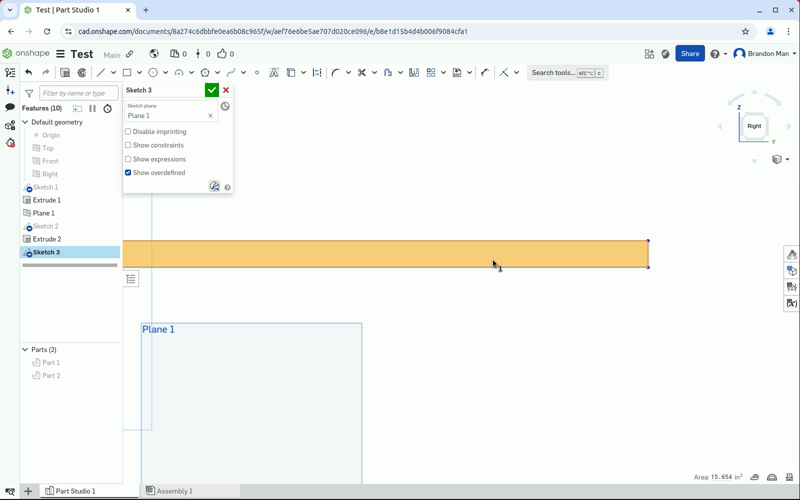
scroll(-6)
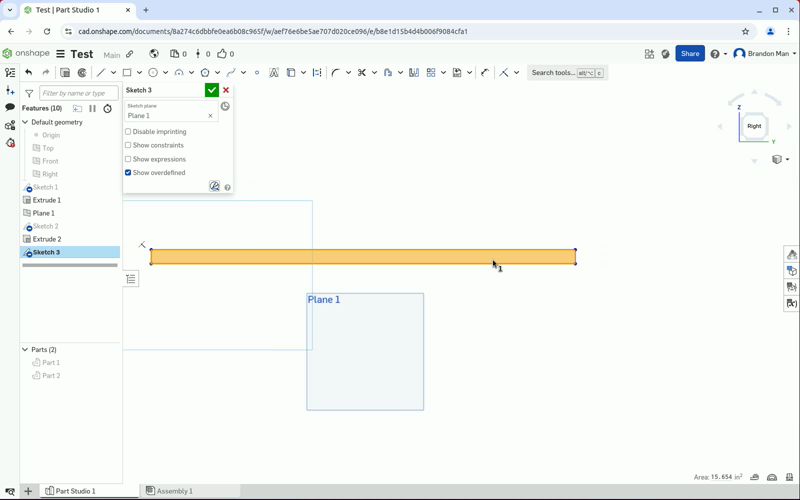
scroll(-6)
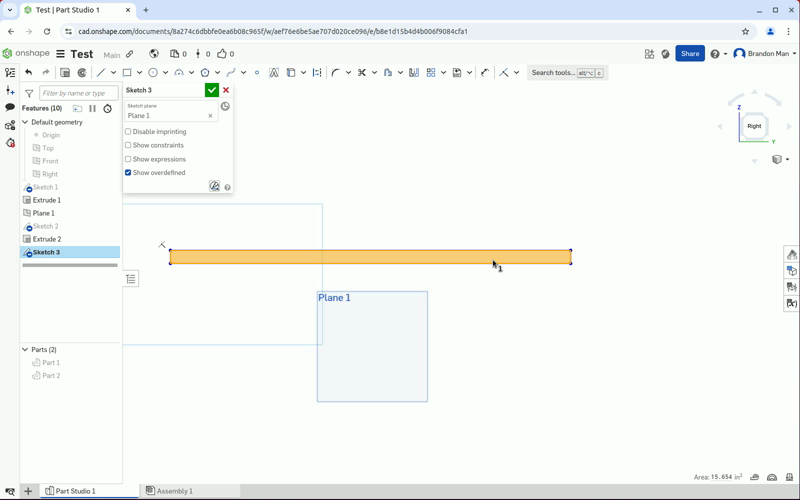
scroll(-6)
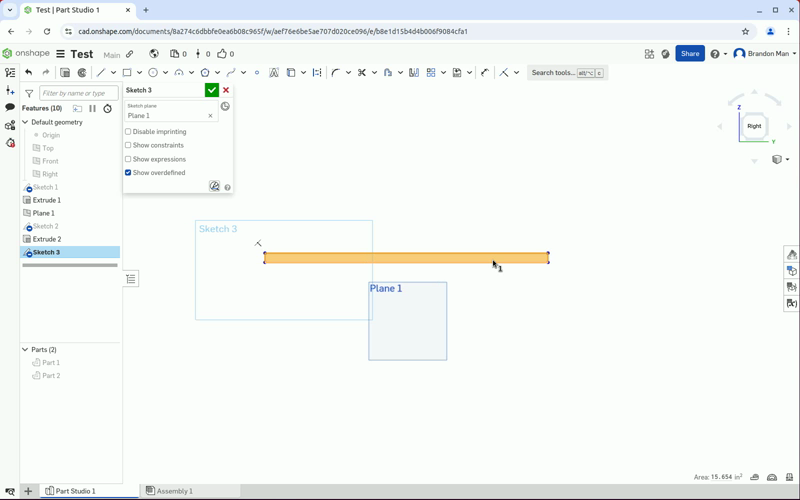
scroll(-6)
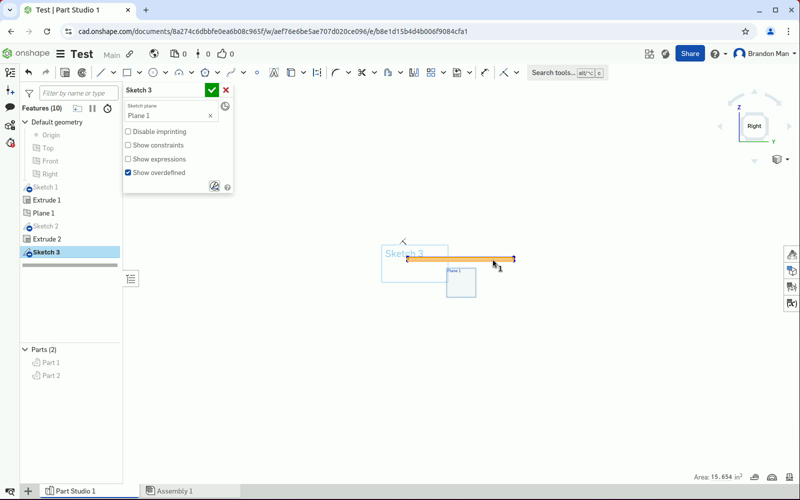
mouse_move(73, 352)
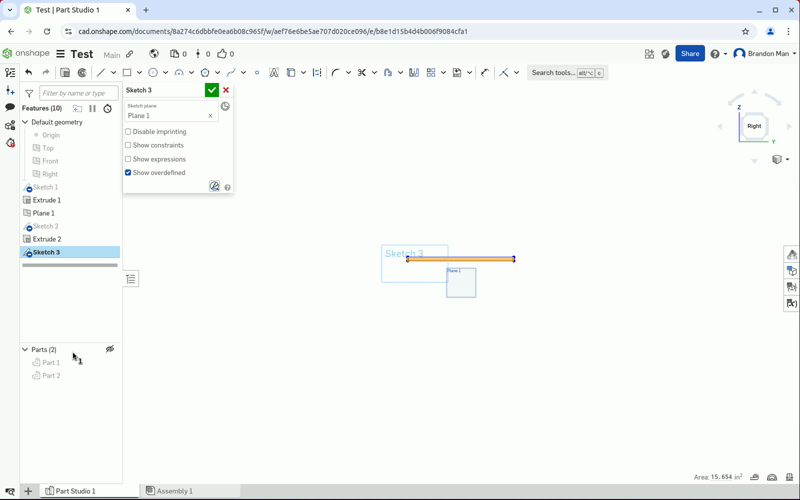
key(shift+y)
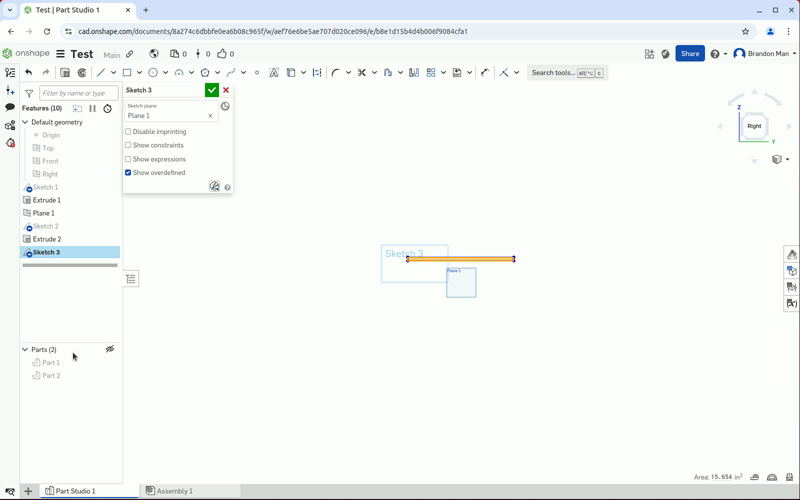
key(shift+e)
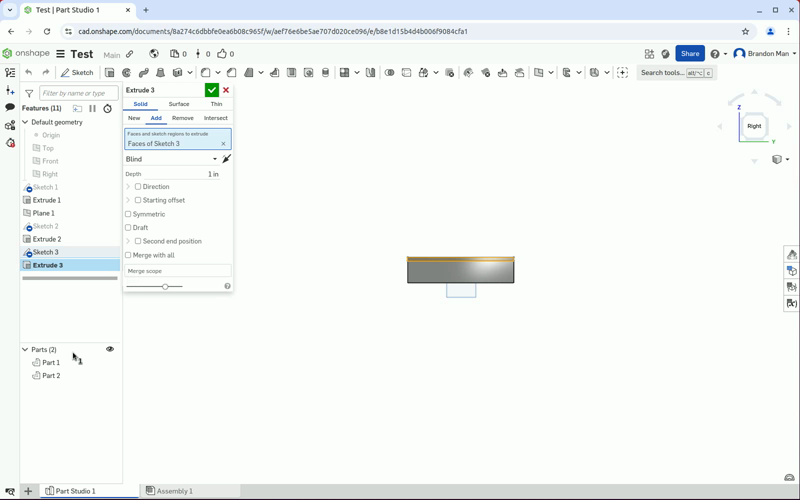
mouse_move(143, 106)
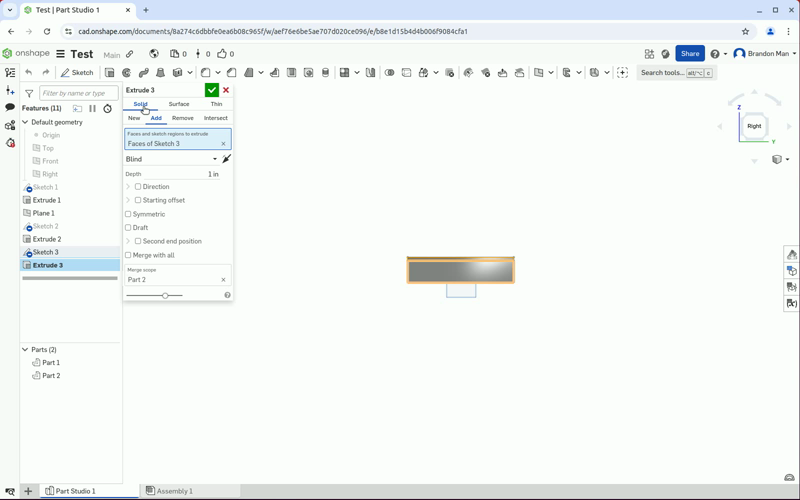
click(143, 106)
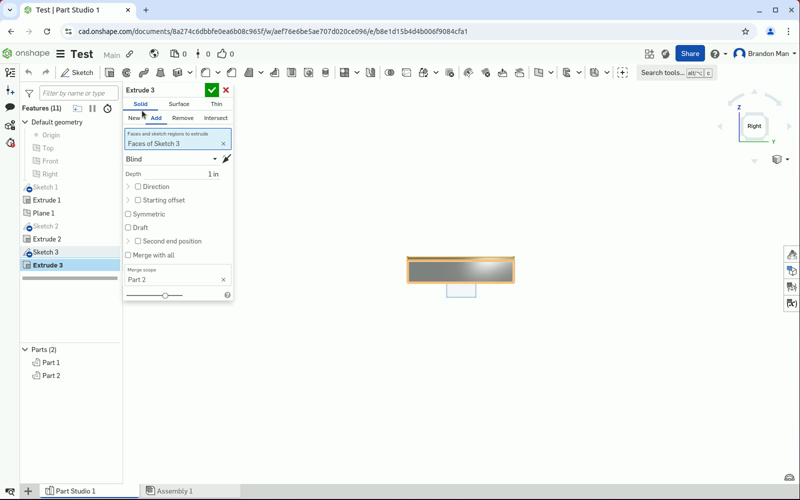
mouse_move(137, 120)
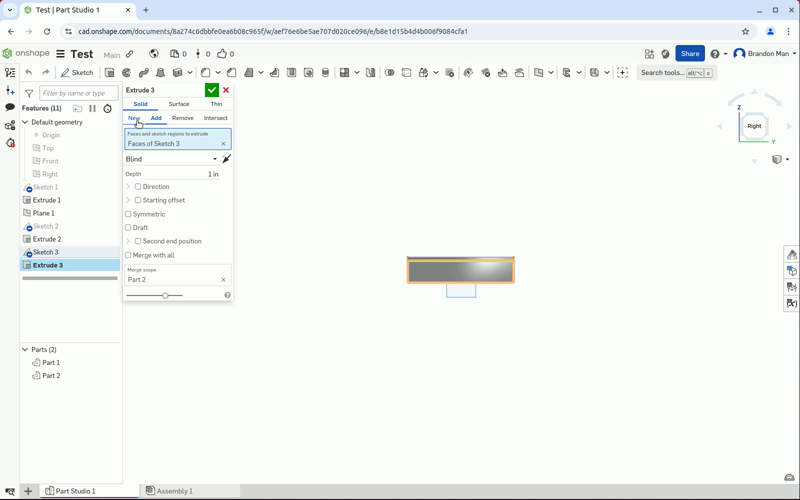
click(137, 120)
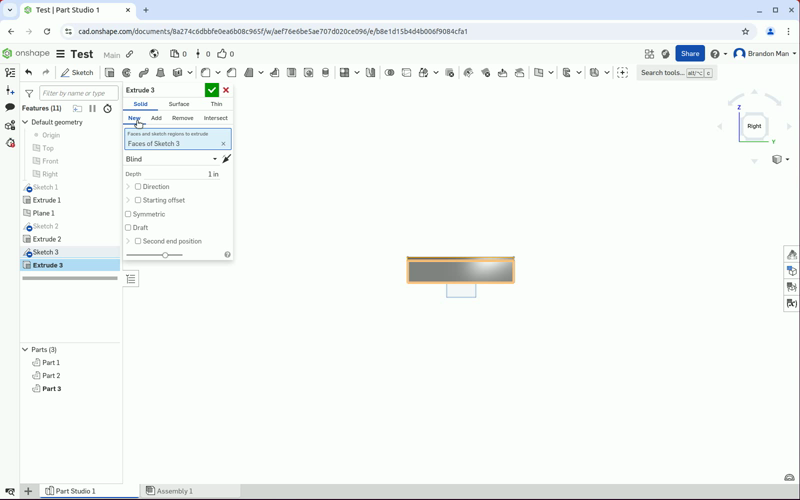
key(tab, 4)
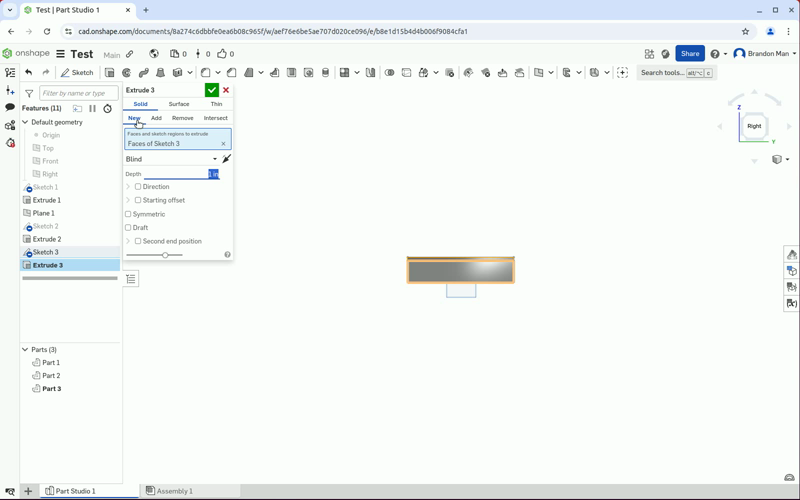
text(0.722)
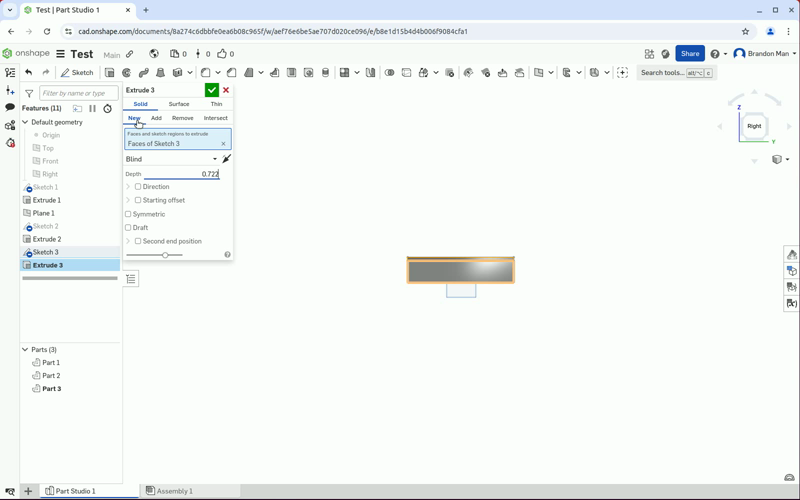
key(enter)
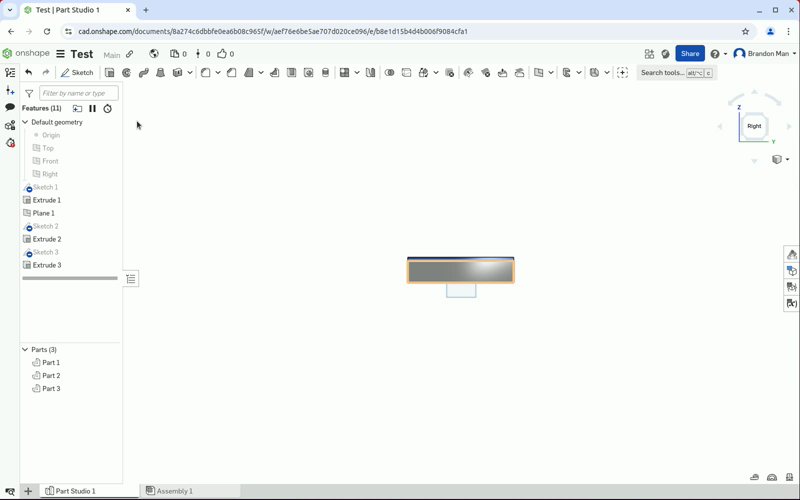
key(shift+h)
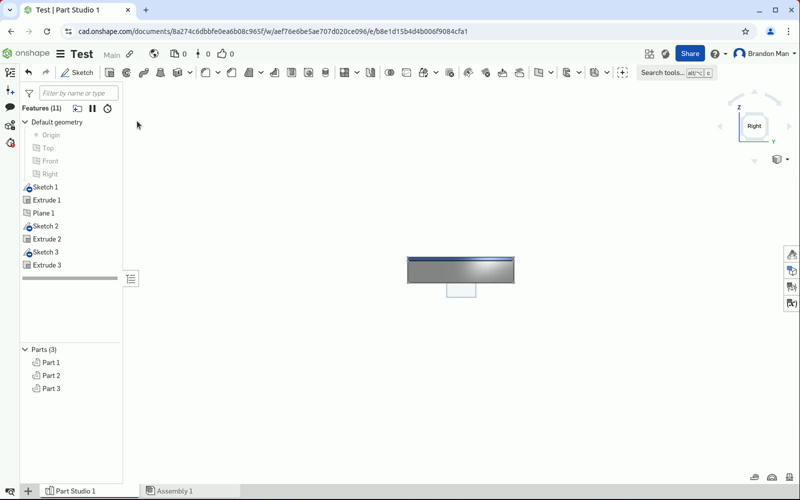
key(shift+h)
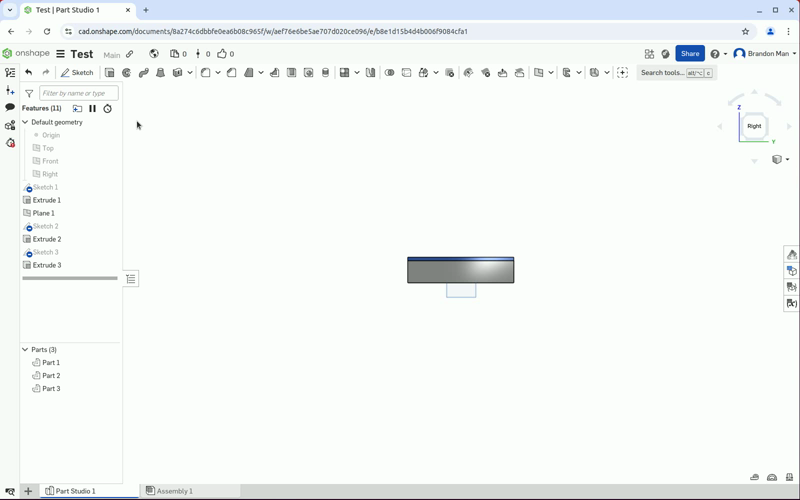
mouse_move(73, 189)
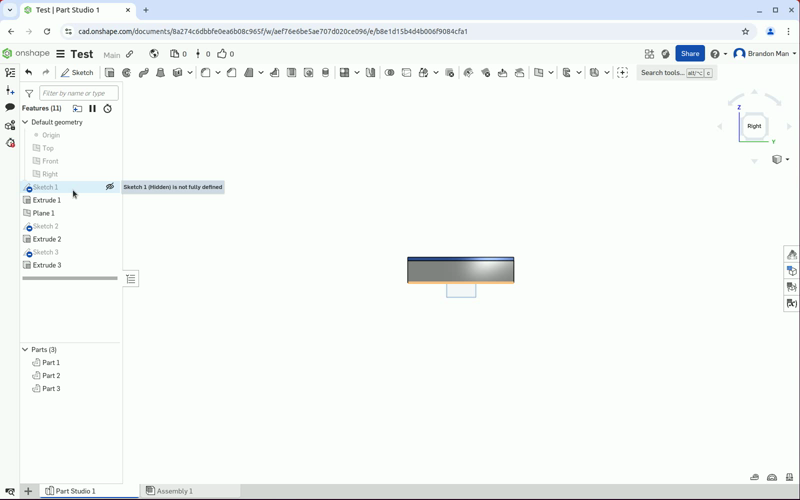
click(73, 189)
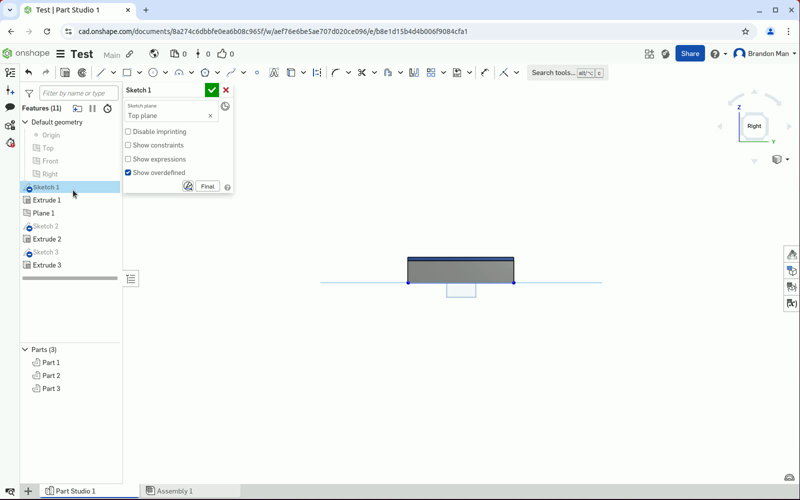
mouse_move(229, 92)
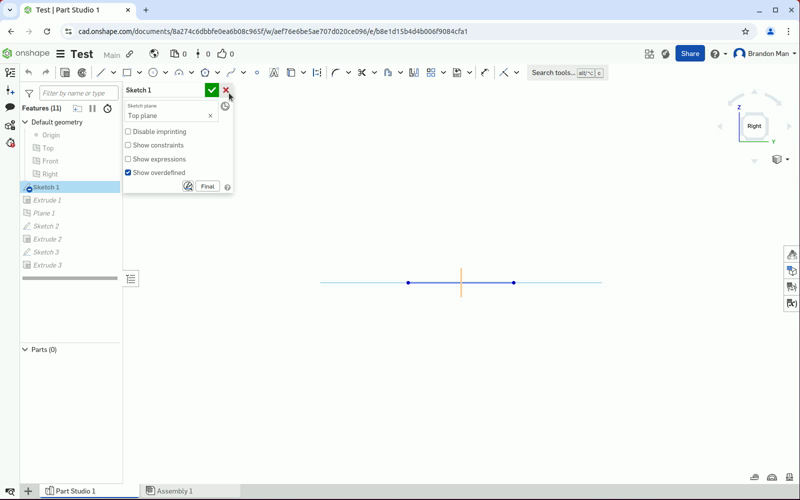
click(229, 92)
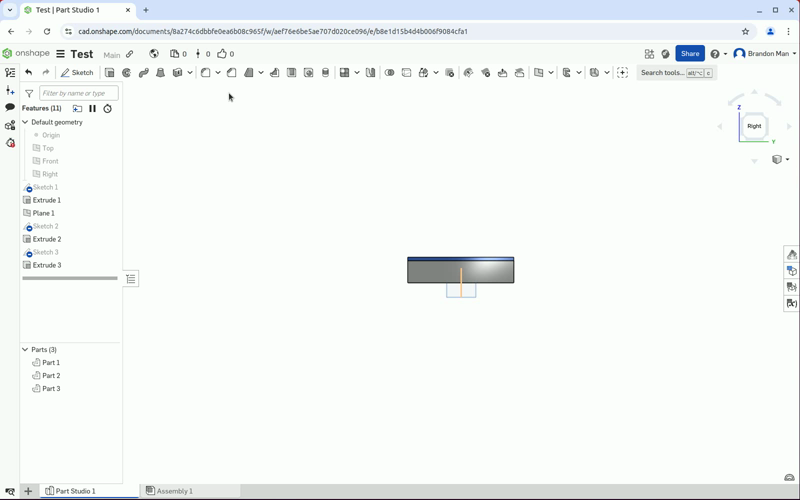
mouse_move(73, 352)
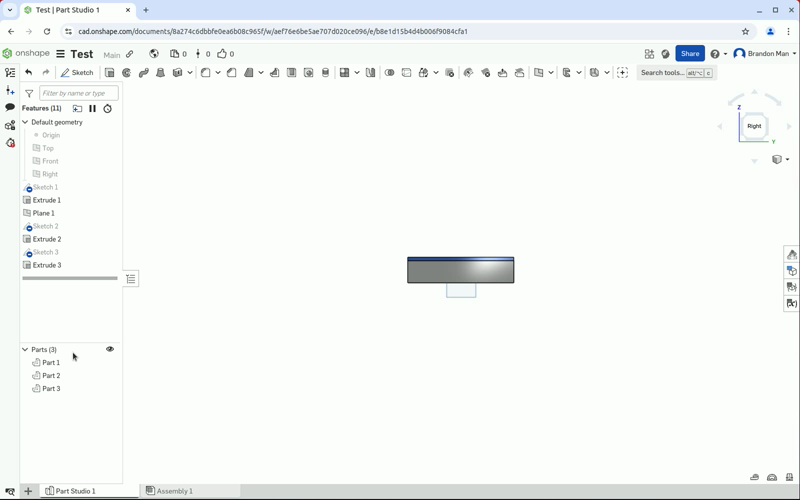
key(y)
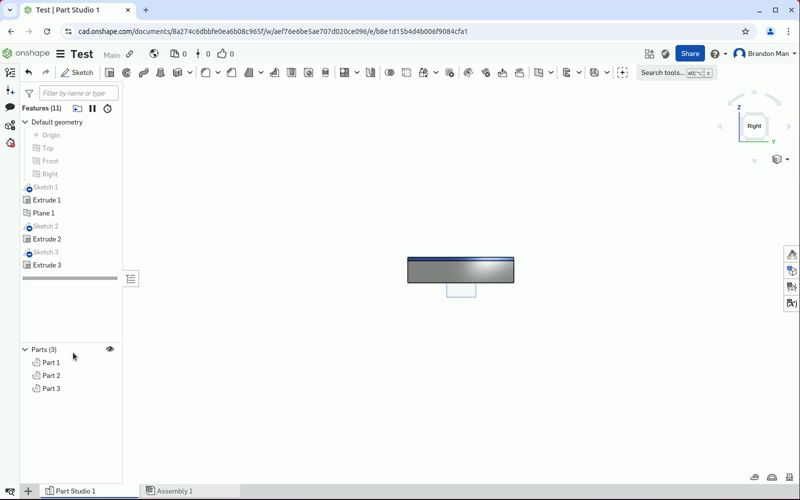
key(shift+p)
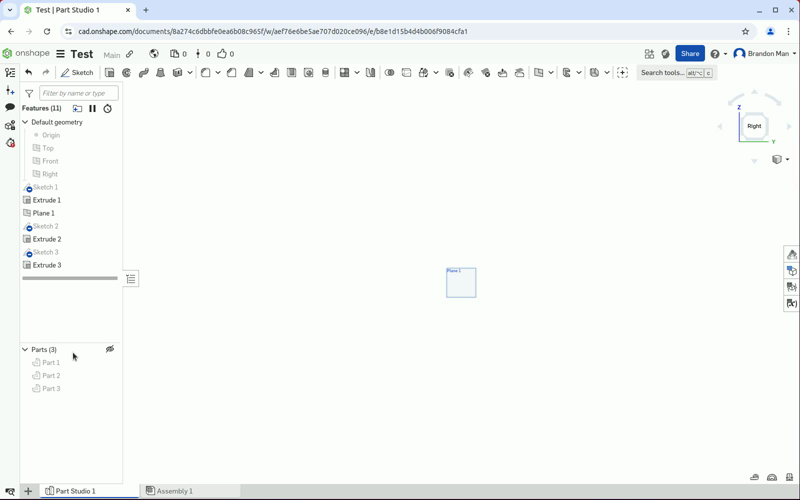
key(space)
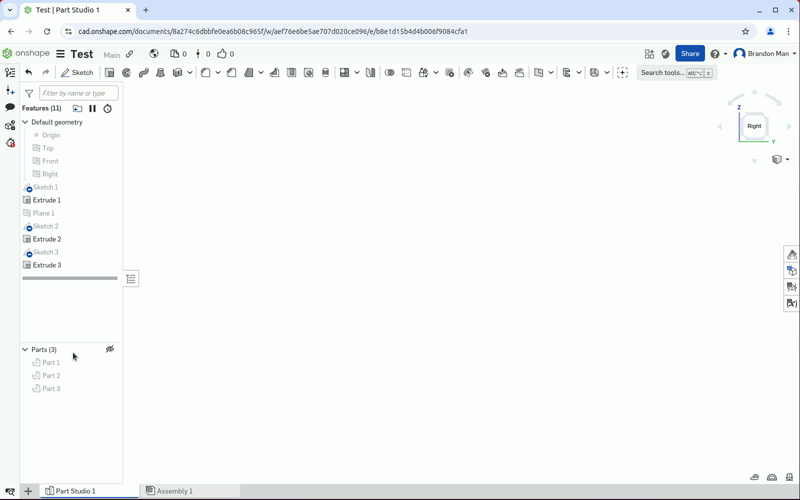
key_down(shift)
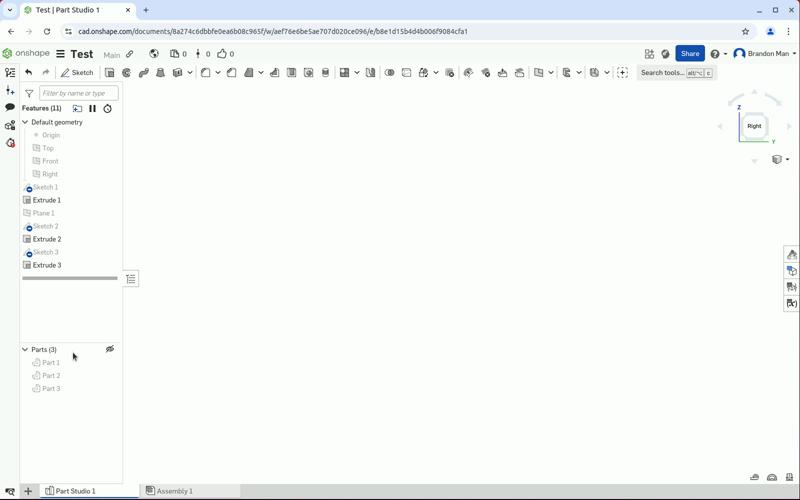
key(right)
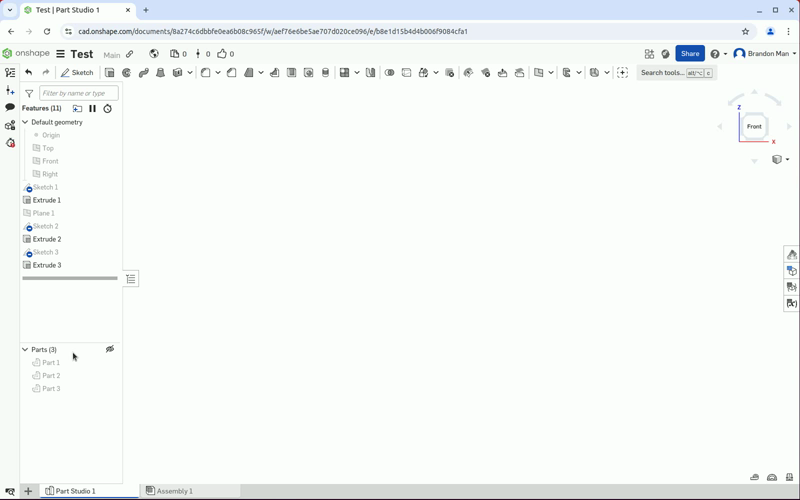
key_up(shift)
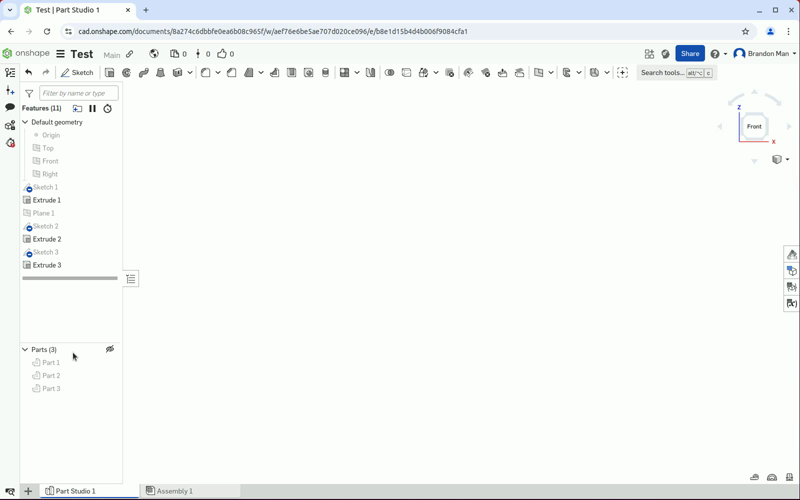
mouse_move(73, 352)
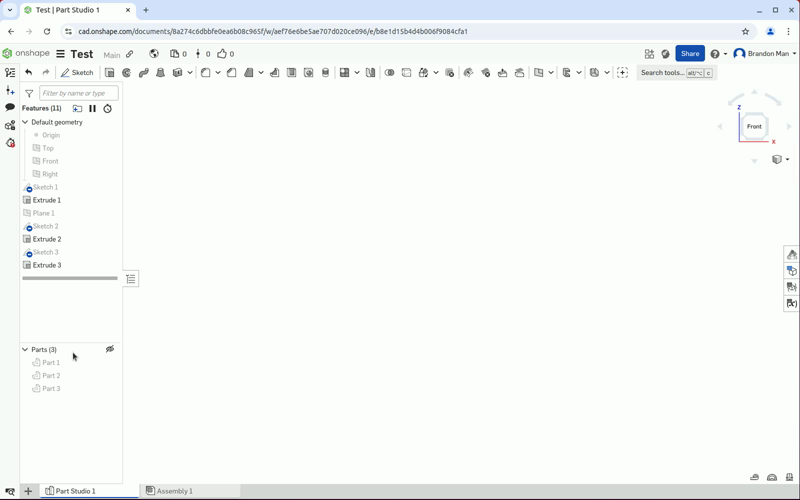
key(shift+y)
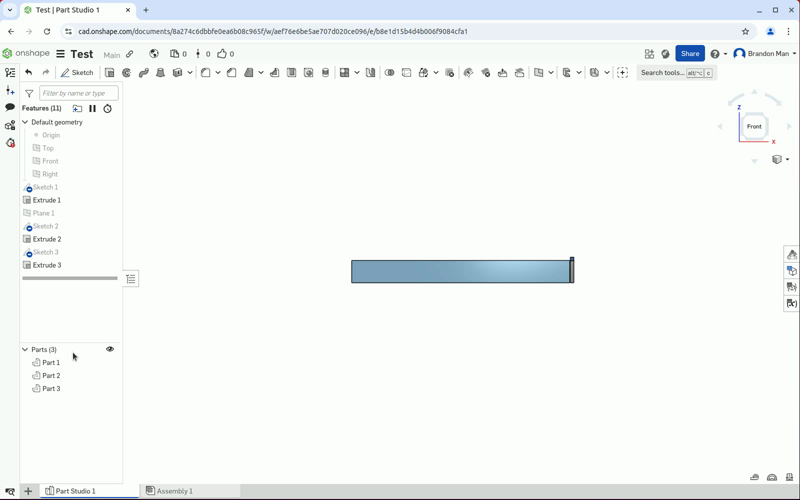
mouse_move(541, 75)
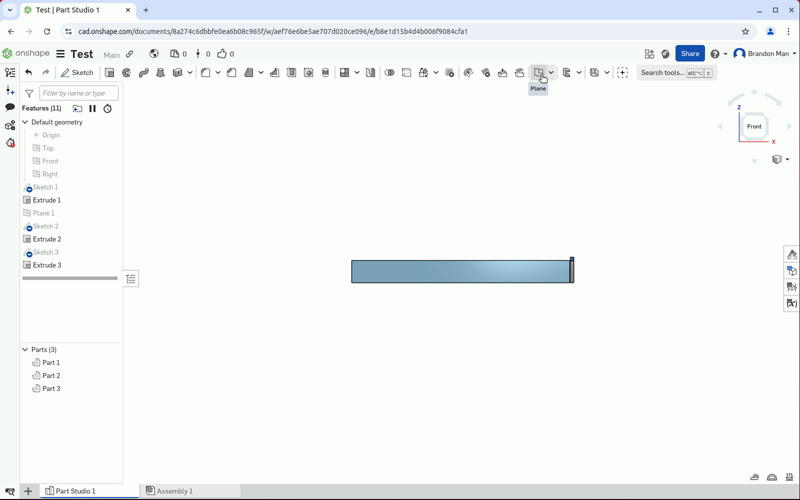
click(541, 75)
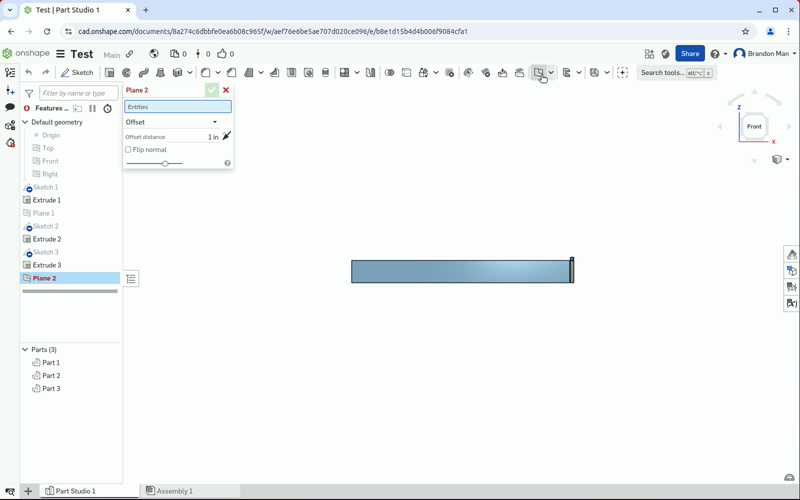
mouse_move(73, 163)
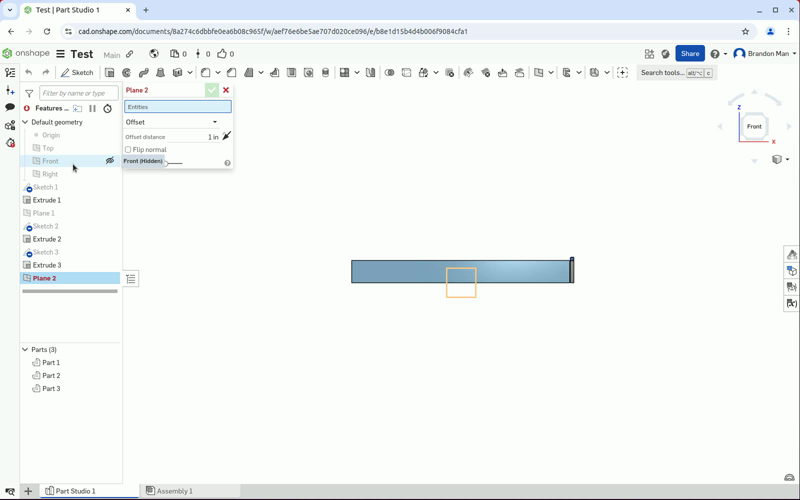
click(73, 163)
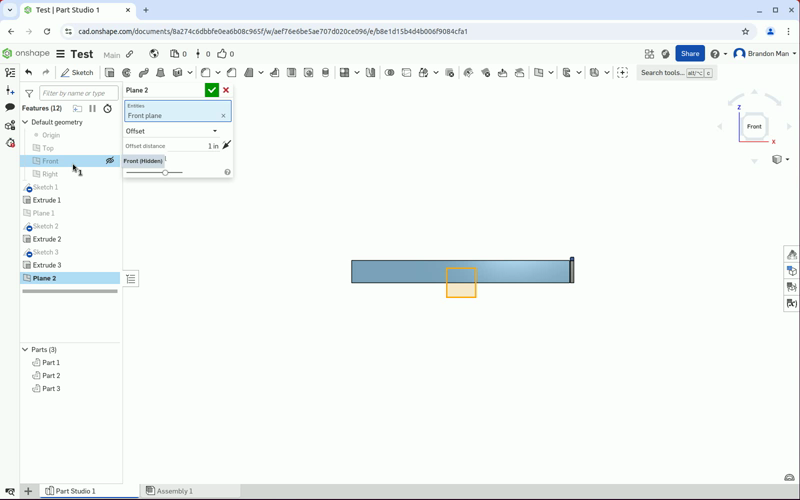
key(tab, 2)
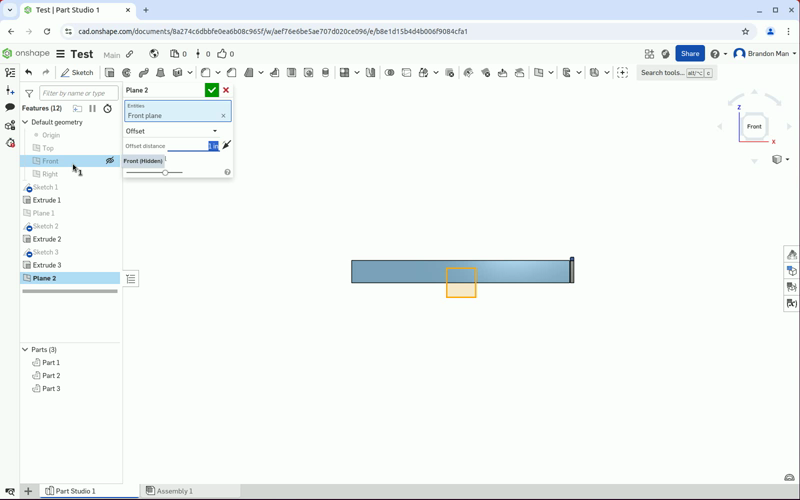
text(10.845)
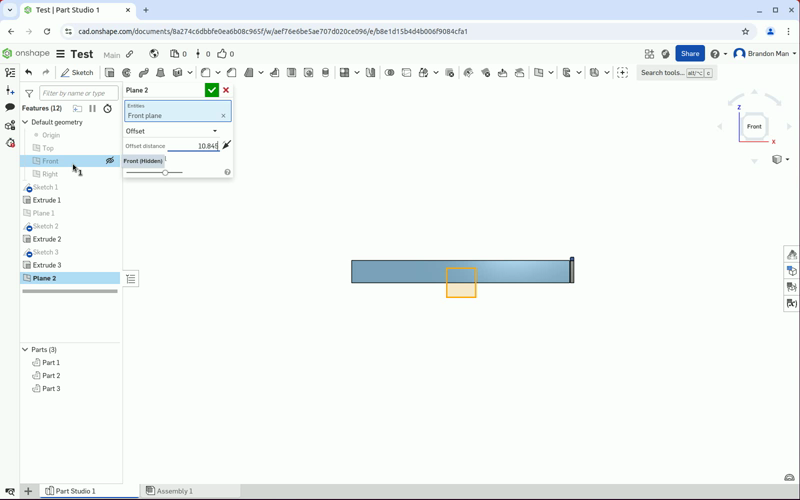
key(enter, 2)
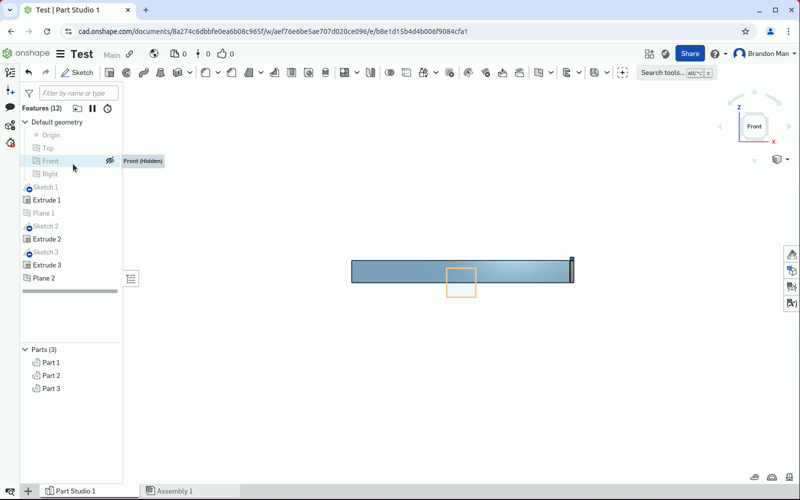
key(shift+s)
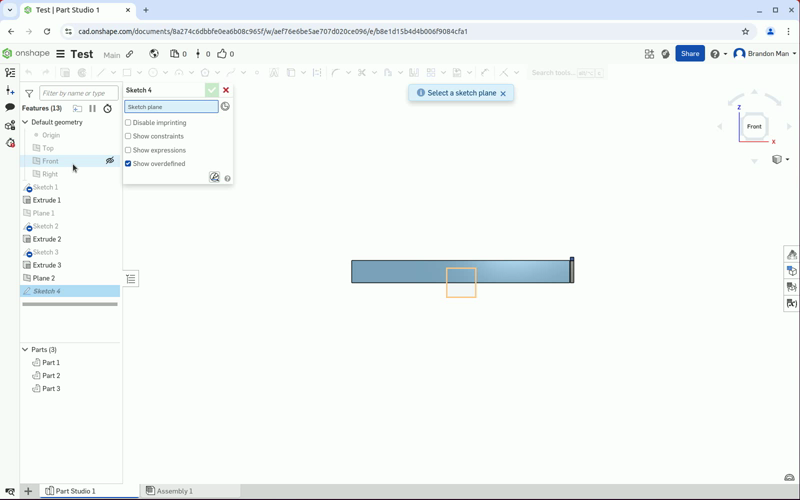
mouse_move(73, 280)
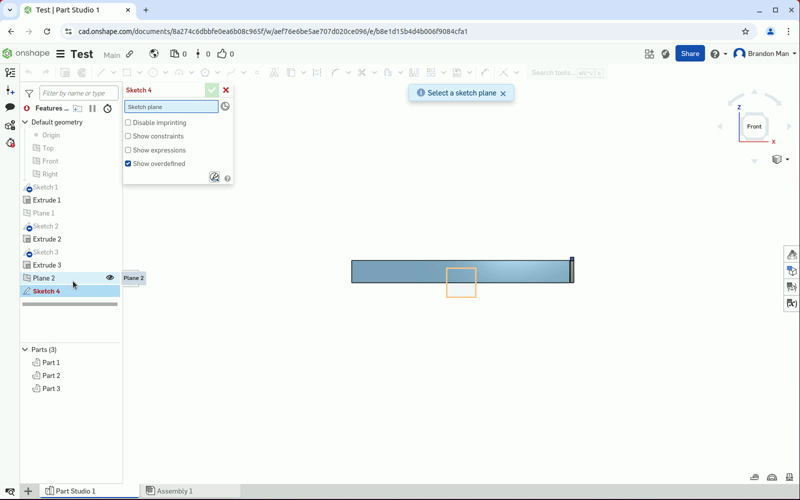
click(73, 280)
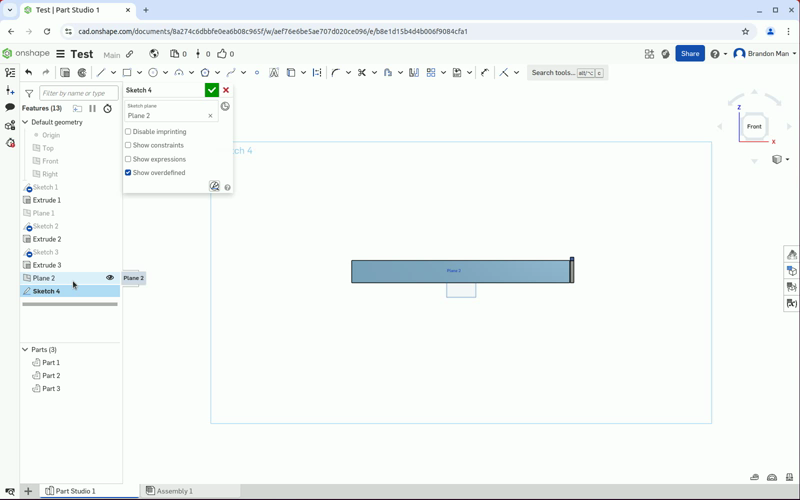
mouse_move(73, 352)
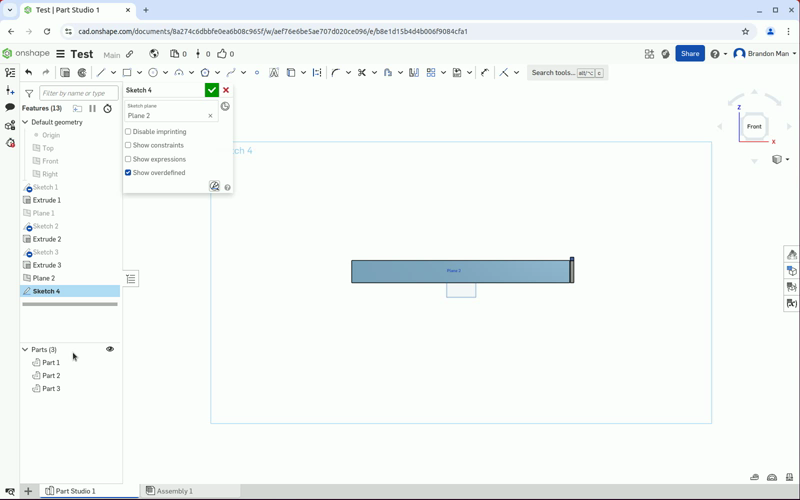
key(y)
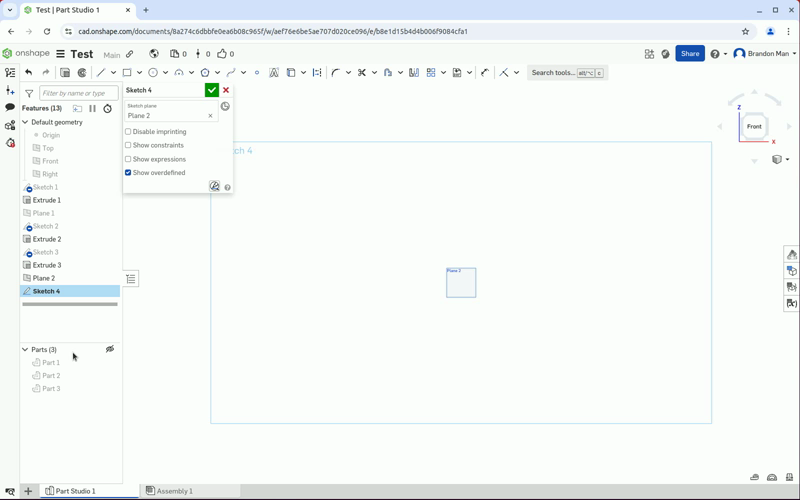
key(l)
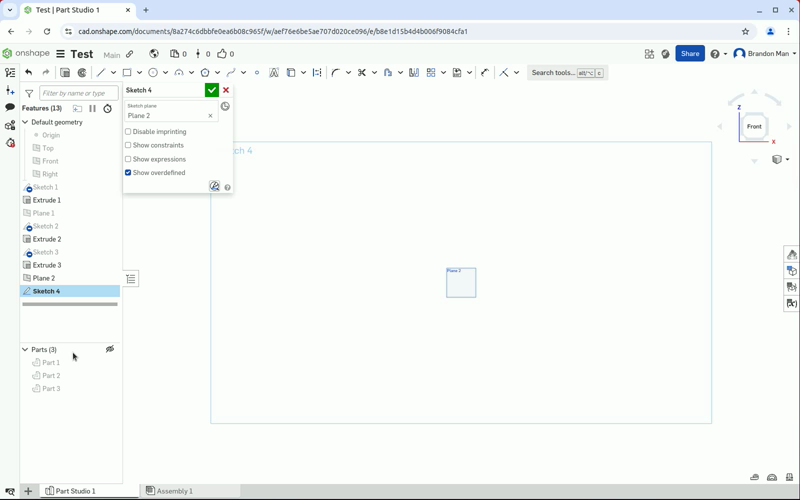
key_down(shift)
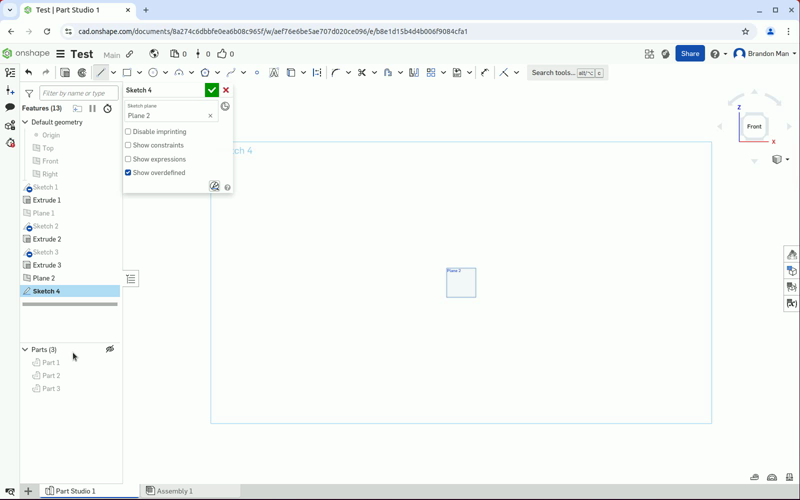
mouse_move(348, 282)
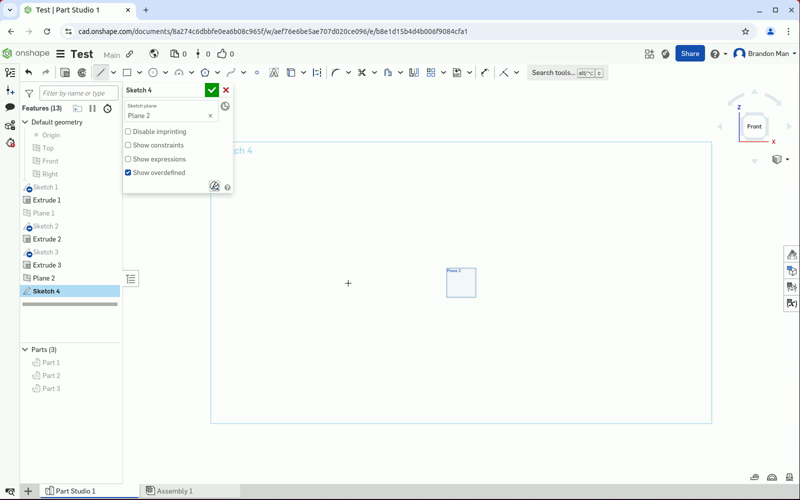
click(348, 282)
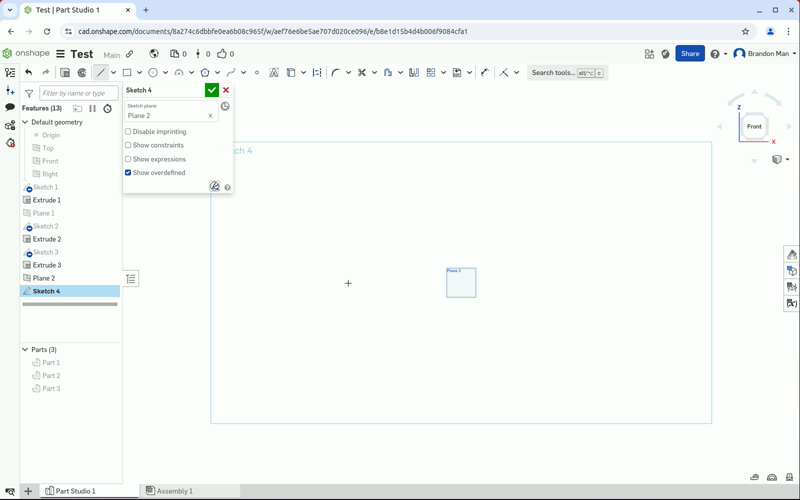
key_up(shift)
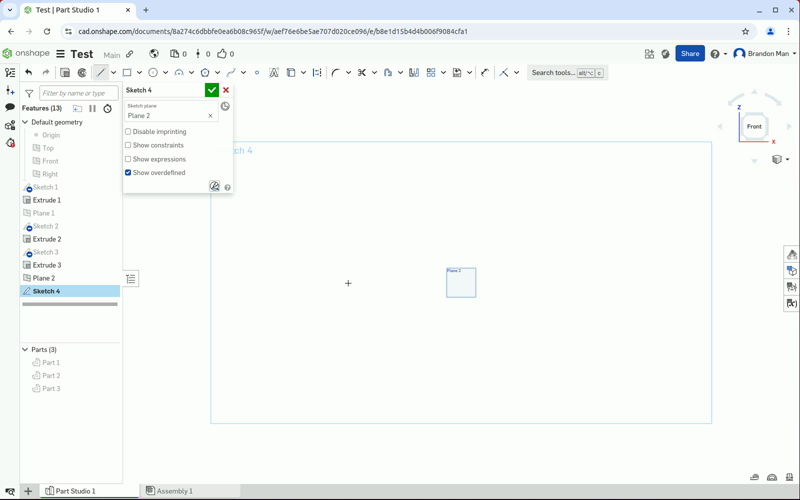
key_down(shift)
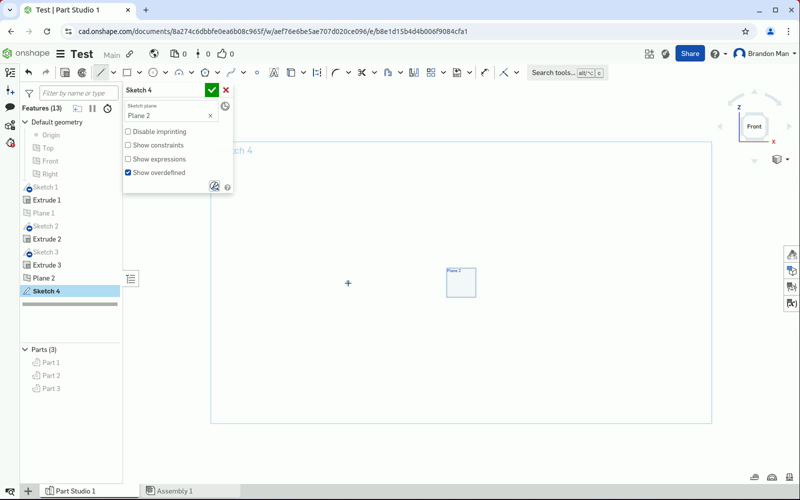
mouse_move(378, 282)
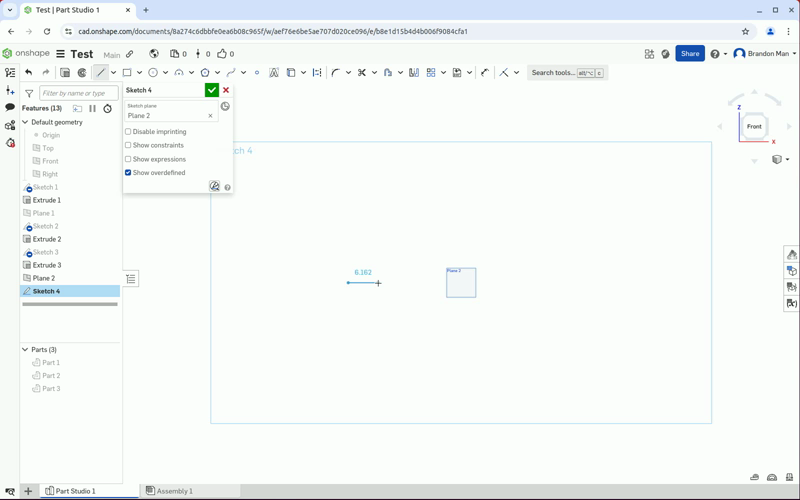
mouse_move(350, 282)
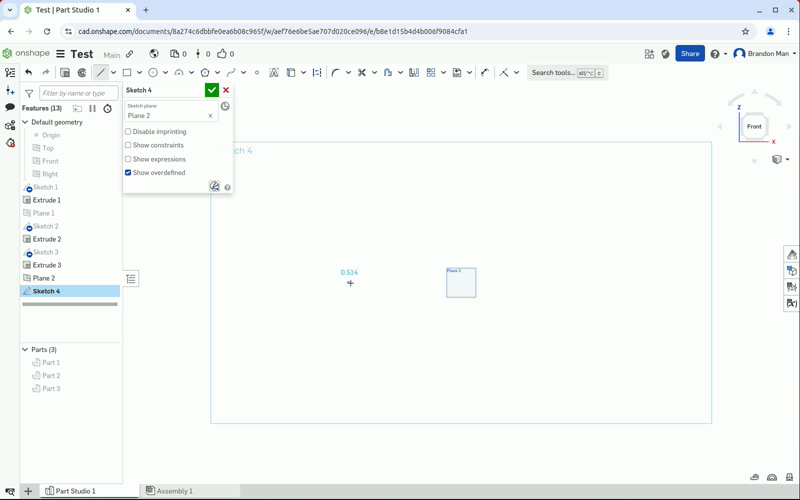
scroll(6)
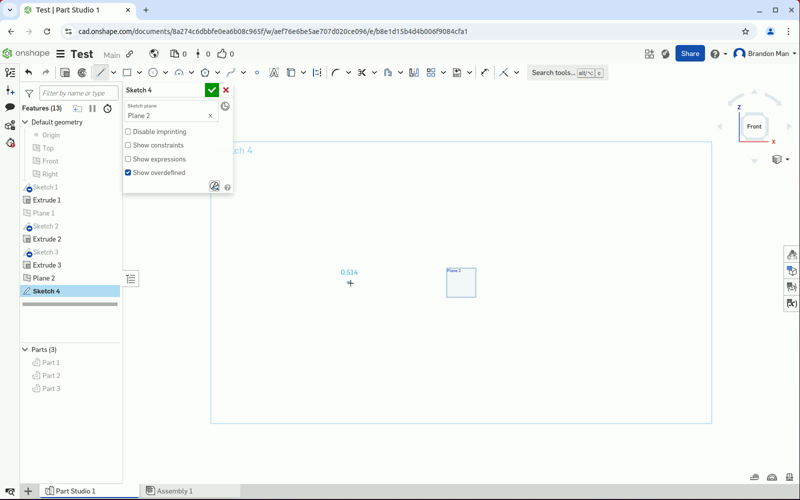
scroll(6)
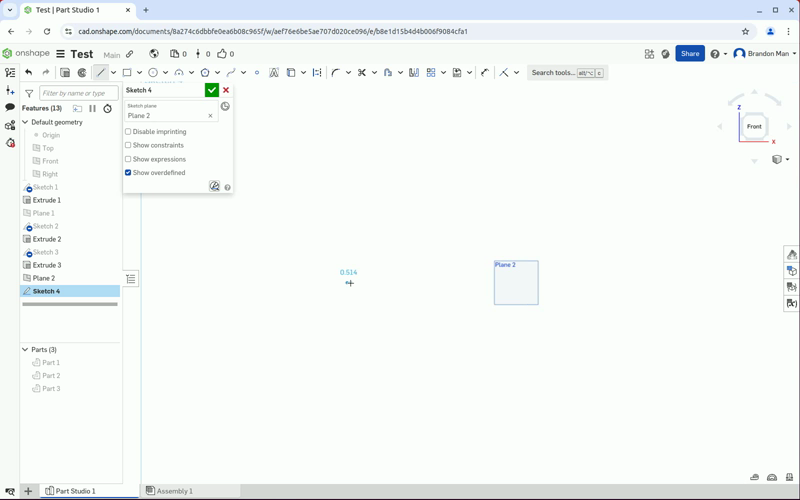
scroll(6)
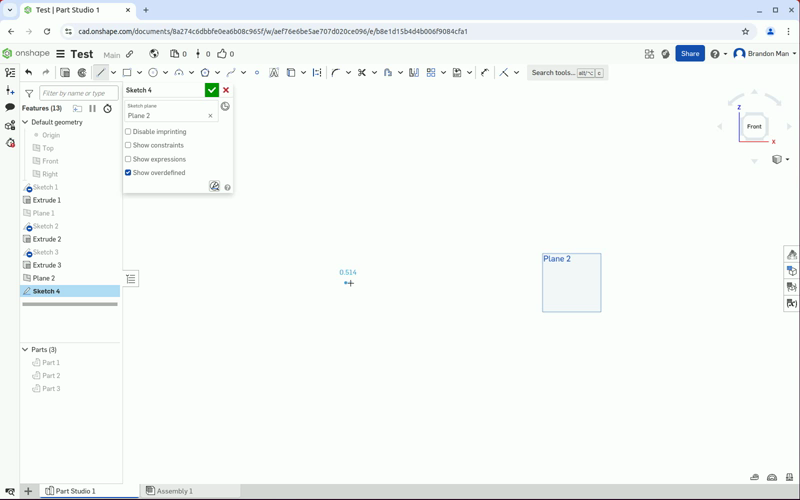
scroll(6)
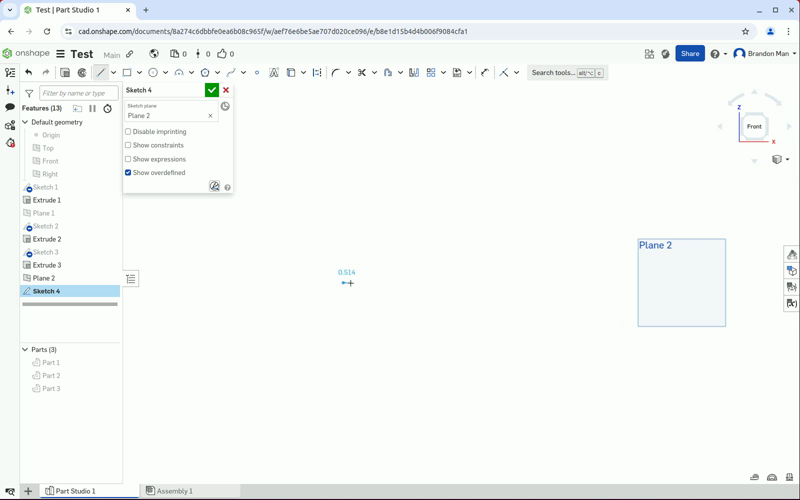
scroll(6)
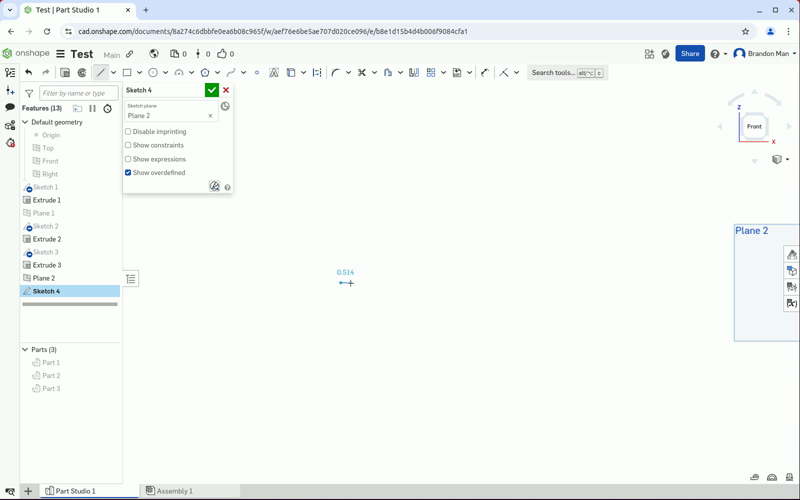
scroll(6)
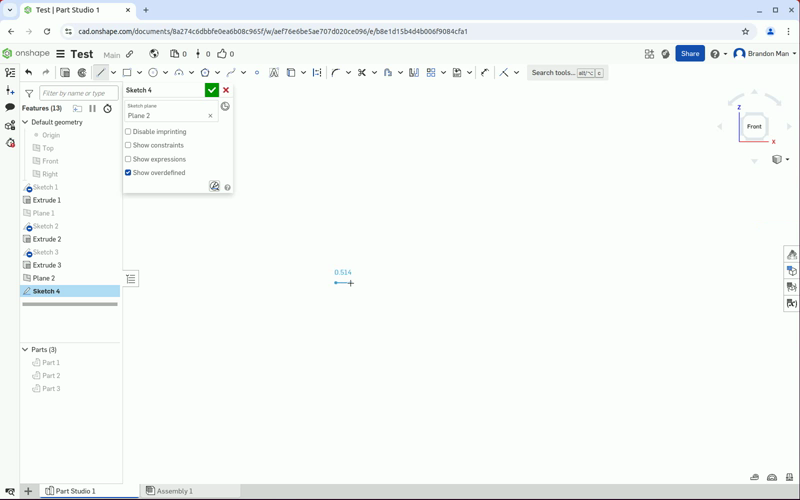
scroll(6)
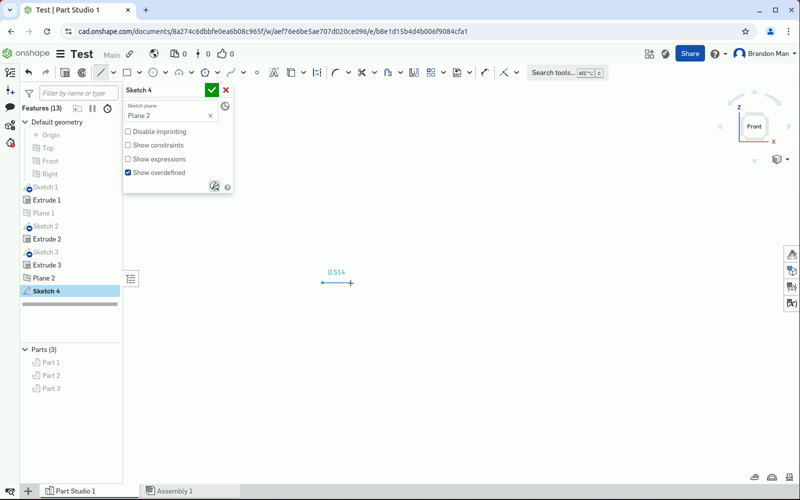
click(350, 282)
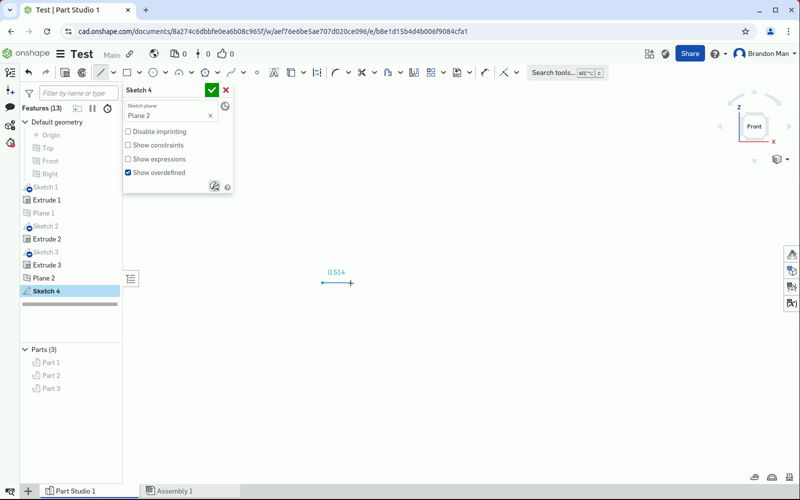
scroll(-6)
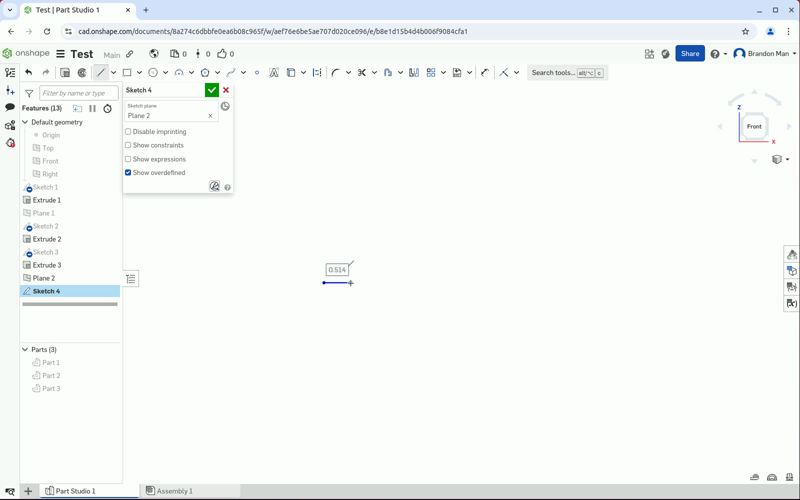
scroll(-6)
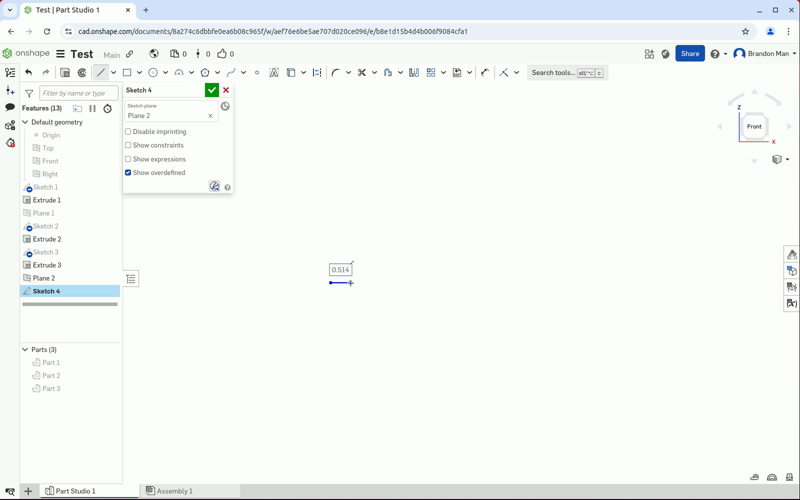
scroll(-6)
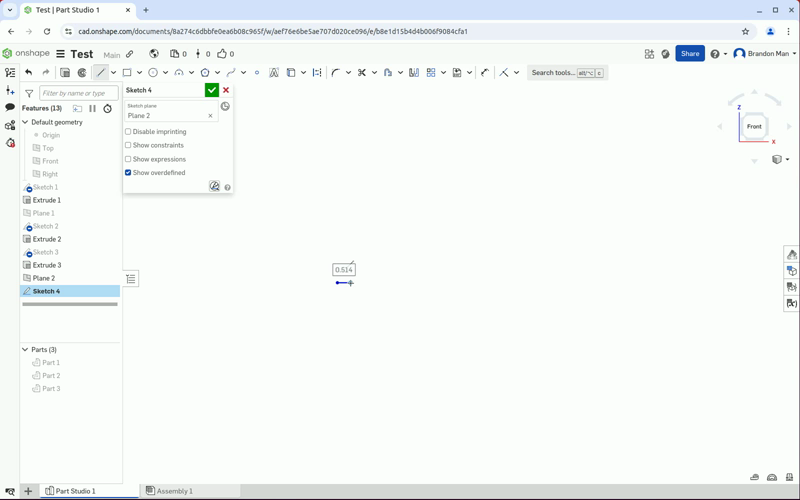
scroll(-6)
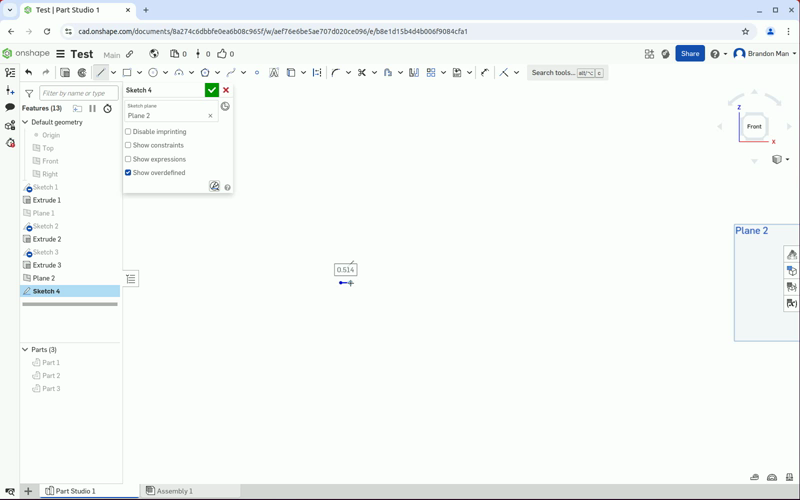
scroll(-6)
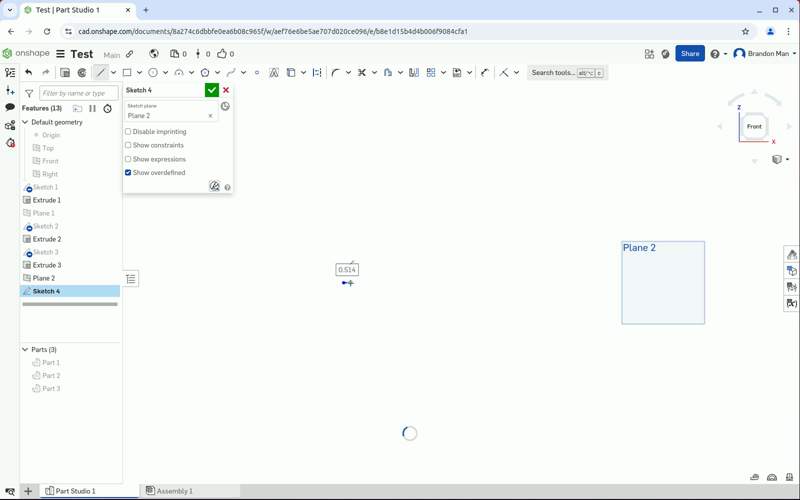
scroll(-6)
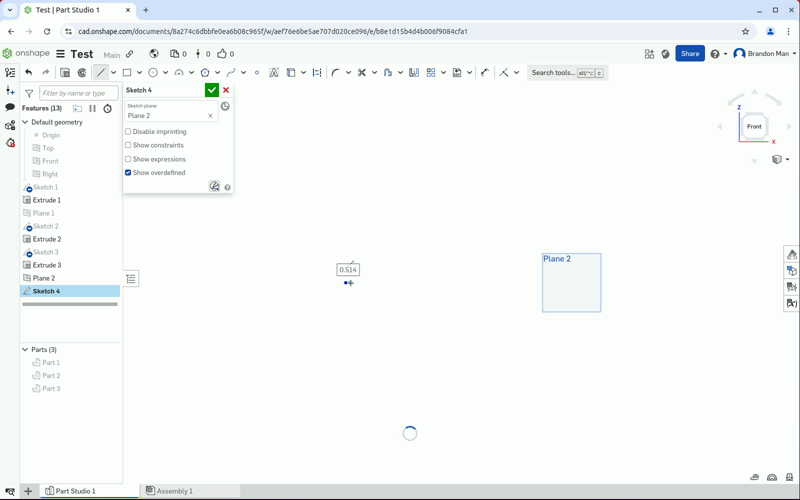
scroll(-6)
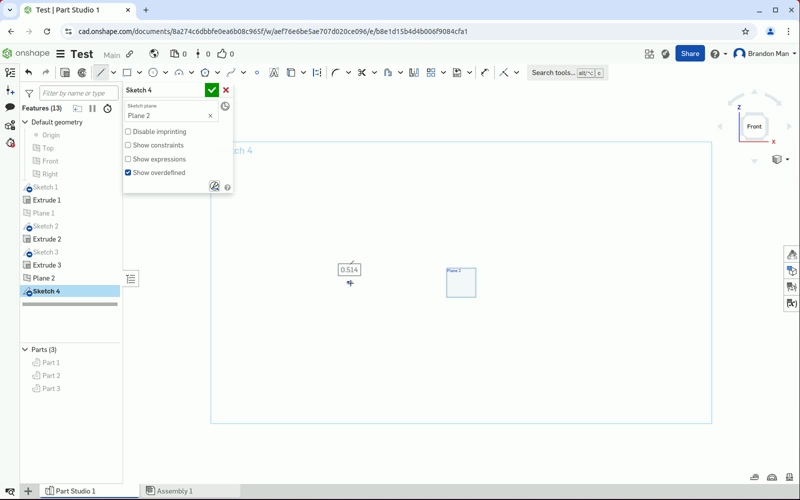
key_up(shift)
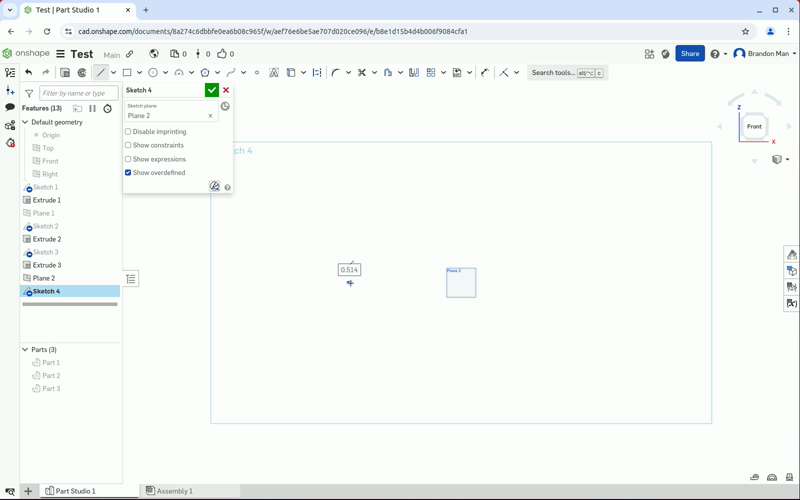
key_down(shift)
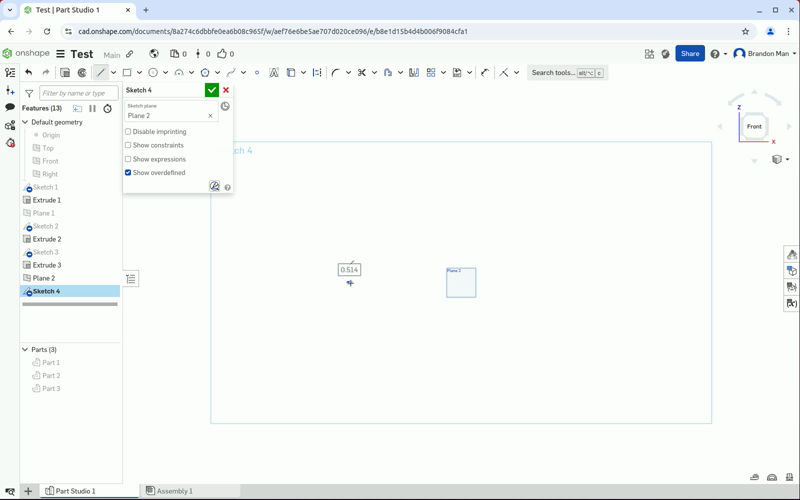
mouse_move(380, 282)
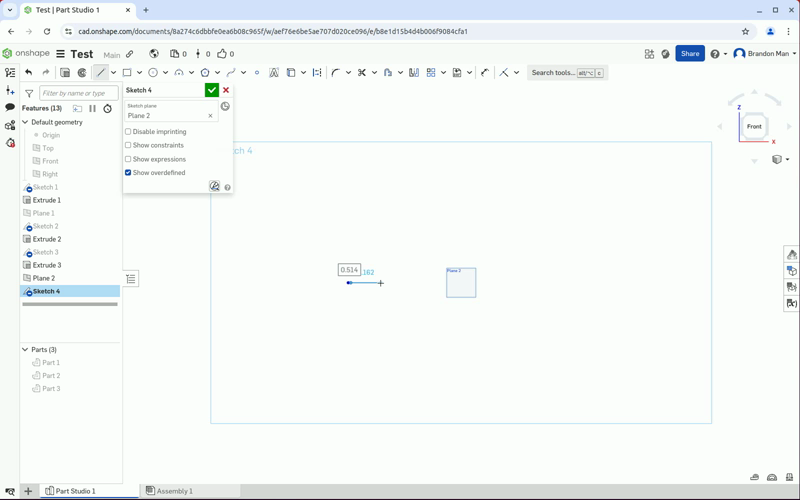
mouse_move(350, 259)
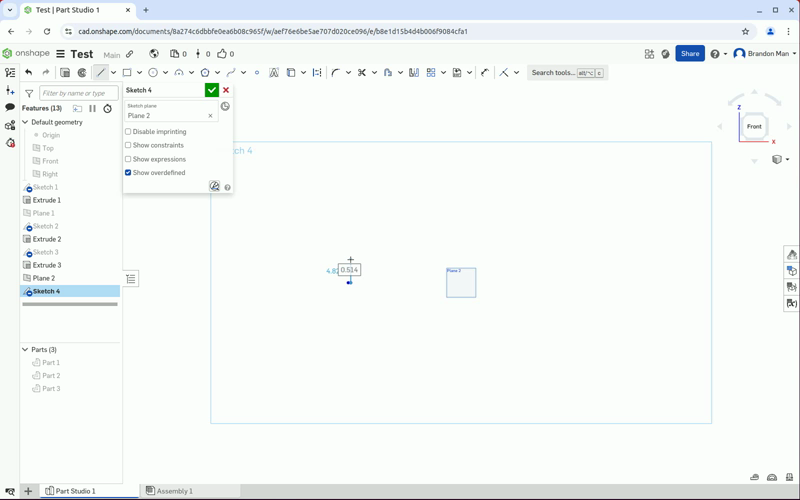
click(350, 259)
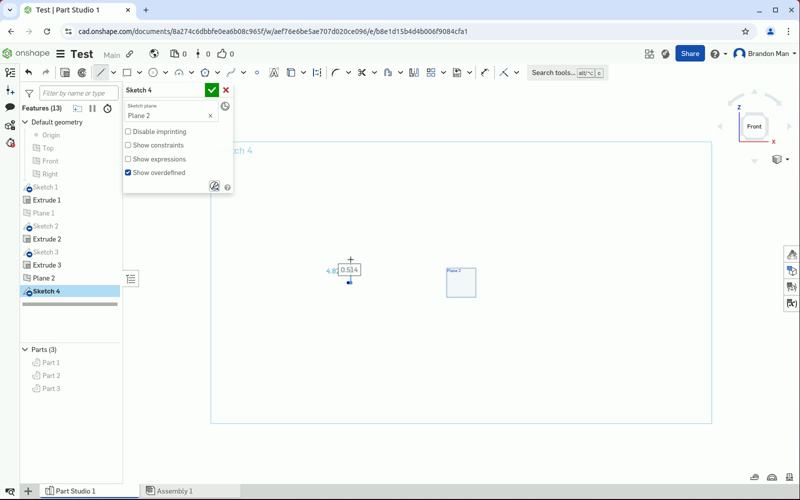
key_up(shift)
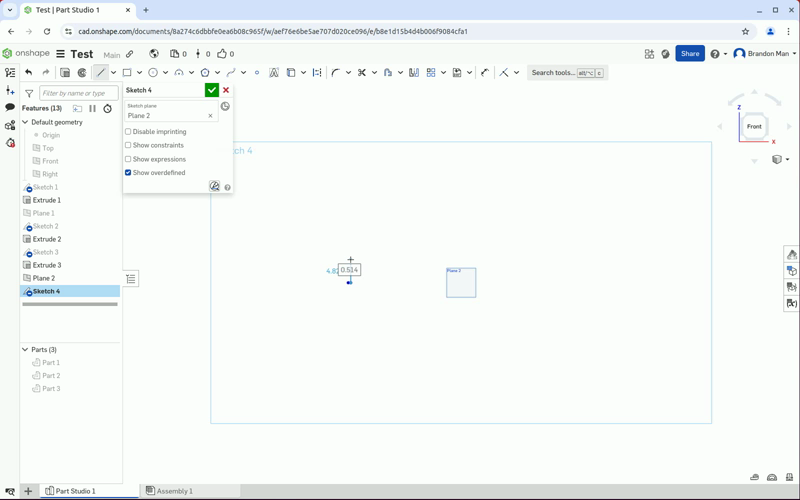
key_down(shift)
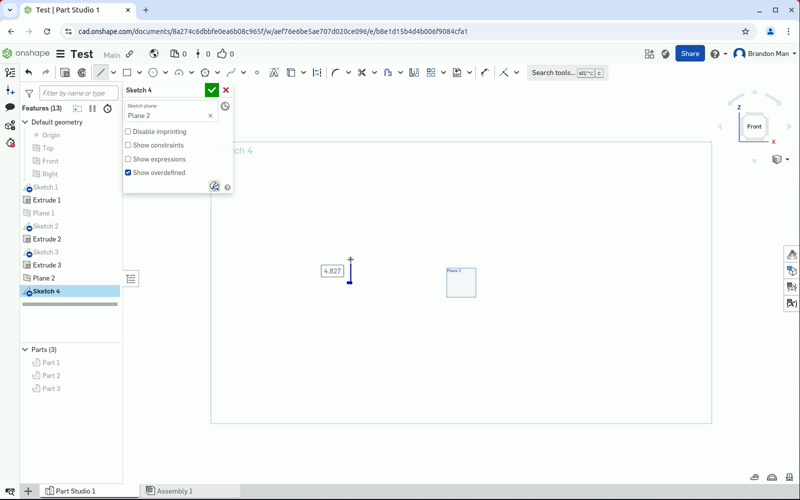
mouse_move(569, 259)
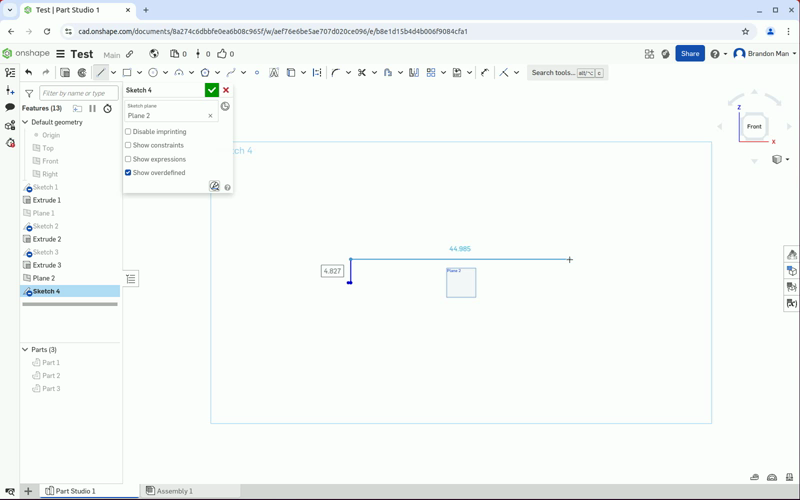
click(569, 259)
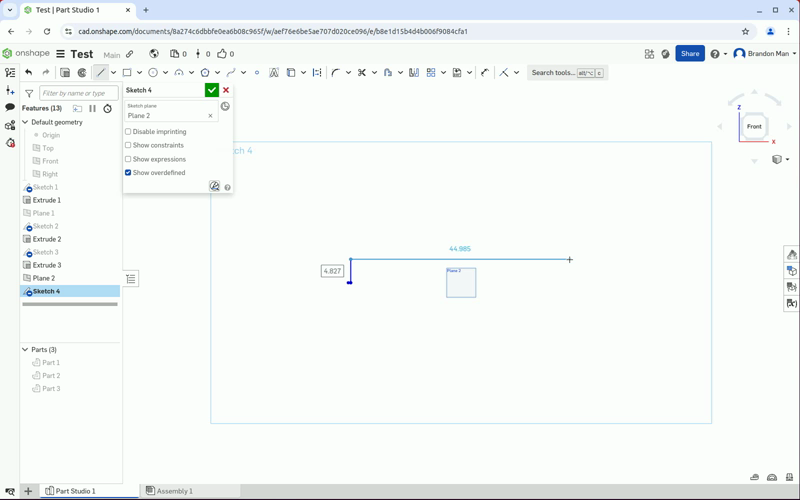
key_up(shift)
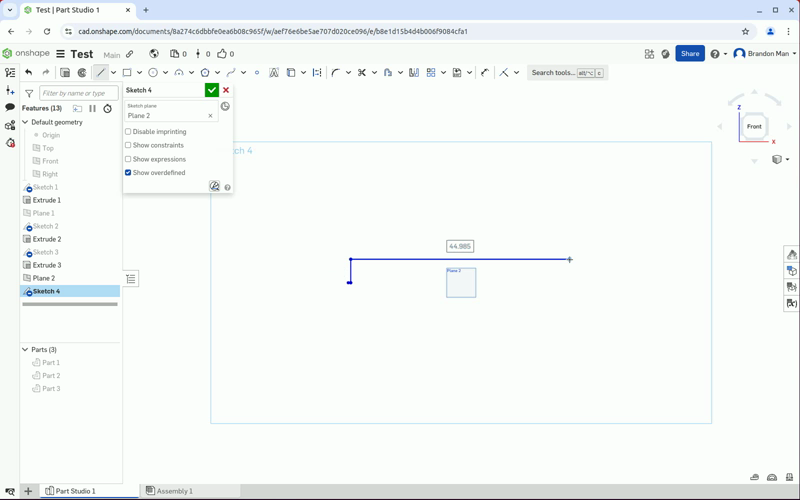
key_down(shift)
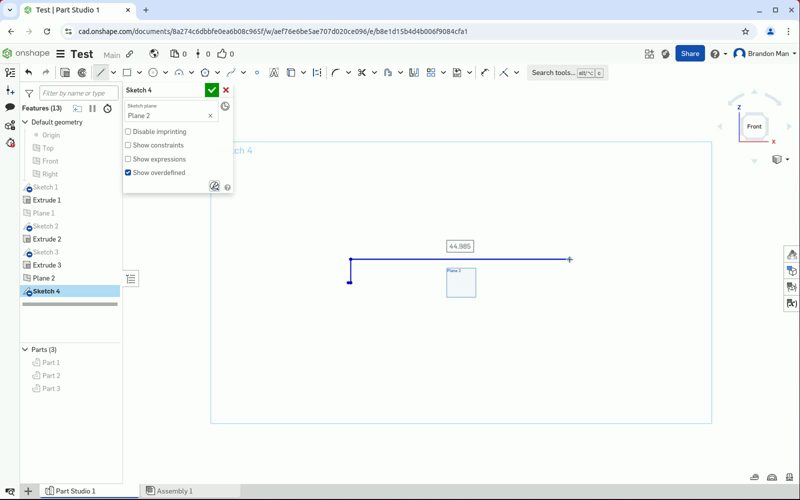
mouse_move(589, 259)
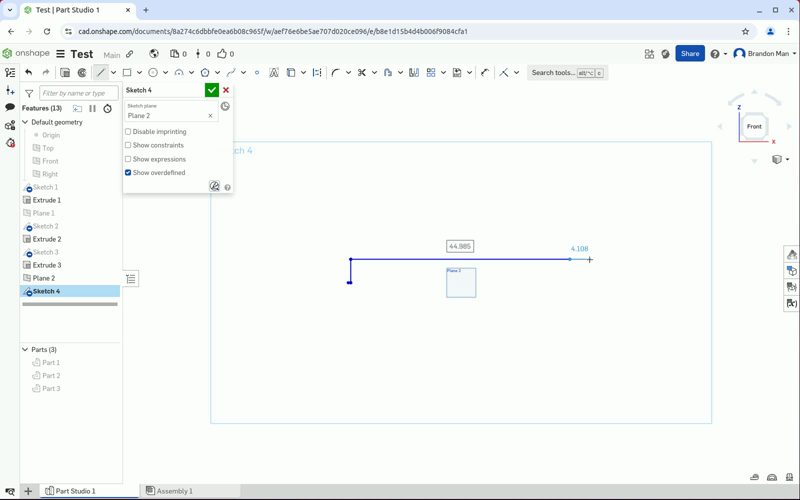
mouse_move(569, 282)
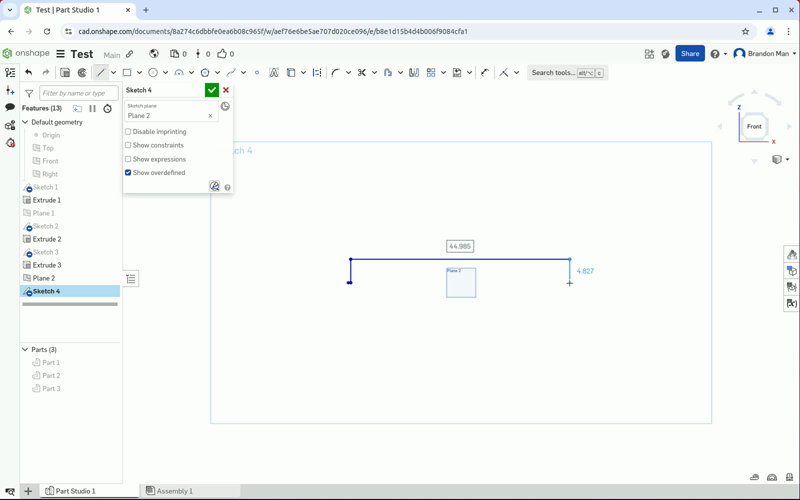
click(569, 282)
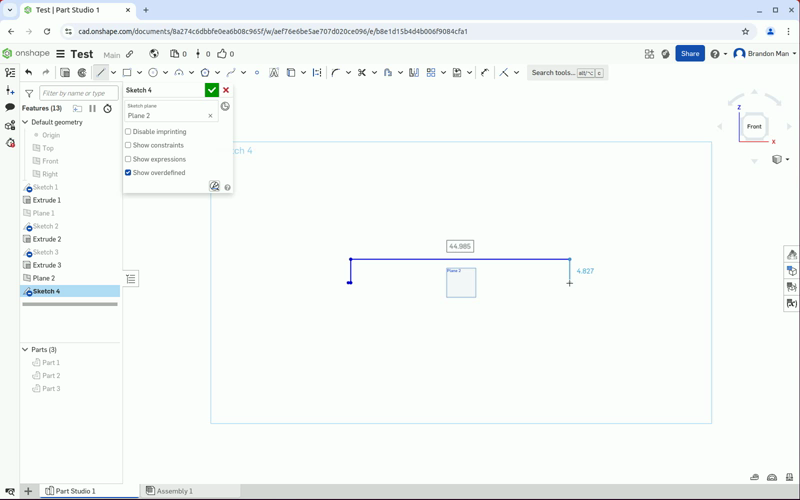
key_up(shift)
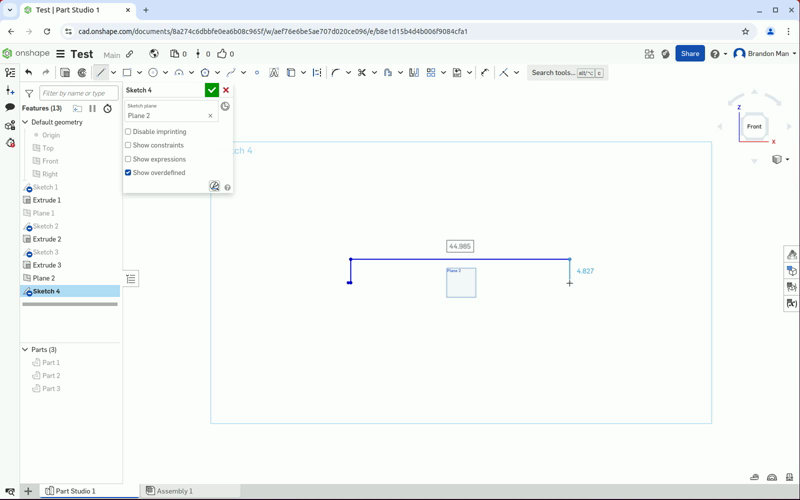
key_down(shift)
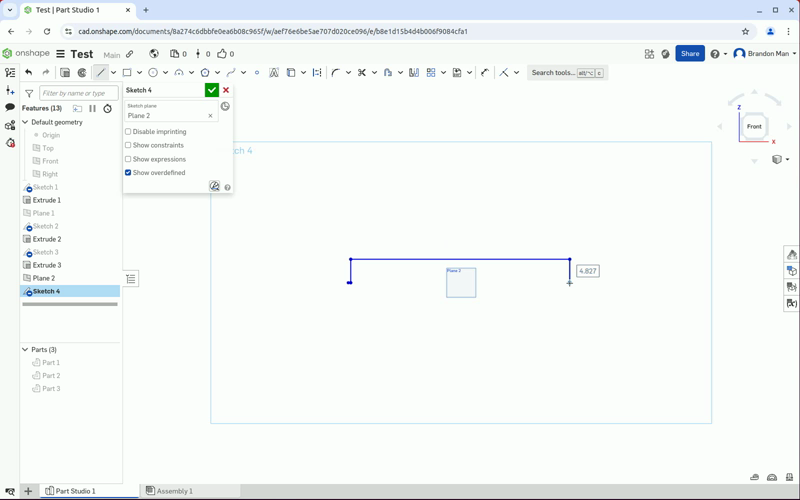
mouse_move(589, 282)
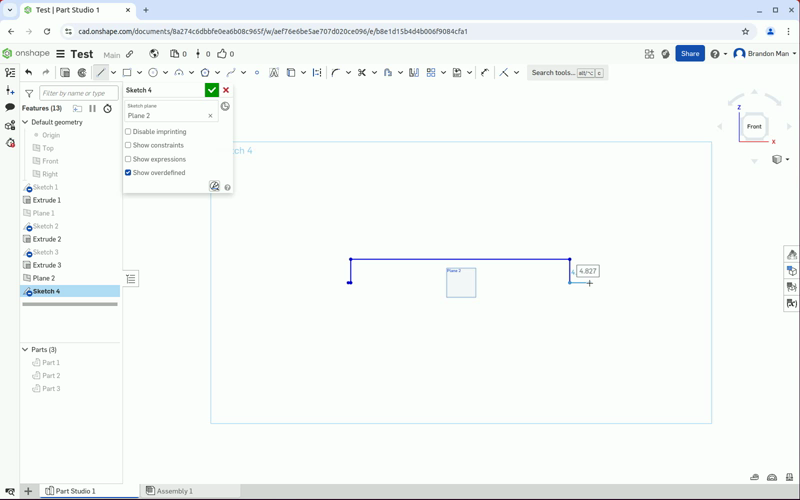
mouse_move(572, 282)
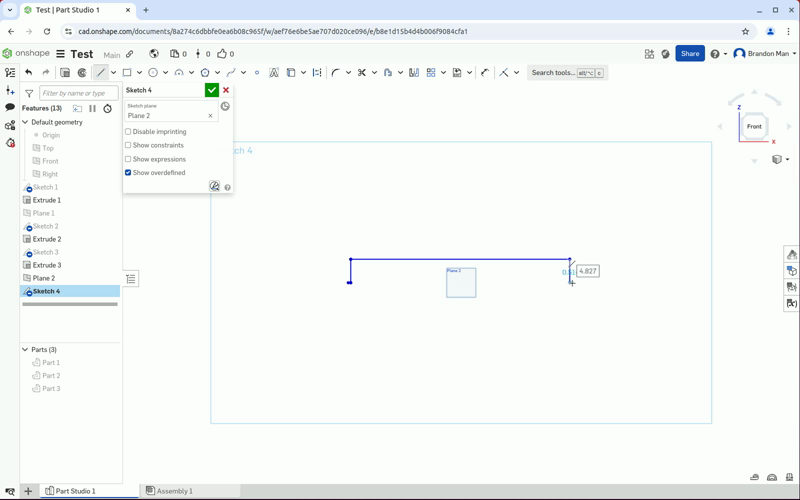
scroll(6)
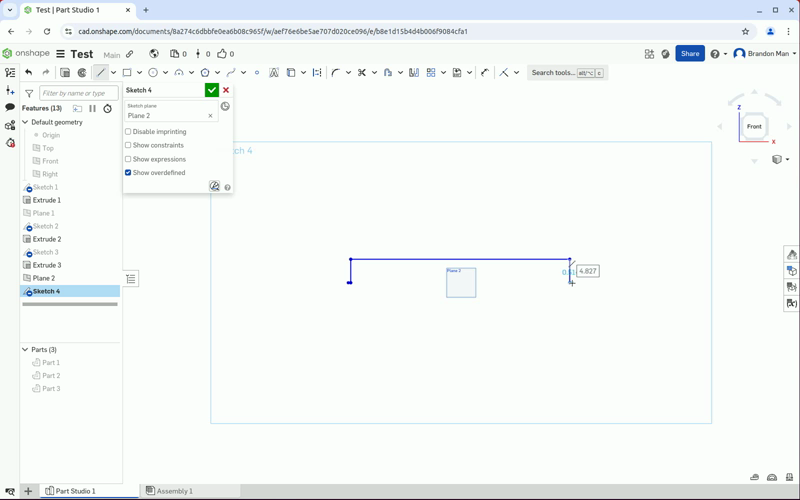
scroll(6)
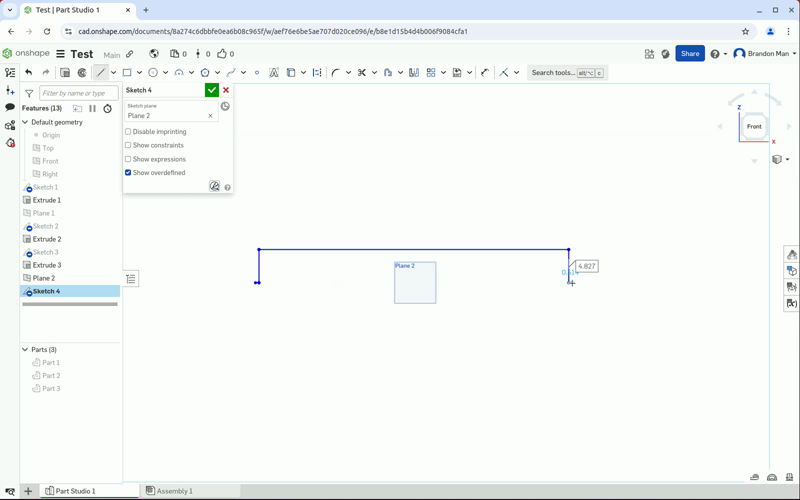
scroll(6)
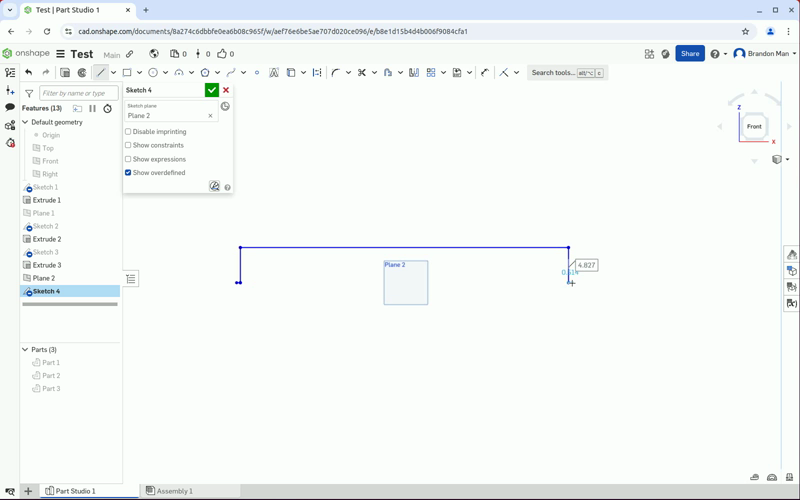
scroll(6)
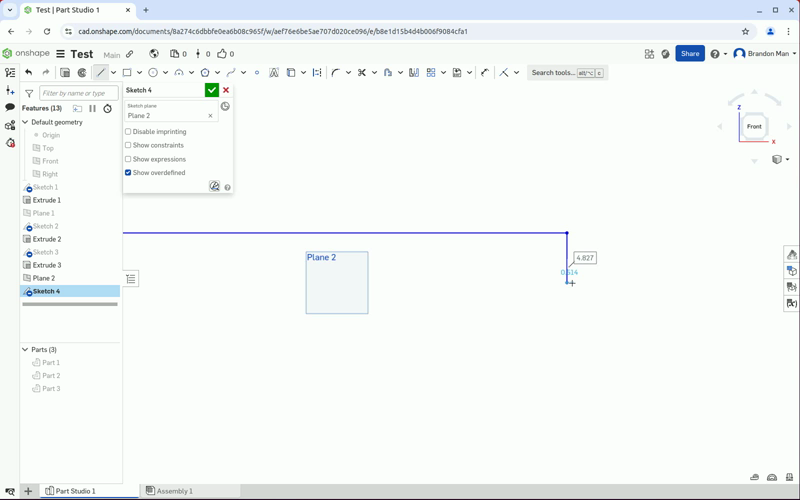
scroll(6)
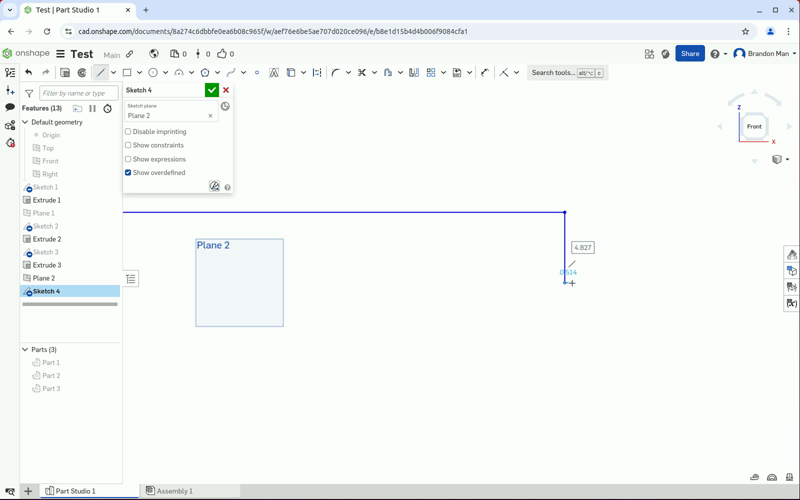
scroll(6)
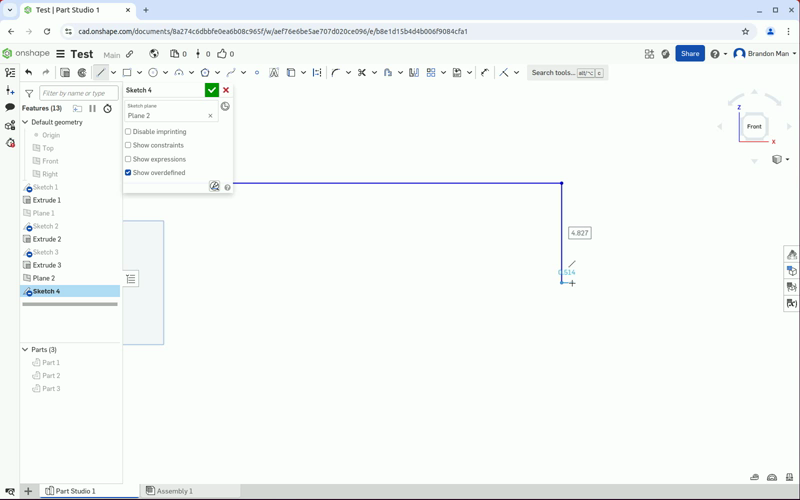
scroll(6)
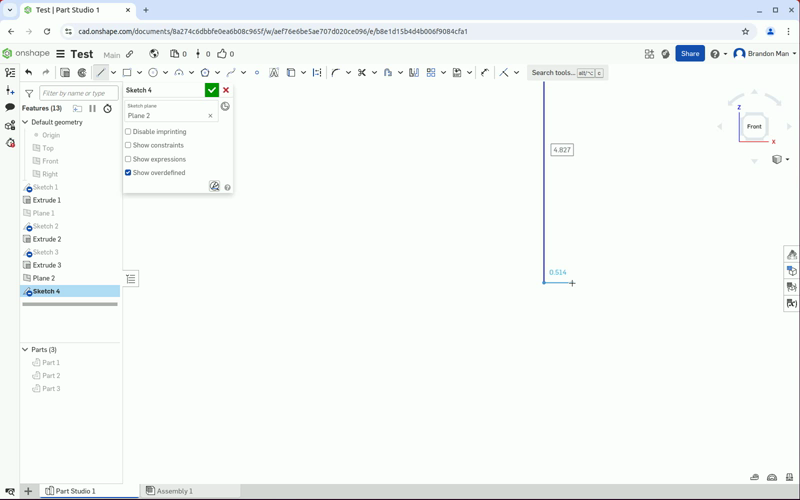
click(572, 282)
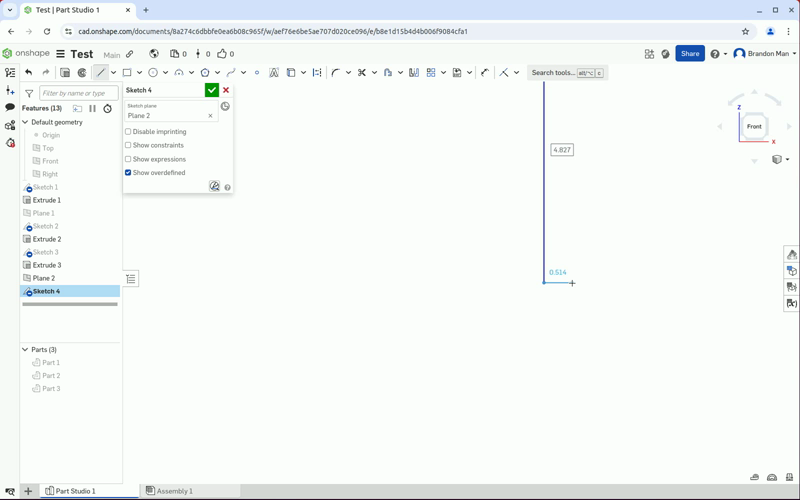
scroll(-6)
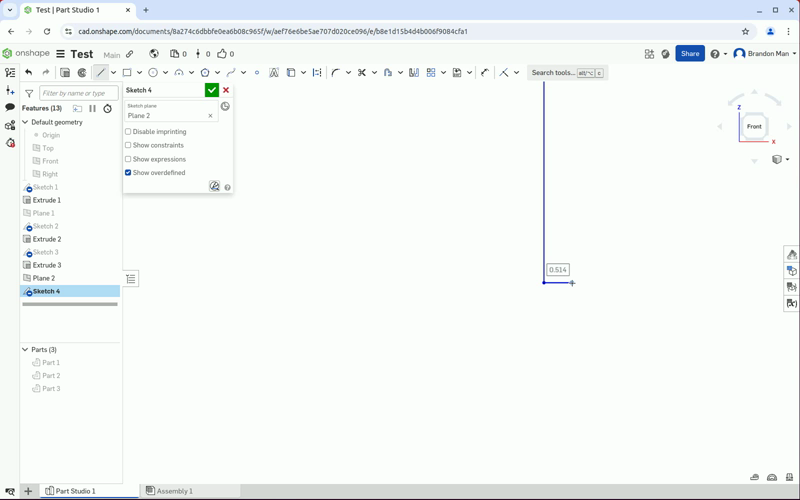
scroll(-6)
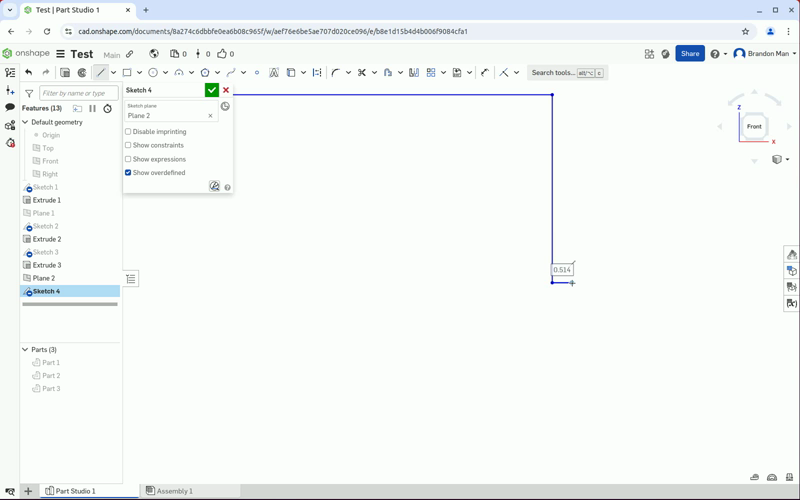
scroll(-6)
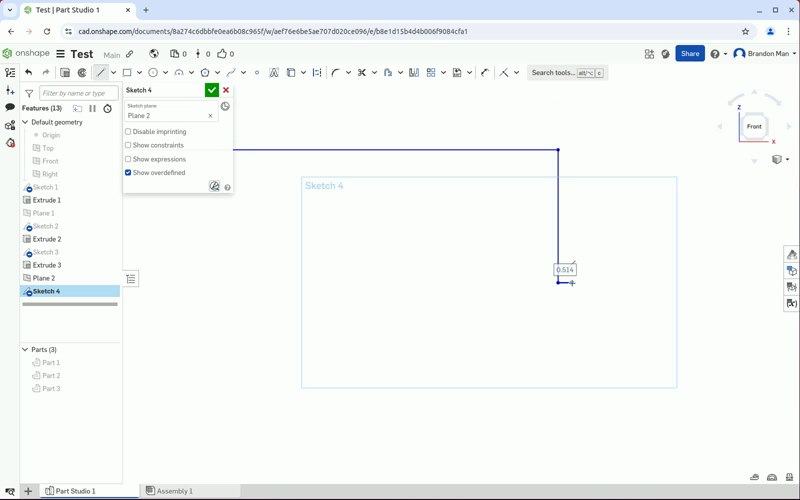
scroll(-6)
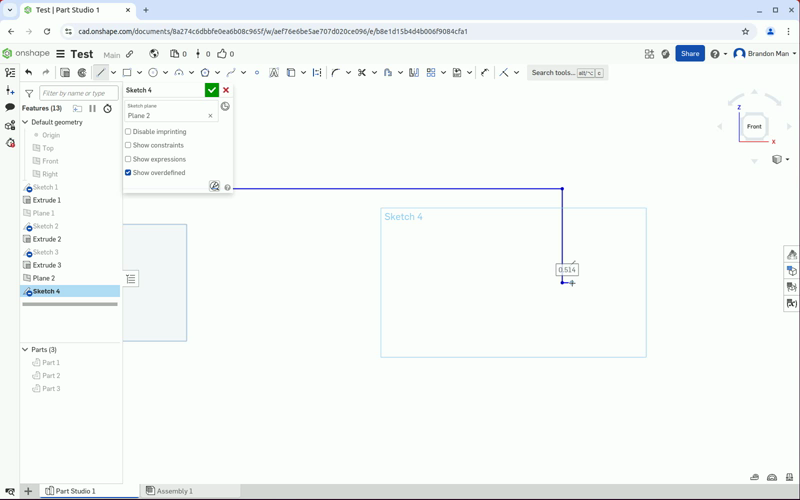
scroll(-6)
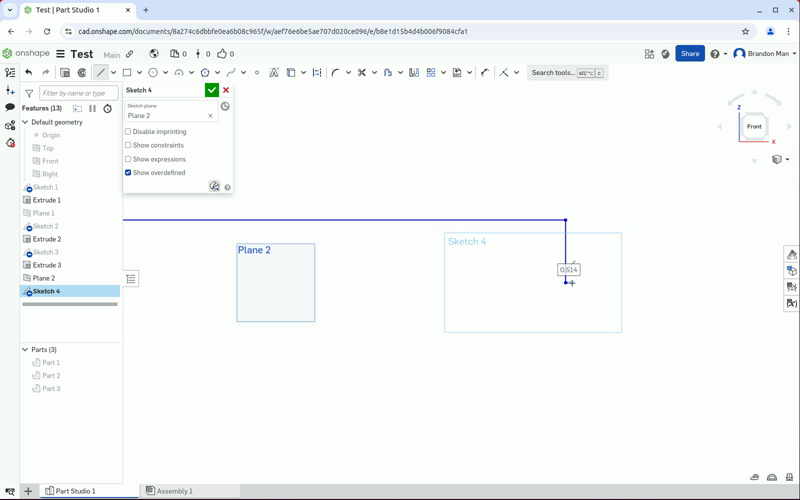
scroll(-6)
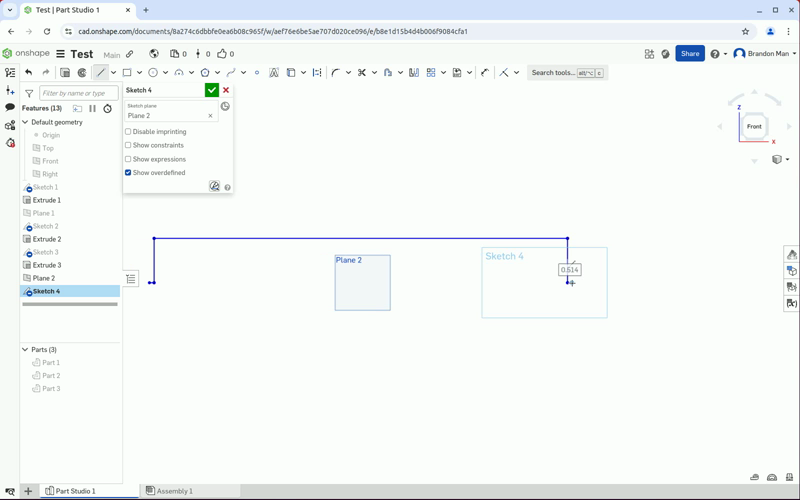
scroll(-6)
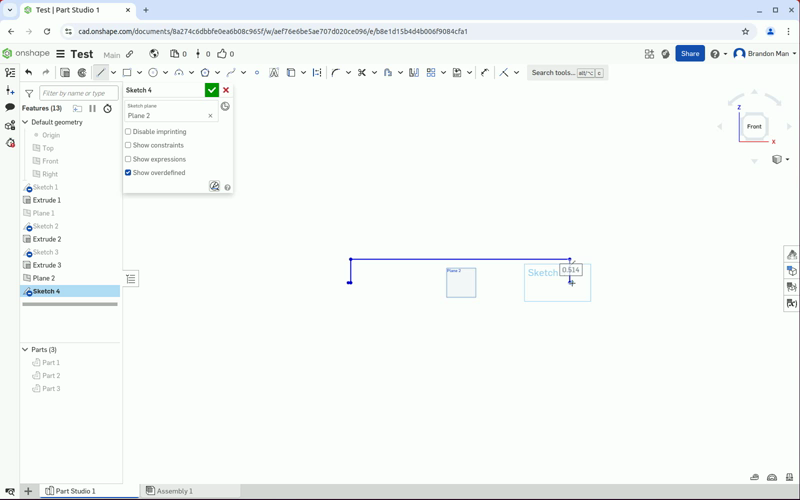
key_up(shift)
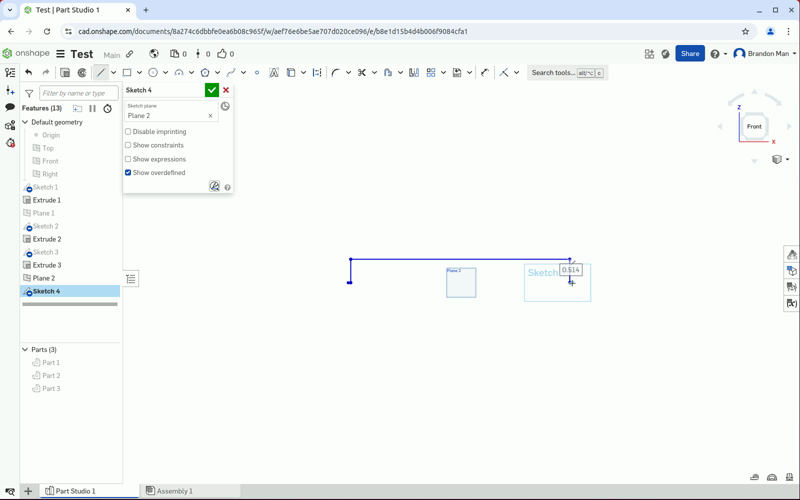
key_down(shift)
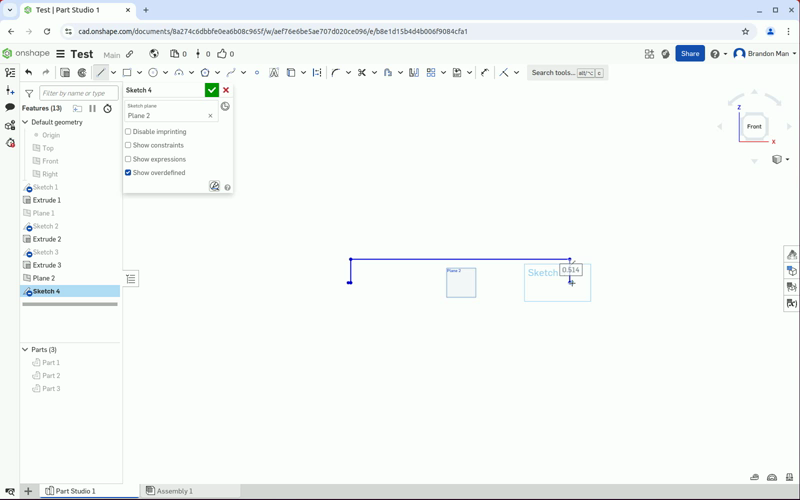
mouse_move(589, 282)
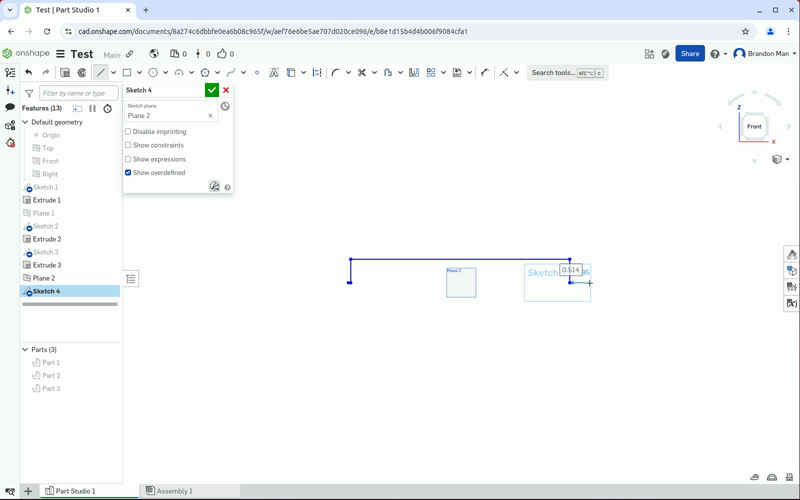
mouse_move(572, 257)
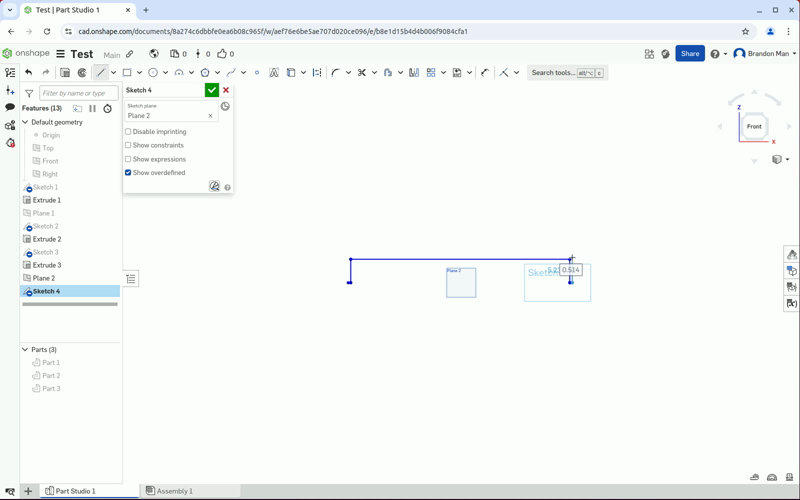
scroll(6)
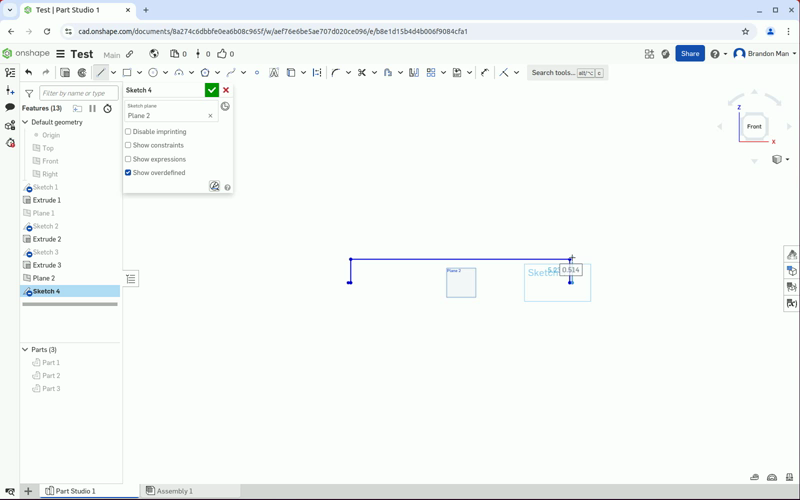
scroll(6)
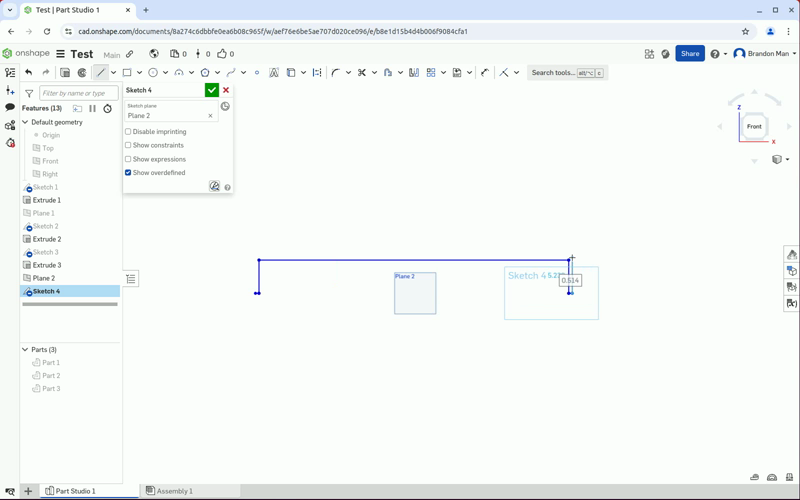
scroll(6)
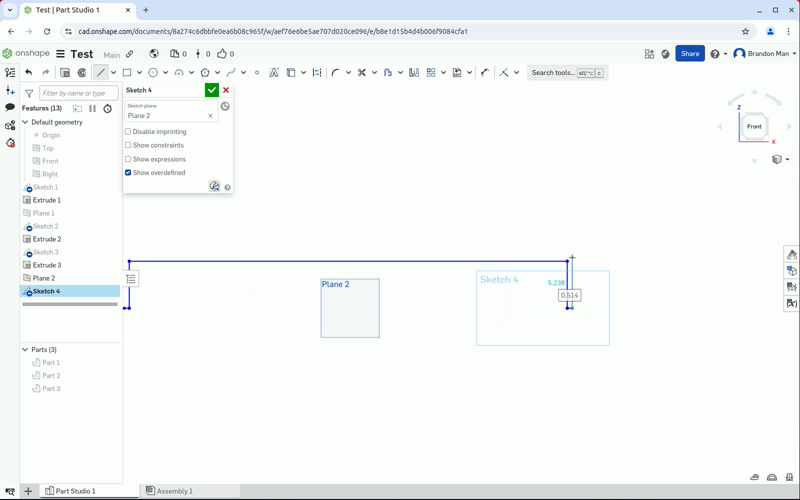
scroll(6)
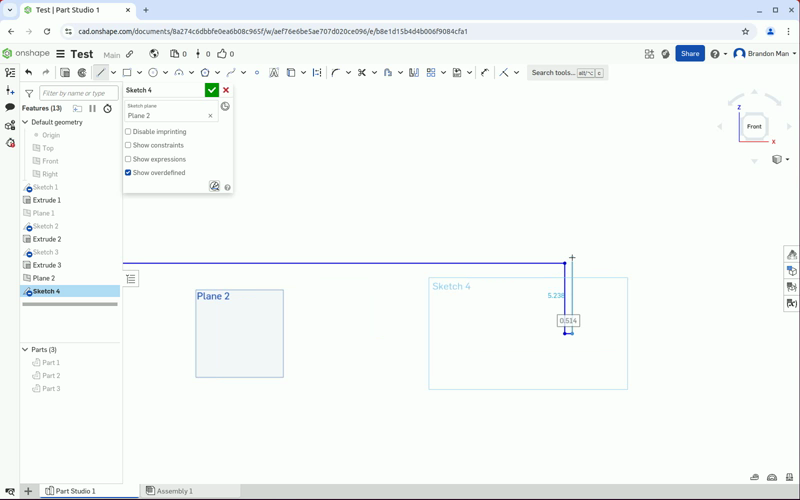
scroll(6)
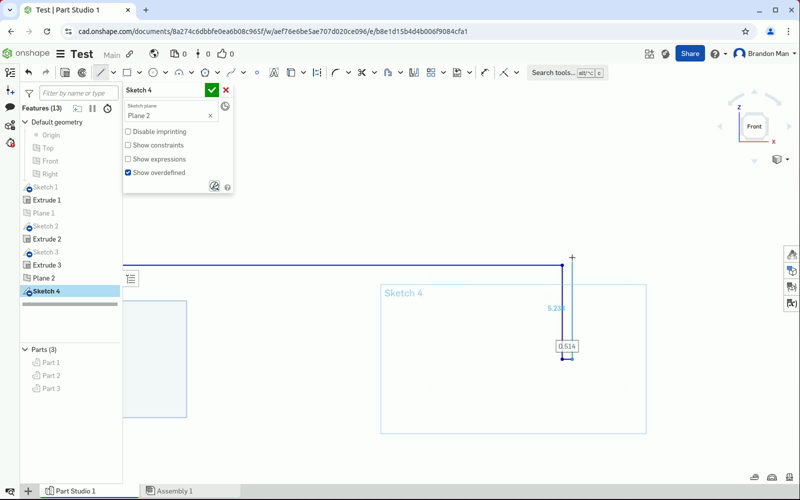
scroll(6)
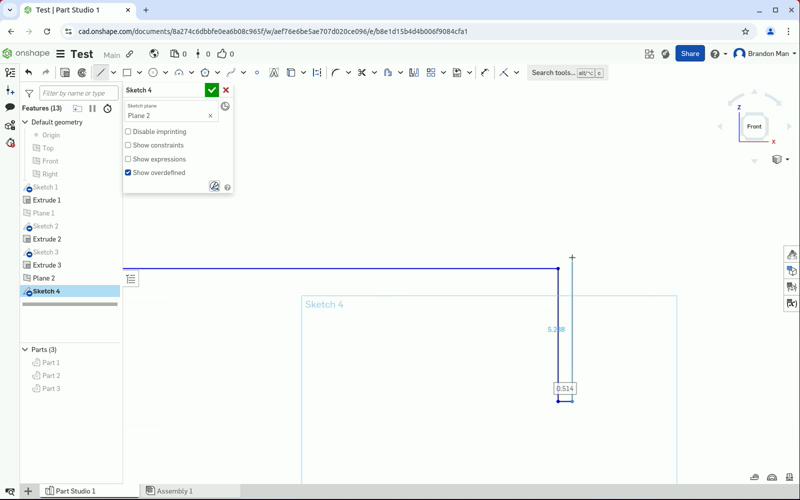
scroll(6)
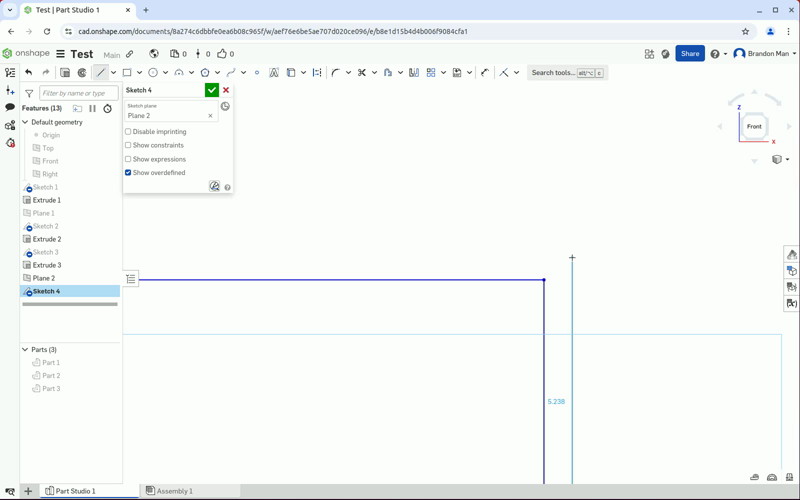
click(572, 257)
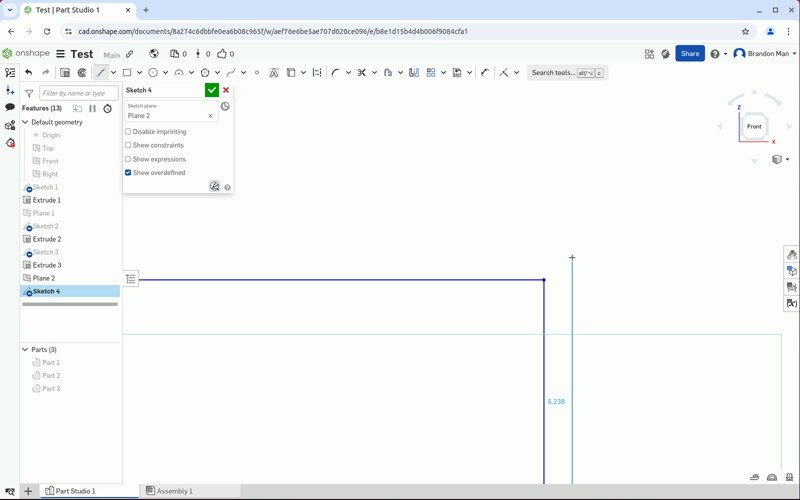
scroll(-6)
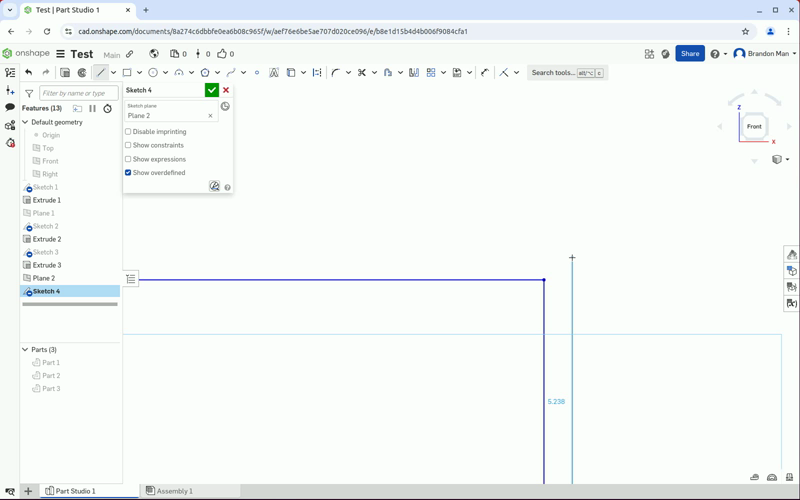
scroll(-6)
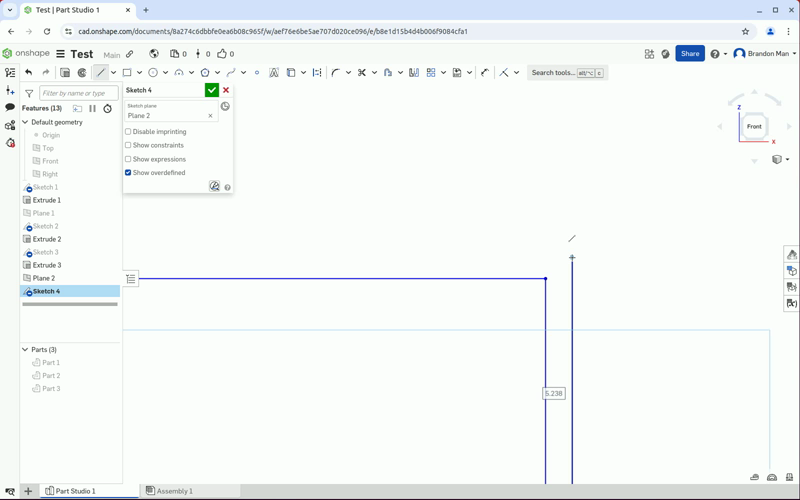
scroll(-6)
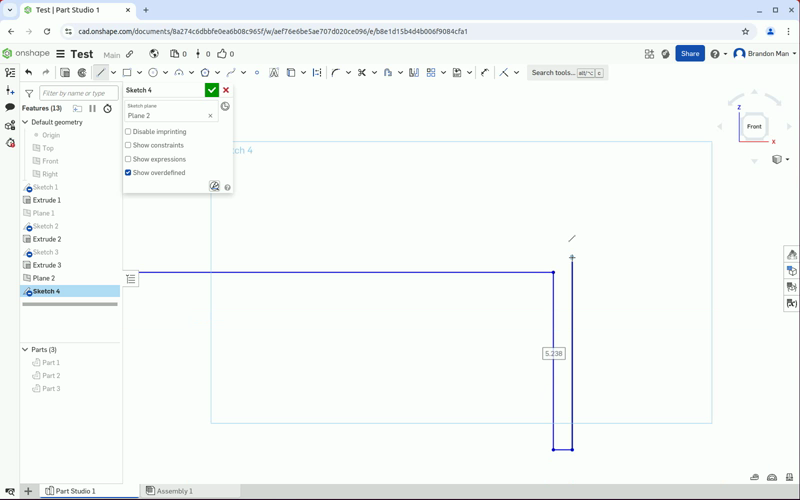
scroll(-6)
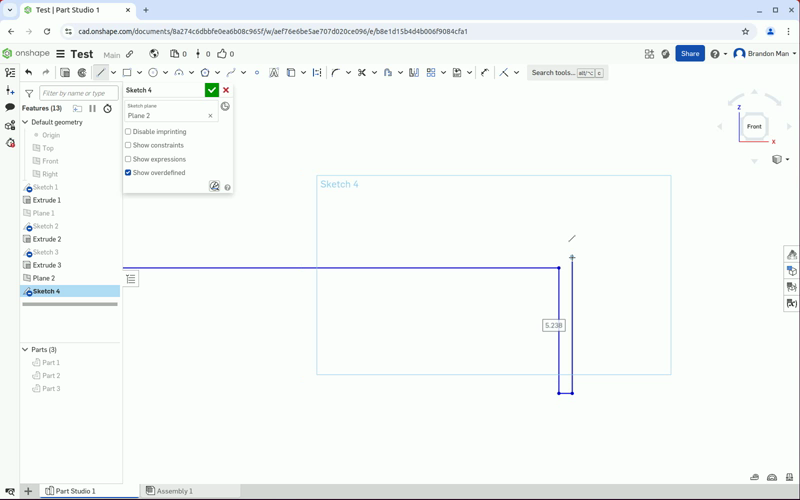
scroll(-6)
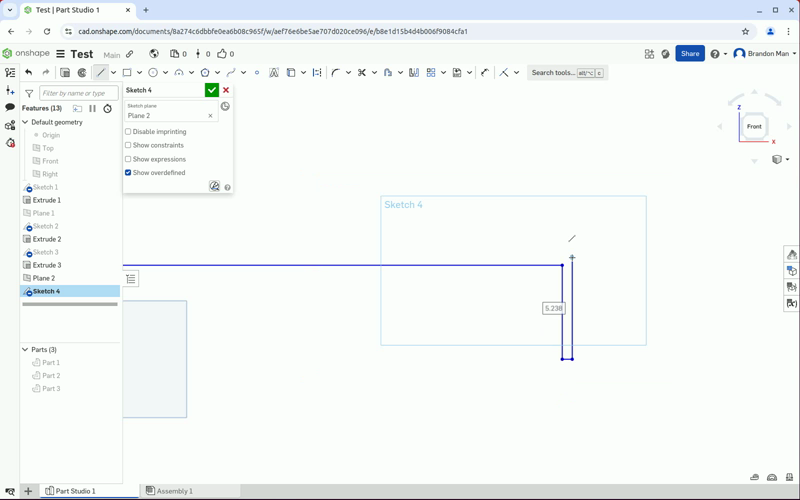
scroll(-6)
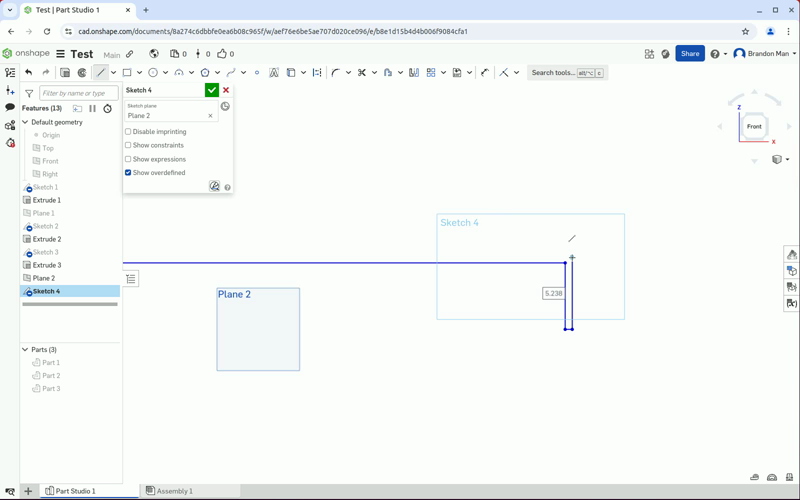
scroll(-6)
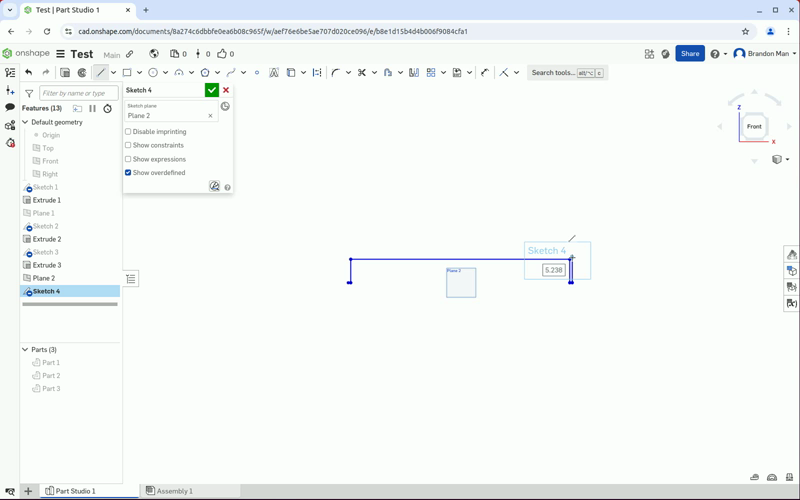
key_up(shift)
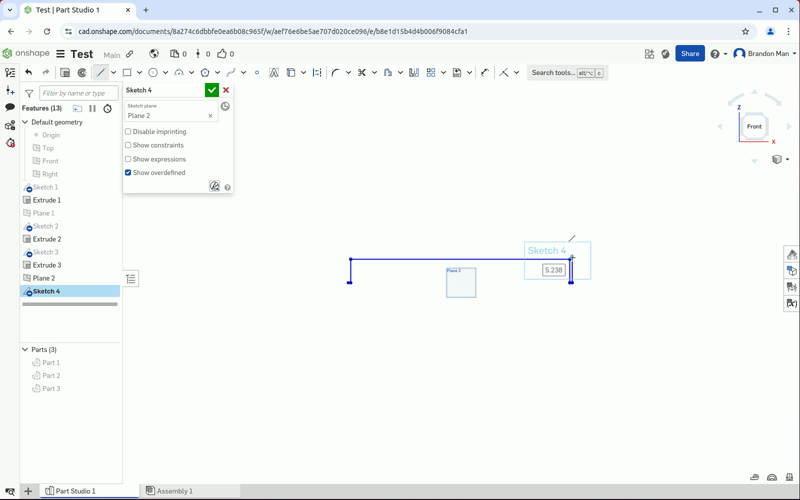
key_down(shift)
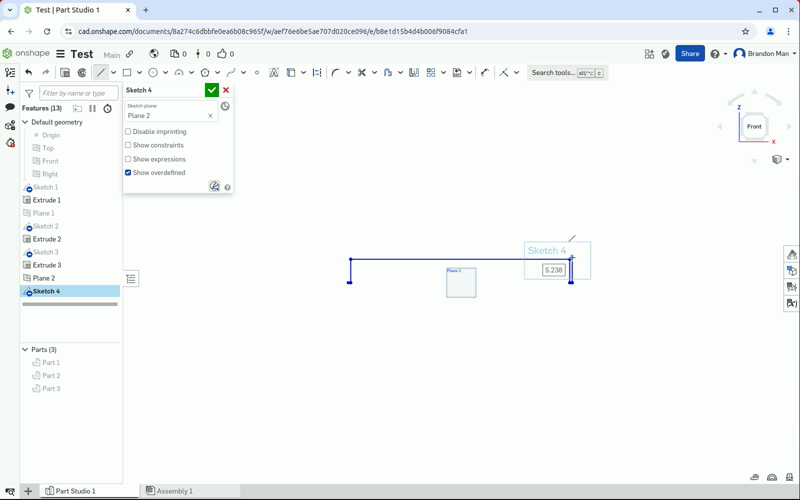
mouse_move(348, 257)
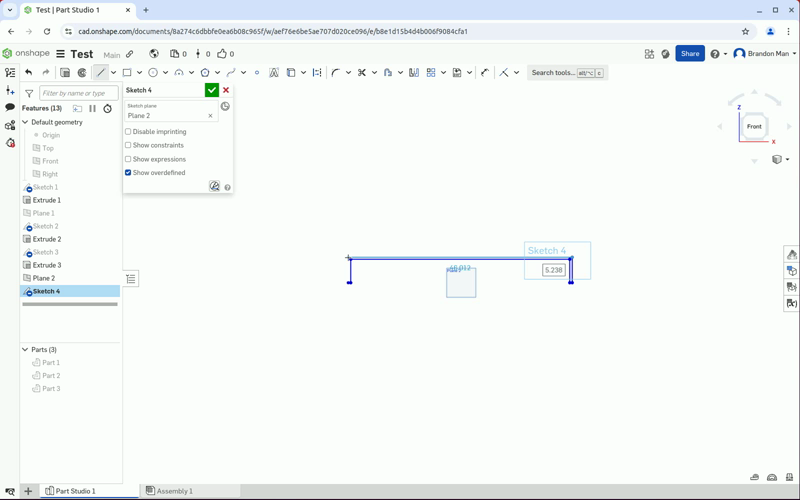
scroll(6)
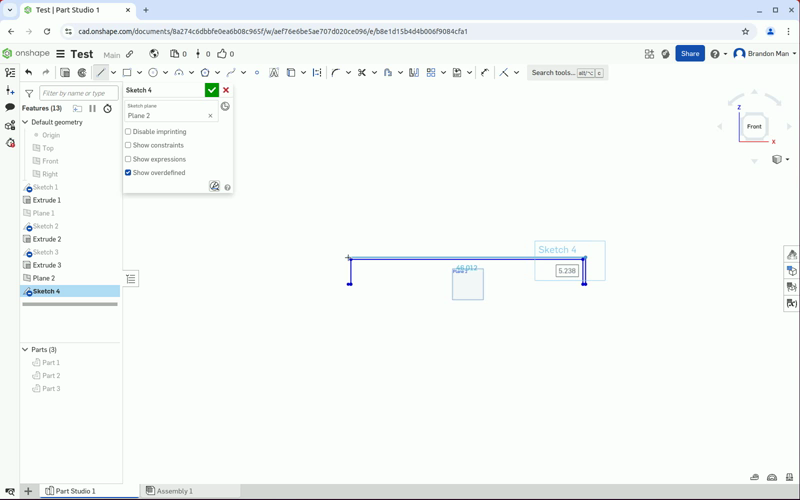
scroll(6)
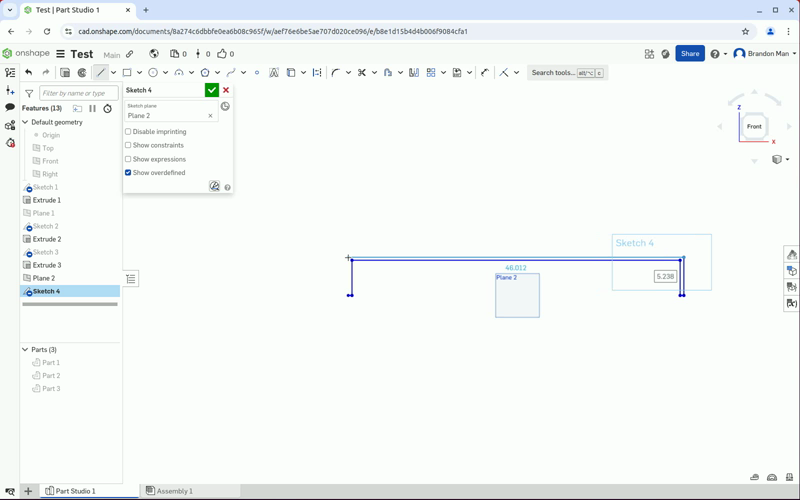
scroll(6)
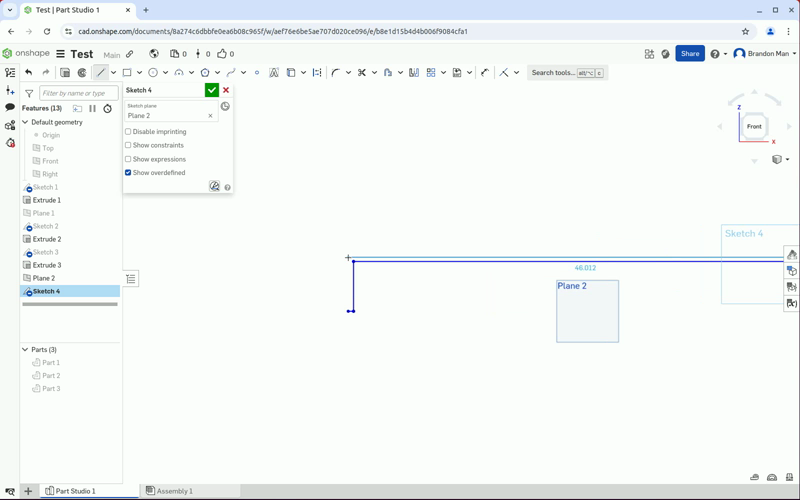
scroll(6)
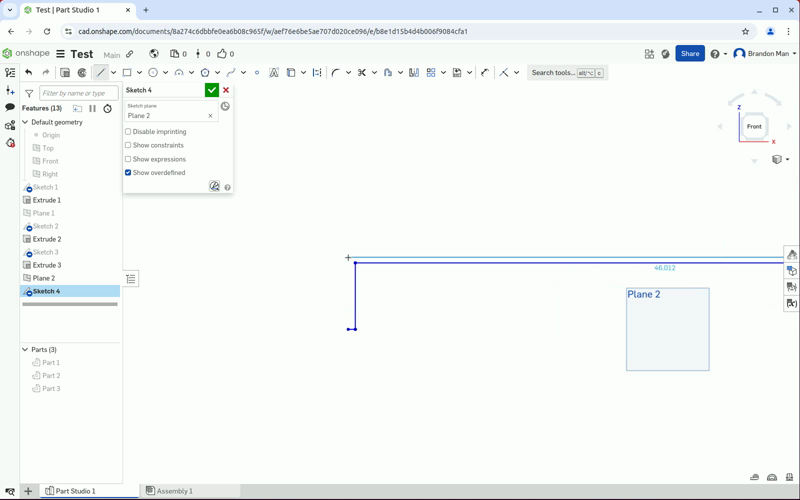
scroll(6)
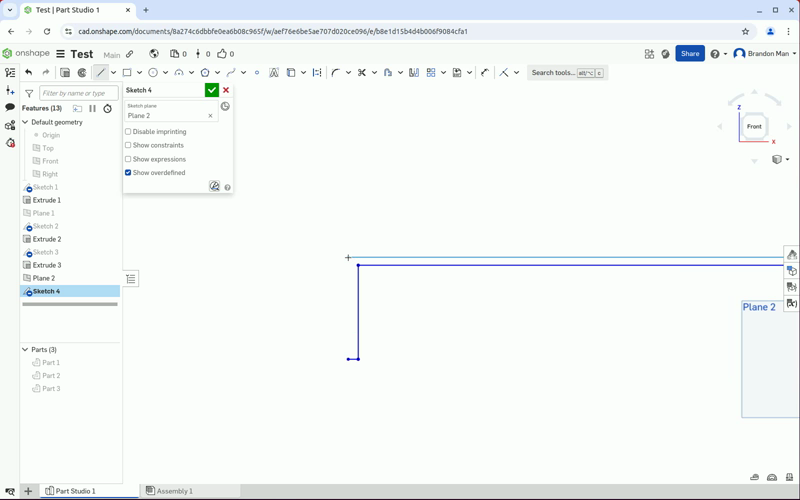
scroll(6)
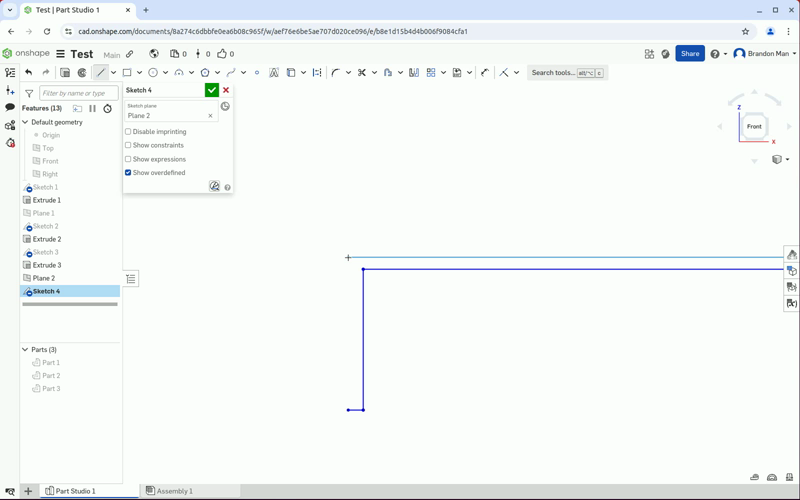
scroll(6)
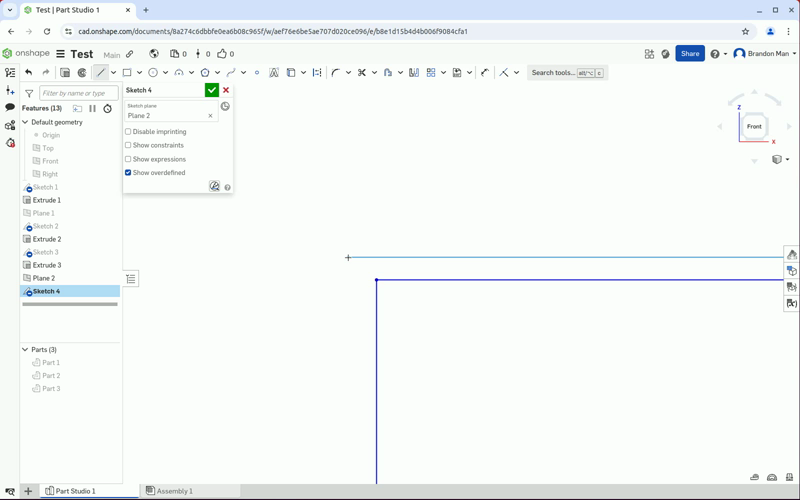
click(348, 257)
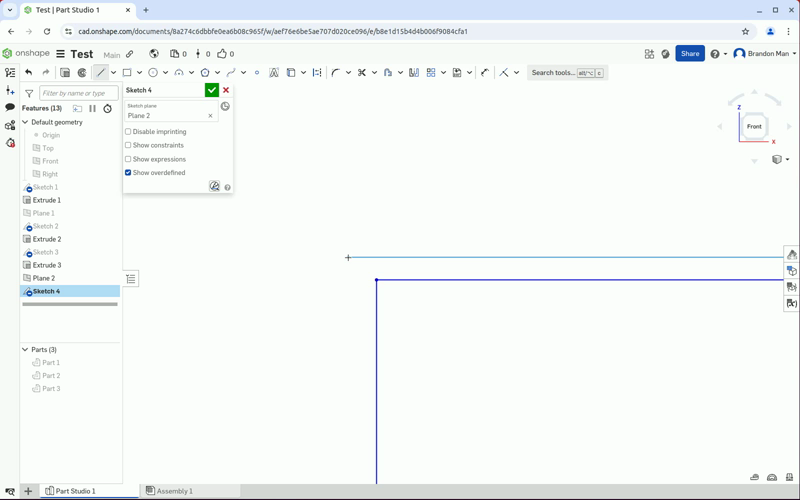
scroll(-6)
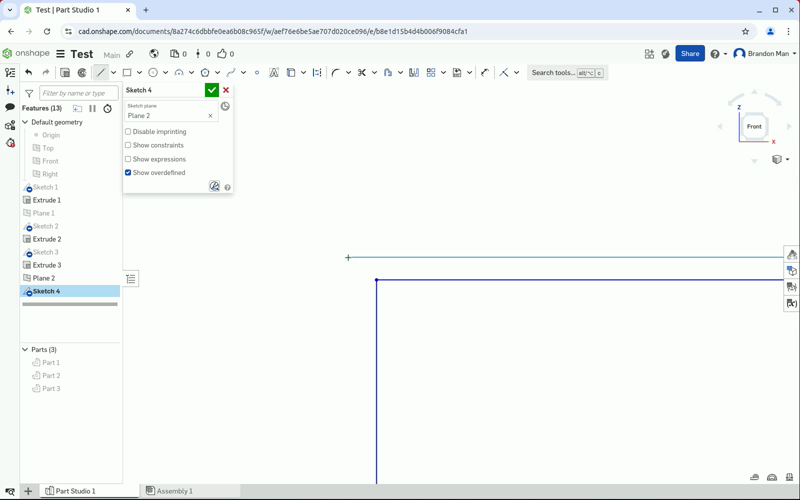
scroll(-6)
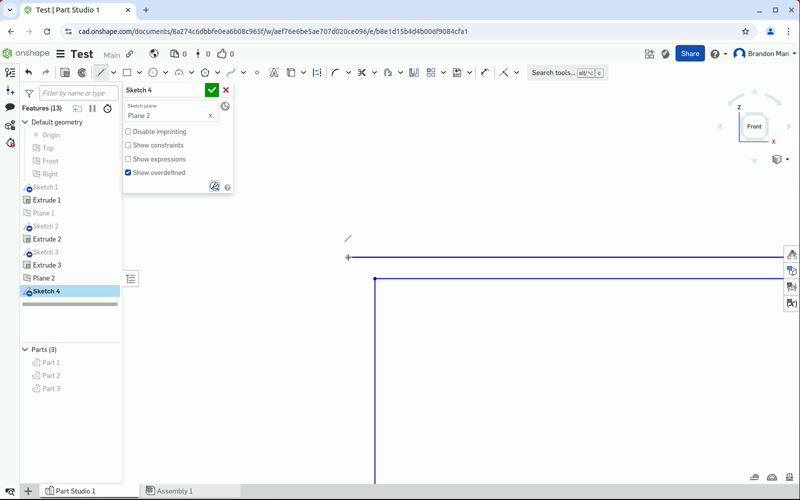
scroll(-6)
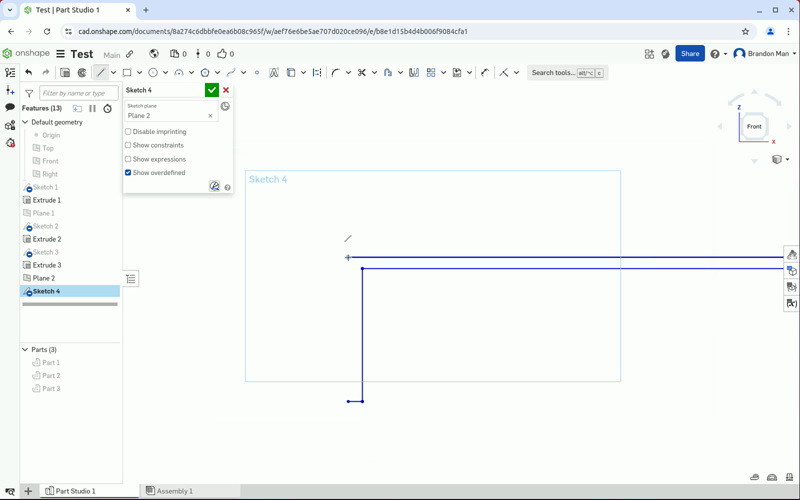
scroll(-6)
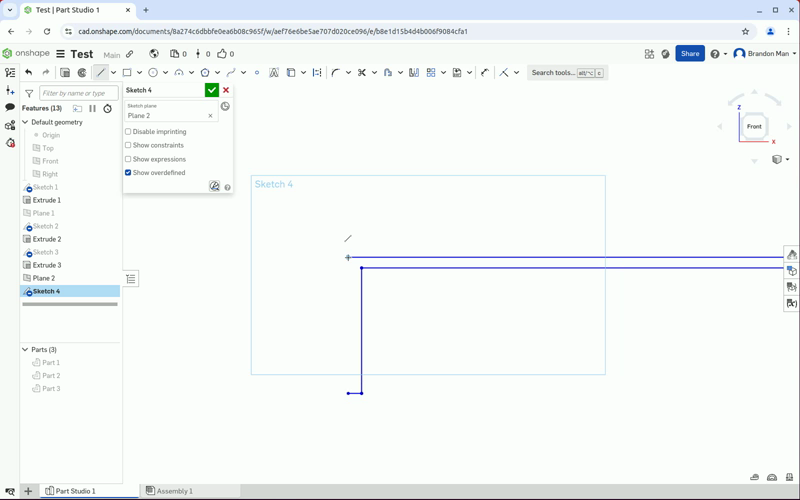
scroll(-6)
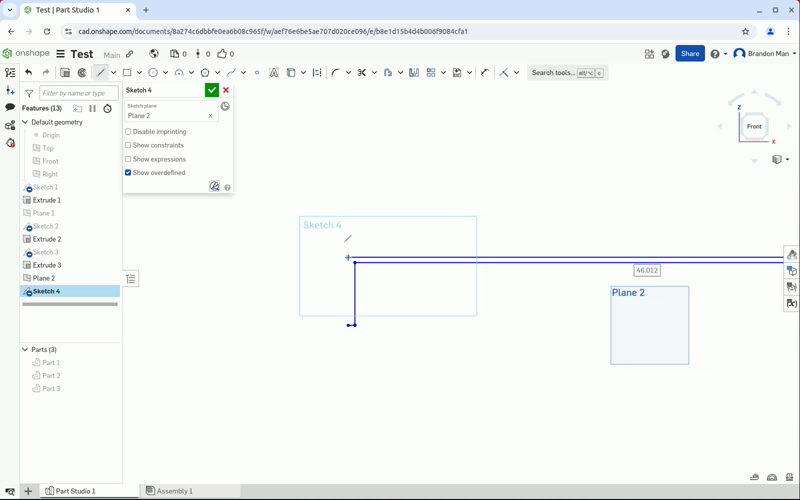
scroll(-6)
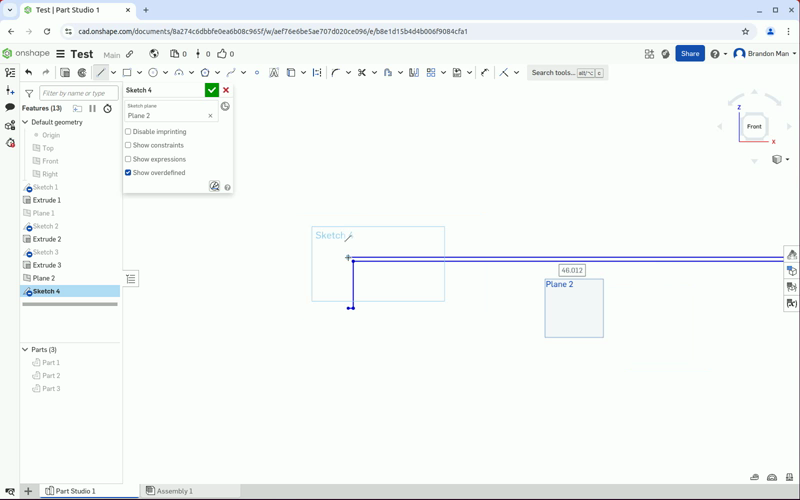
scroll(-6)
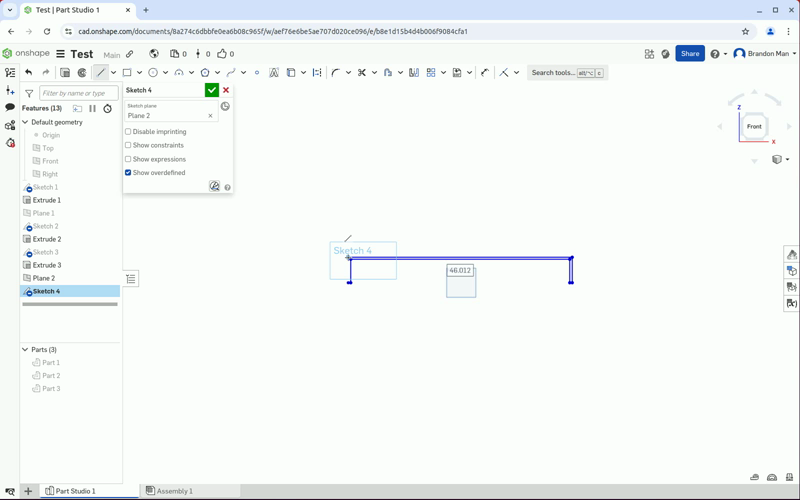
key_up(shift)
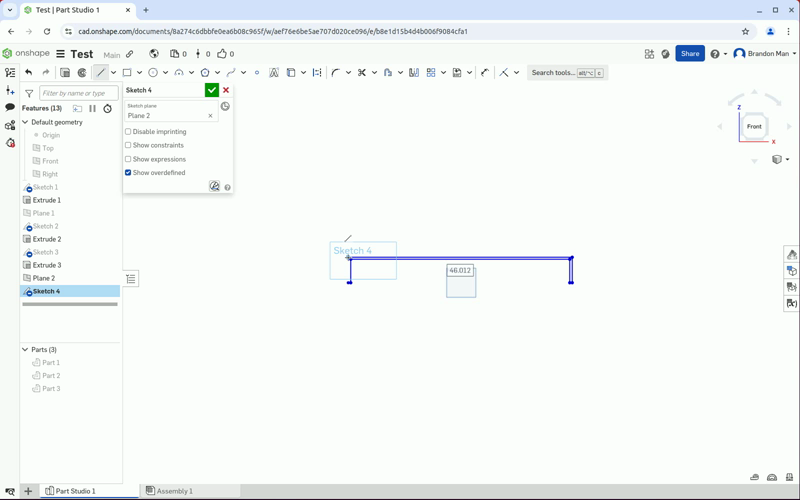
mouse_move(378, 257)
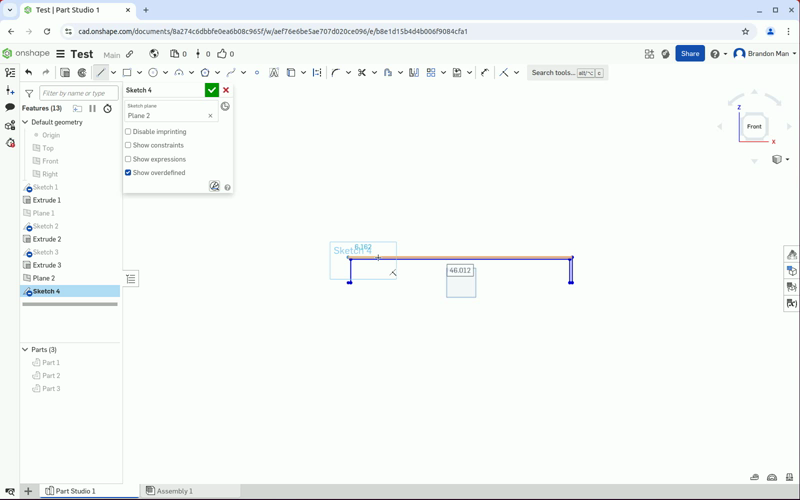
key_down(shift)
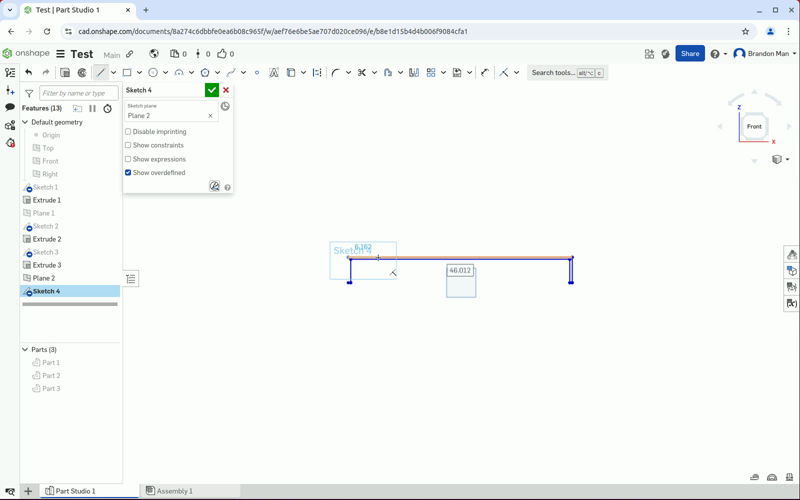
mouse_move(348, 282)
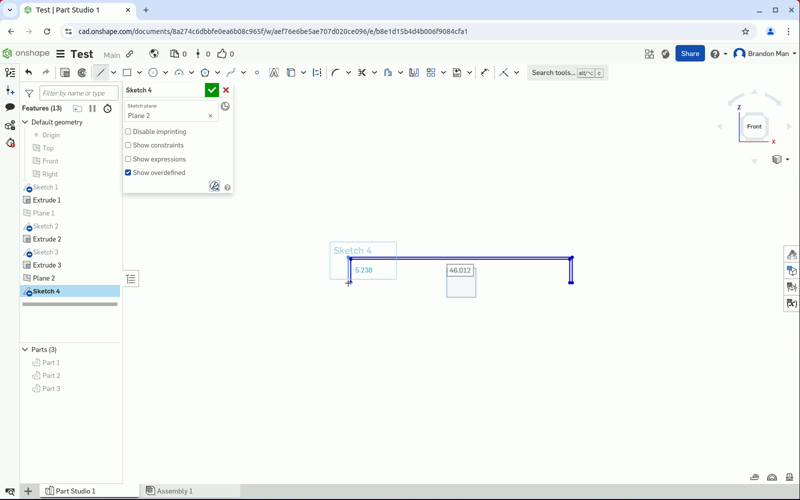
scroll(6)
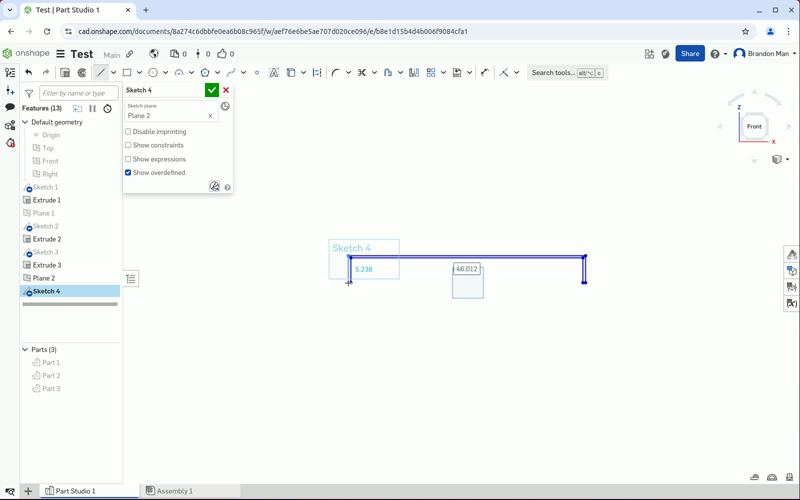
scroll(6)
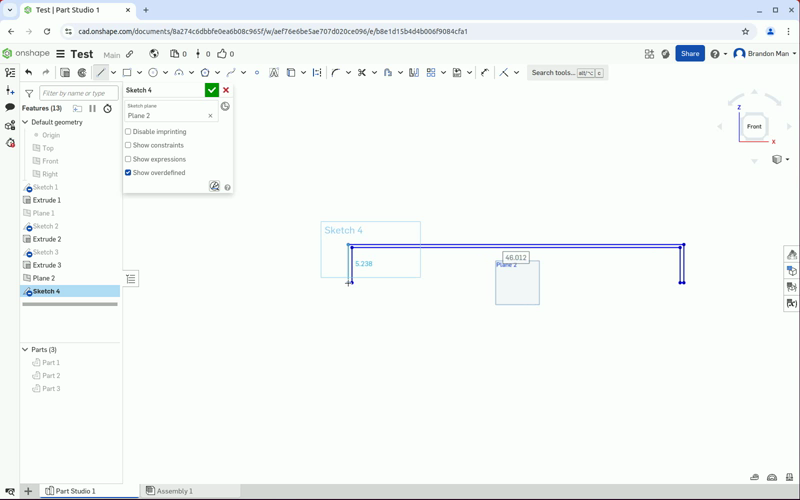
scroll(6)
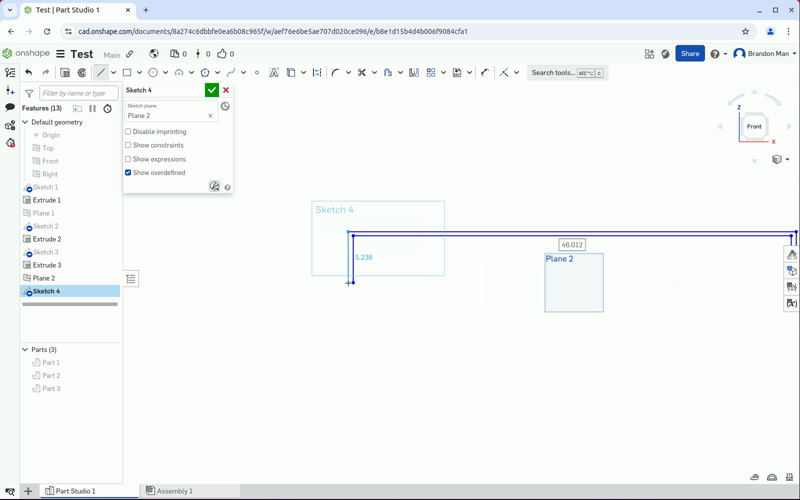
scroll(6)
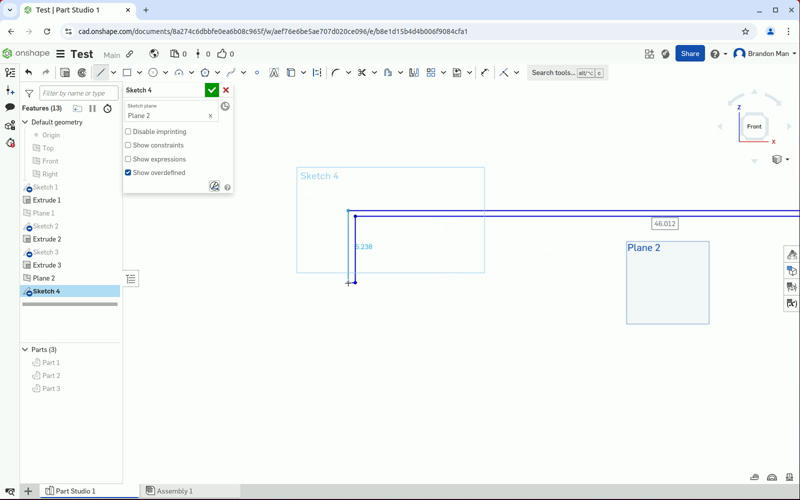
scroll(6)
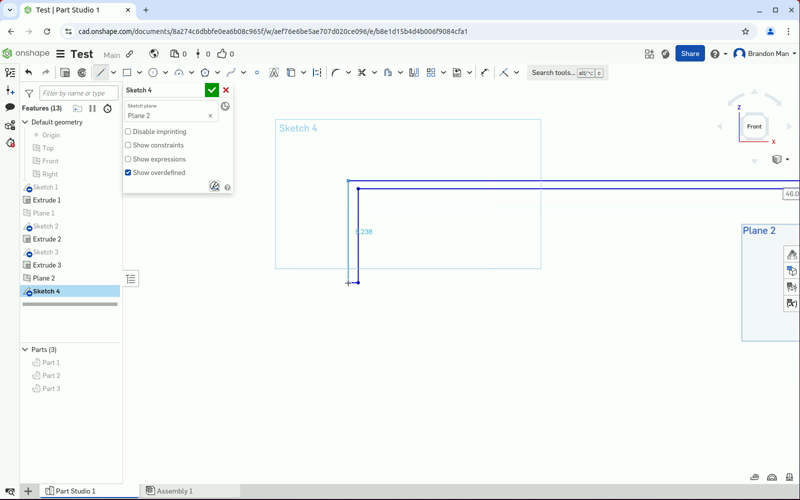
scroll(6)
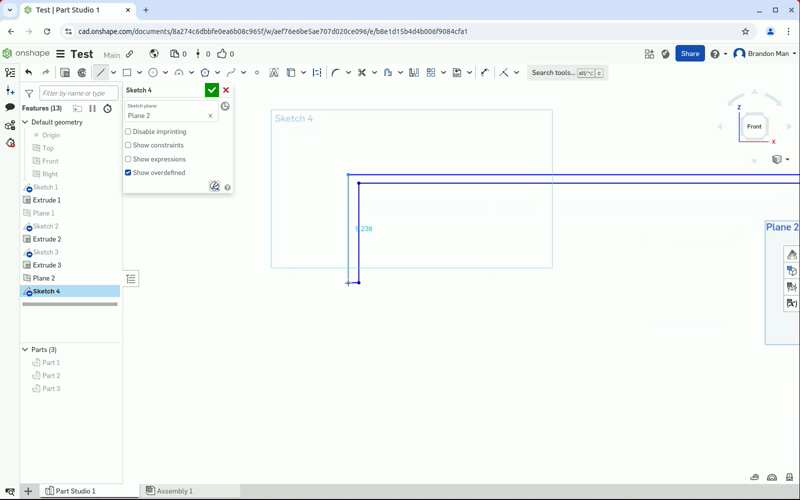
scroll(6)
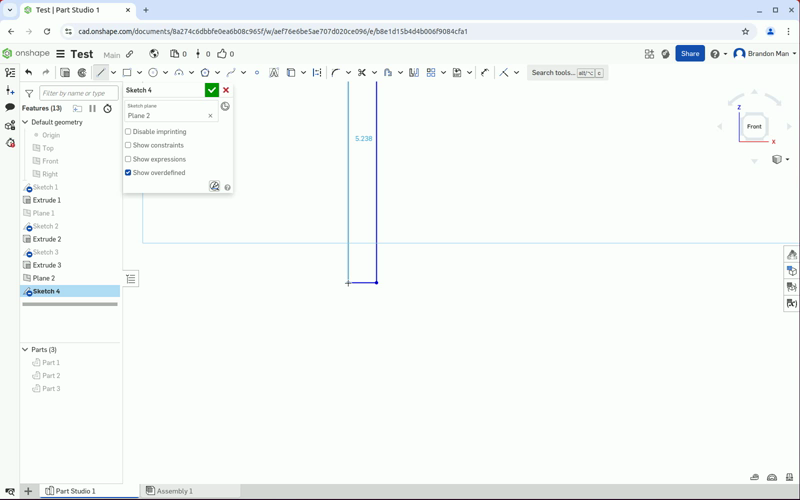
key_up(shift)
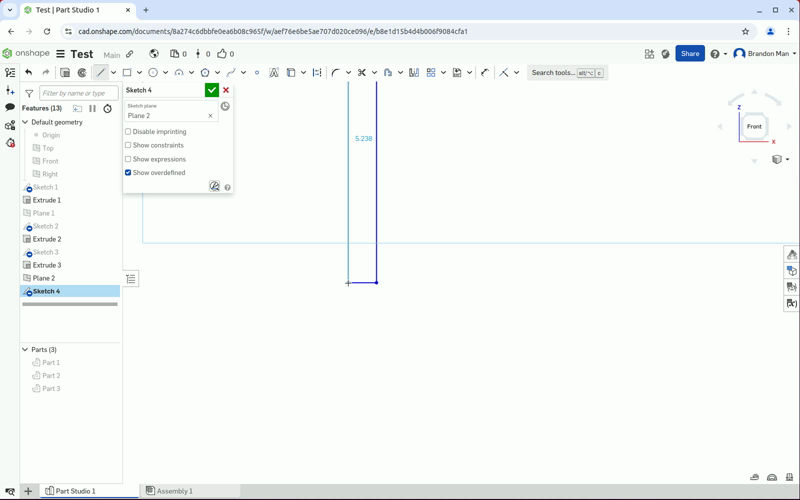
click(348, 282)
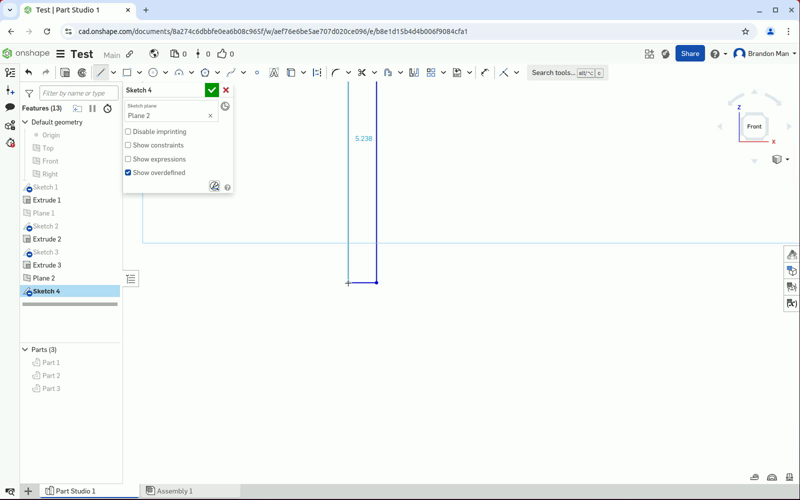
scroll(-6)
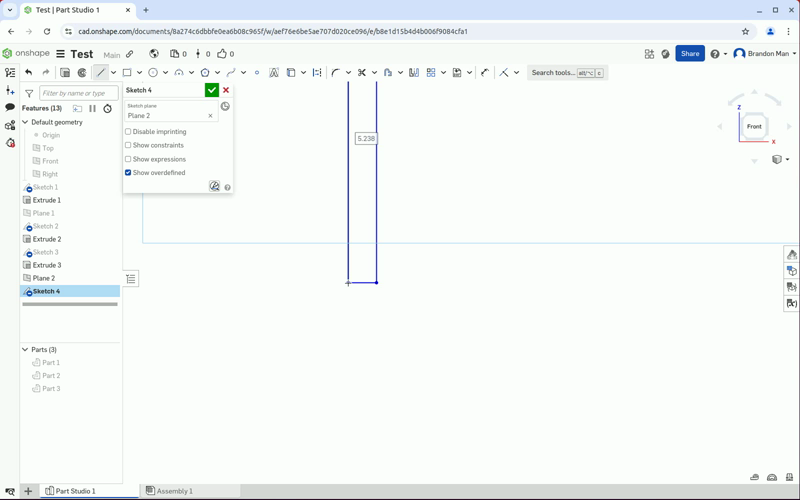
scroll(-6)
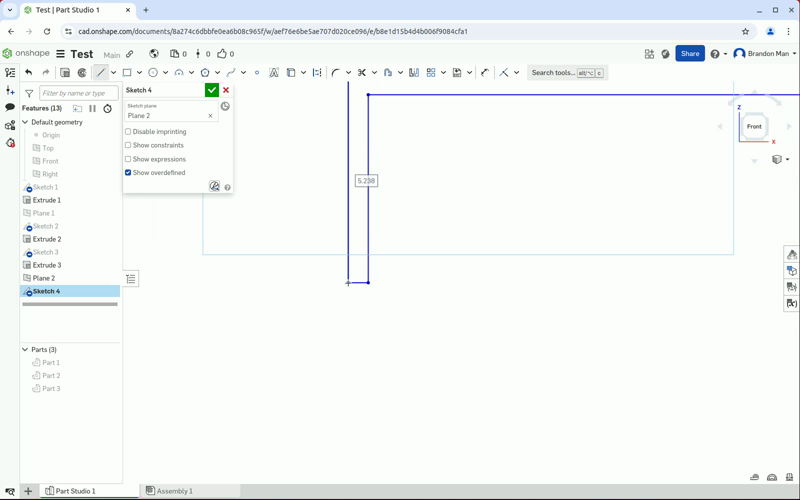
scroll(-6)
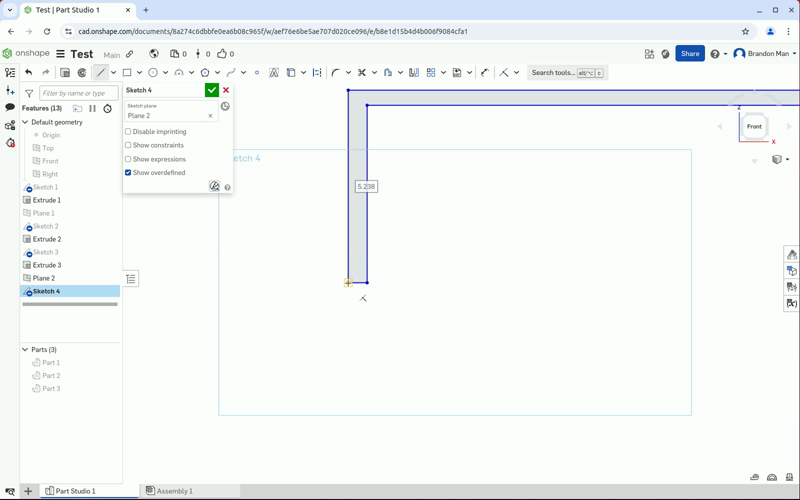
scroll(-6)
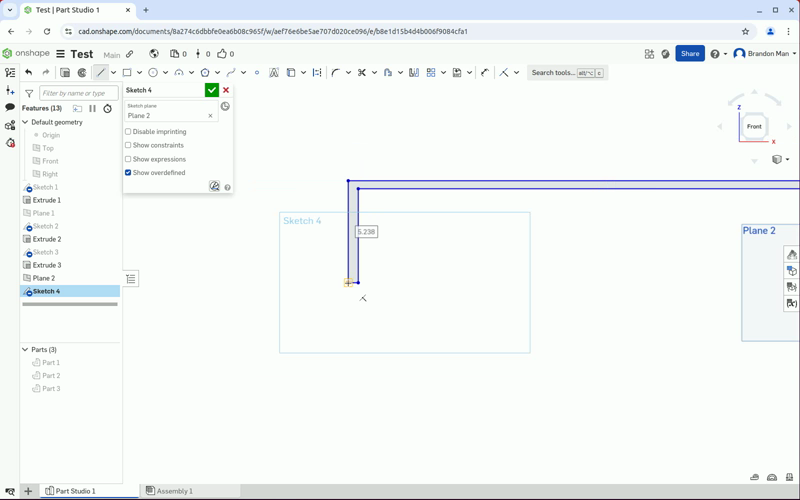
scroll(-6)
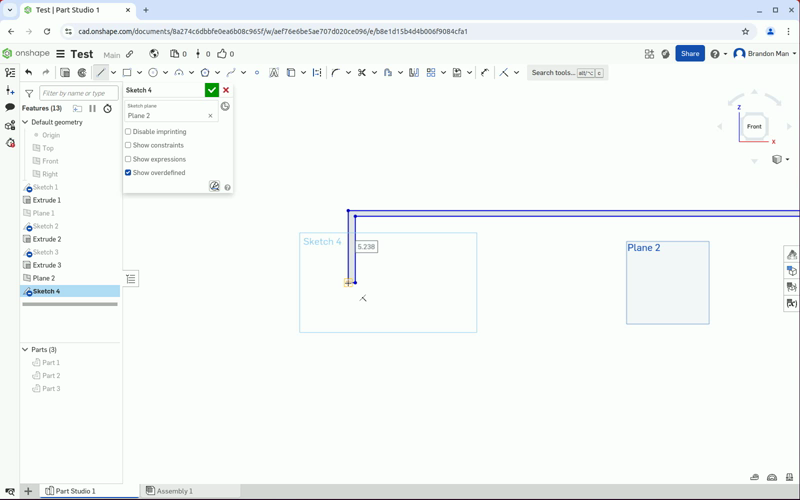
scroll(-6)
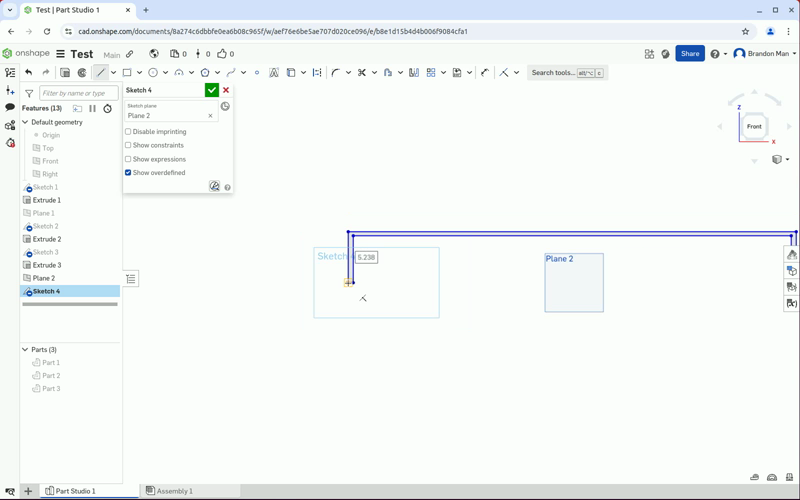
scroll(-6)
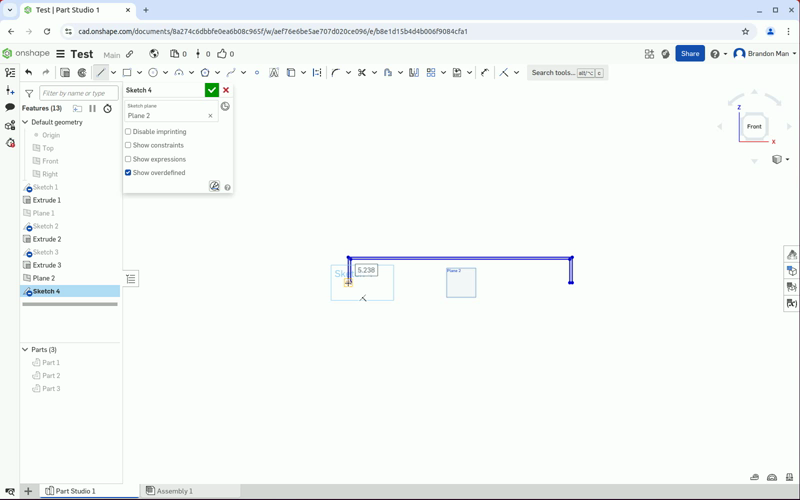
key(esc)
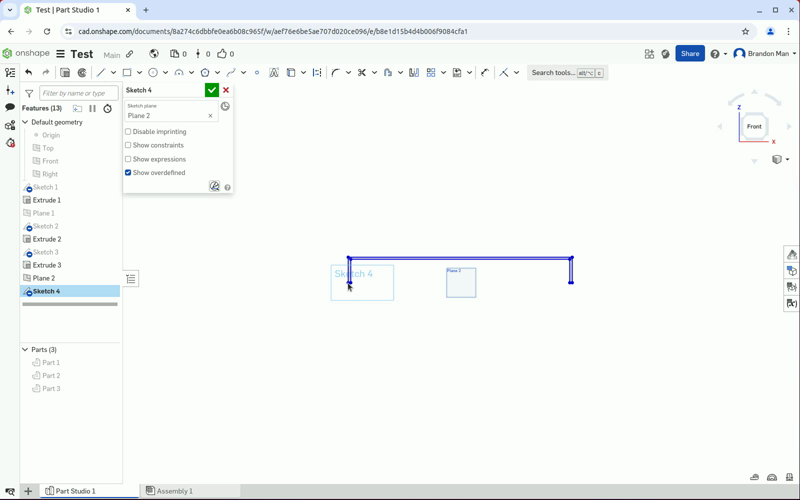
mouse_move(349, 280)
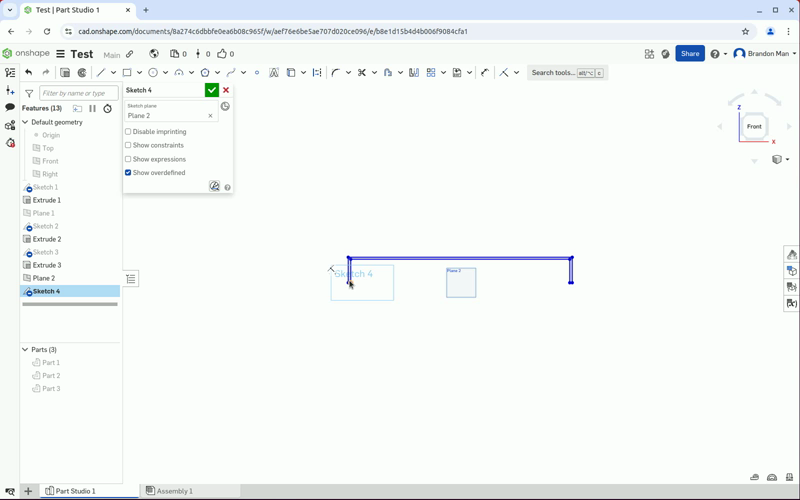
scroll(6)
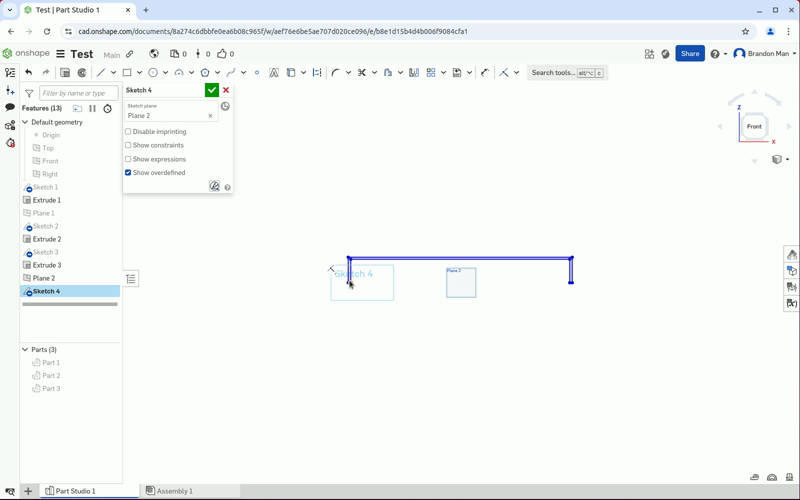
scroll(6)
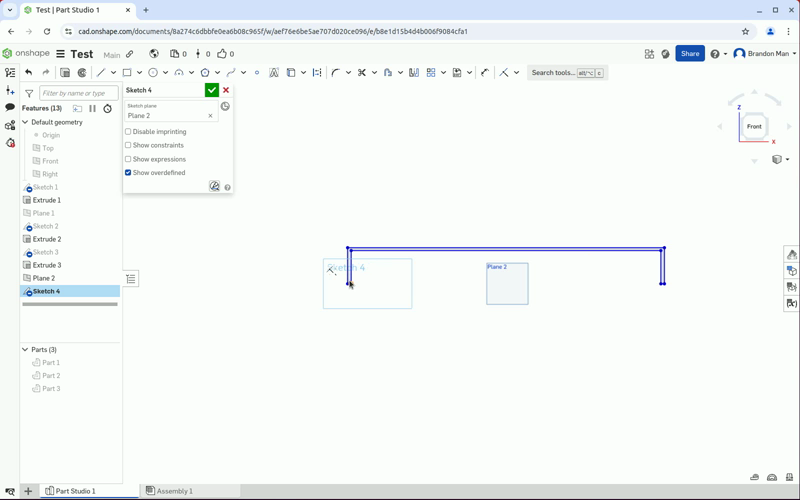
scroll(6)
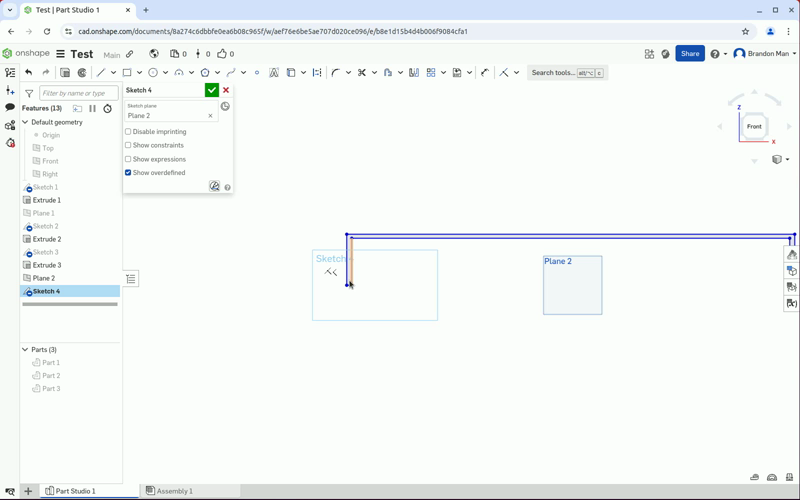
scroll(6)
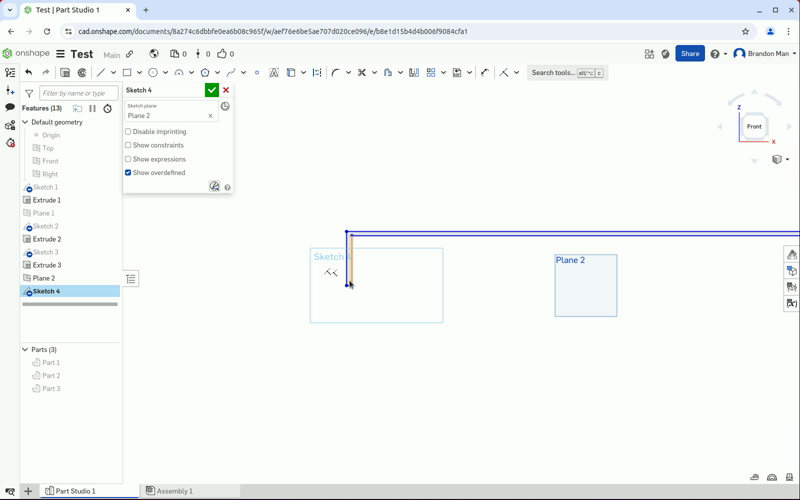
scroll(6)
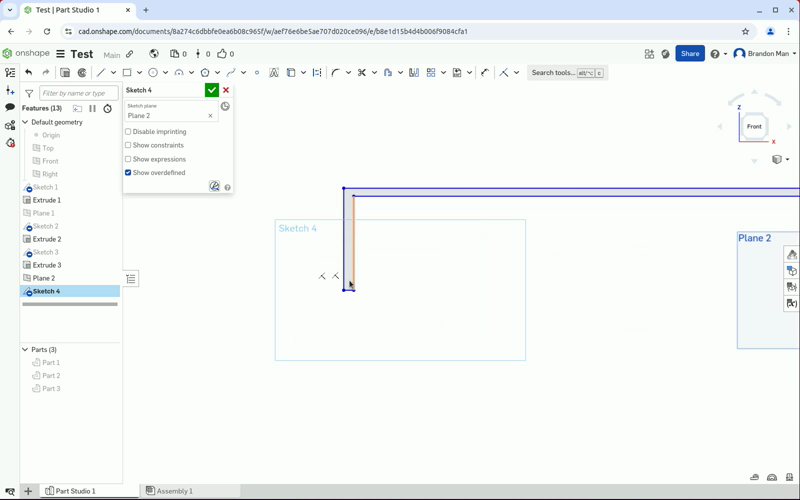
scroll(6)
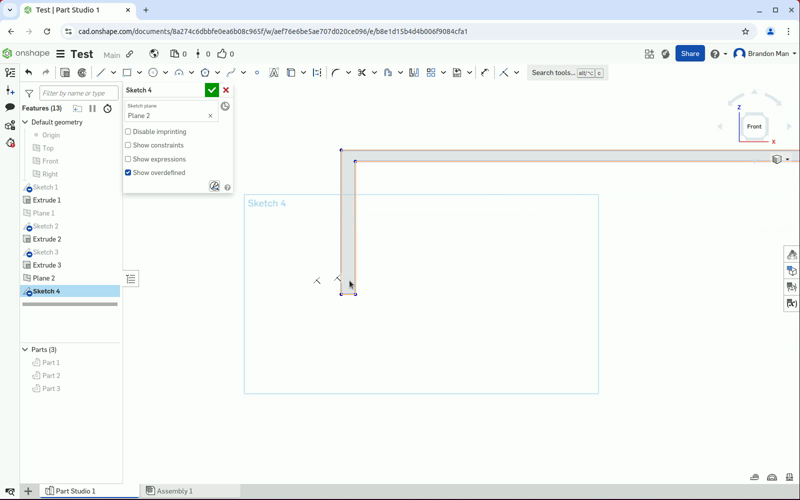
scroll(6)
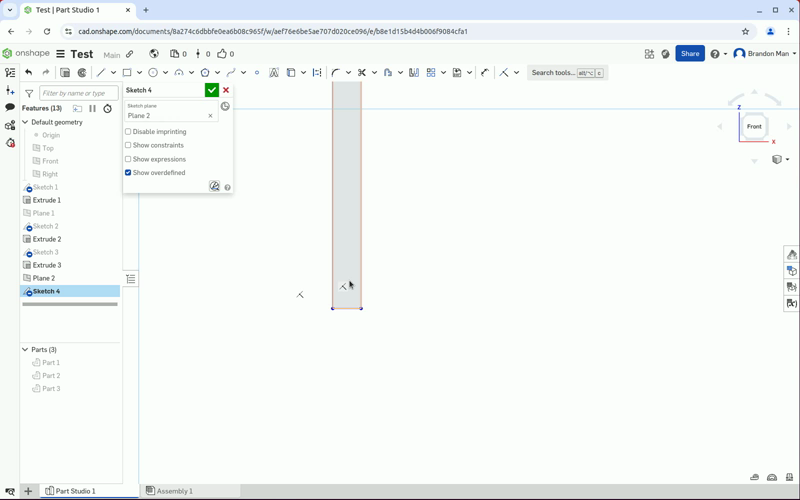
click(349, 280)
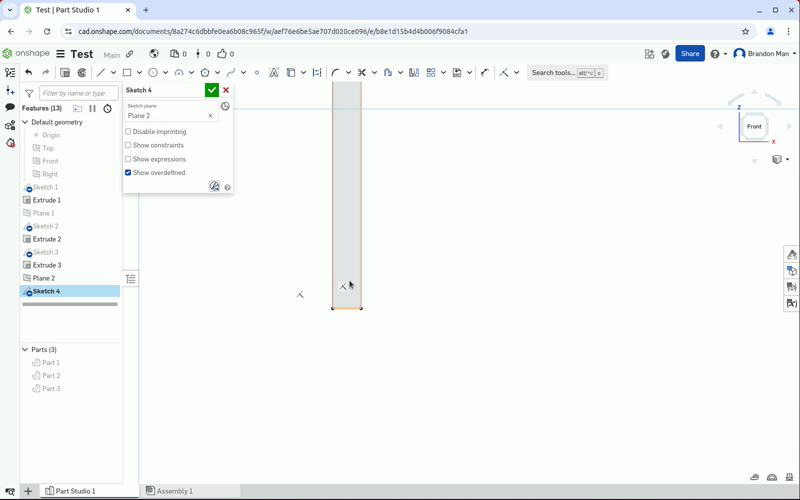
scroll(-6)
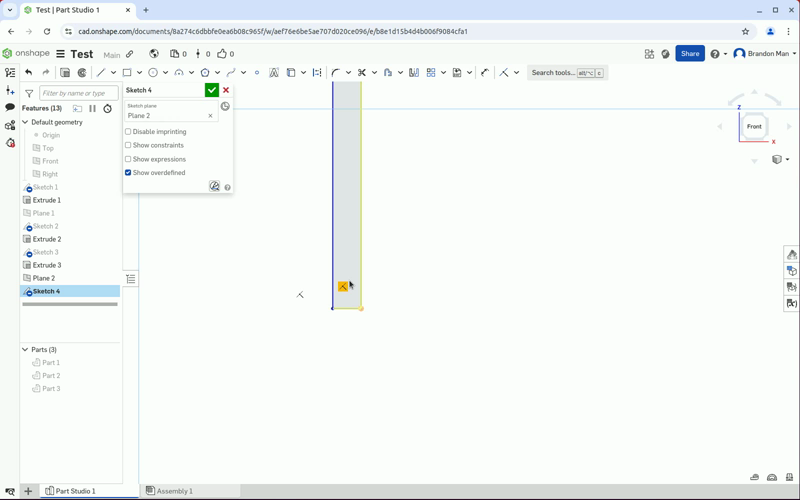
scroll(-6)
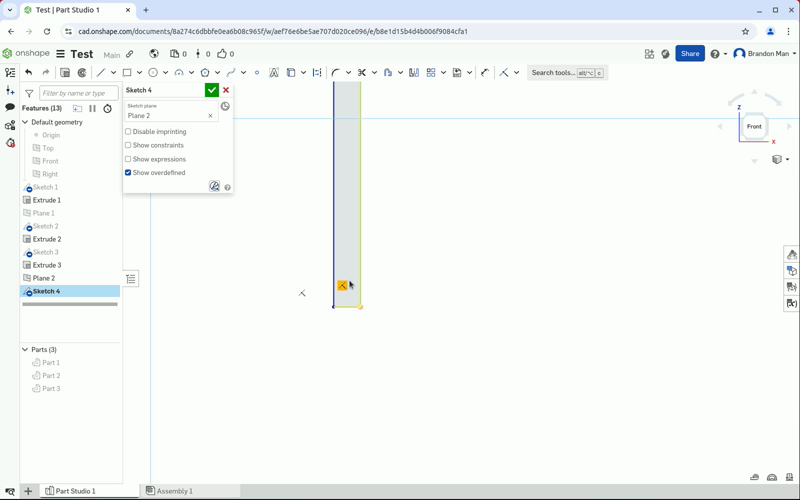
scroll(-6)
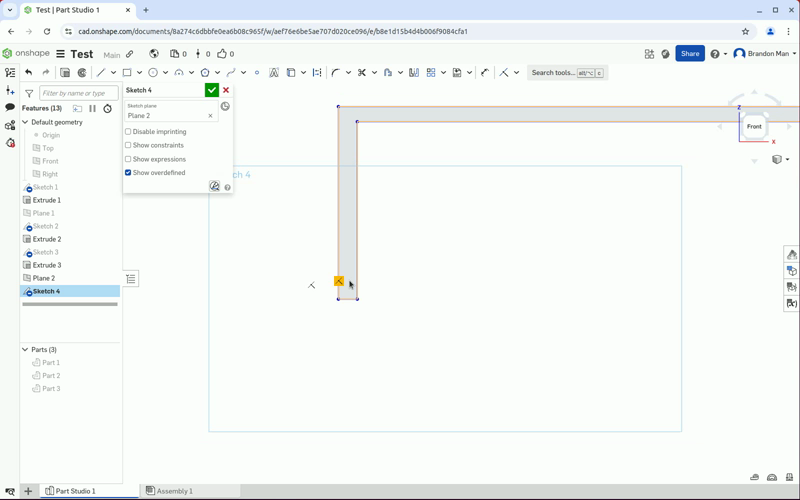
scroll(-6)
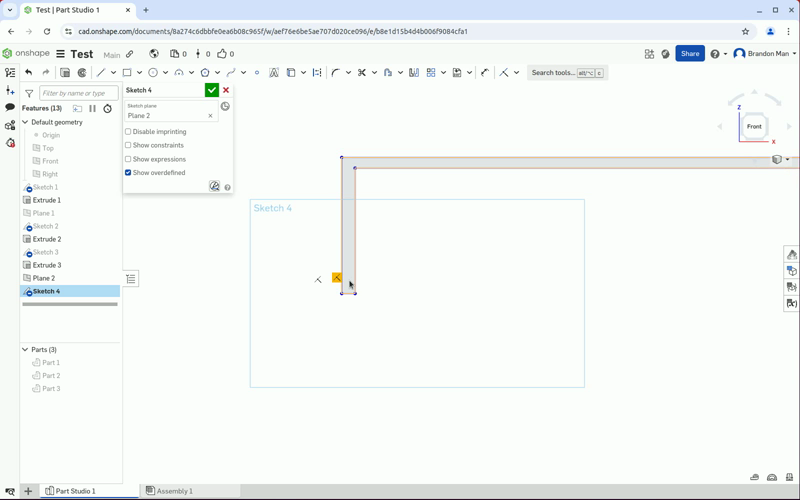
scroll(-6)
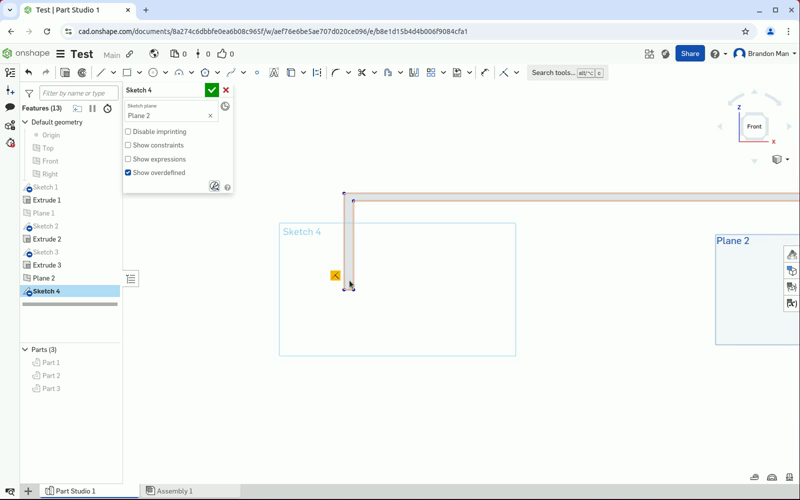
scroll(-6)
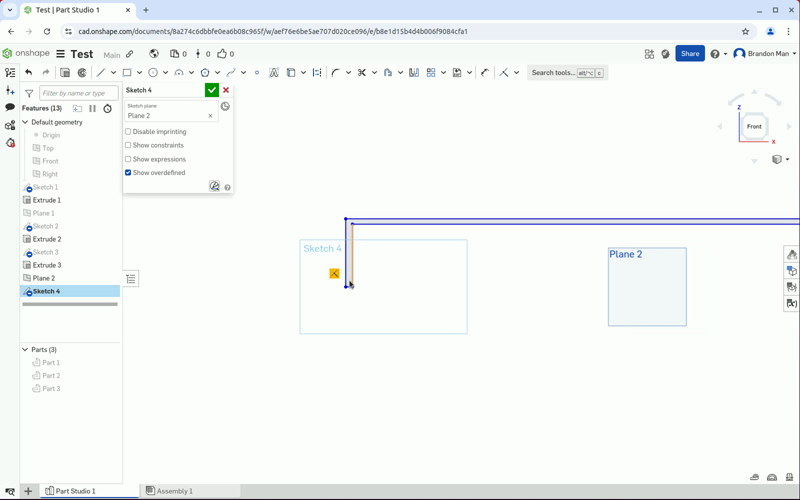
scroll(-6)
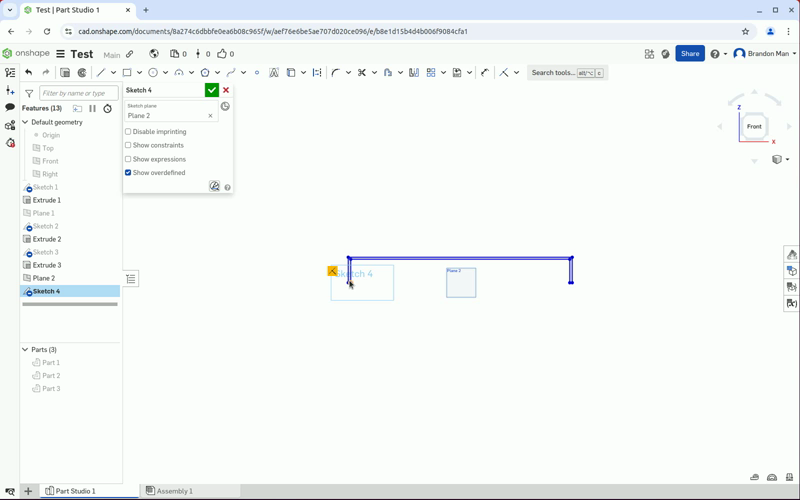
mouse_move(73, 352)
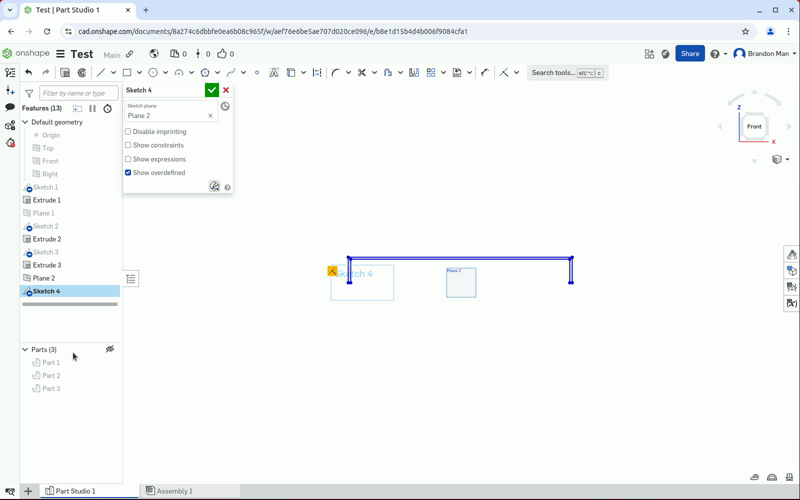
key(shift+y)
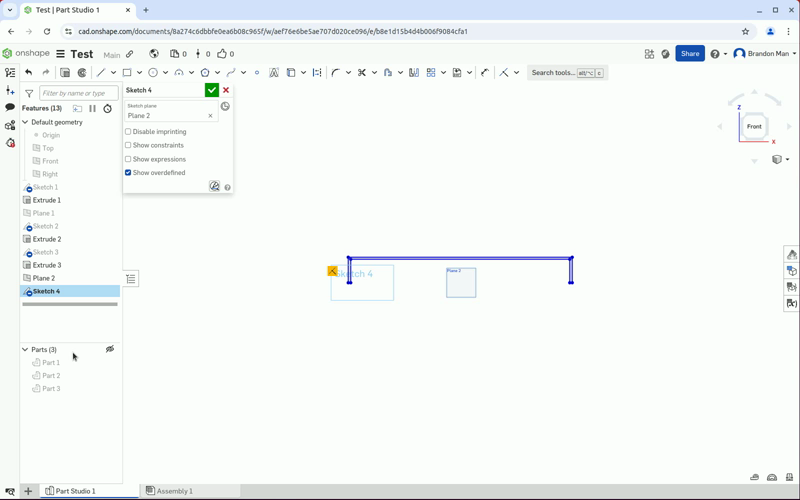
key(shift+e)
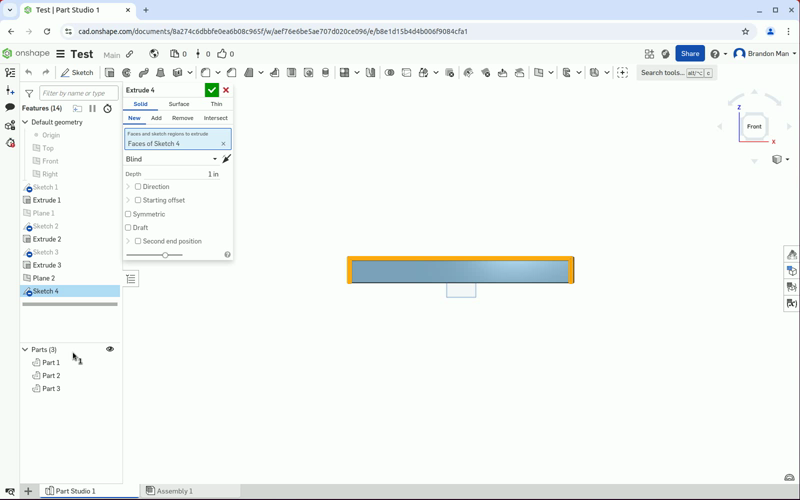
mouse_move(143, 106)
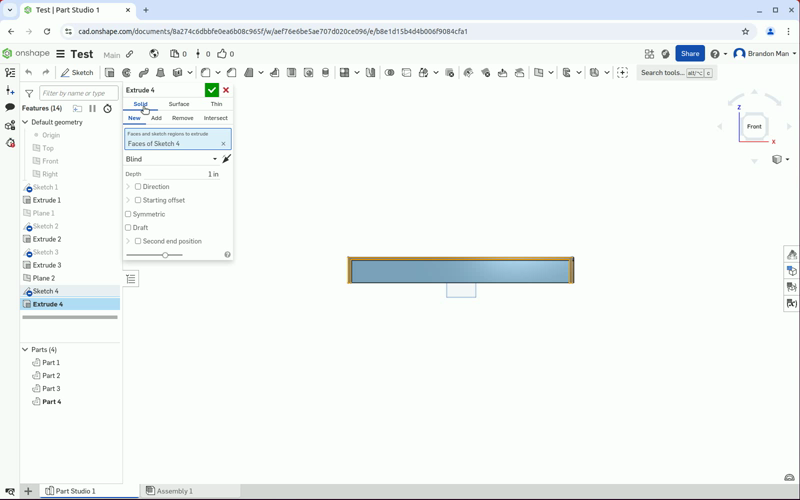
click(143, 106)
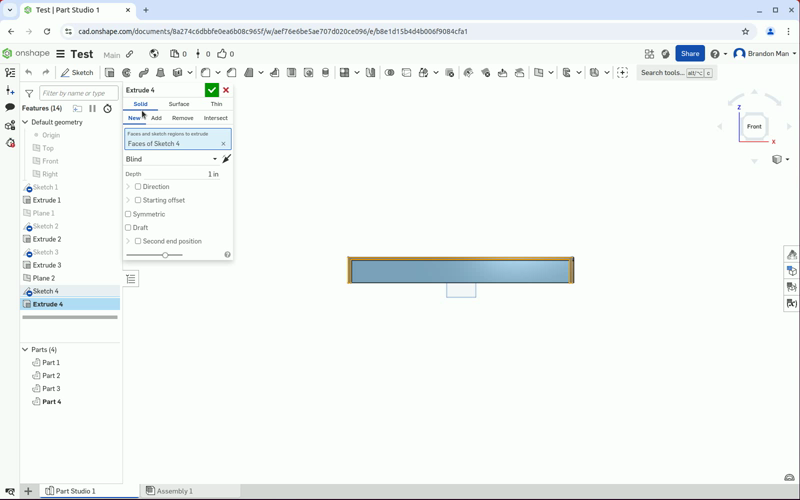
mouse_move(137, 120)
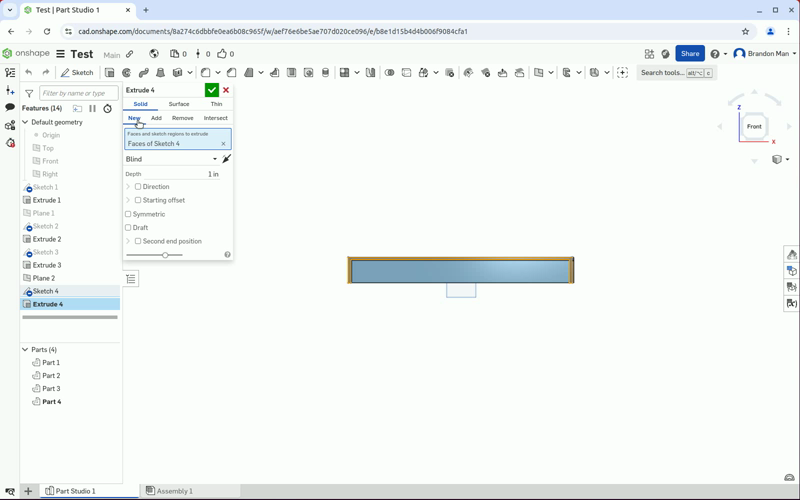
click(137, 120)
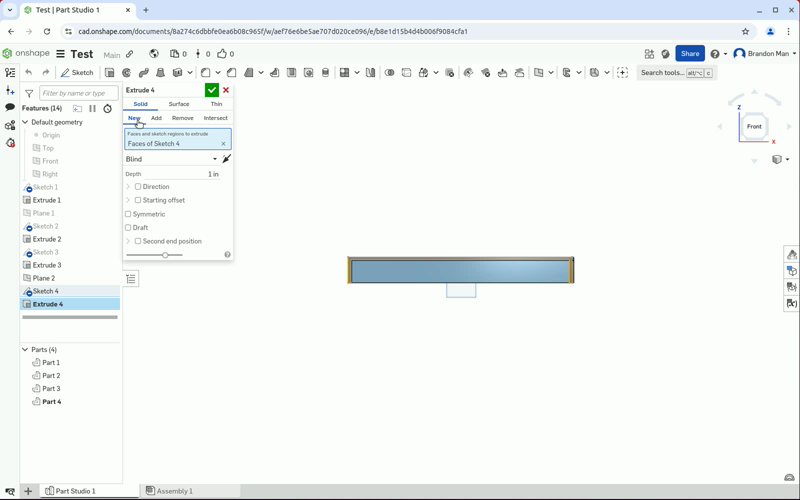
key(tab, 4)
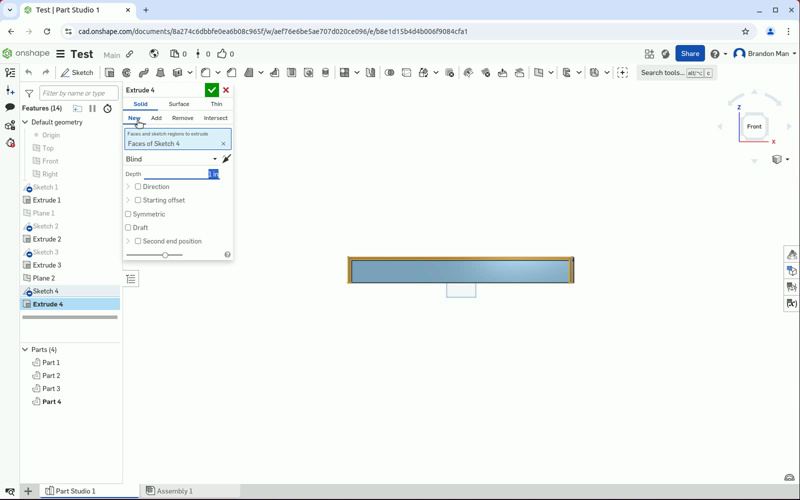
text(0.722)
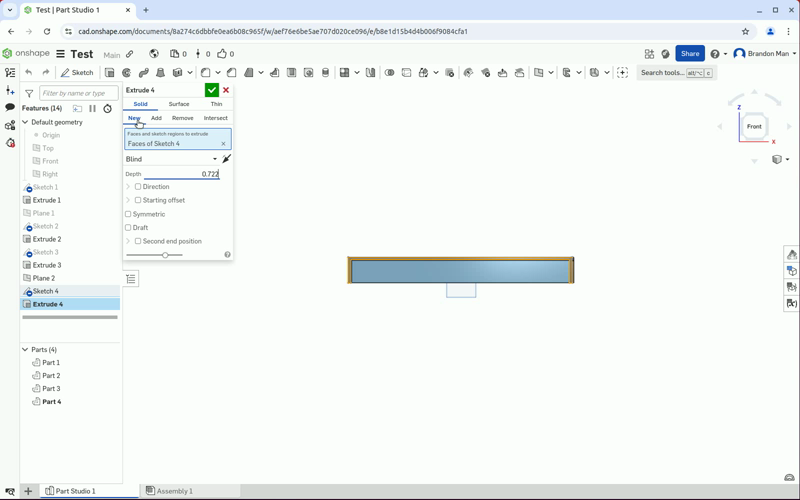
key(enter)
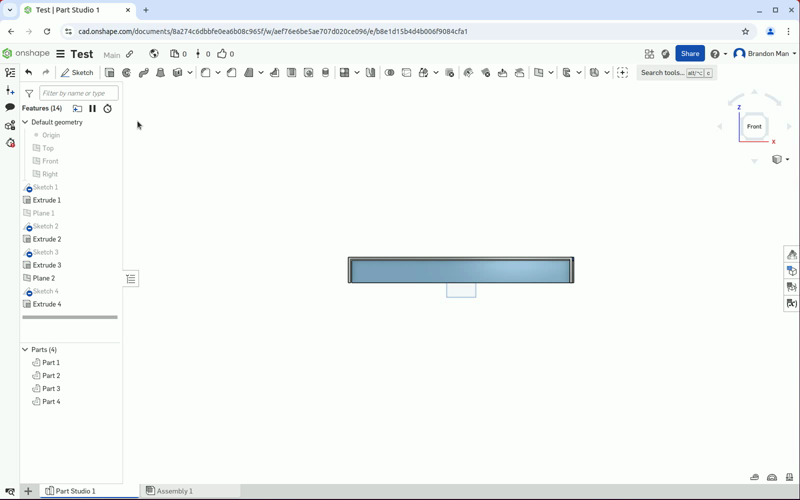
key(shift+h)
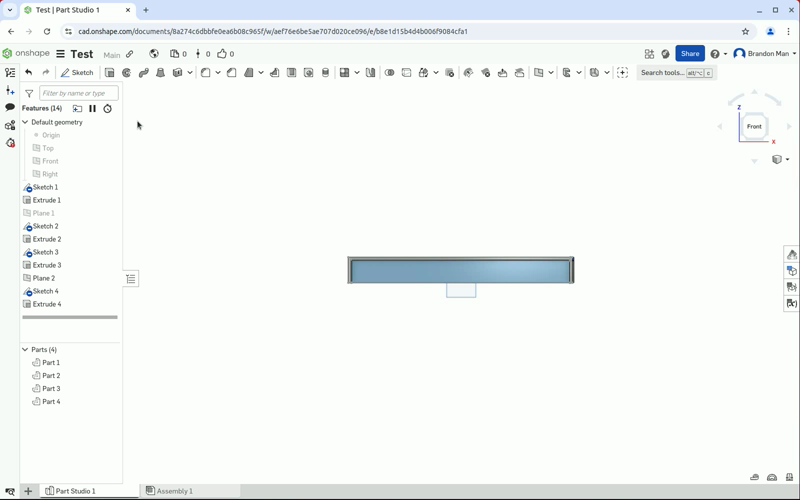
key(shift+h)
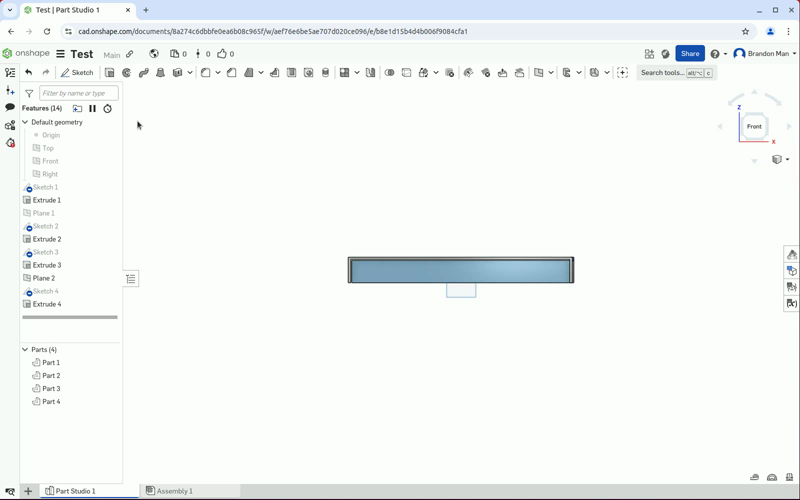
mouse_move(73, 189)
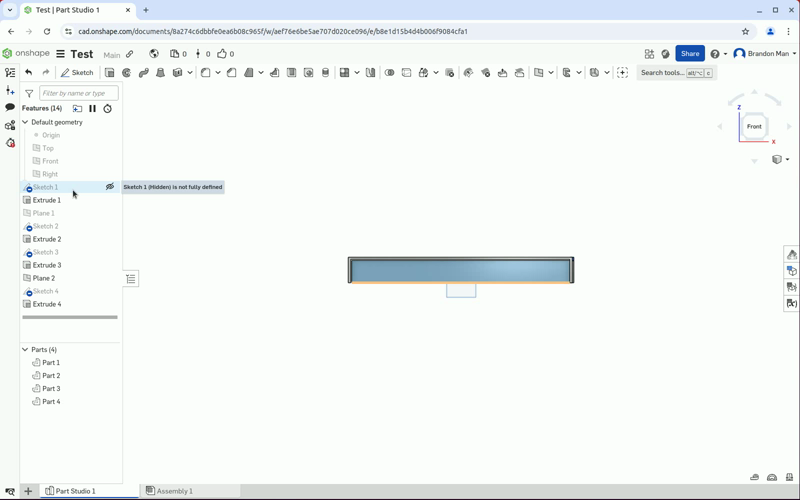
click(73, 189)
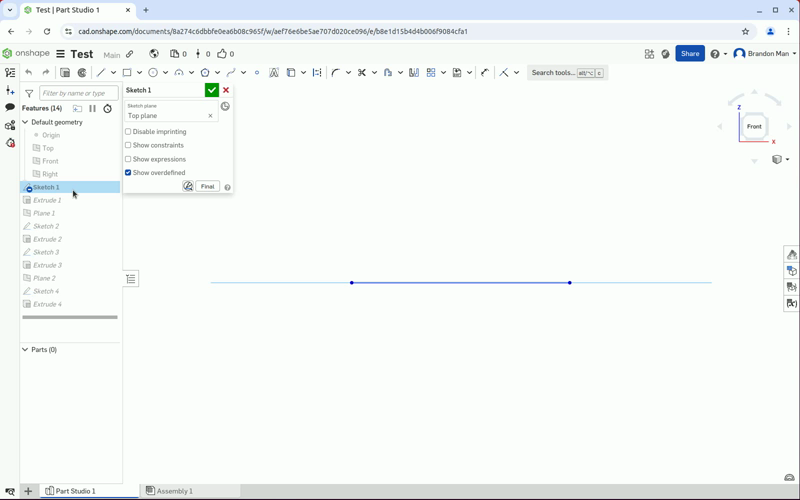
mouse_move(229, 92)
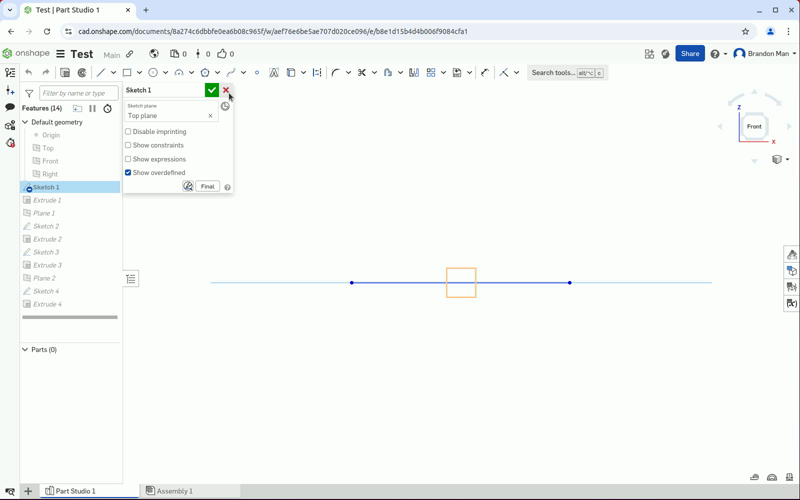
click(229, 92)
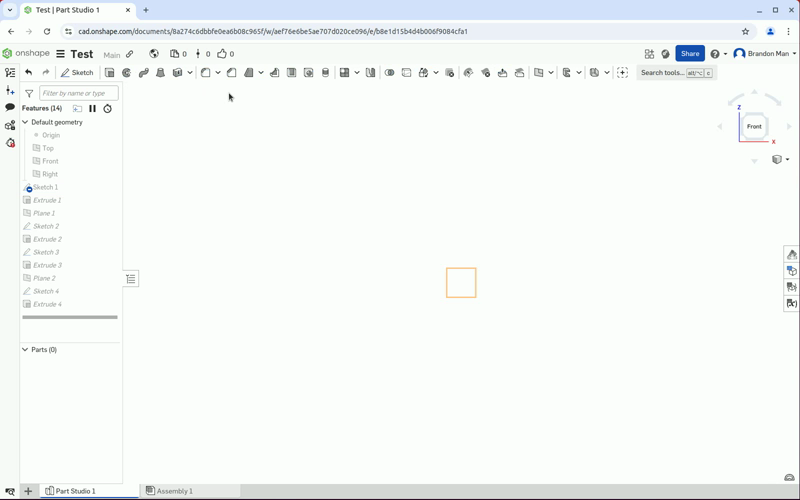
key(shift+s)
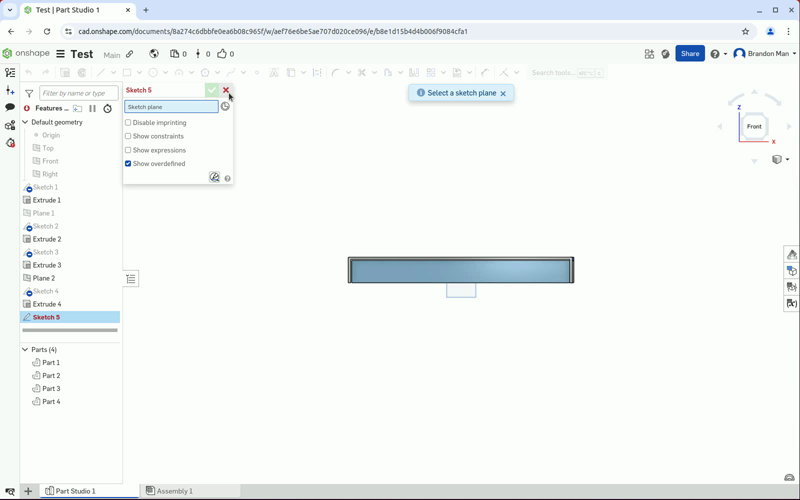
mouse_move(73, 280)
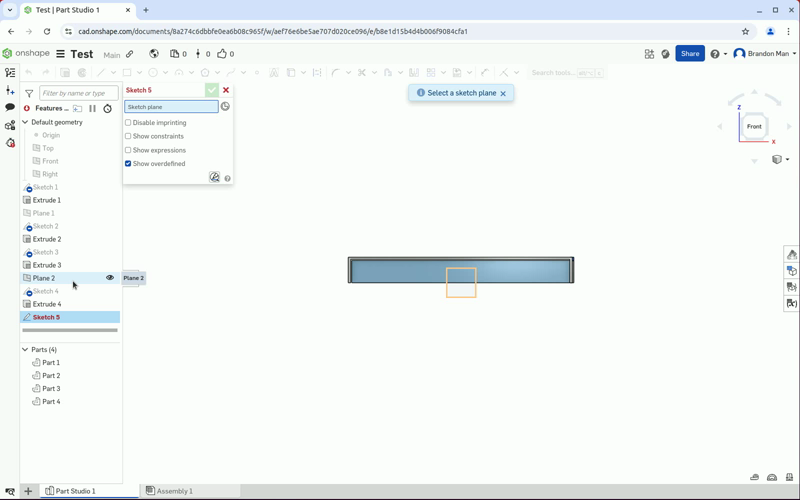
click(73, 280)
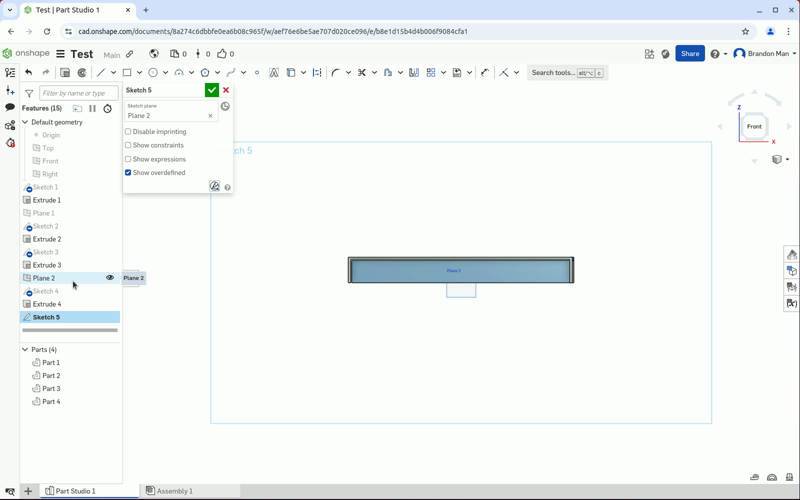
mouse_move(73, 352)
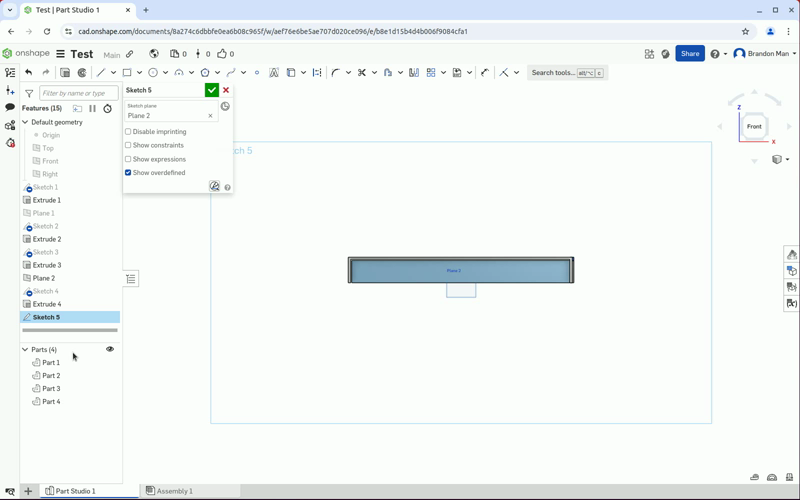
key(y)
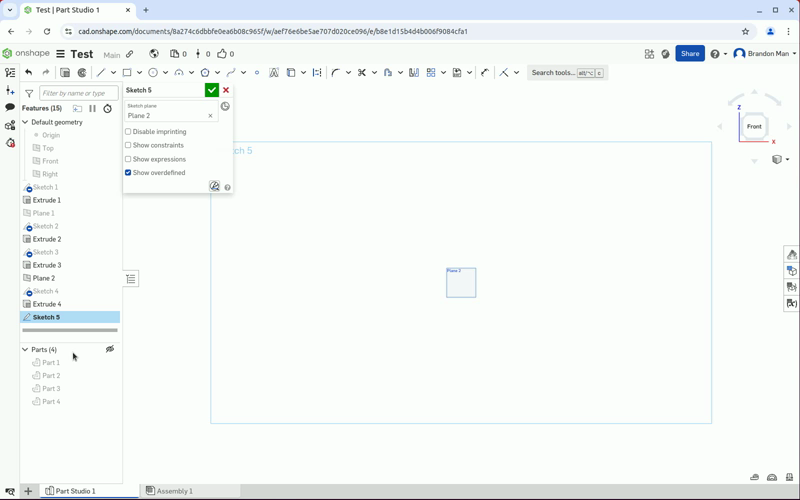
key(l)
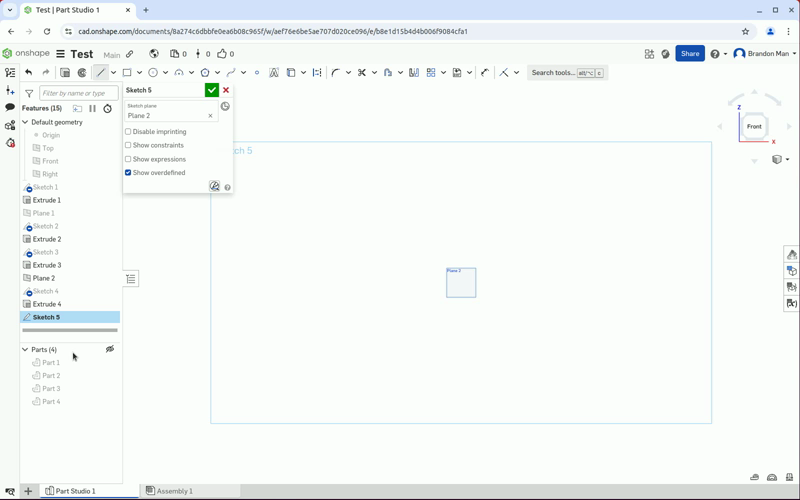
key_down(shift)
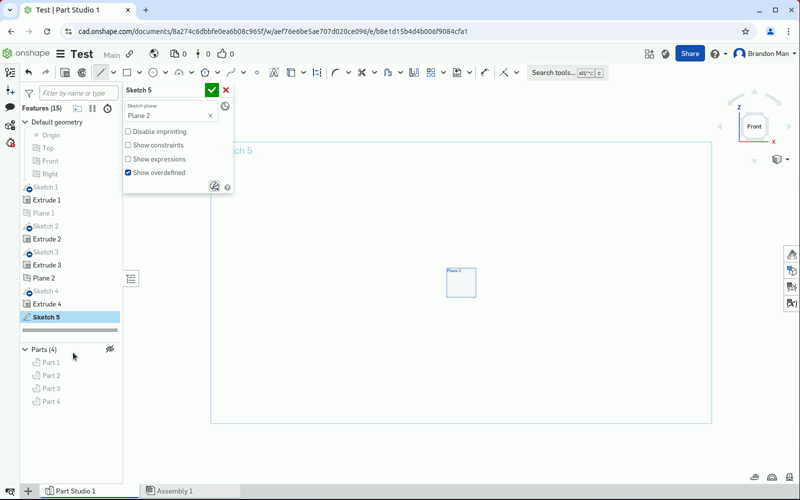
mouse_move(351, 282)
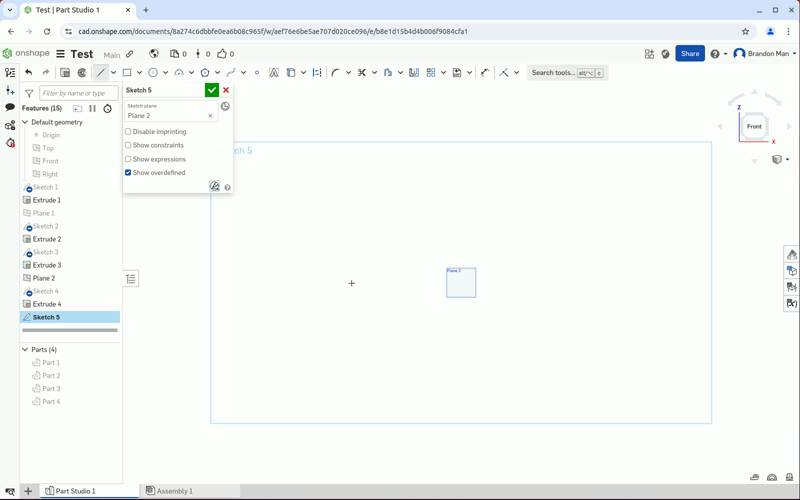
click(351, 282)
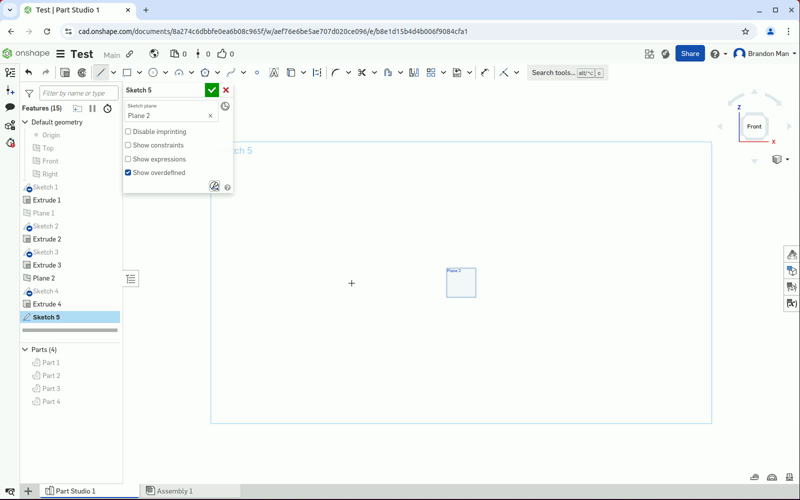
key_up(shift)
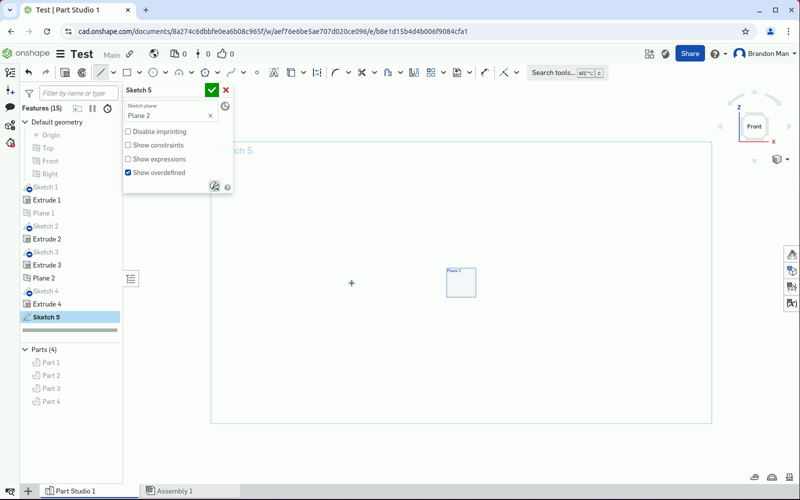
key_down(shift)
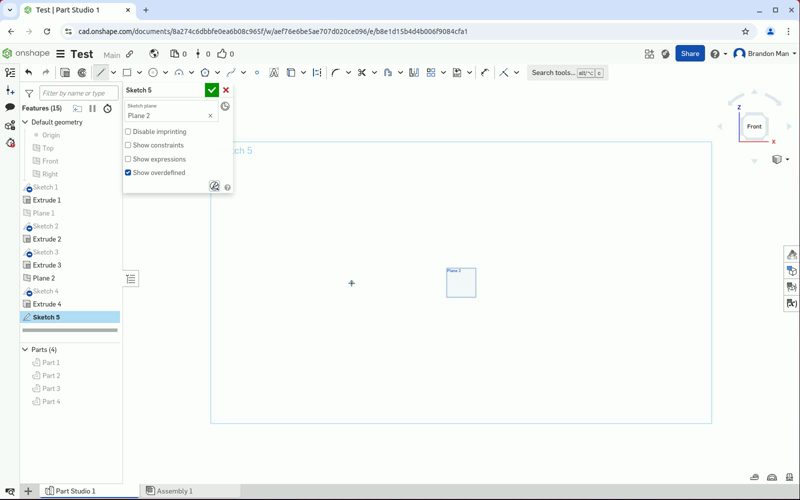
mouse_move(569, 282)
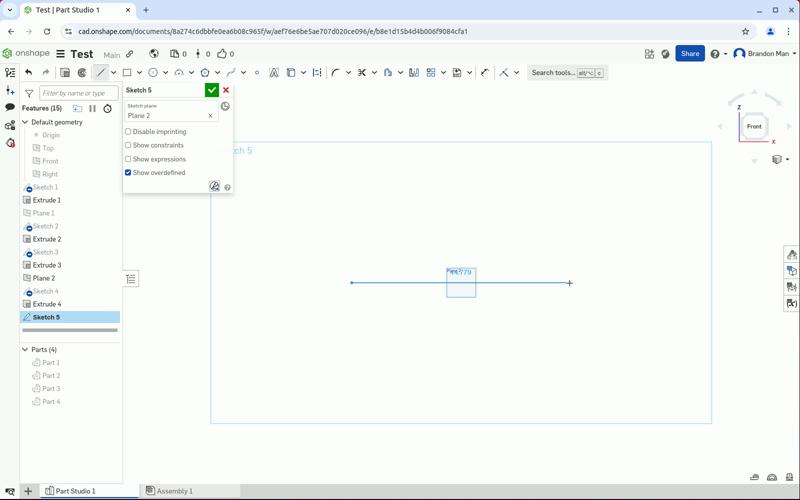
click(569, 282)
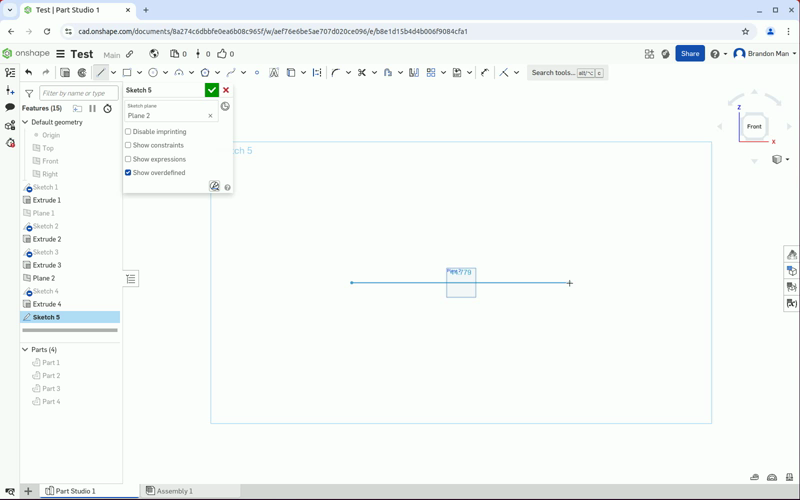
key_up(shift)
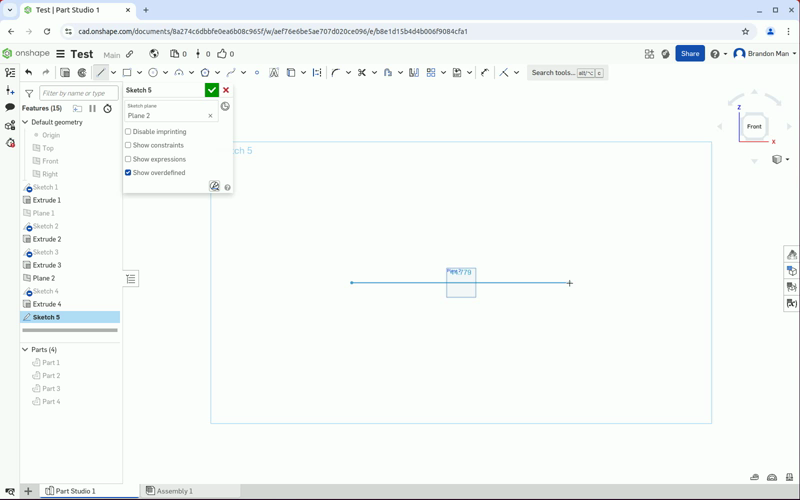
key_down(shift)
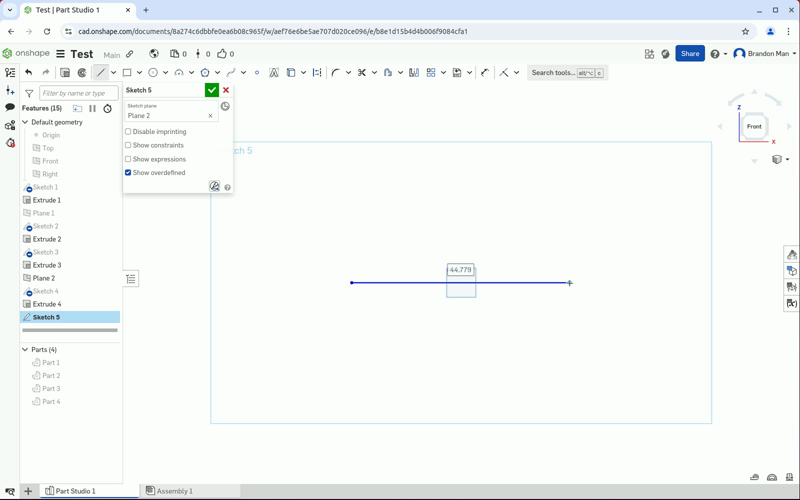
mouse_move(589, 282)
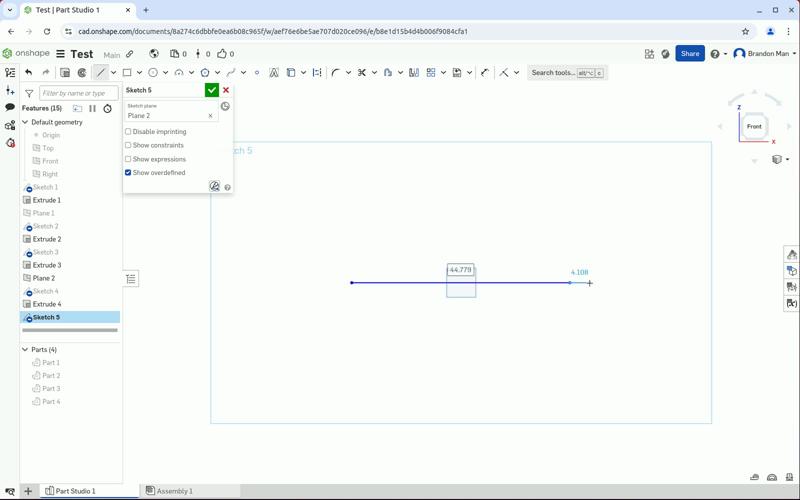
mouse_move(569, 260)
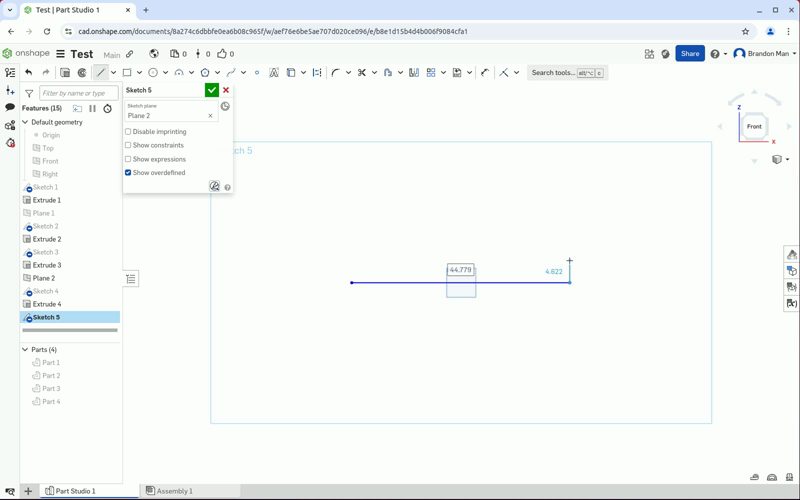
click(569, 260)
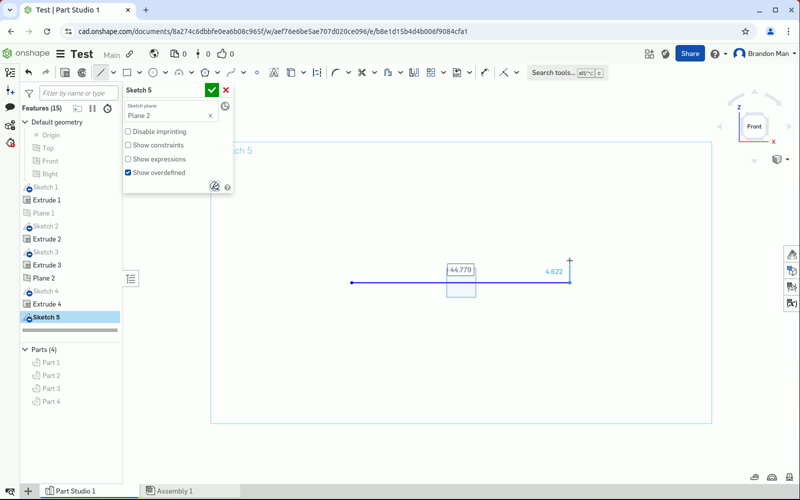
key_up(shift)
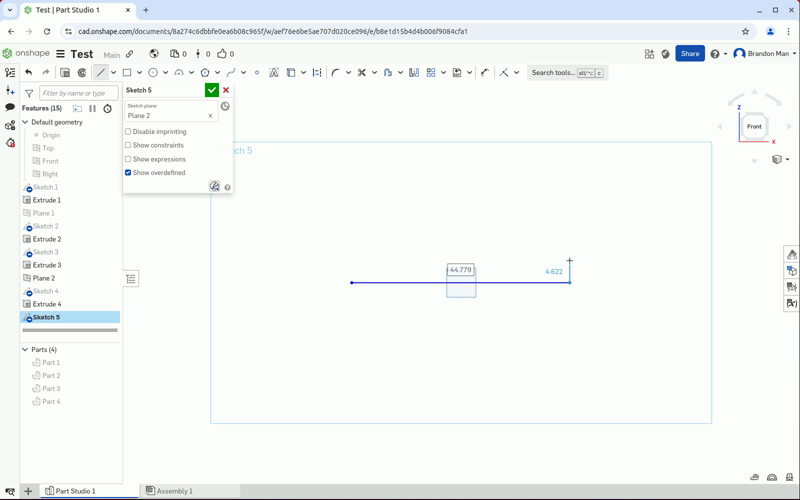
key_down(shift)
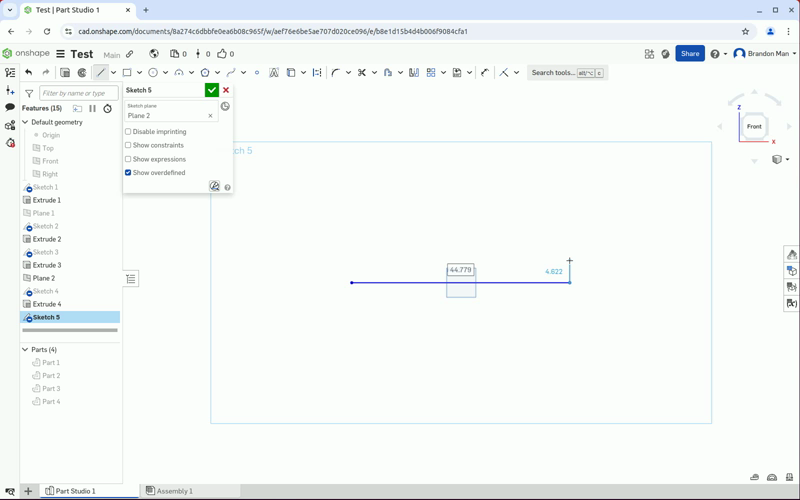
mouse_move(351, 260)
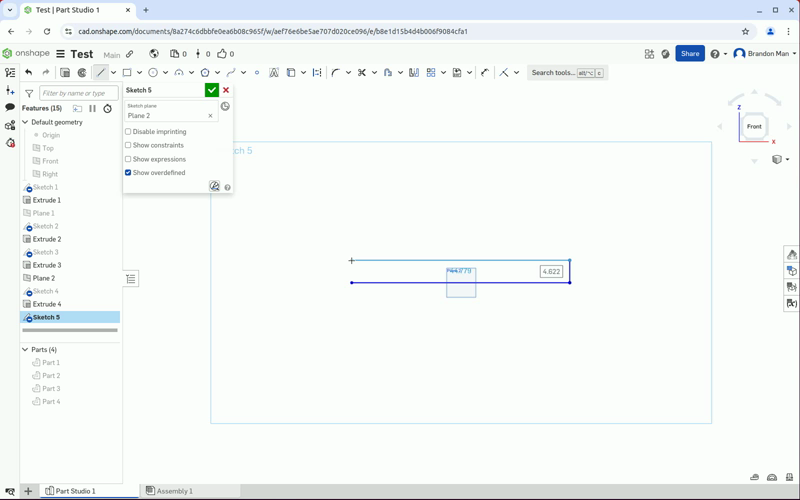
click(351, 260)
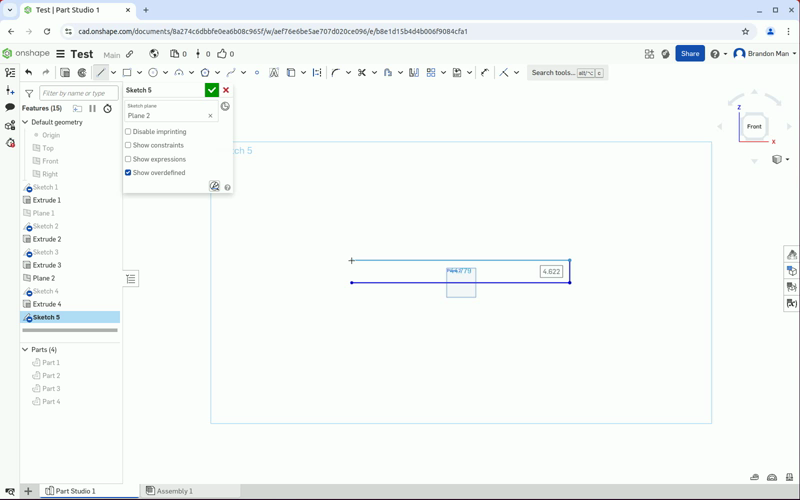
key_up(shift)
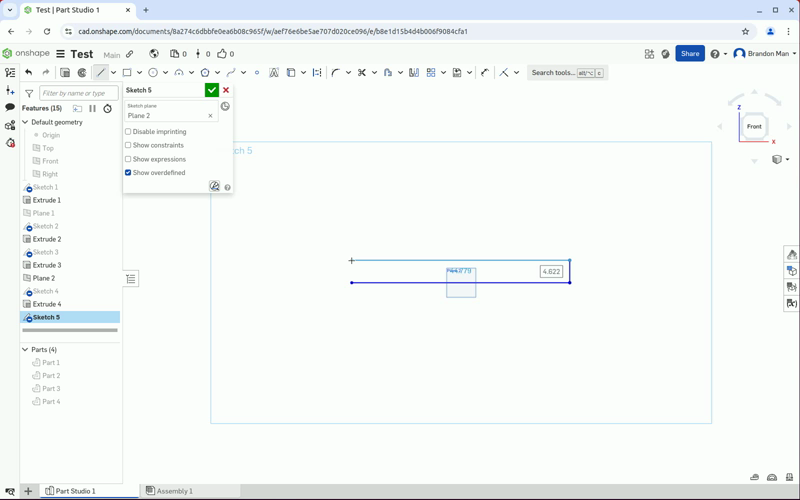
mouse_move(381, 260)
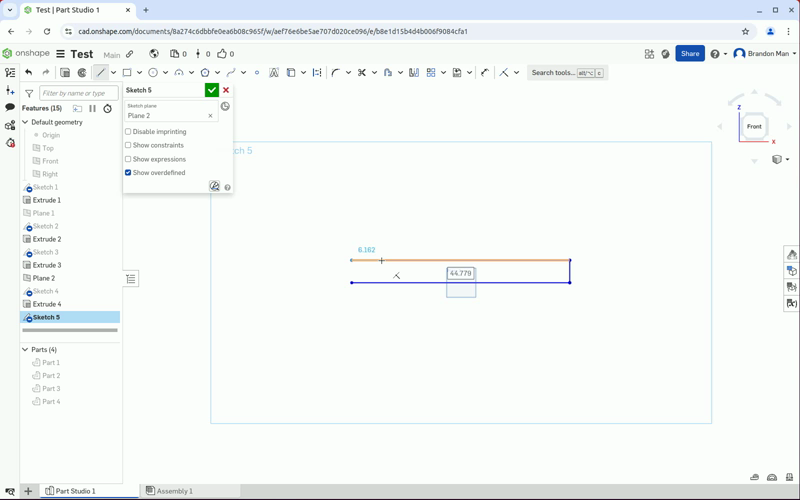
key_down(shift)
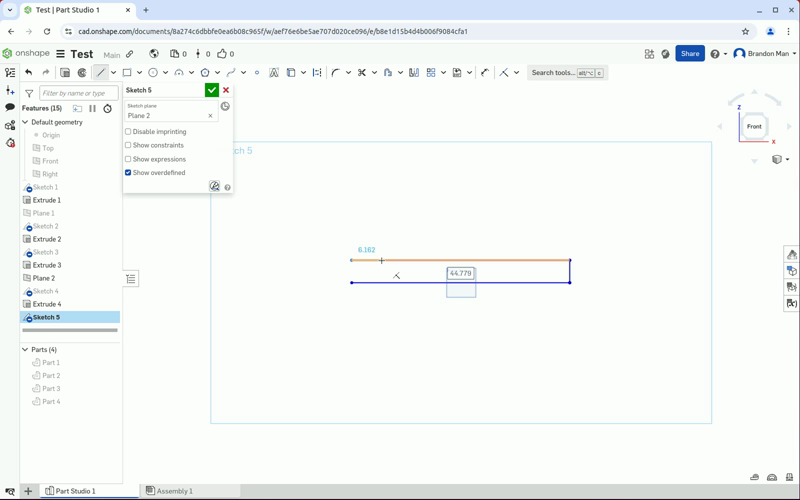
mouse_move(351, 282)
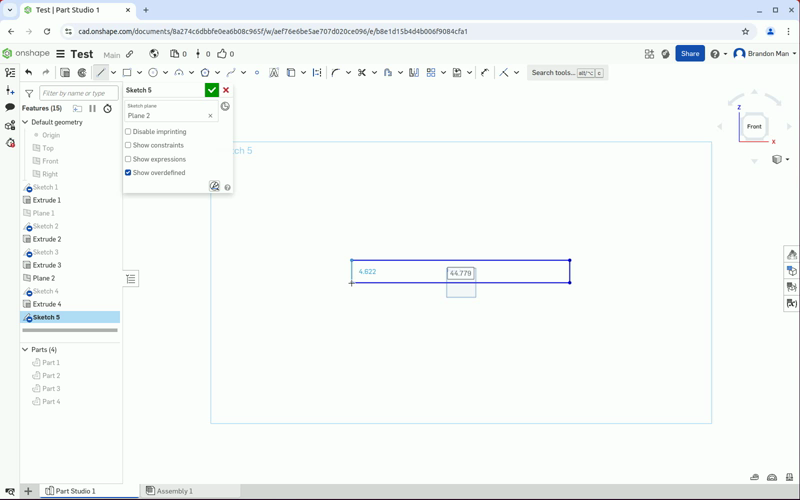
key_up(shift)
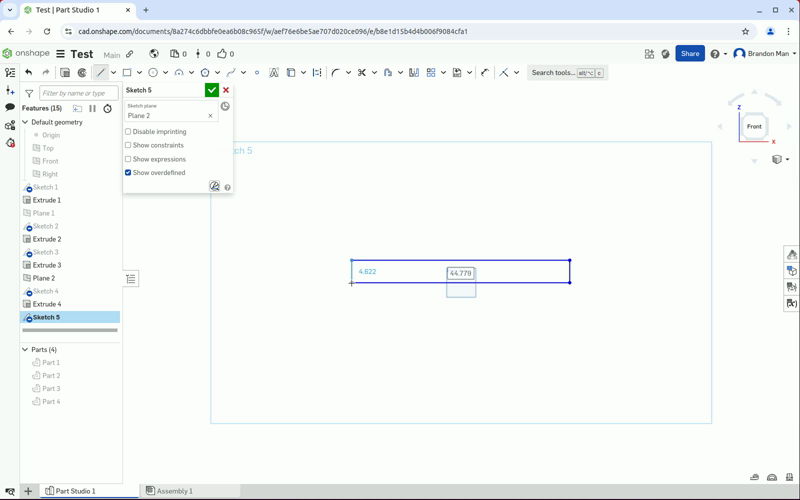
click(351, 282)
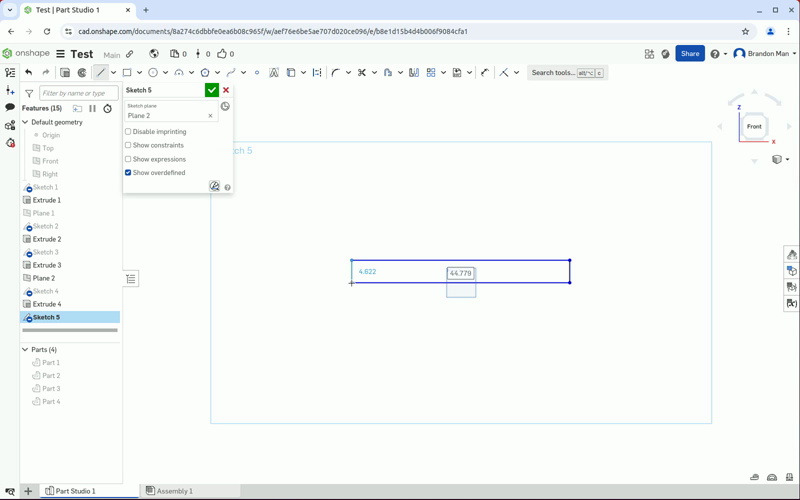
key(esc)
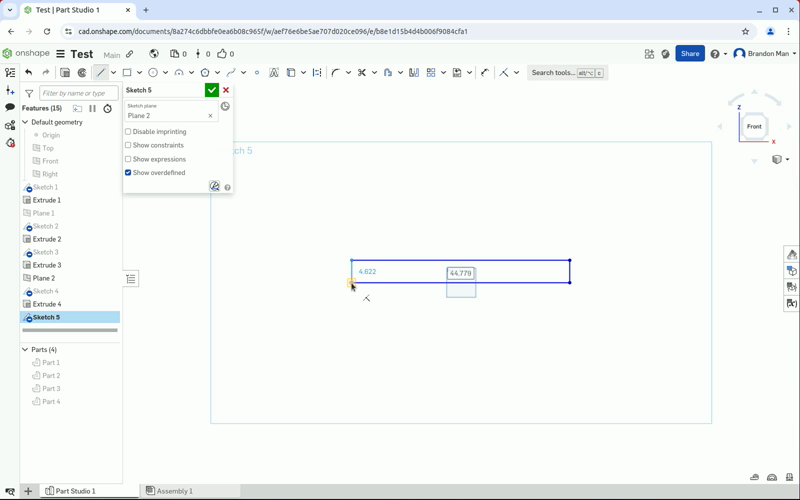
mouse_move(412, 265)
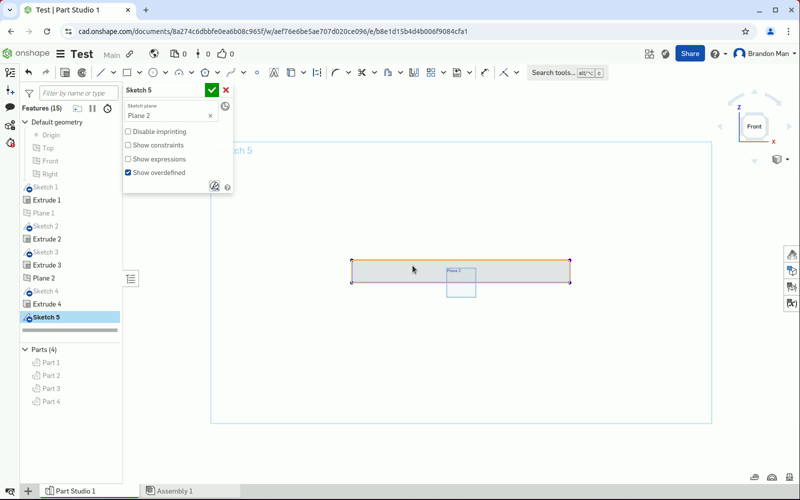
click(412, 265)
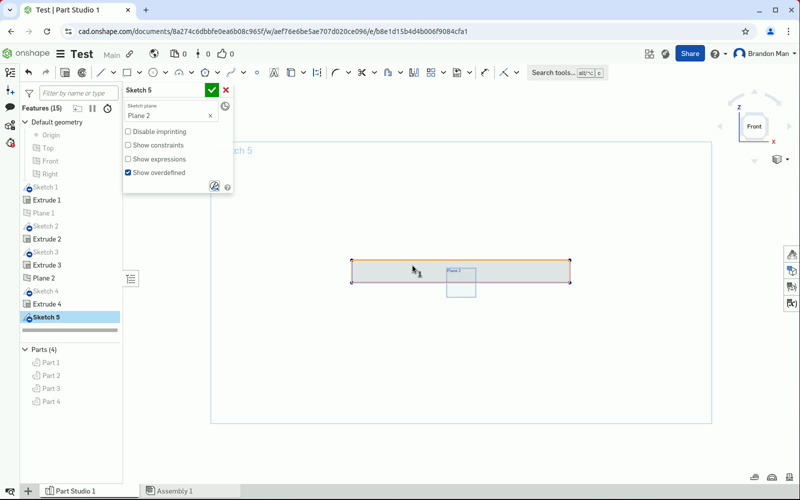
mouse_move(73, 352)
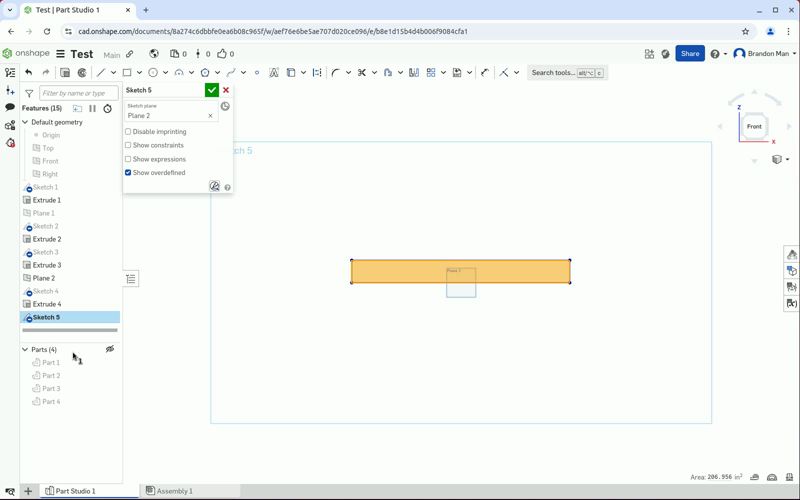
key(shift+y)
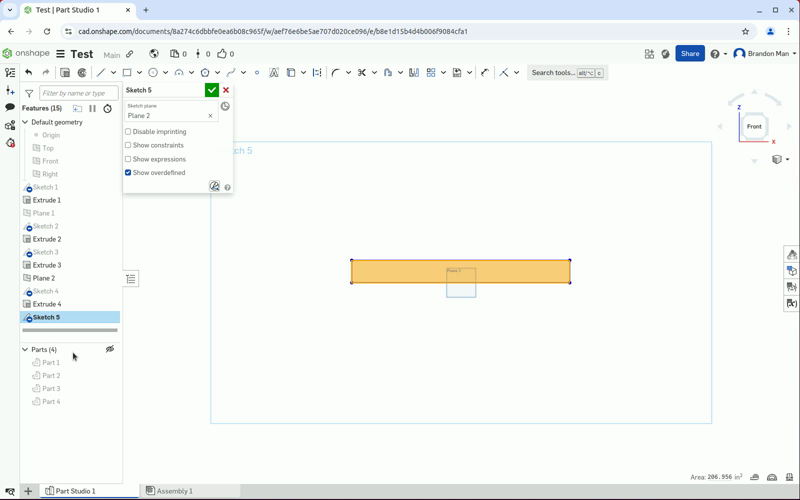
key(shift+e)
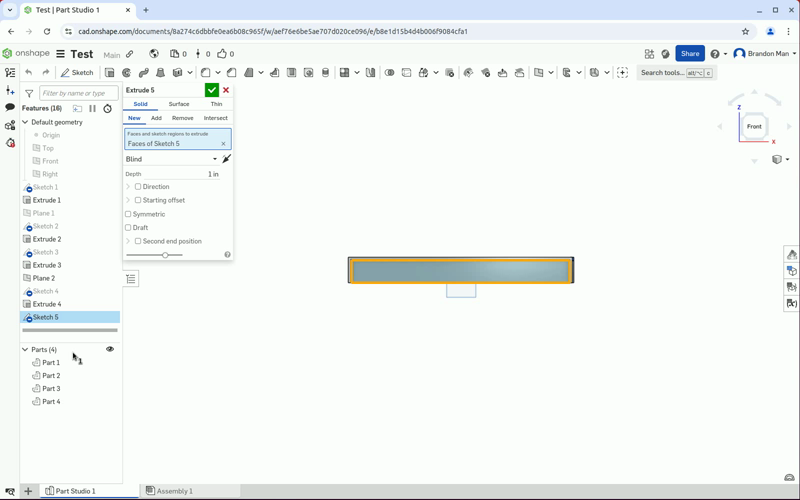
mouse_move(143, 106)
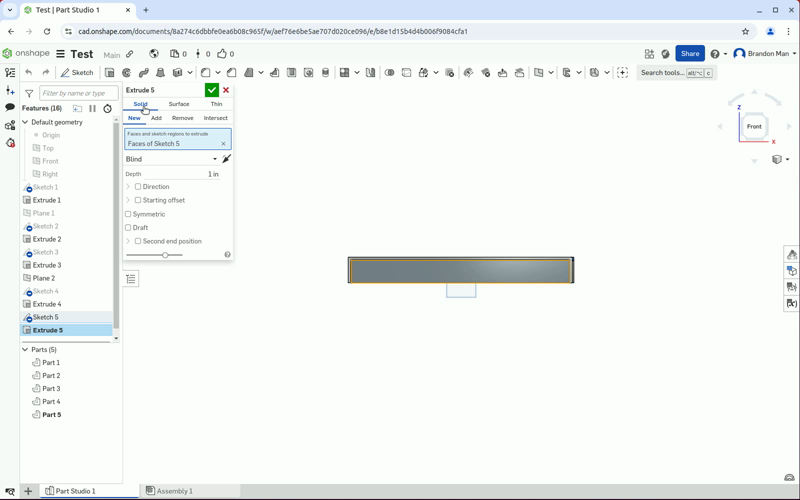
click(143, 106)
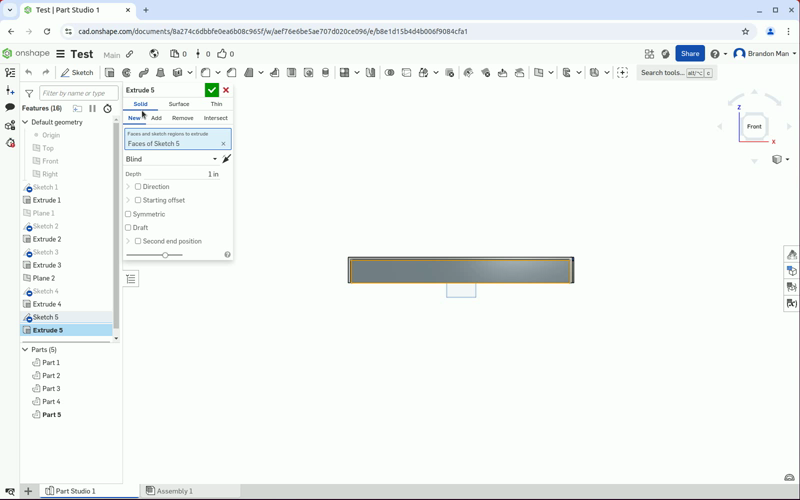
mouse_move(137, 120)
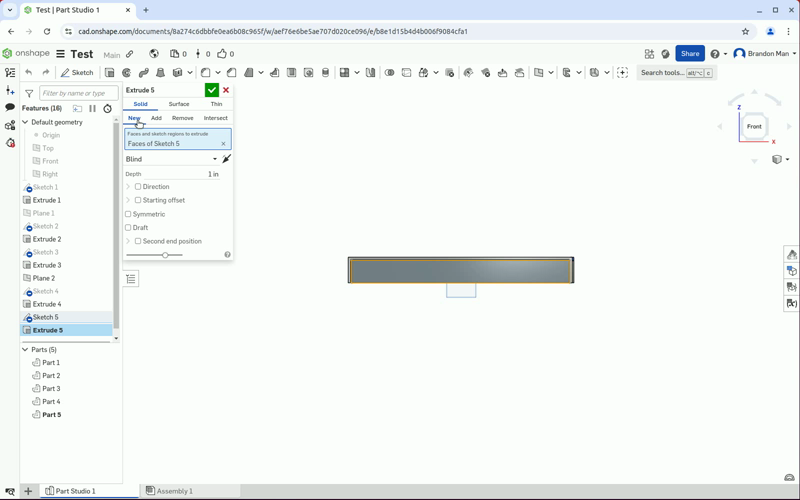
click(137, 120)
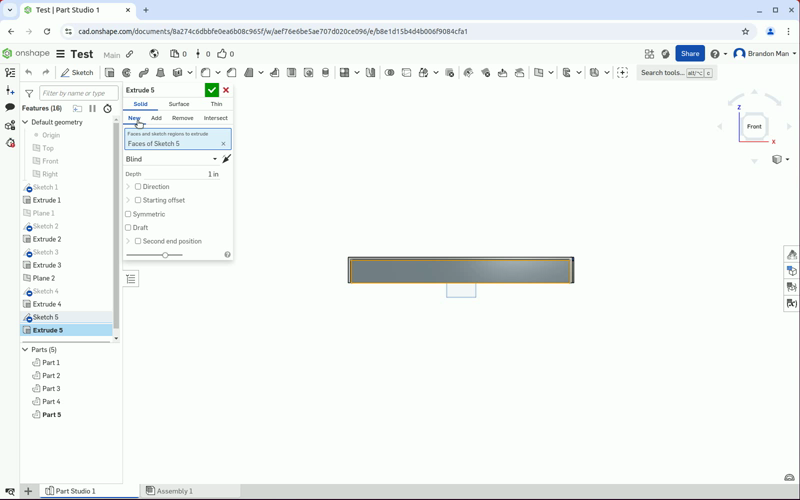
key(tab, 4)
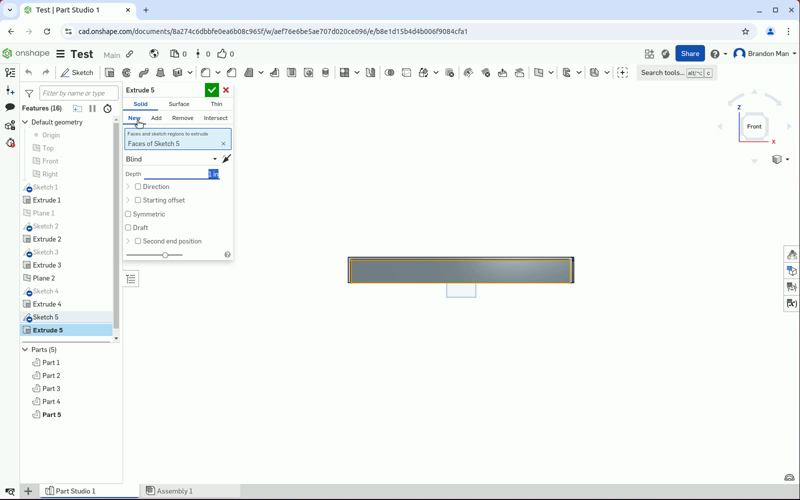
text(0.722)
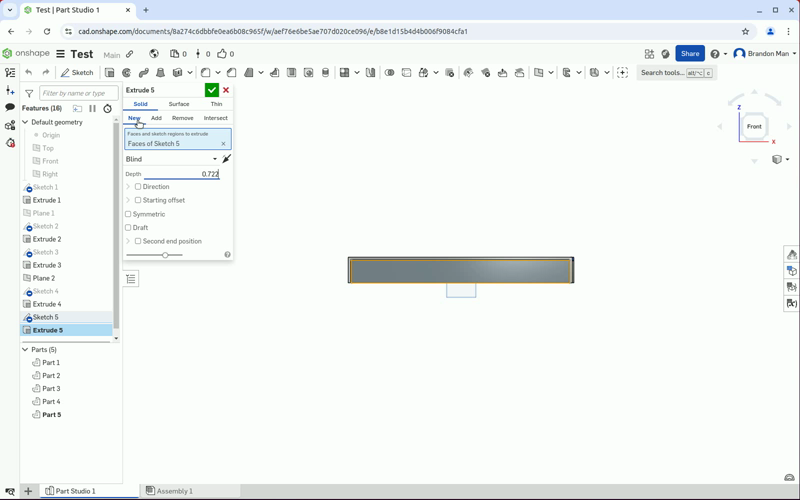
key(enter)
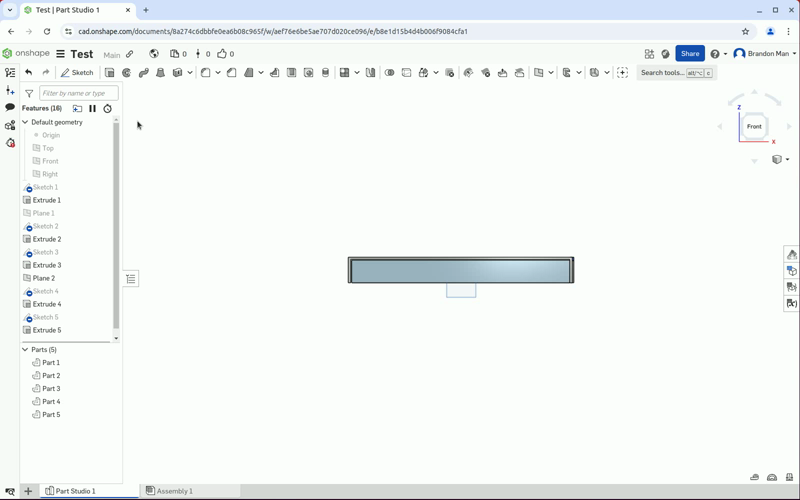
key(shift+h)
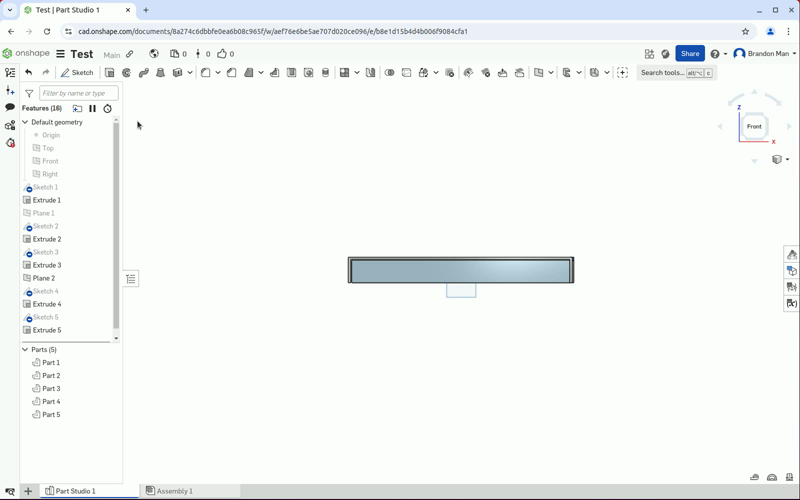
key(shift+h)
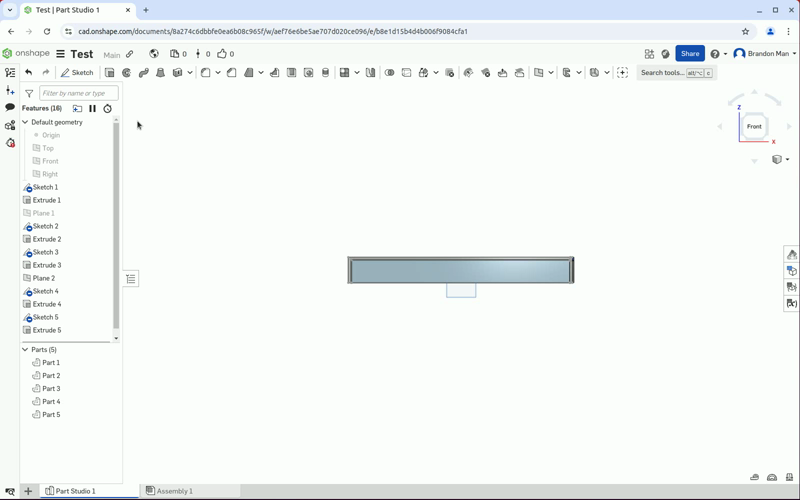
key(shift+7)
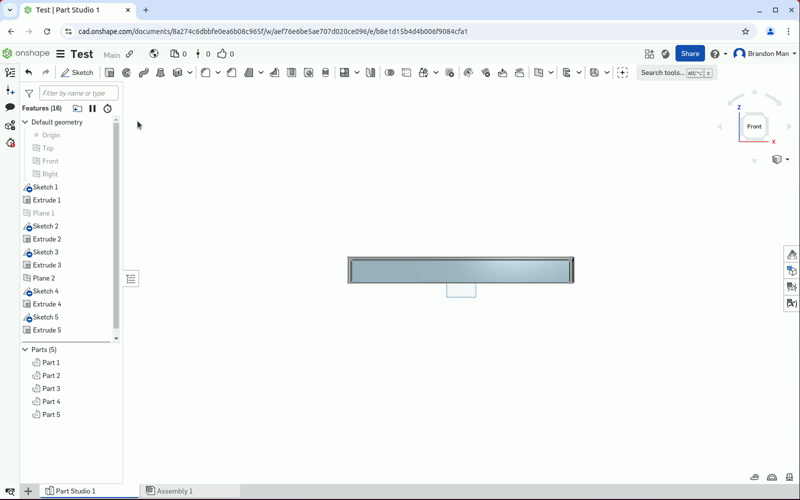
key(left, 2)
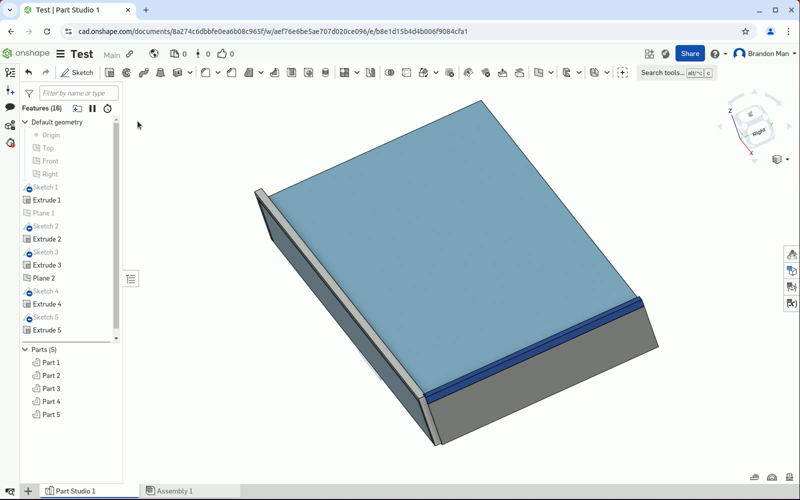
key(down, 2)
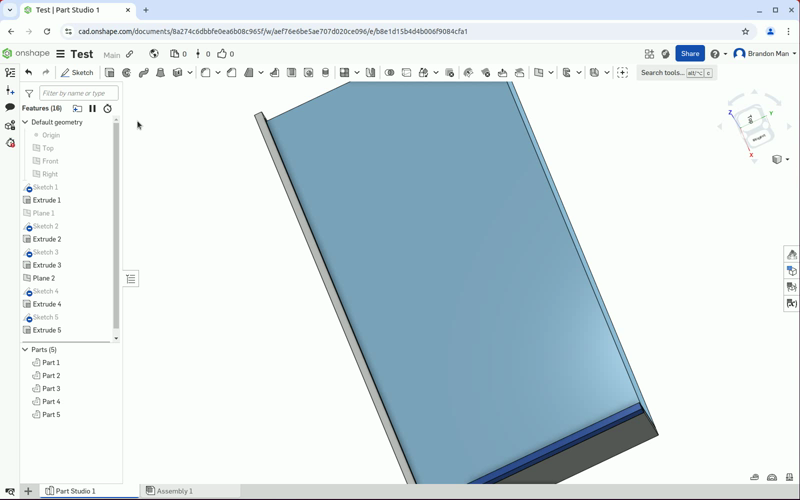
key(up, 2)
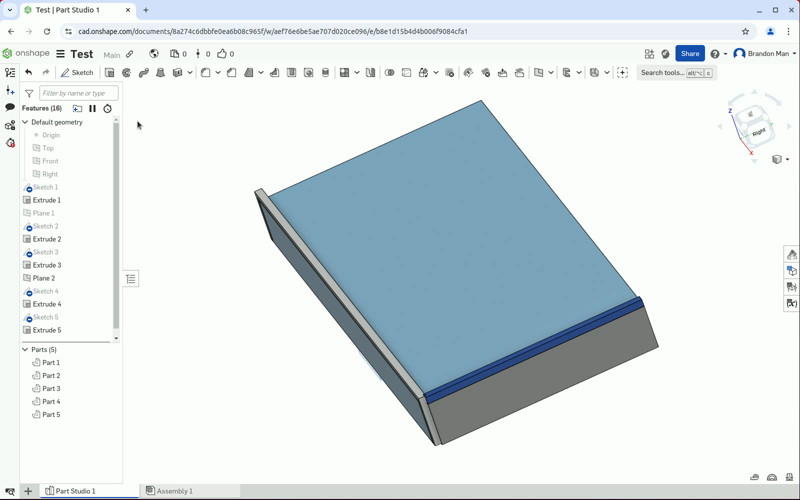
key(right, 2)
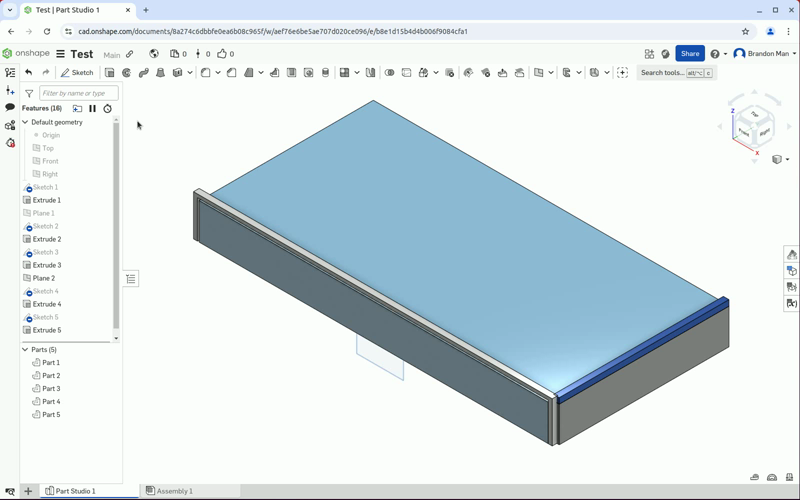
mouse_move(69, 189)
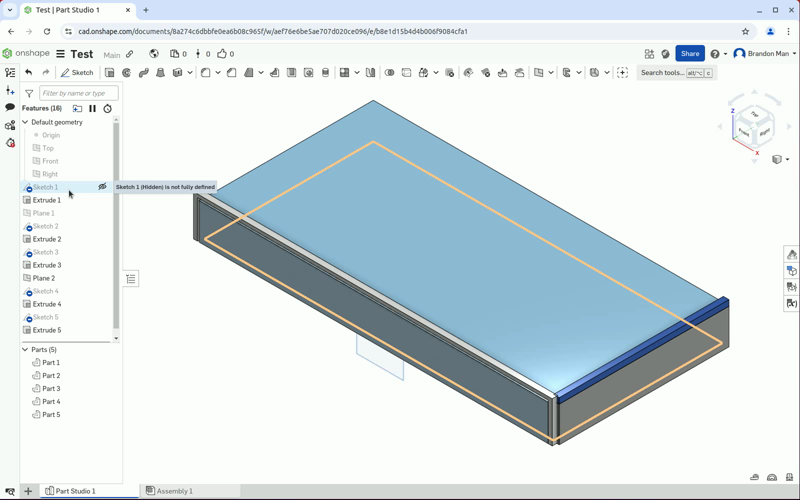
click(69, 189)